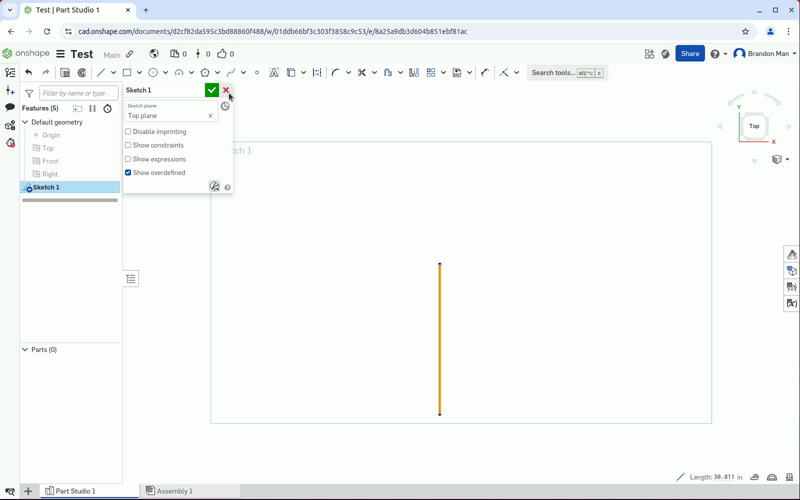
key(shift+h)
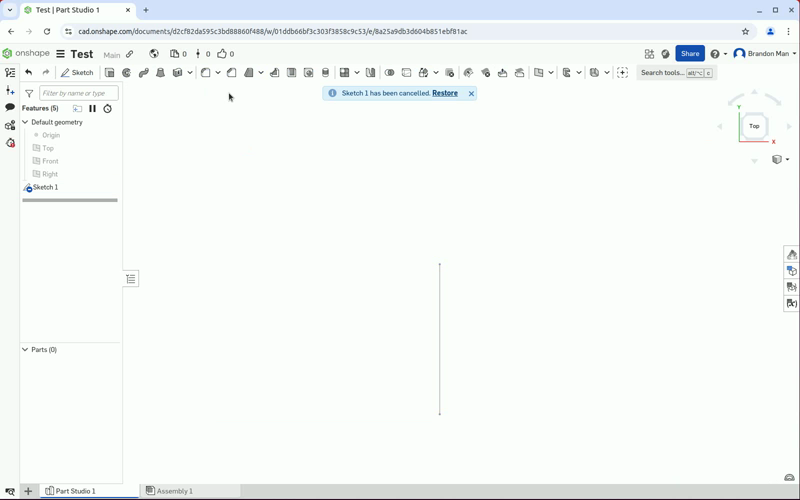
key(shift+s)
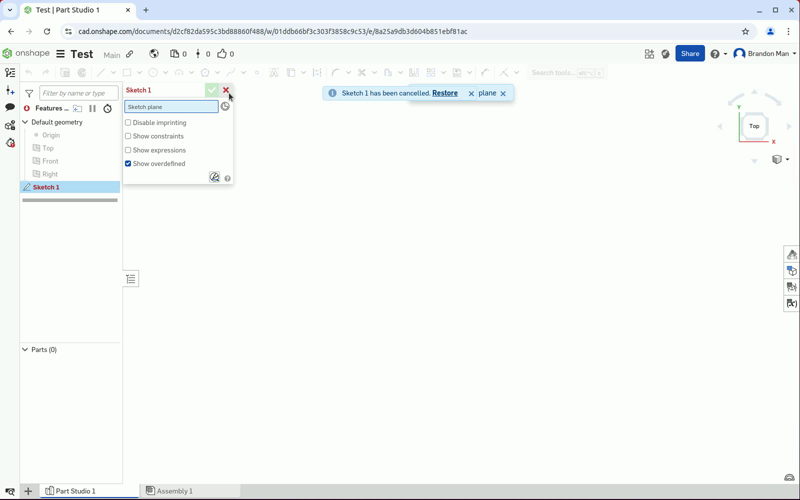
mouse_move(73, 150)
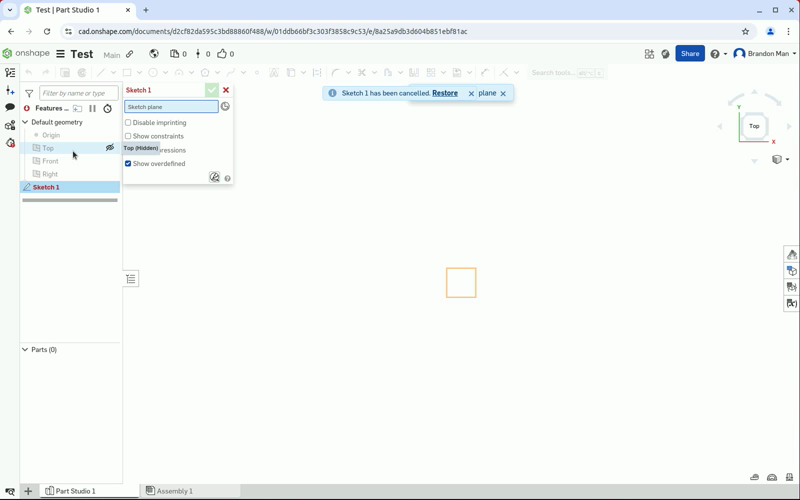
click(73, 150)
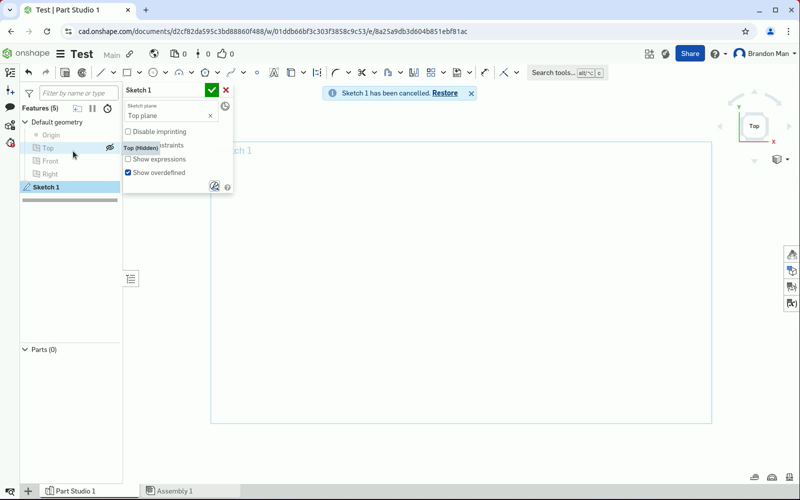
mouse_move(73, 352)
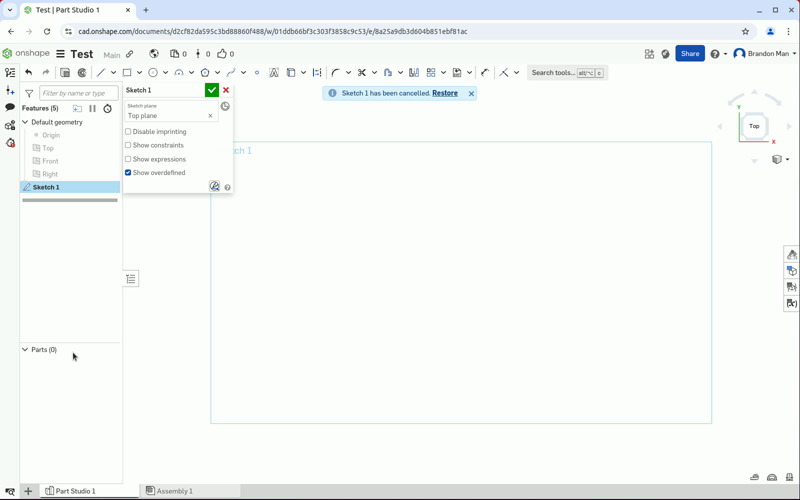
key(y)
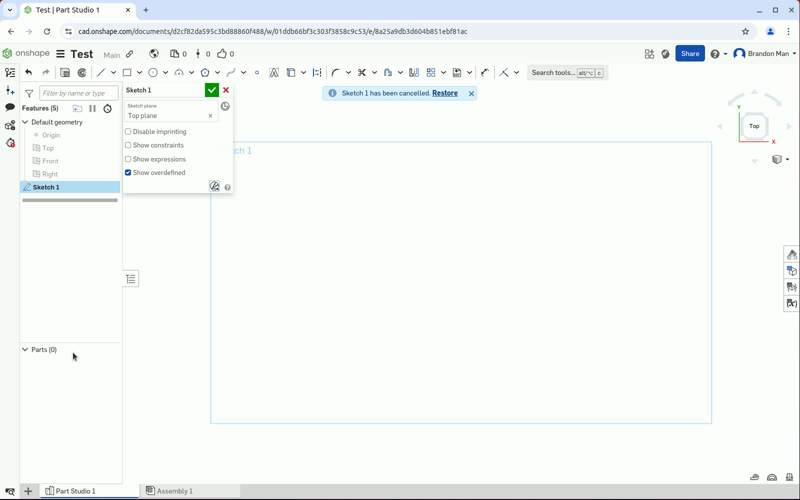
key(l)
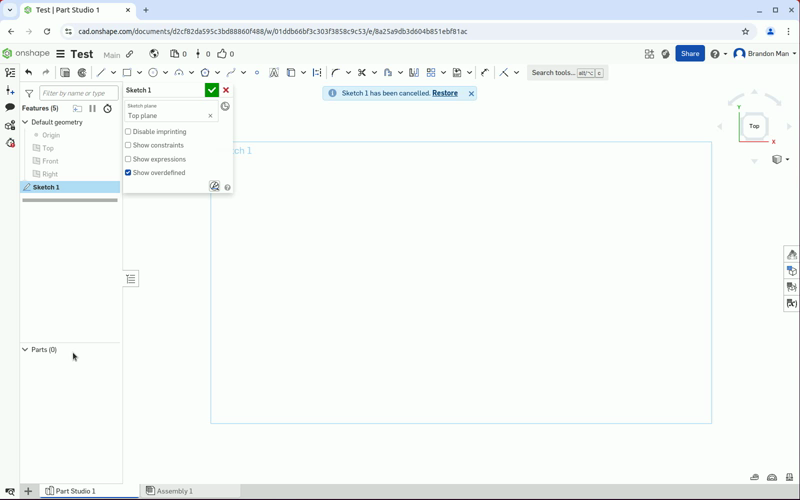
key_down(shift)
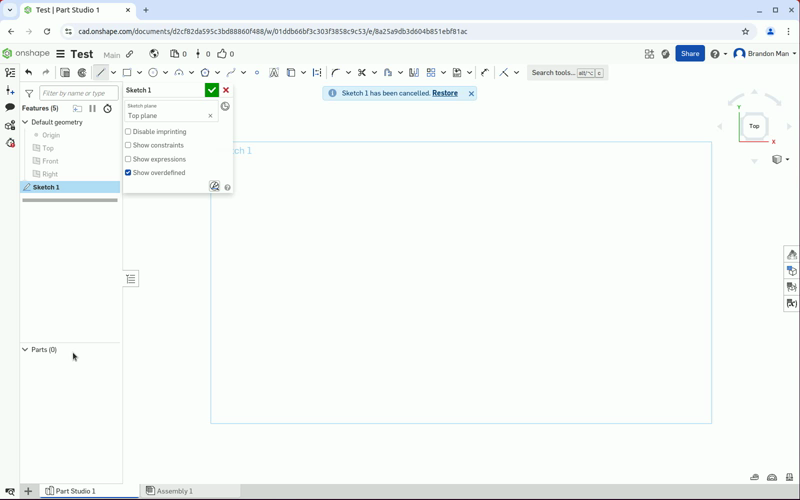
mouse_move(348, 335)
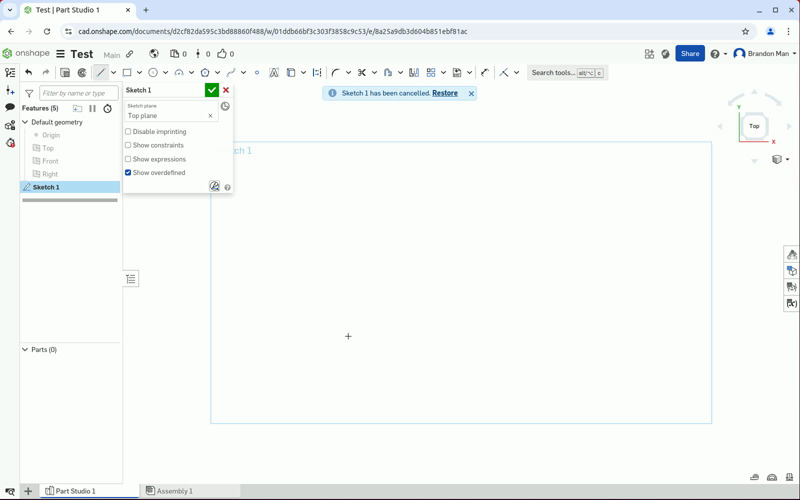
click(348, 335)
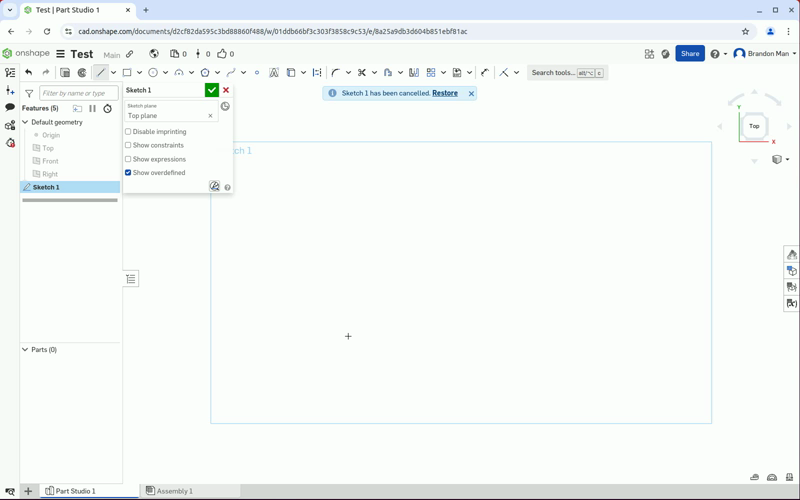
key_up(shift)
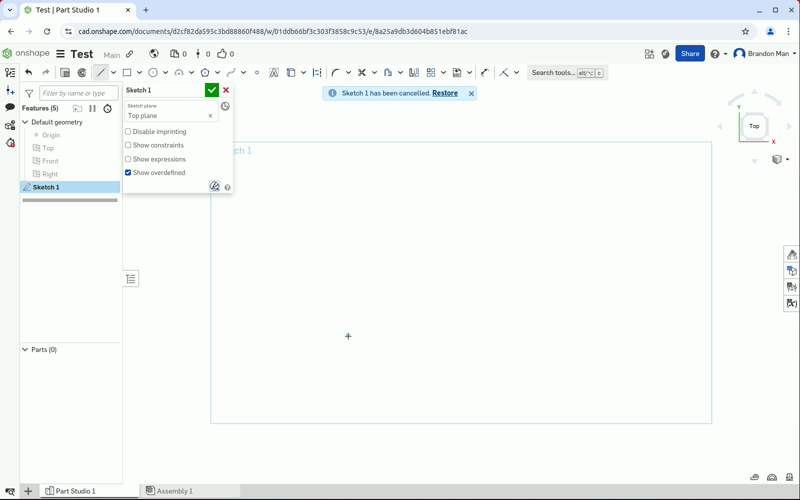
key_down(shift)
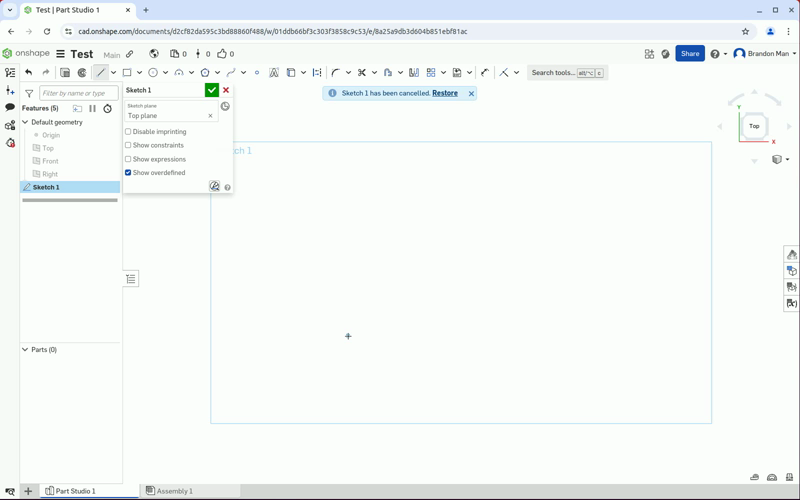
mouse_move(572, 335)
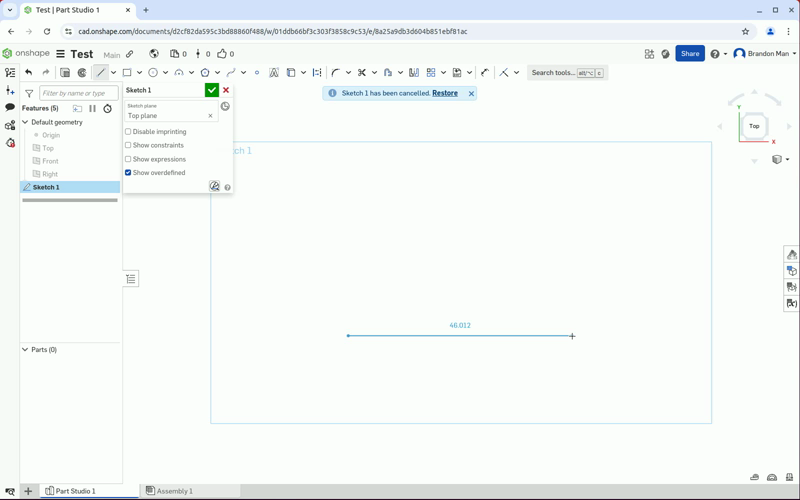
click(572, 335)
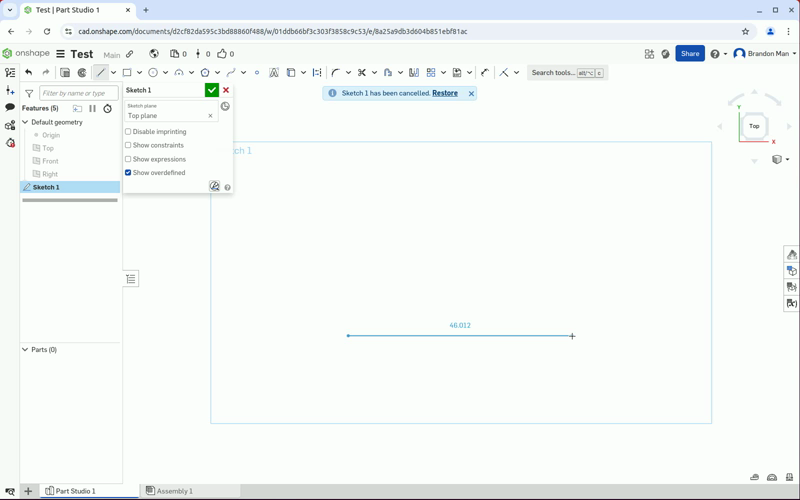
key_up(shift)
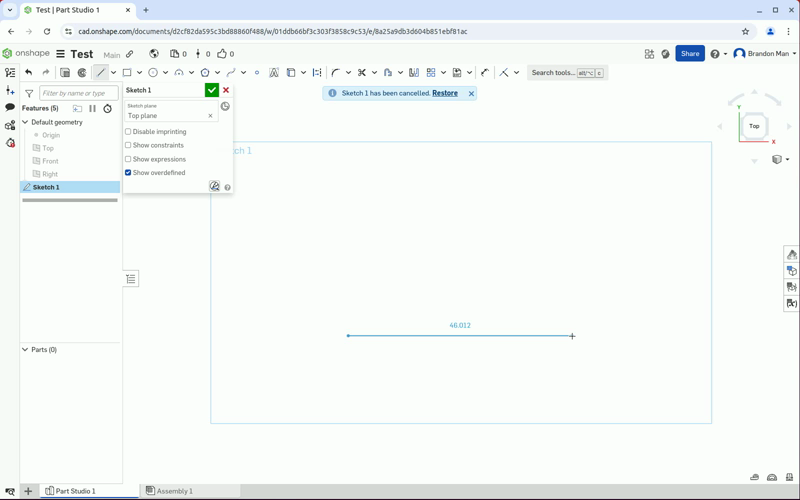
key_down(shift)
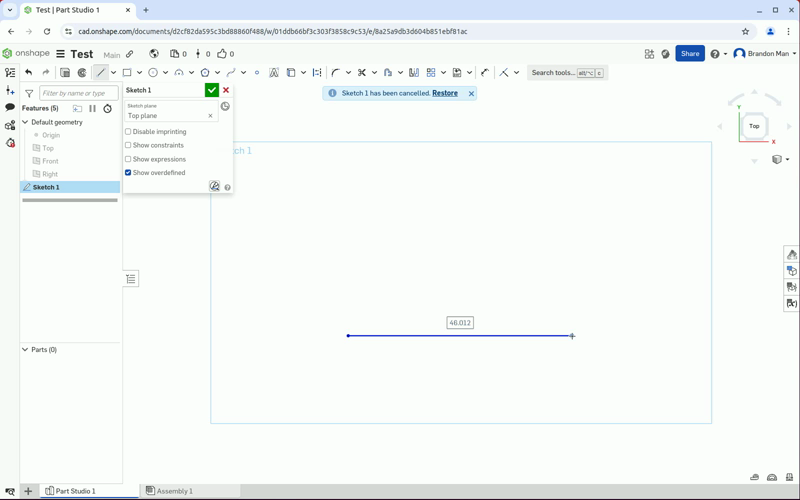
mouse_move(572, 229)
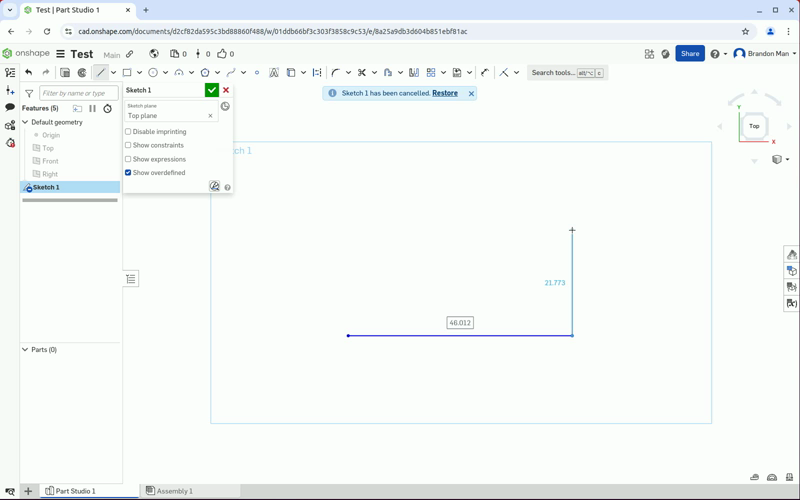
click(572, 229)
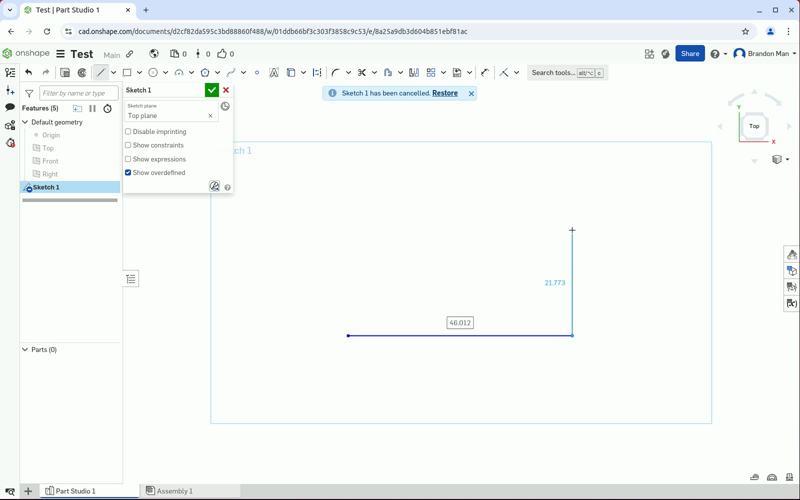
key_up(shift)
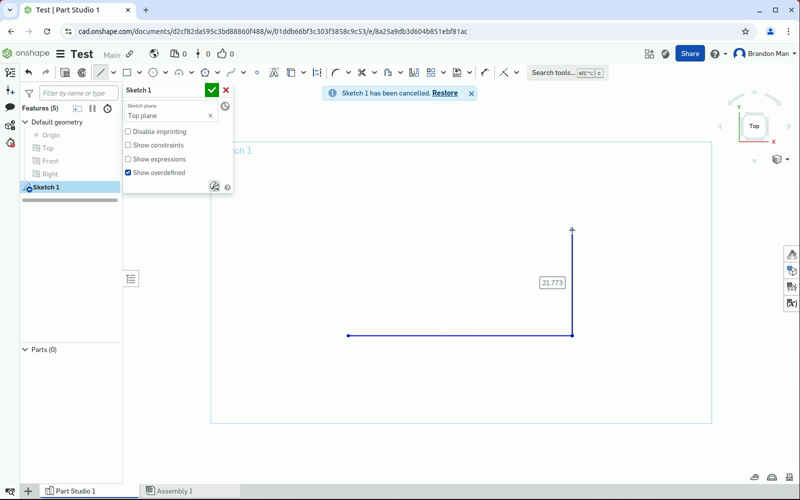
key_down(shift)
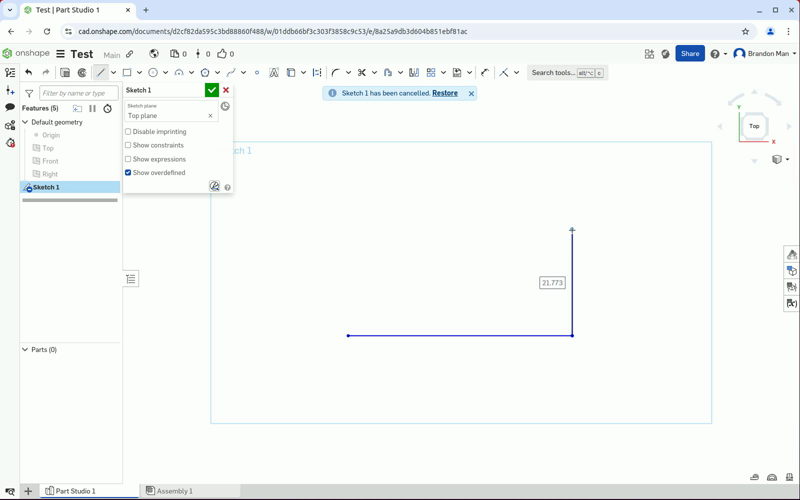
mouse_move(348, 229)
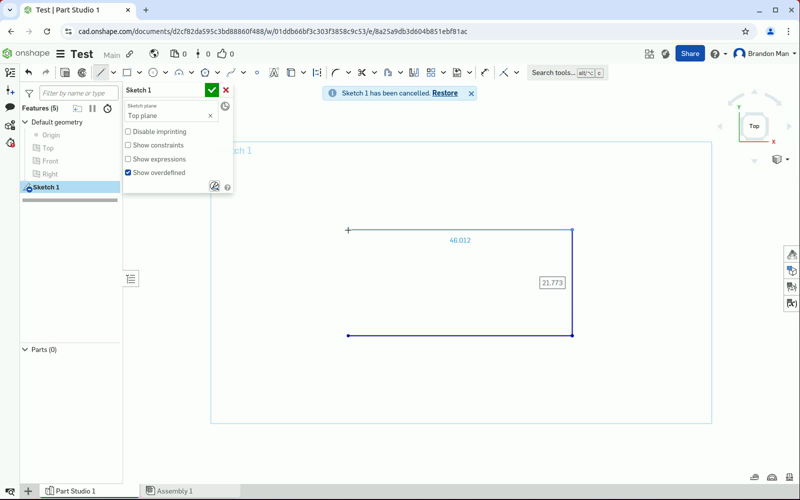
click(348, 229)
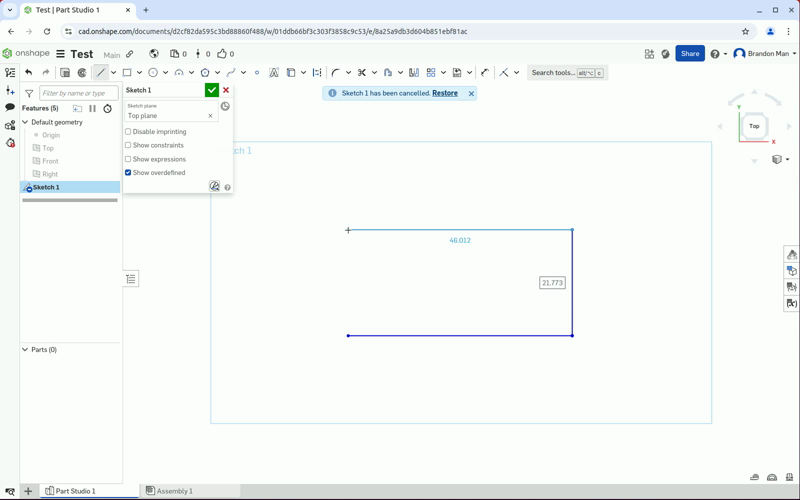
key_up(shift)
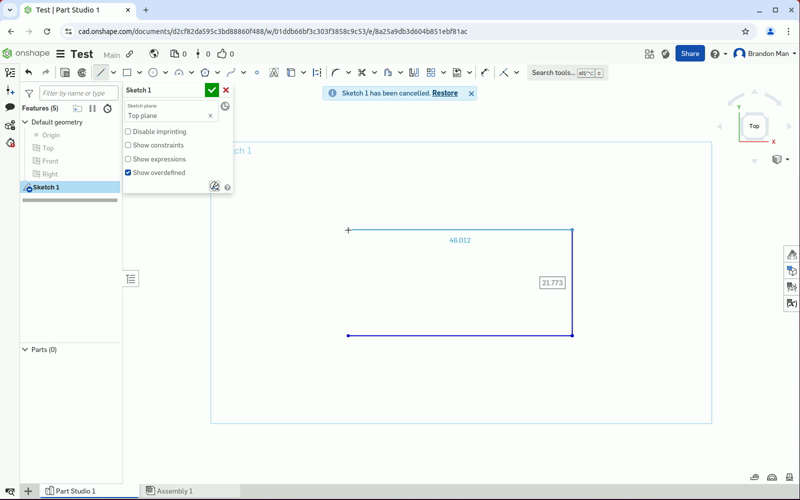
key_down(shift)
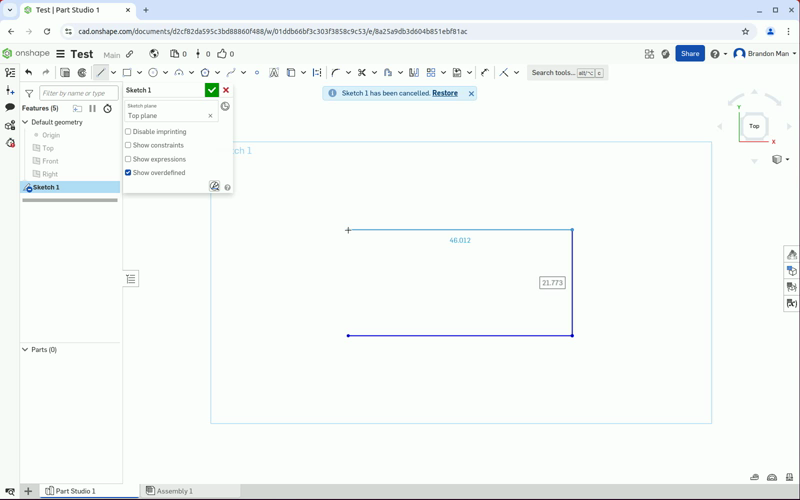
mouse_move(348, 335)
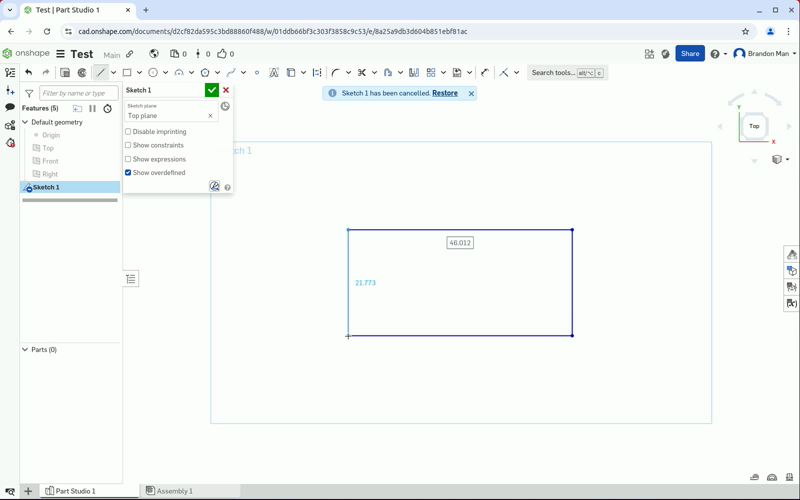
key_up(shift)
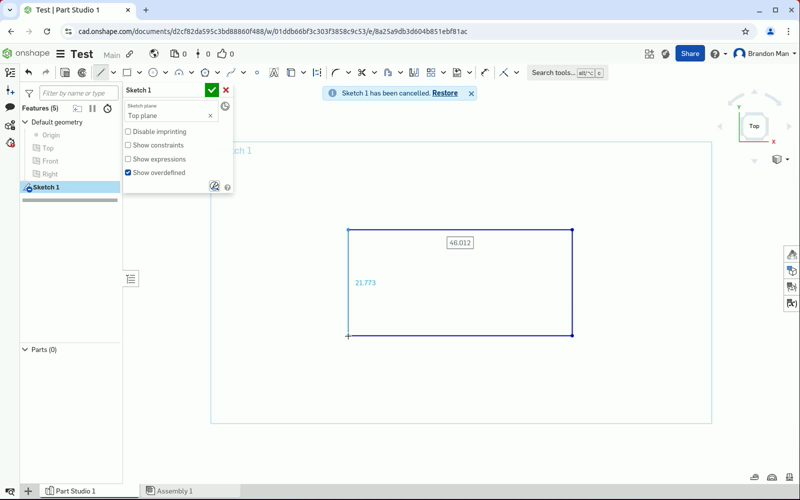
click(348, 335)
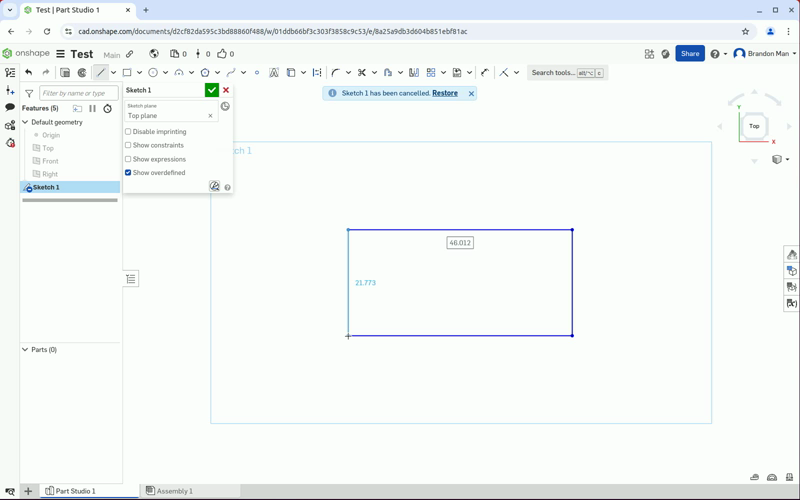
key(esc)
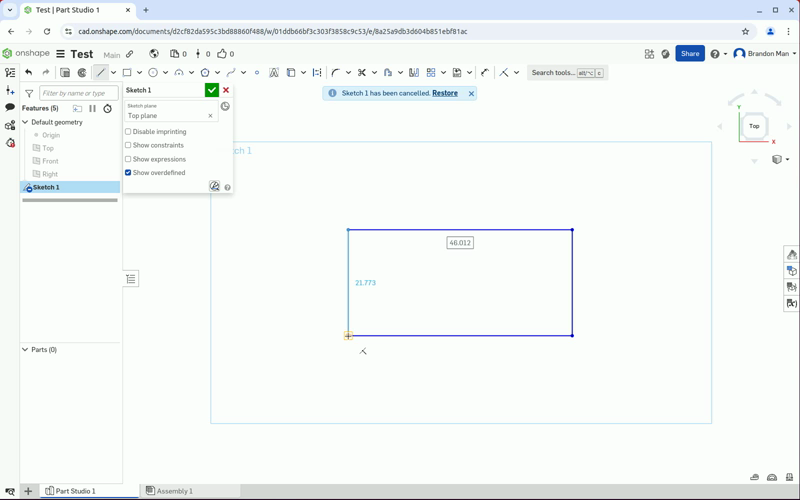
key(c)
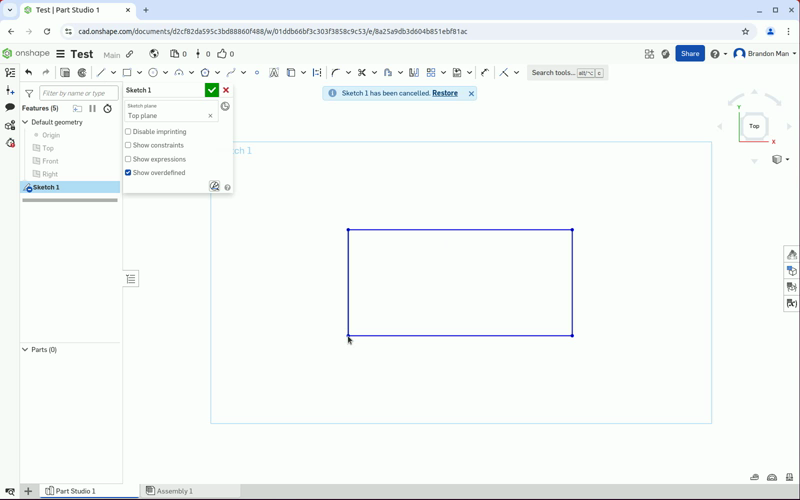
key_down(shift)
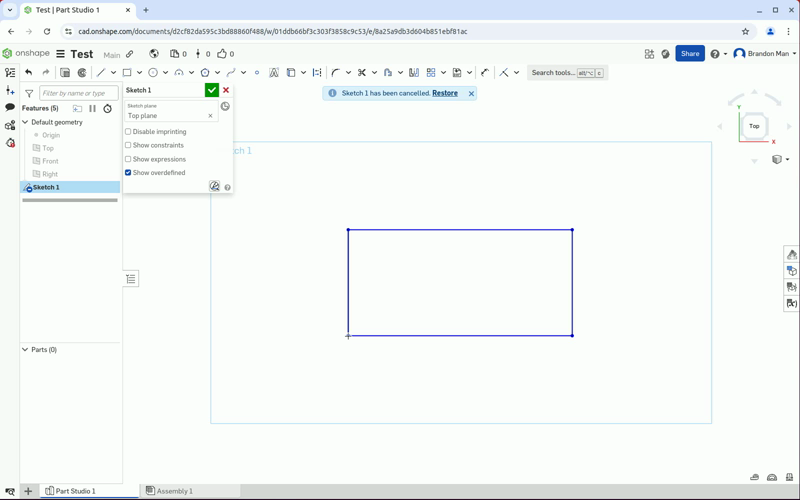
mouse_move(409, 283)
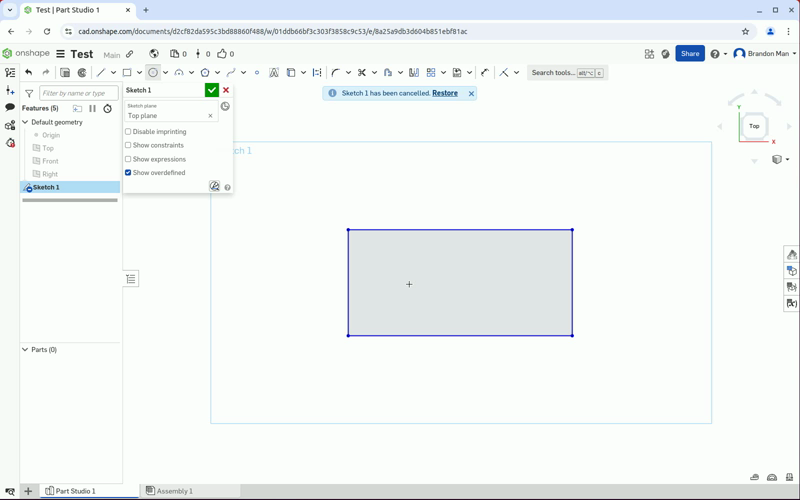
click(409, 283)
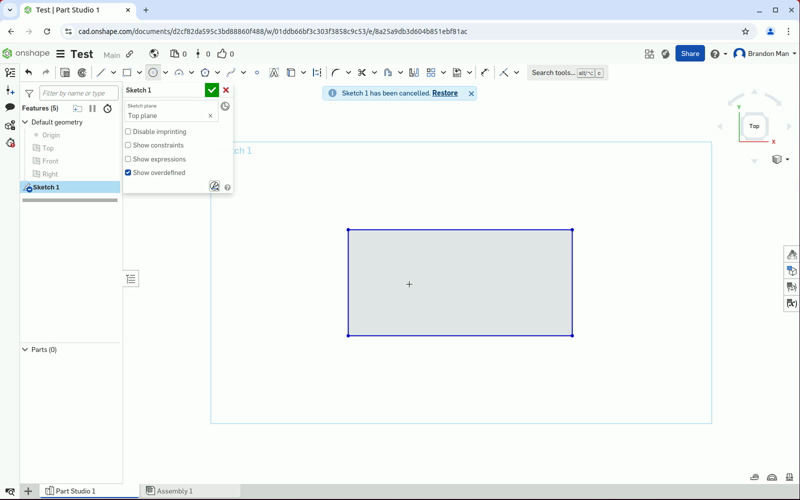
key_up(shift)
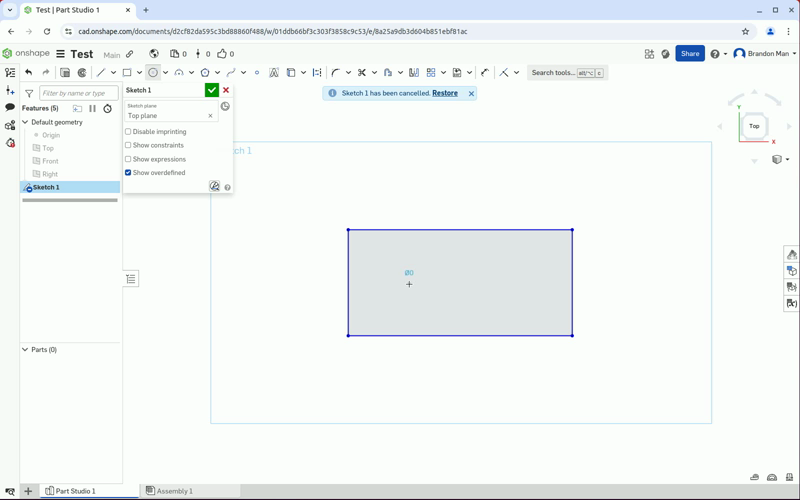
mouse_move(447, 283)
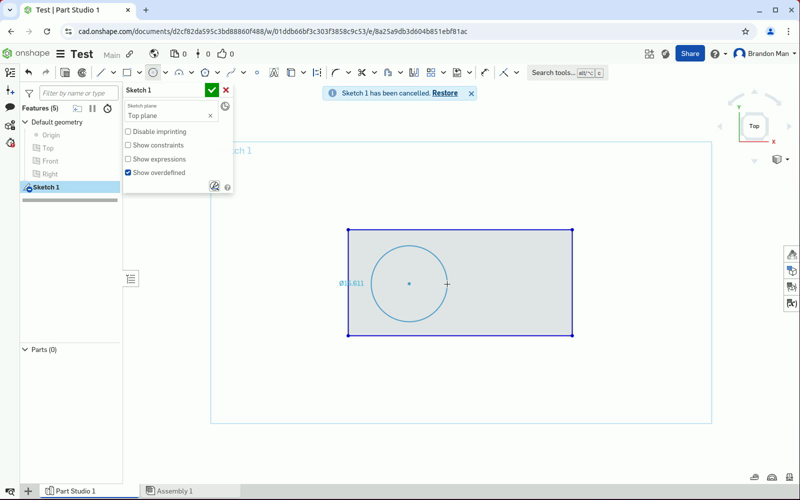
click(447, 283)
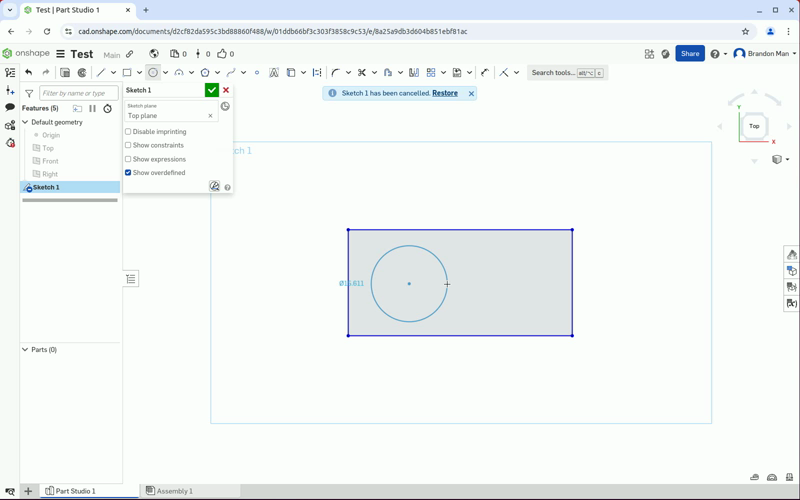
key(esc)
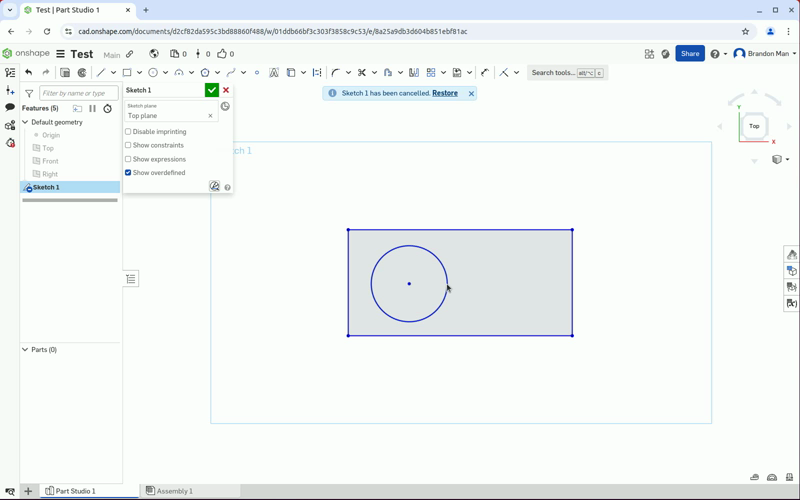
key(c)
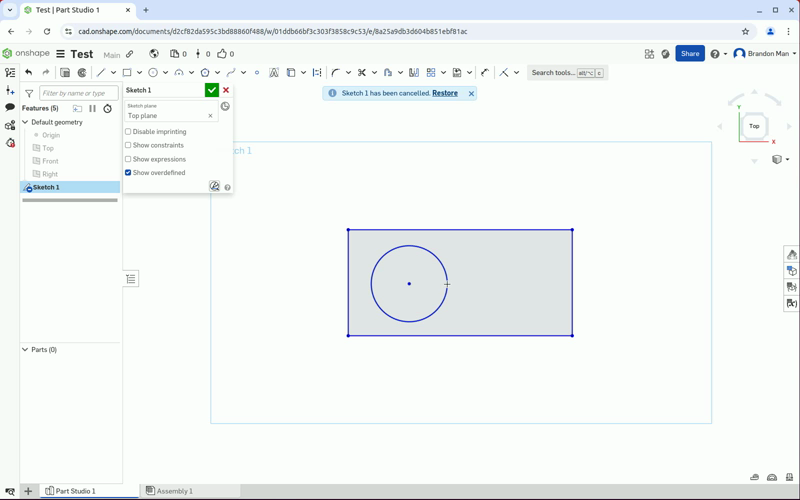
key_down(shift)
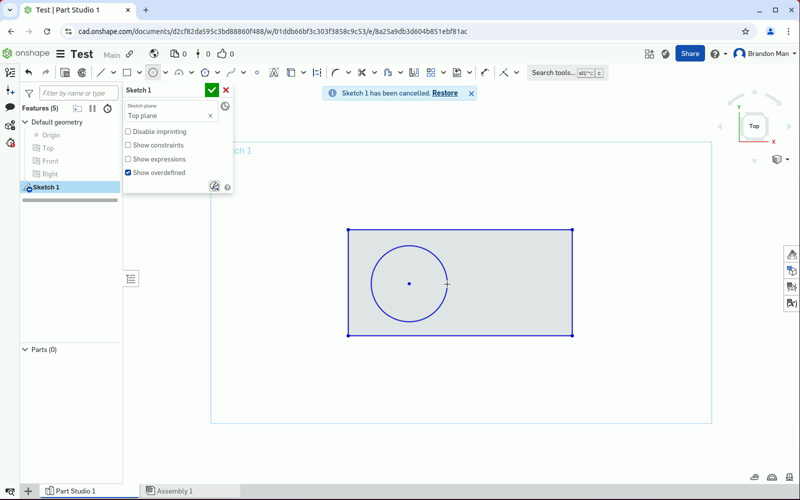
mouse_move(510, 283)
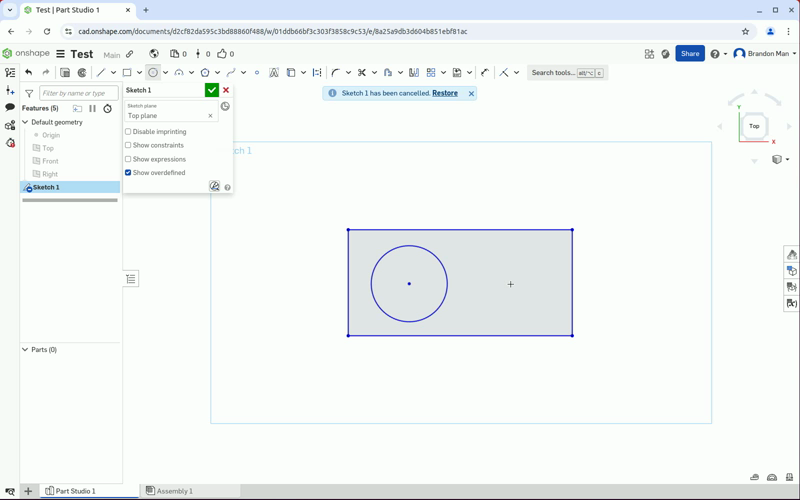
click(510, 283)
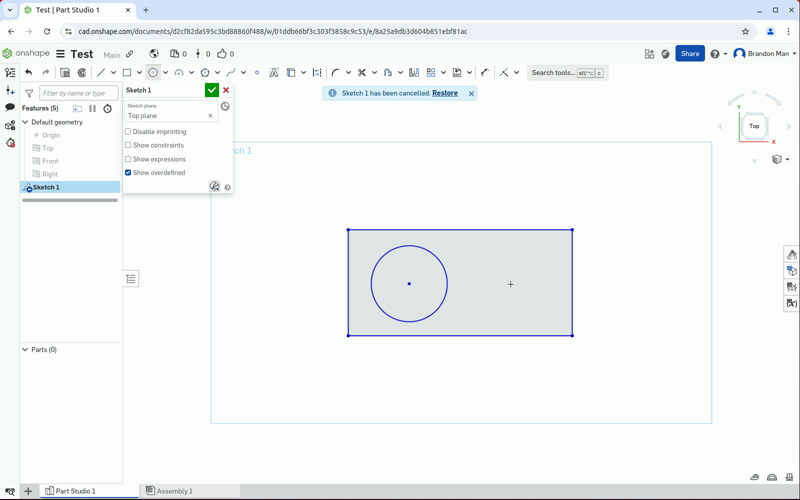
key_up(shift)
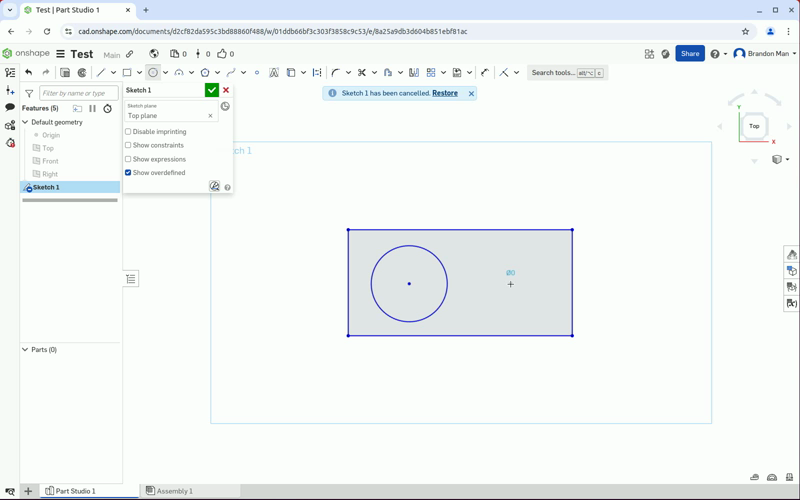
mouse_move(548, 283)
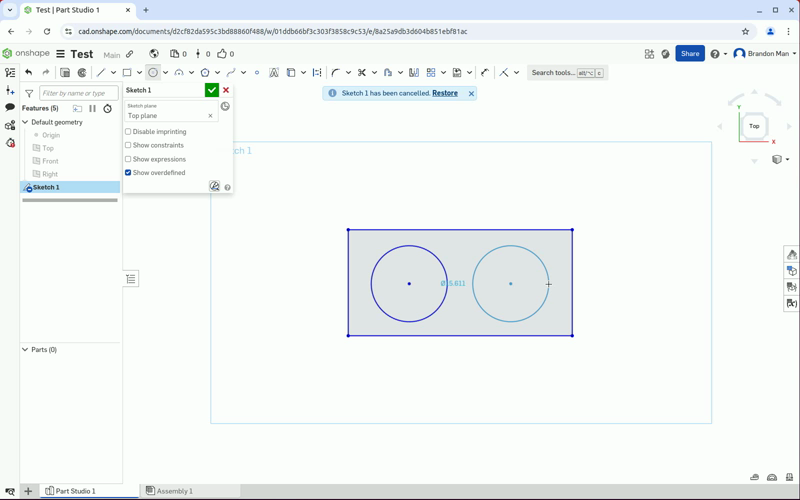
click(548, 283)
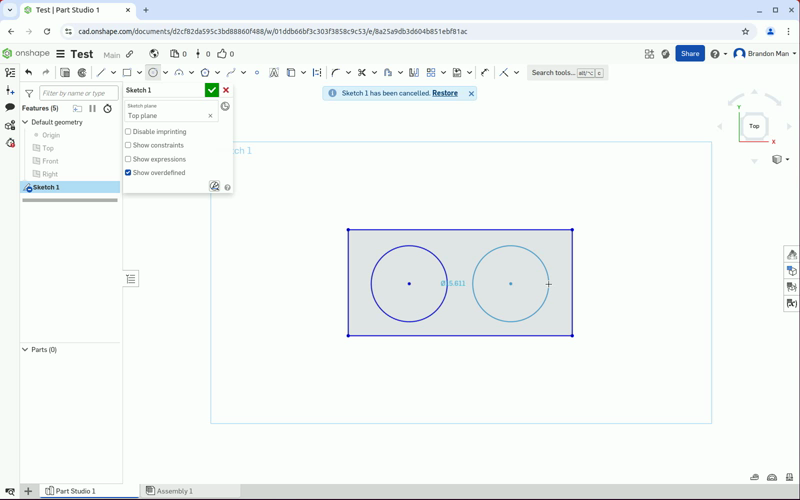
key(esc)
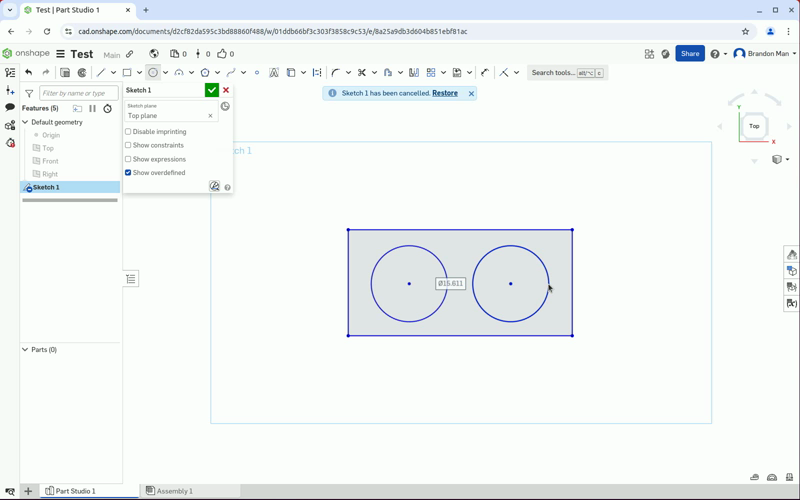
mouse_move(561, 249)
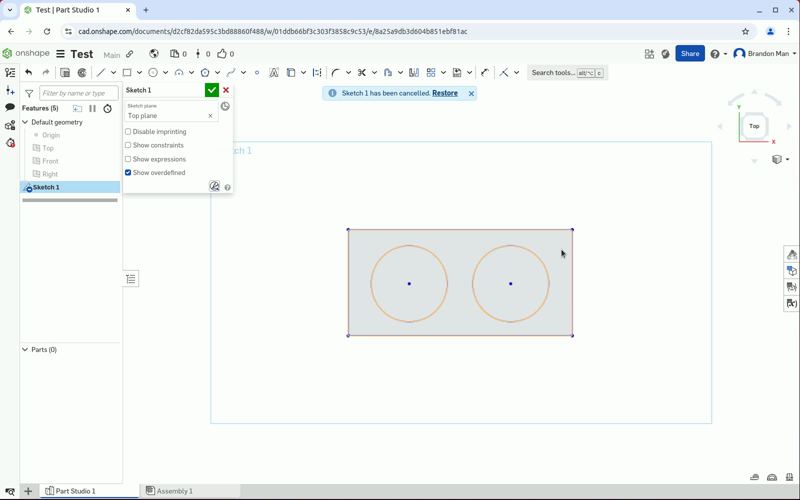
click(561, 249)
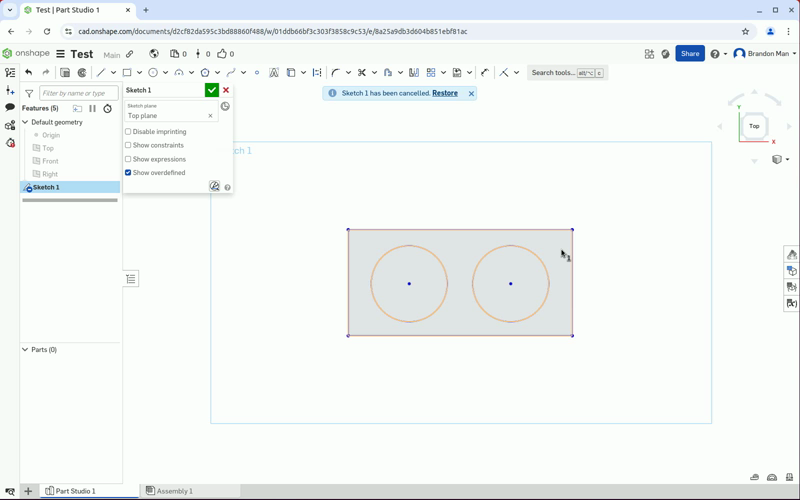
mouse_move(73, 352)
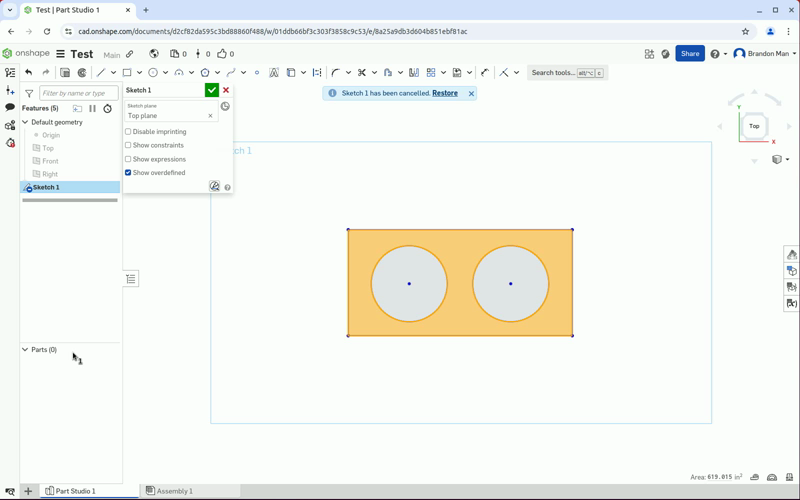
key(shift+y)
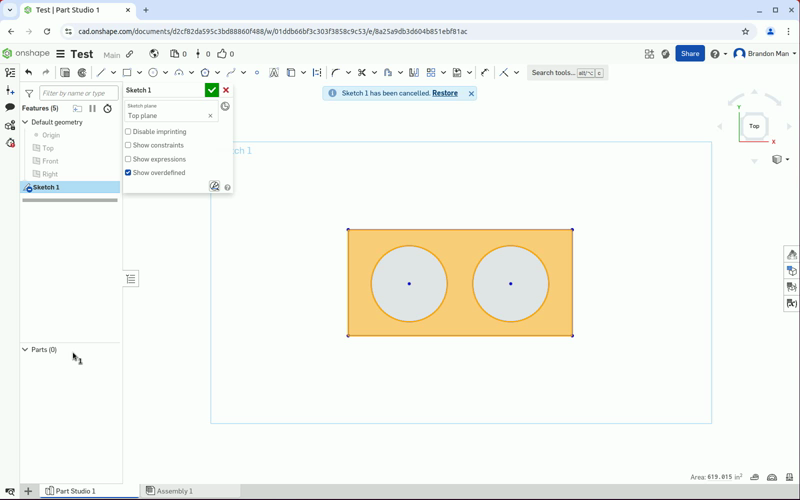
key(shift+e)
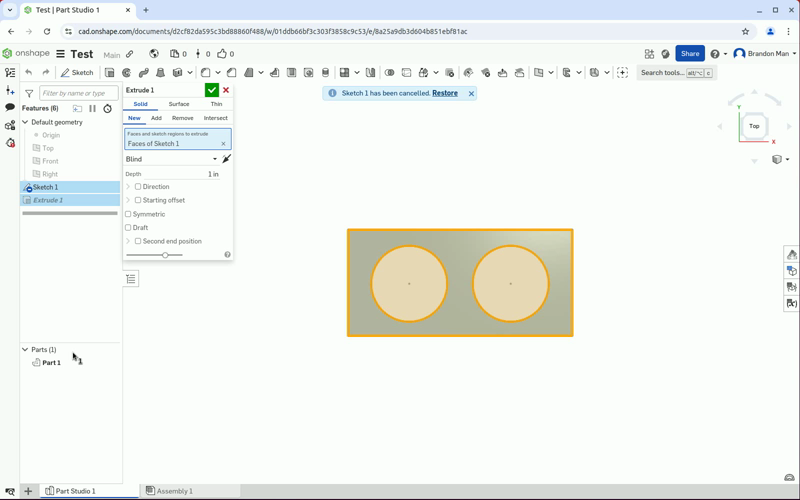
mouse_move(143, 106)
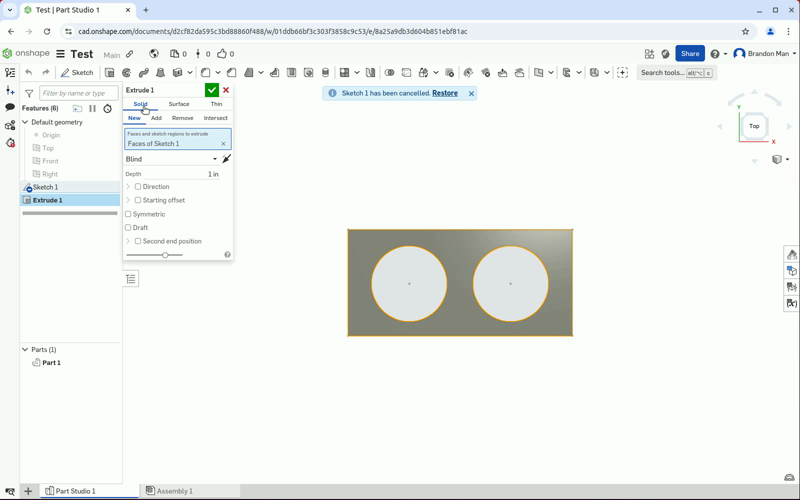
click(143, 106)
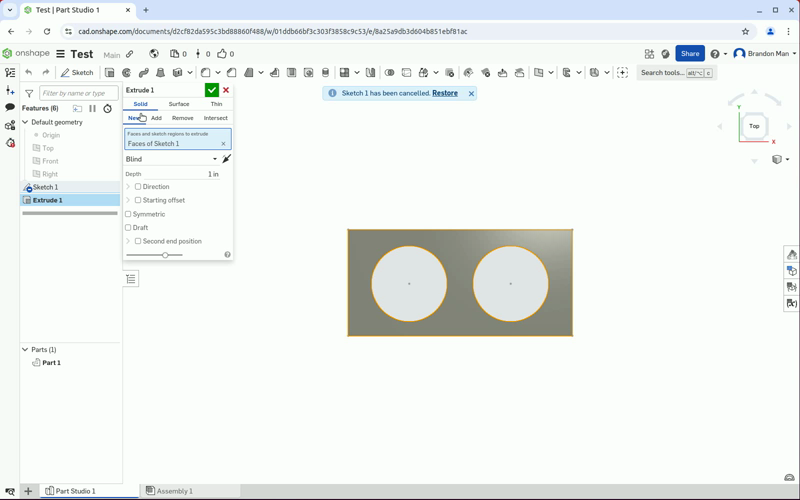
mouse_move(137, 120)
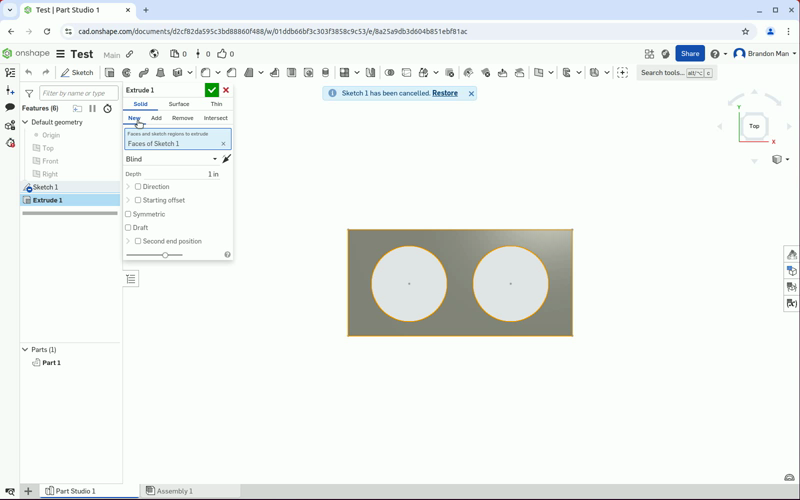
click(137, 120)
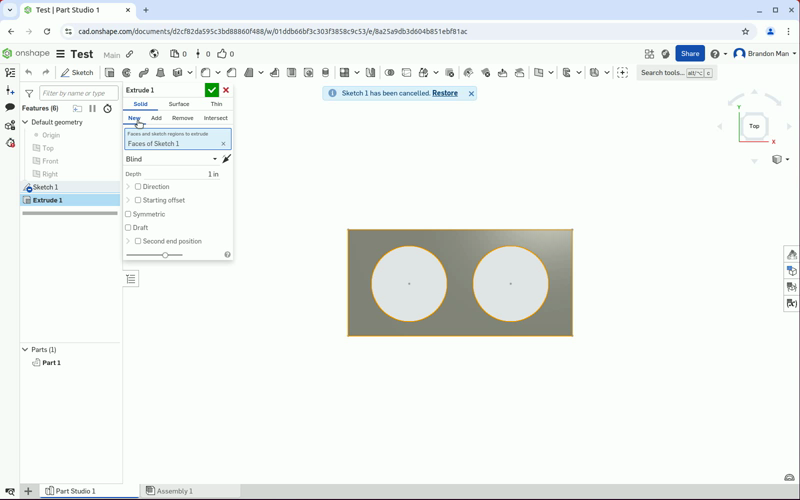
key(tab, 4)
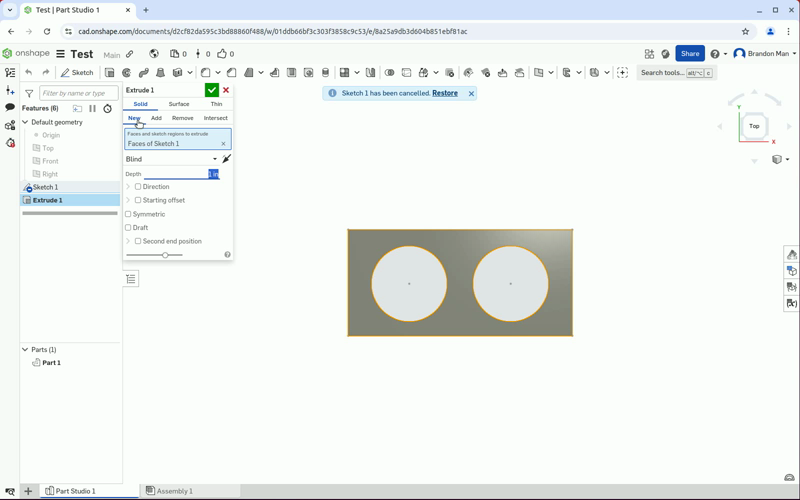
text(0.722)
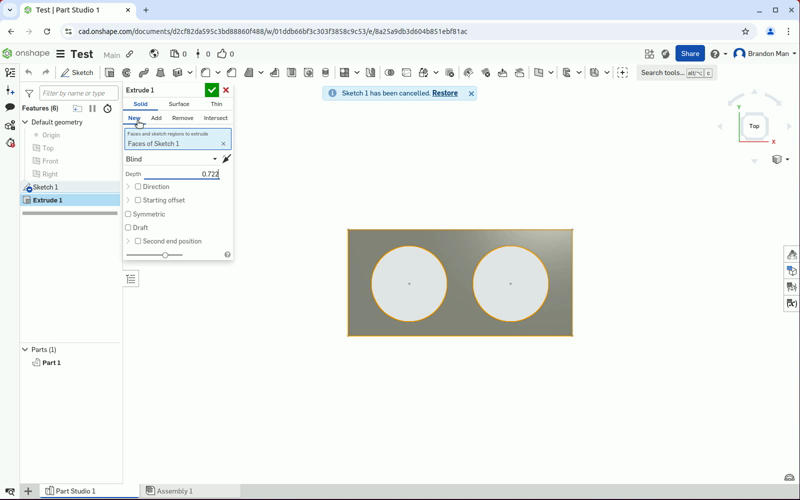
key(enter)
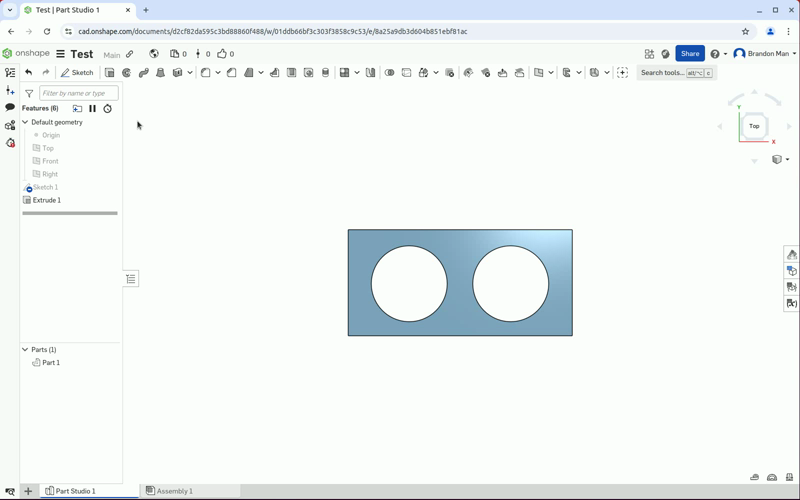
key(shift+h)
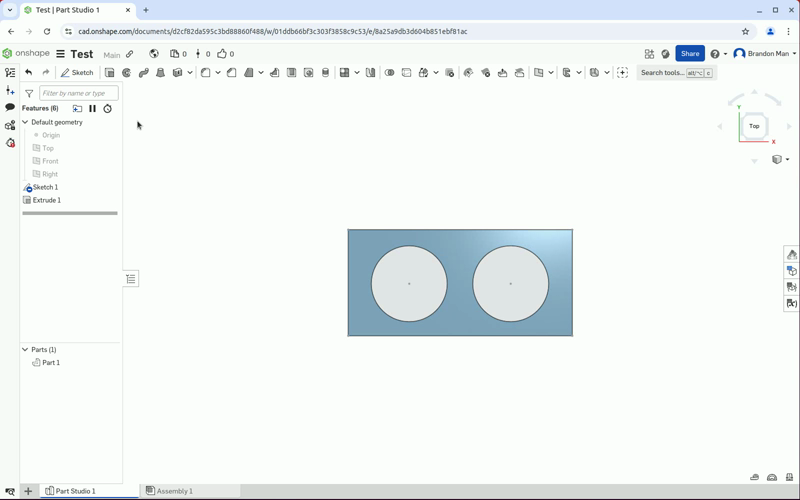
key(shift+h)
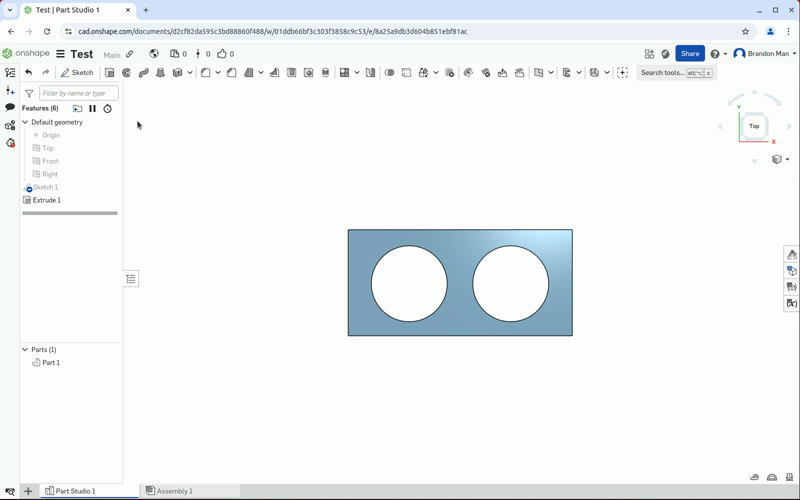
mouse_move(73, 189)
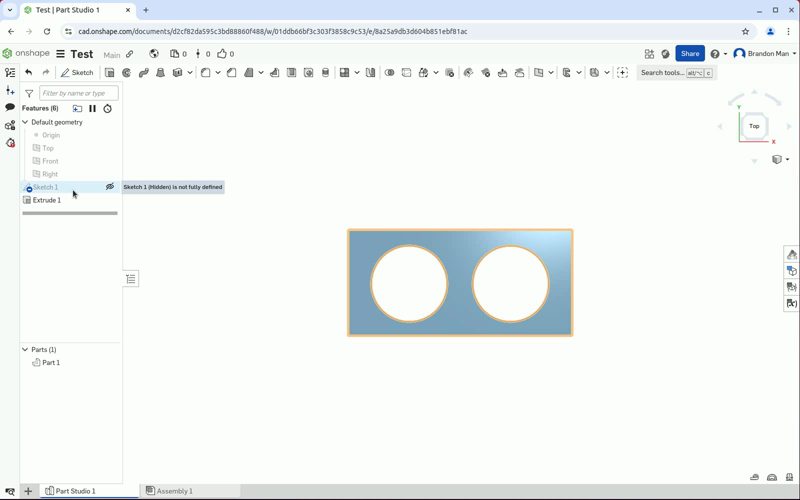
click(73, 189)
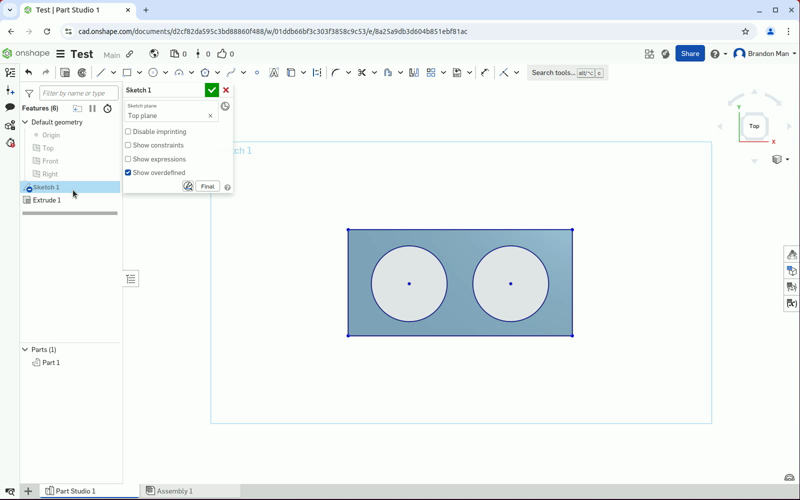
mouse_move(229, 92)
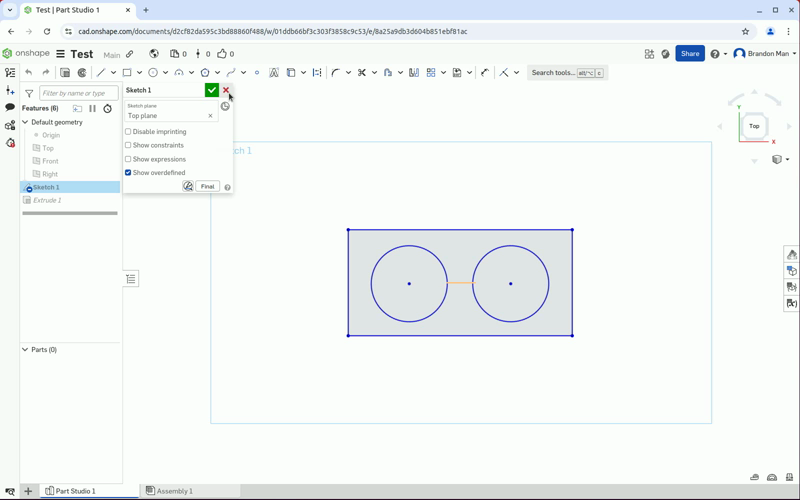
click(229, 92)
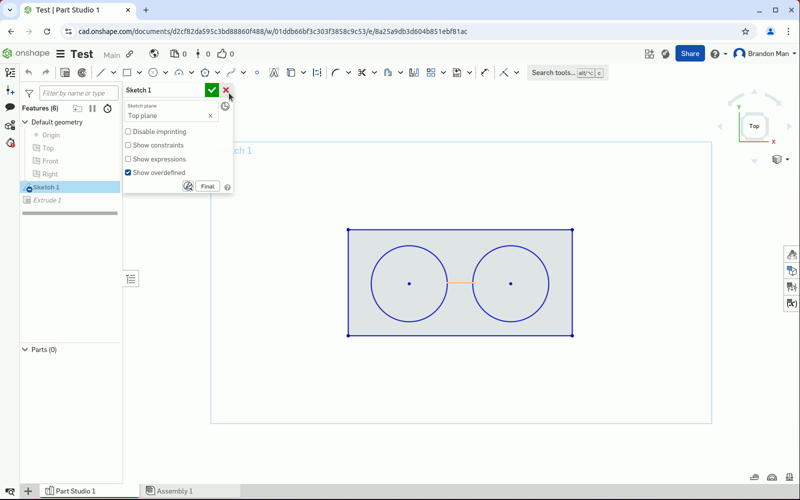
key(shift+s)
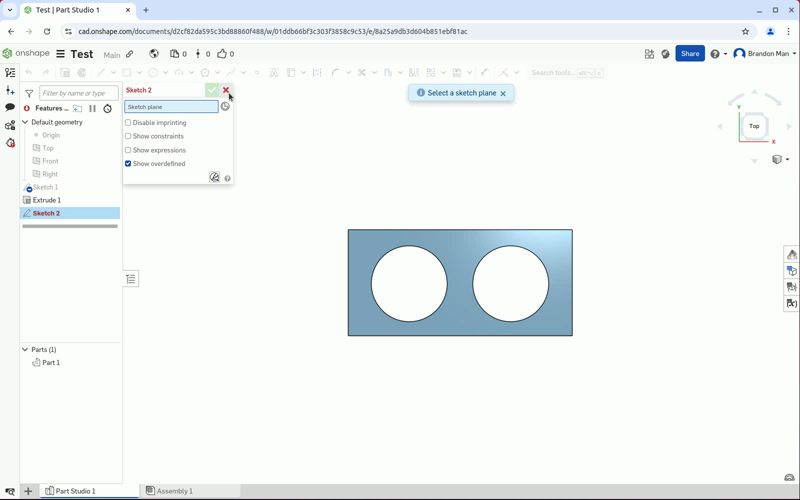
mouse_move(73, 150)
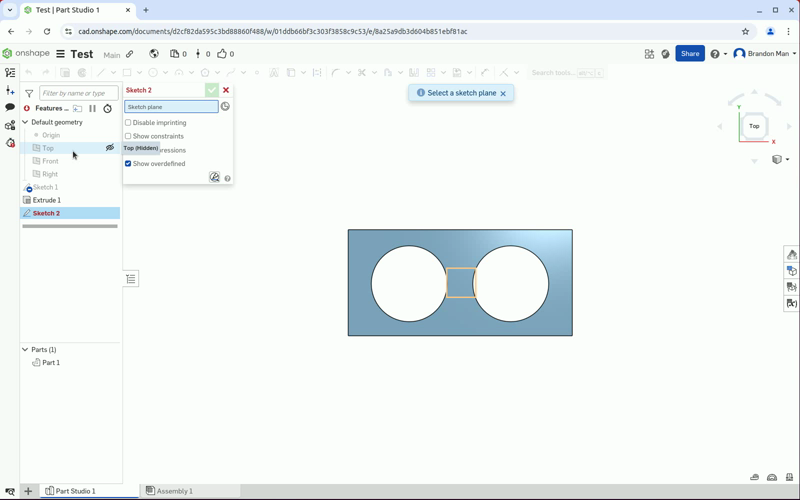
click(73, 150)
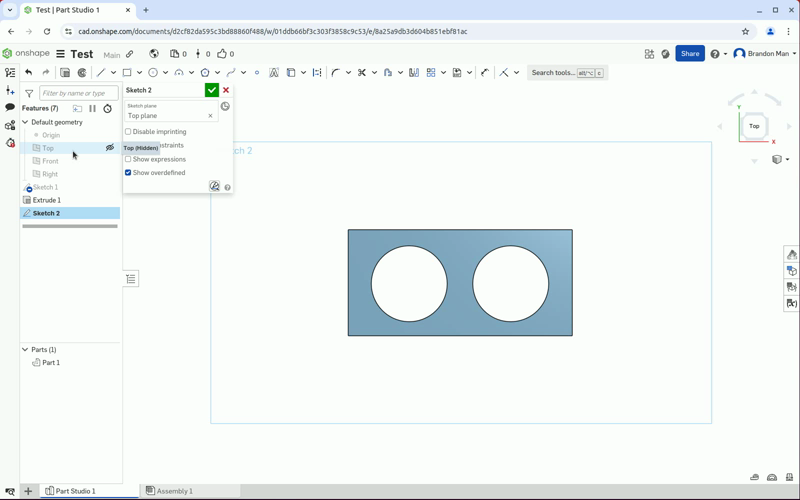
mouse_move(73, 352)
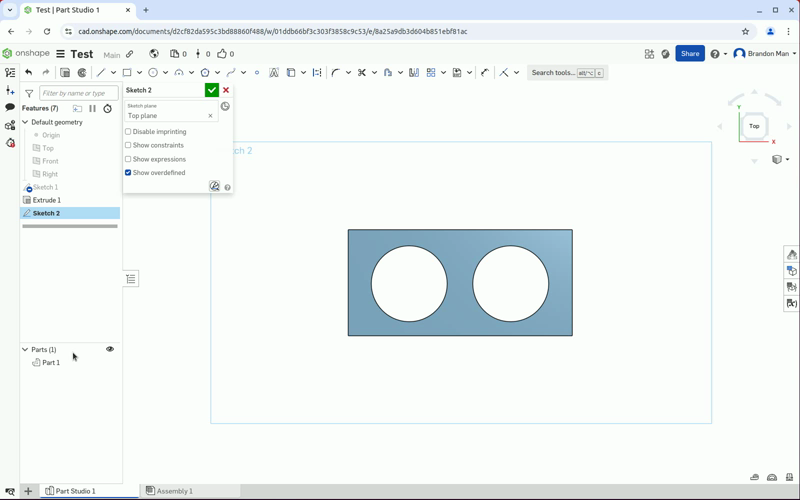
key(y)
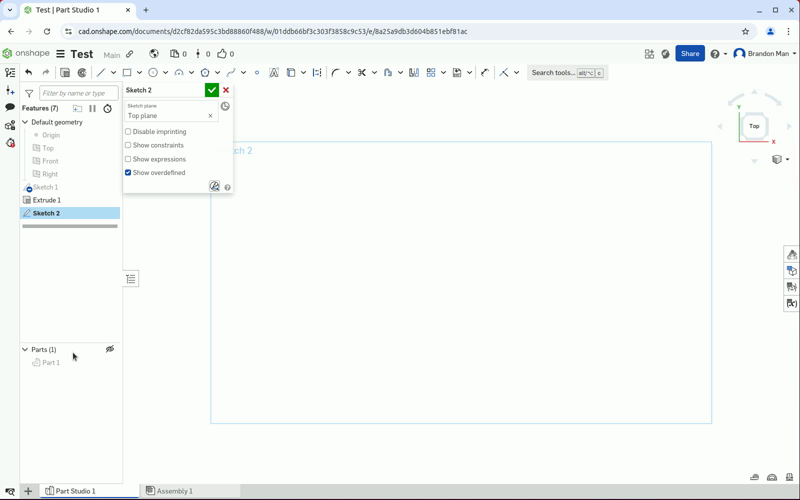
key(c)
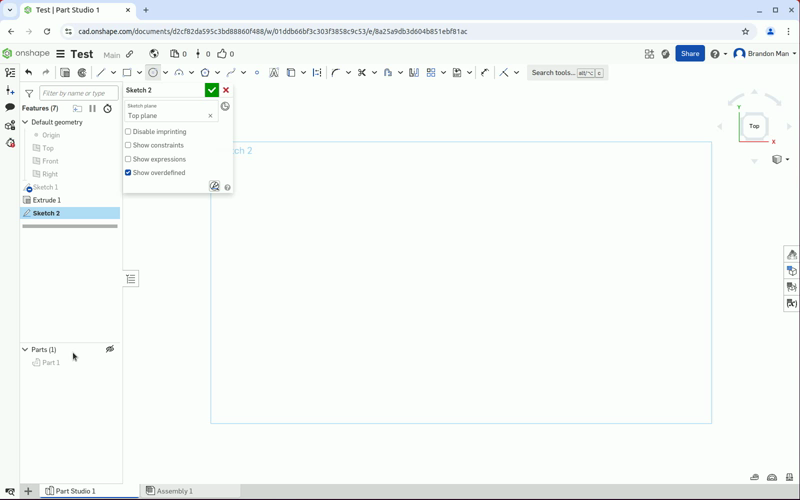
key_down(shift)
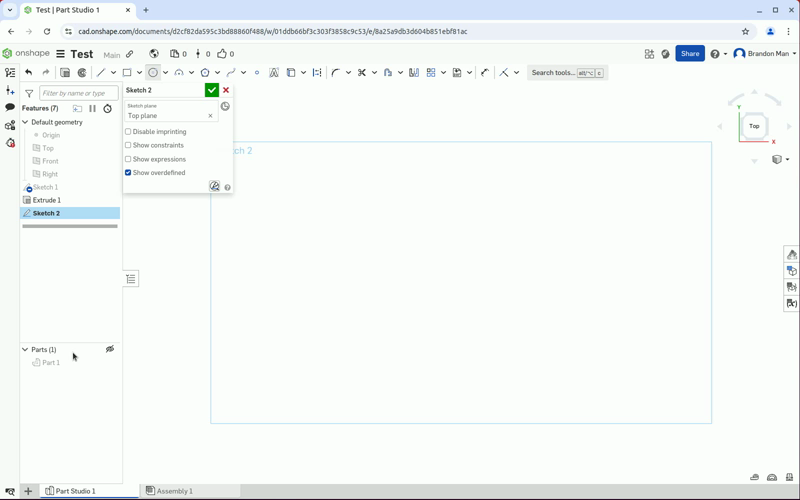
mouse_move(410, 282)
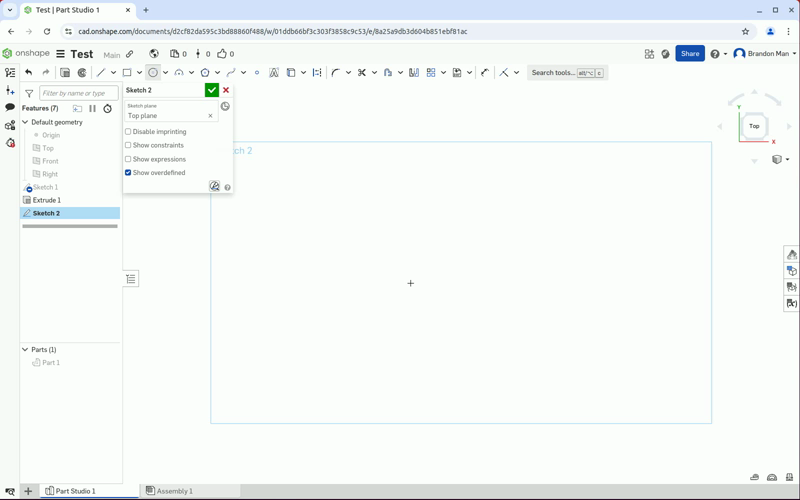
click(410, 282)
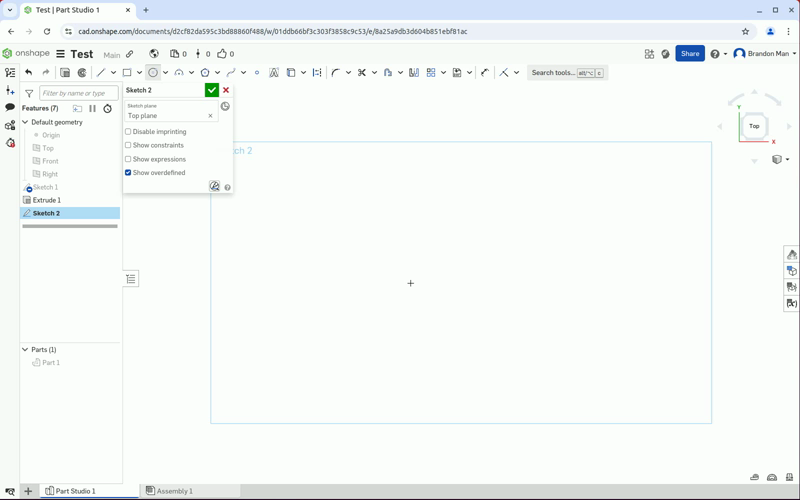
key_up(shift)
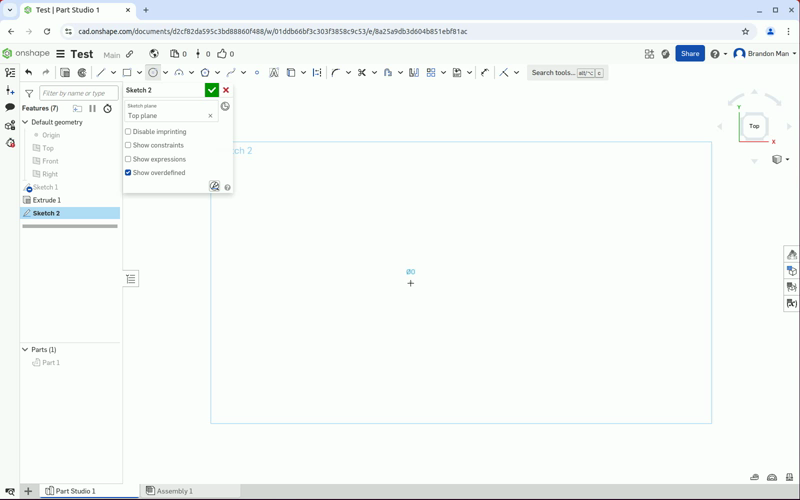
mouse_move(450, 282)
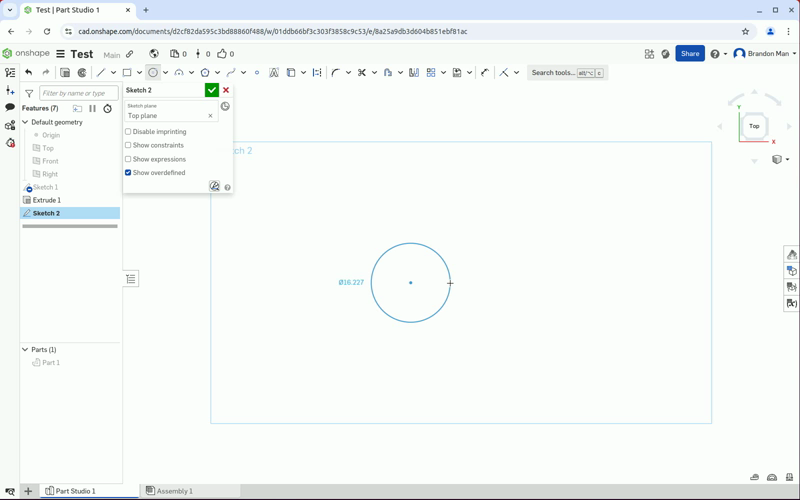
click(450, 282)
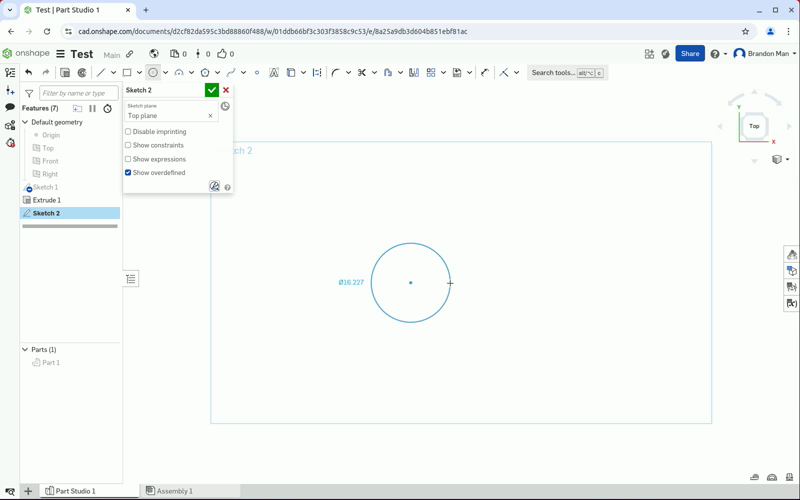
key(esc)
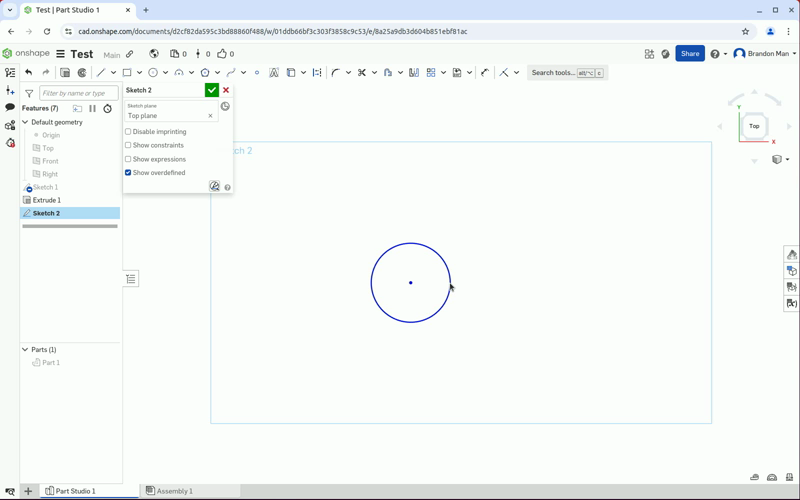
key(c)
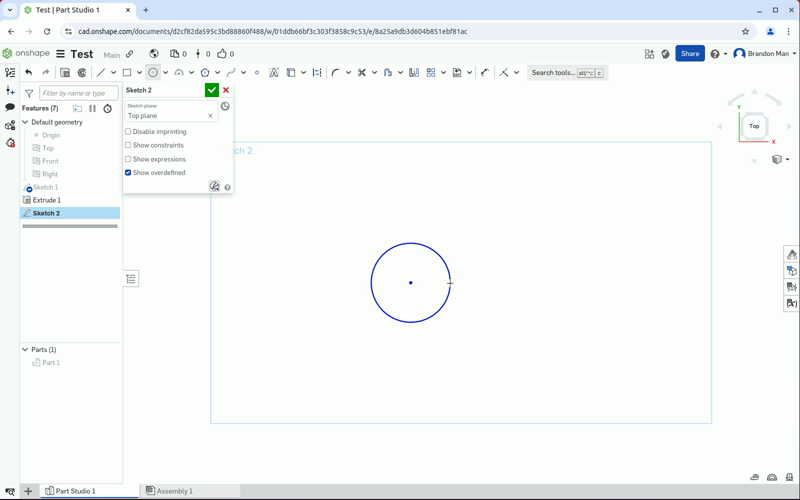
key_down(shift)
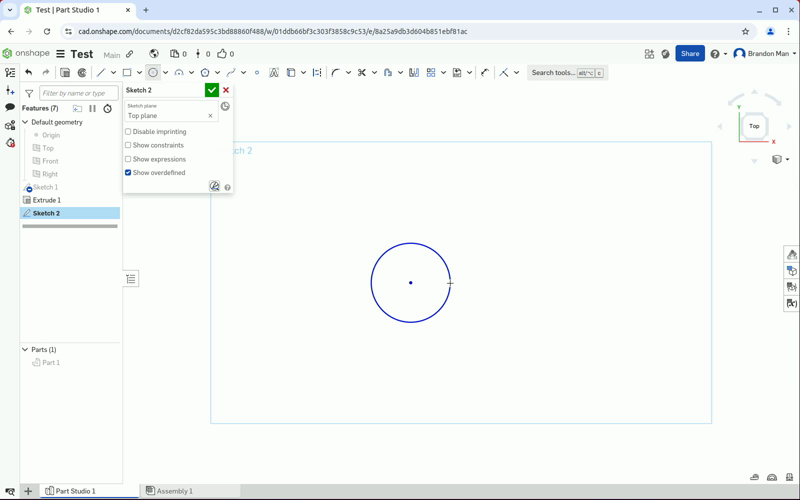
mouse_move(410, 282)
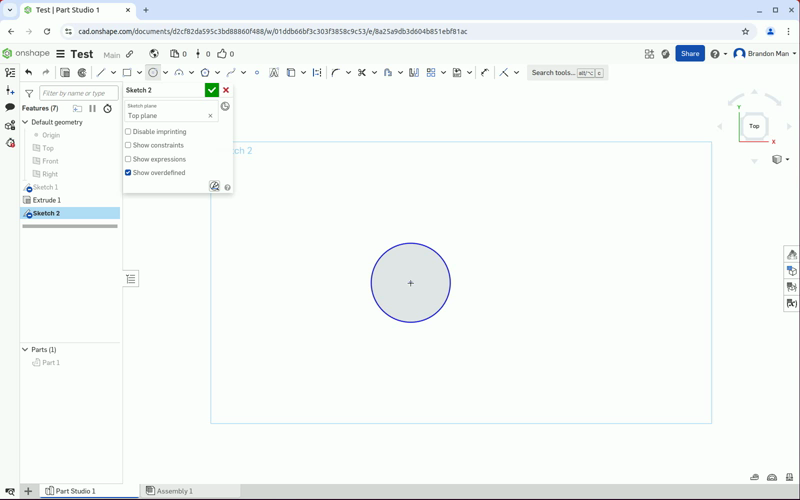
click(410, 282)
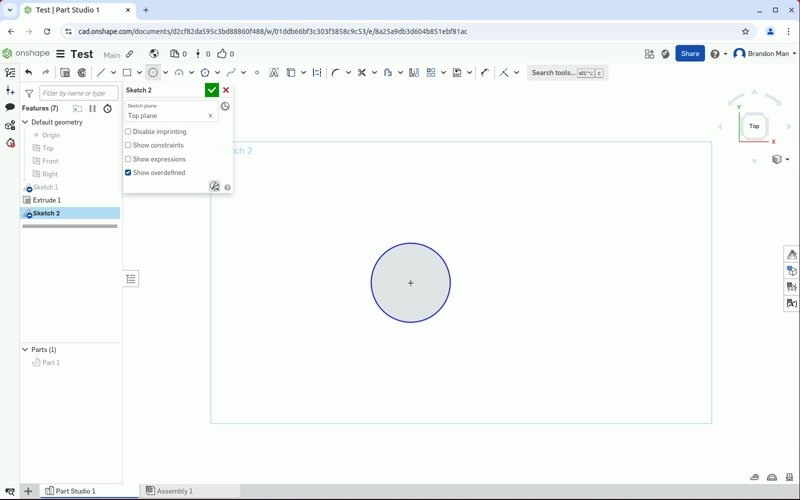
key_up(shift)
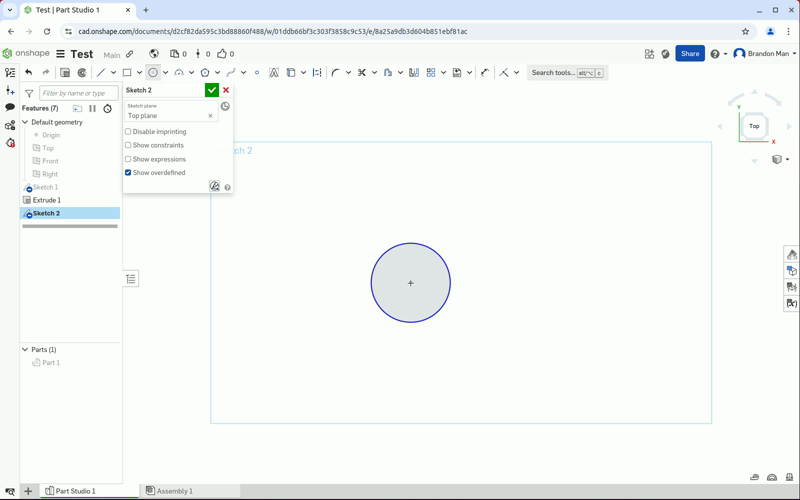
mouse_move(447, 282)
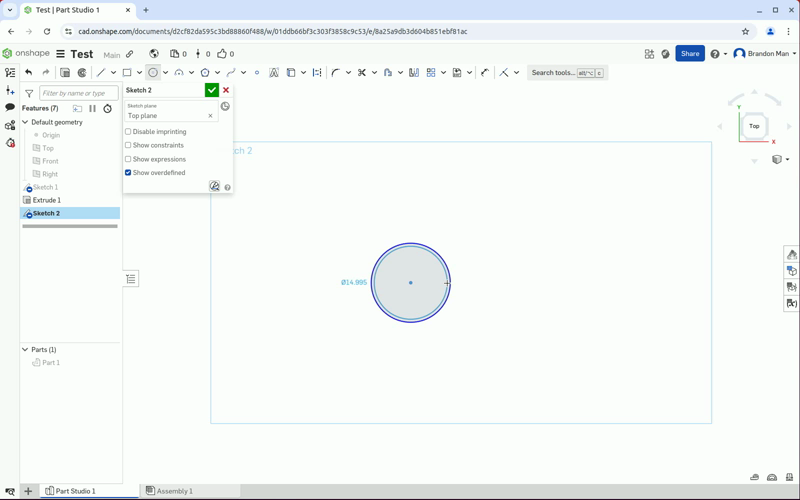
scroll(6)
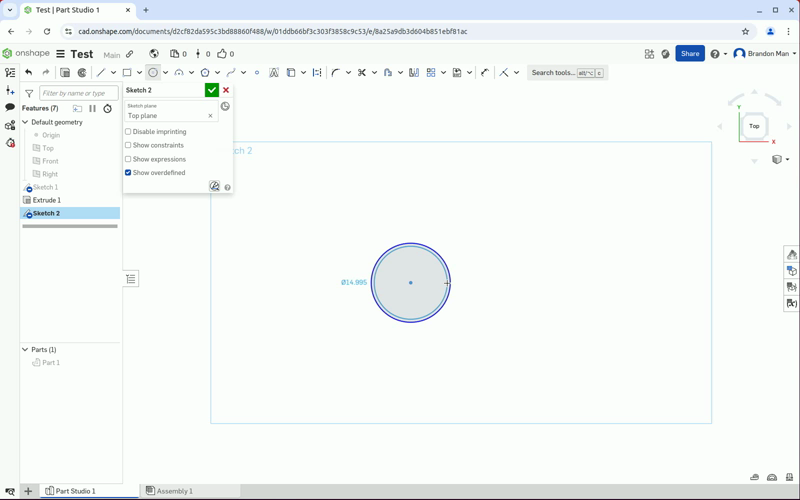
scroll(6)
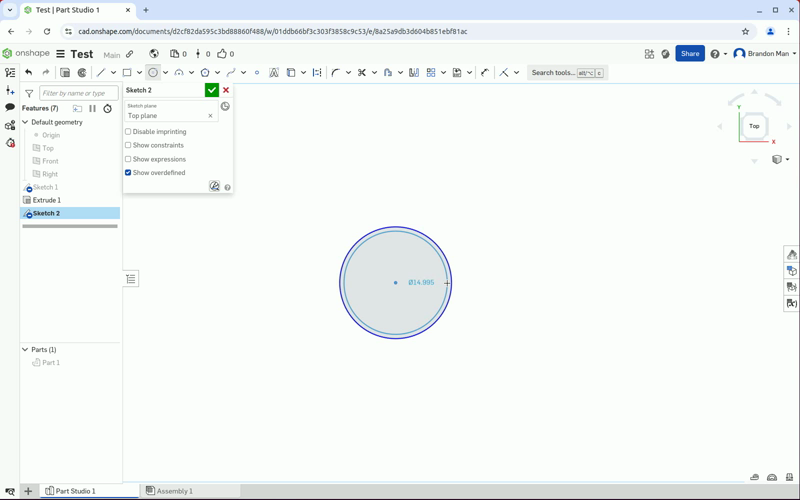
scroll(6)
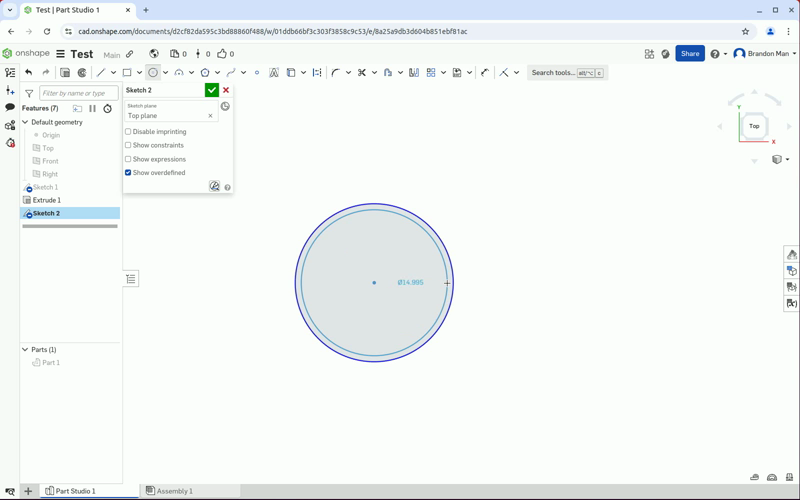
scroll(6)
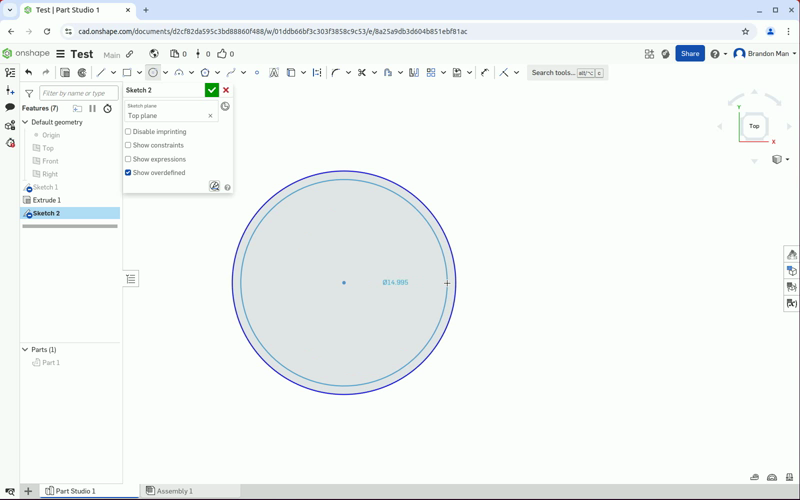
scroll(6)
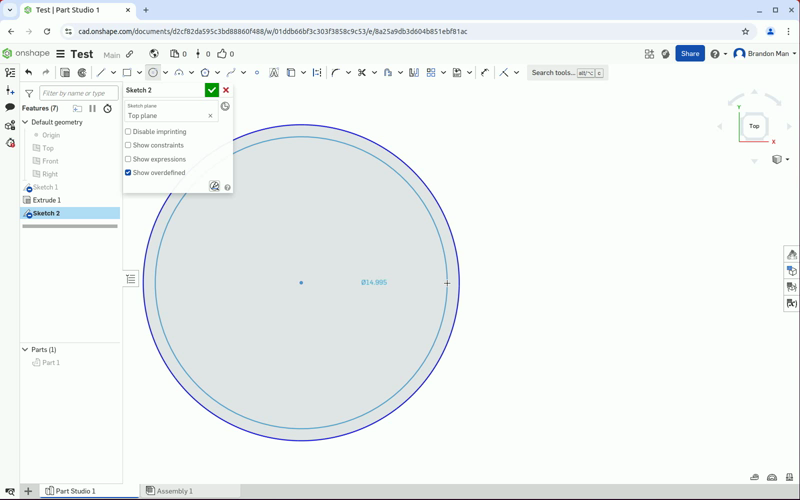
scroll(6)
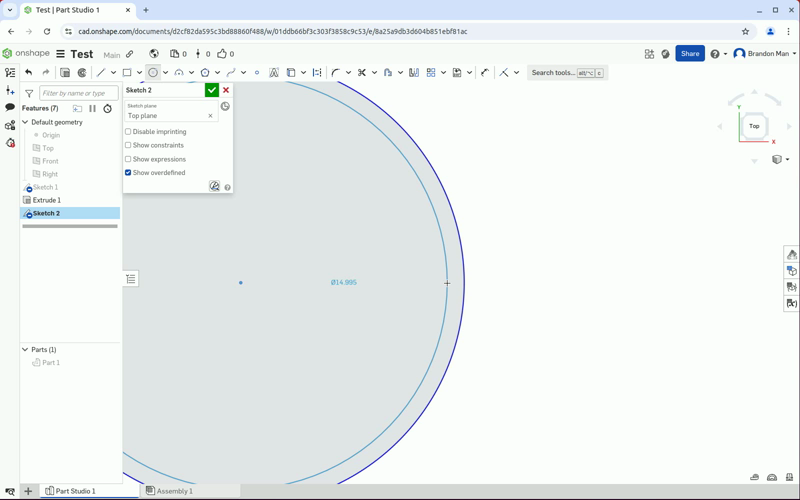
scroll(6)
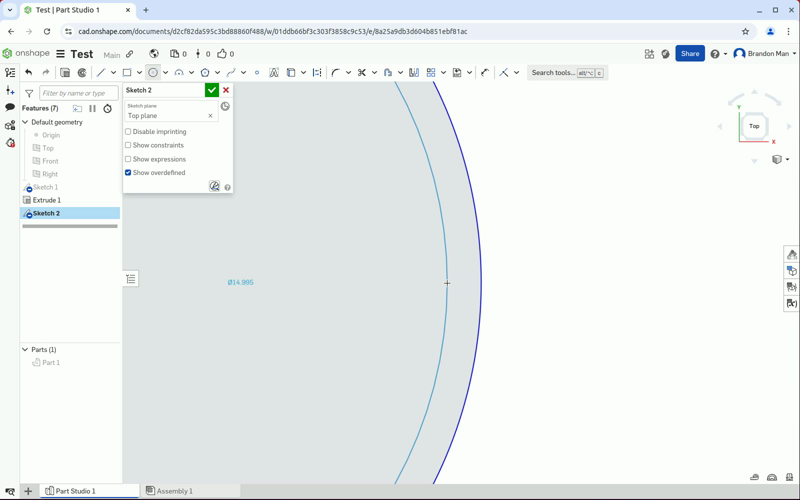
click(447, 282)
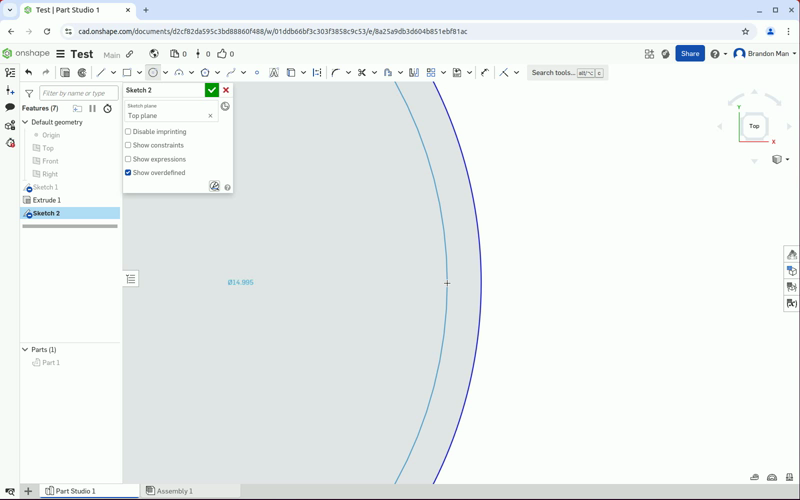
scroll(-6)
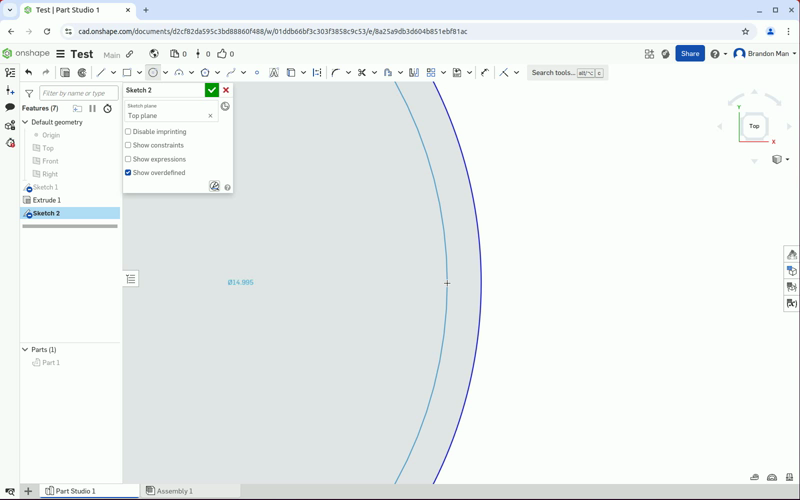
scroll(-6)
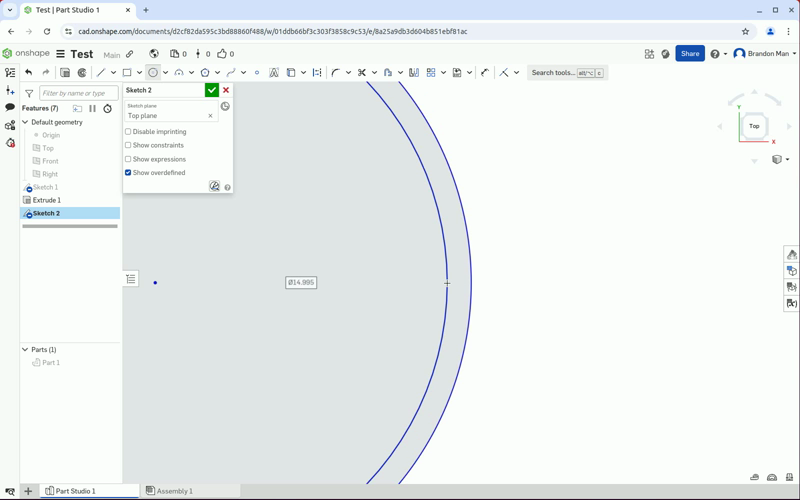
scroll(-6)
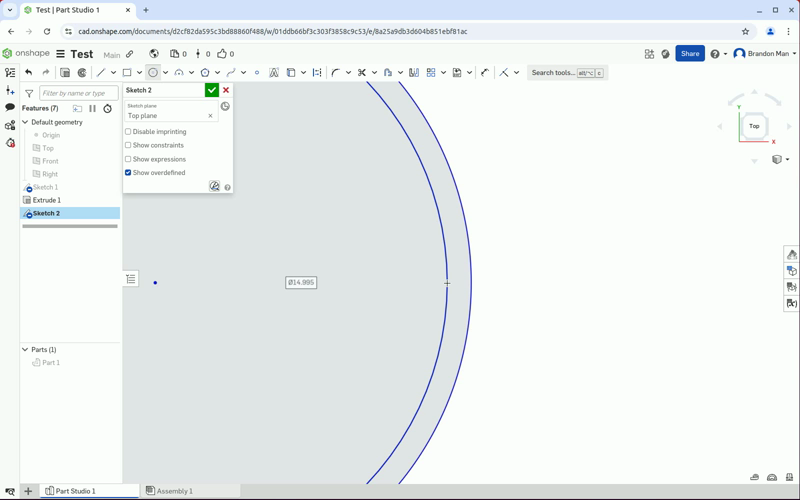
scroll(-6)
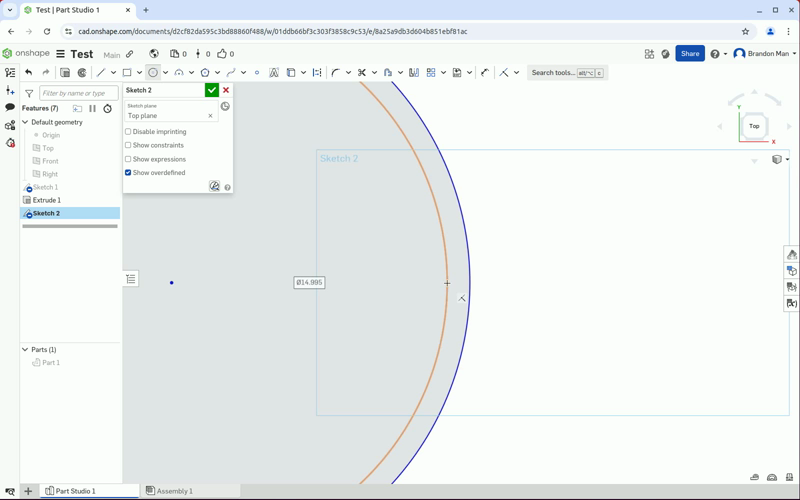
scroll(-6)
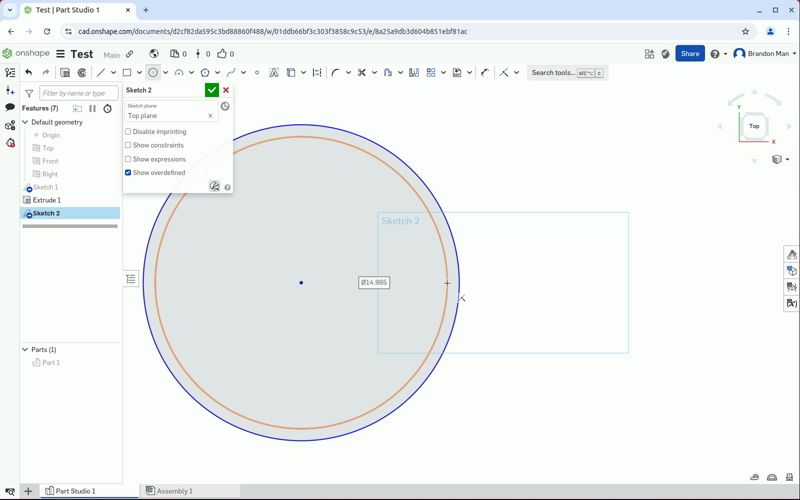
scroll(-6)
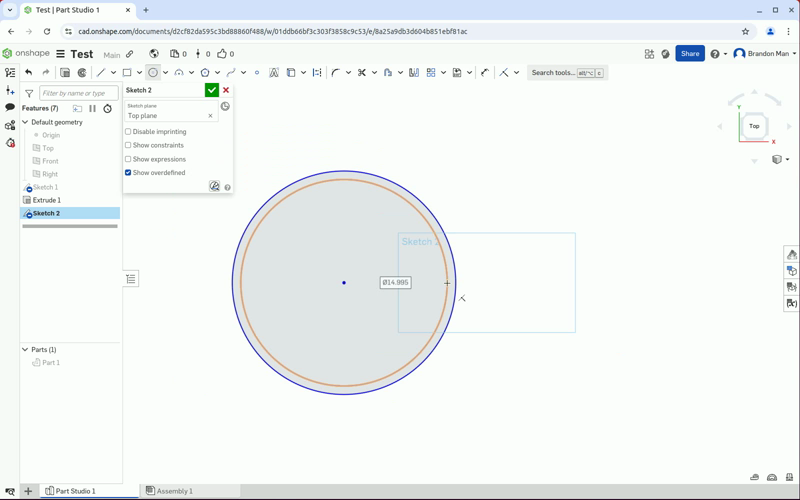
scroll(-6)
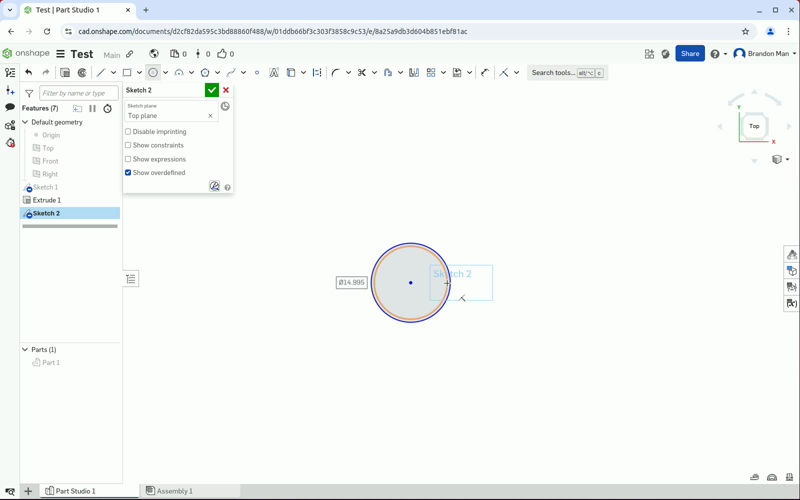
key(esc)
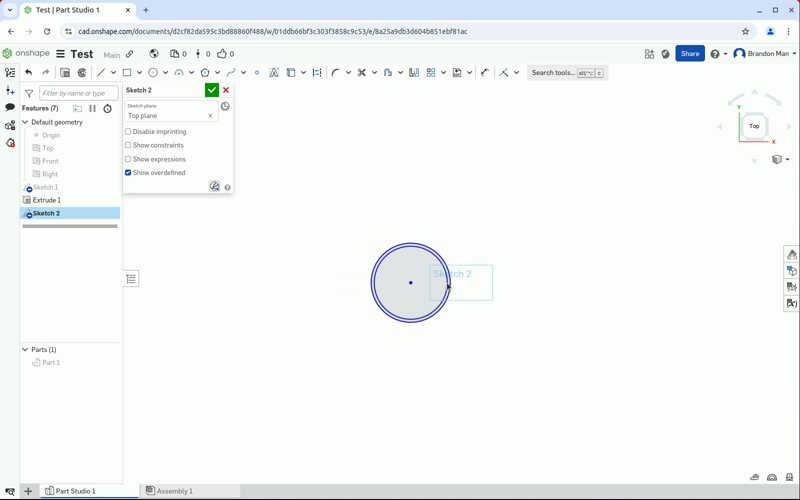
mouse_move(374, 288)
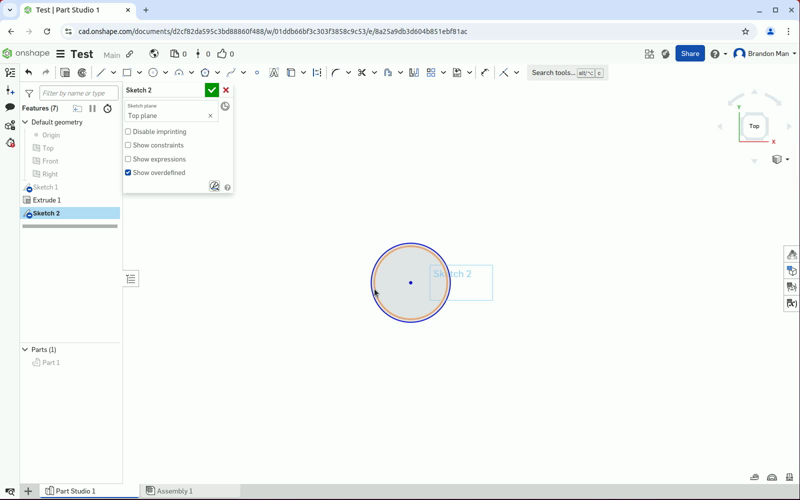
scroll(6)
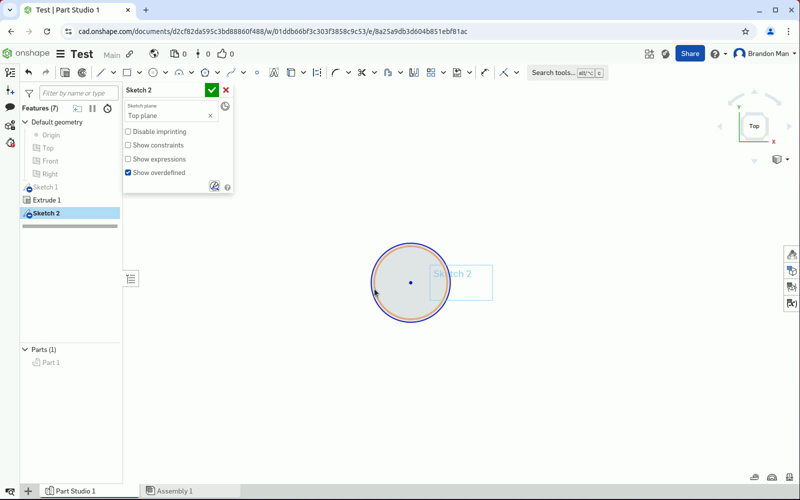
scroll(6)
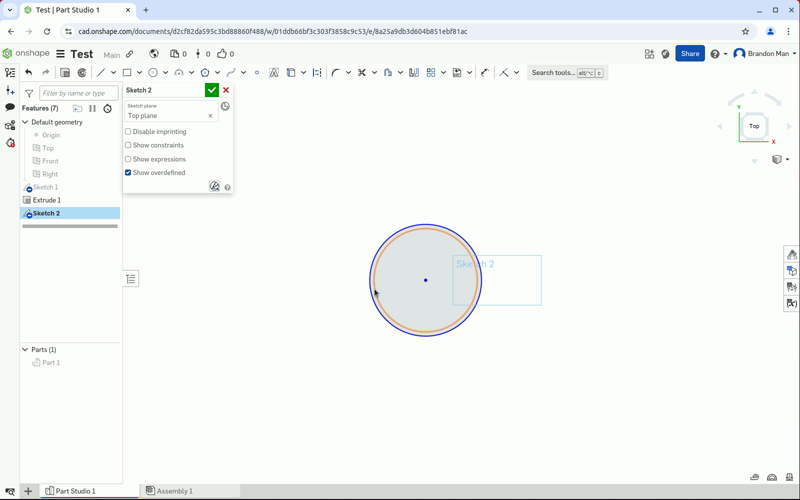
scroll(6)
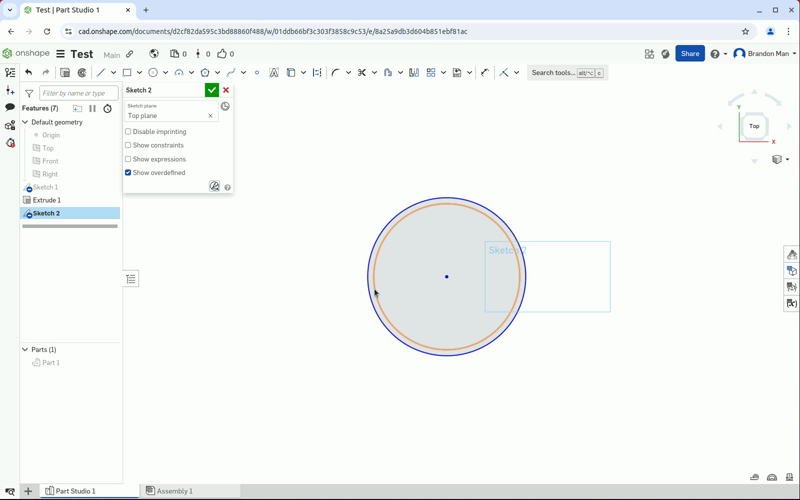
scroll(6)
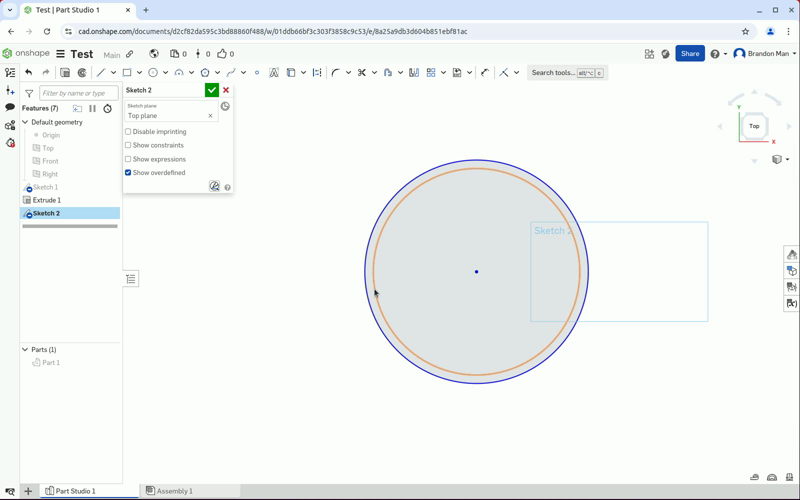
scroll(6)
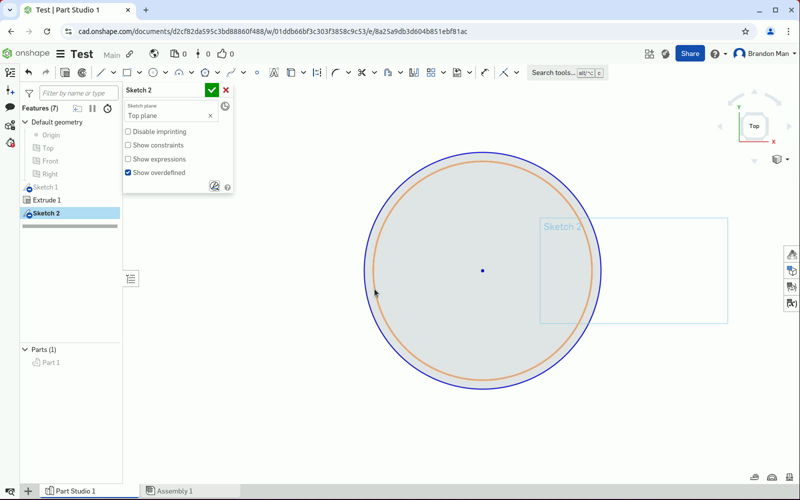
scroll(6)
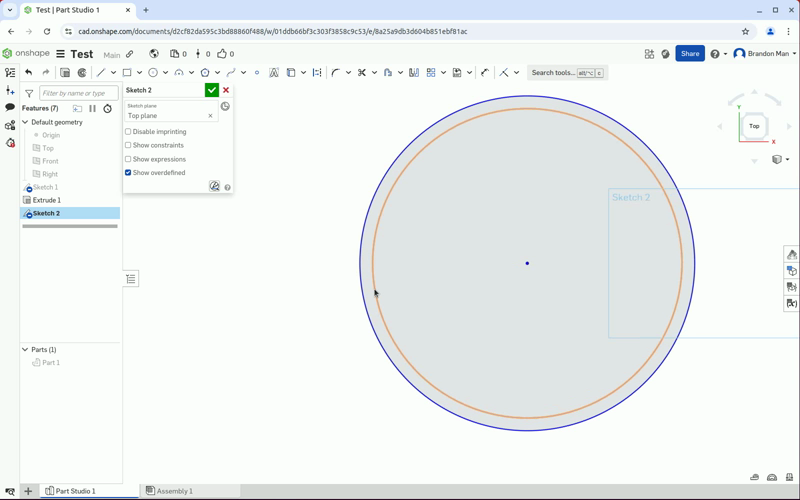
scroll(6)
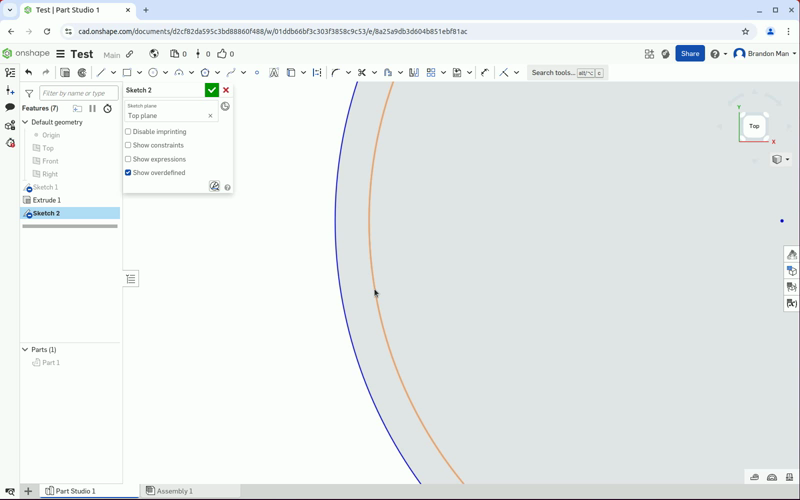
click(374, 288)
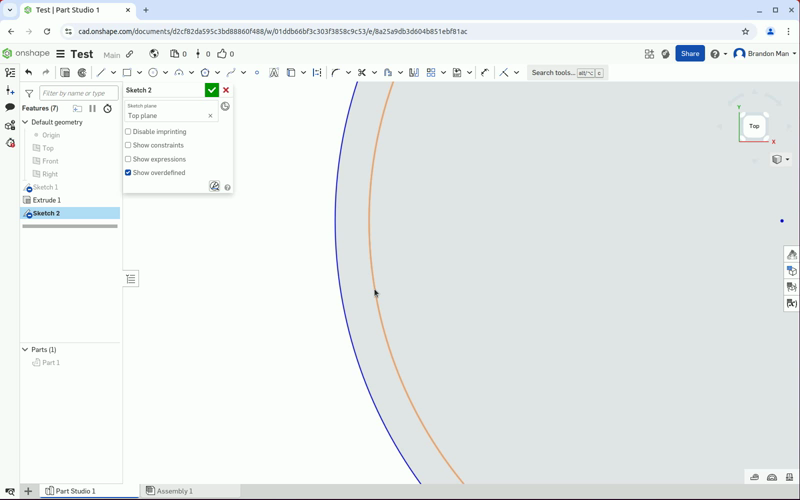
scroll(-6)
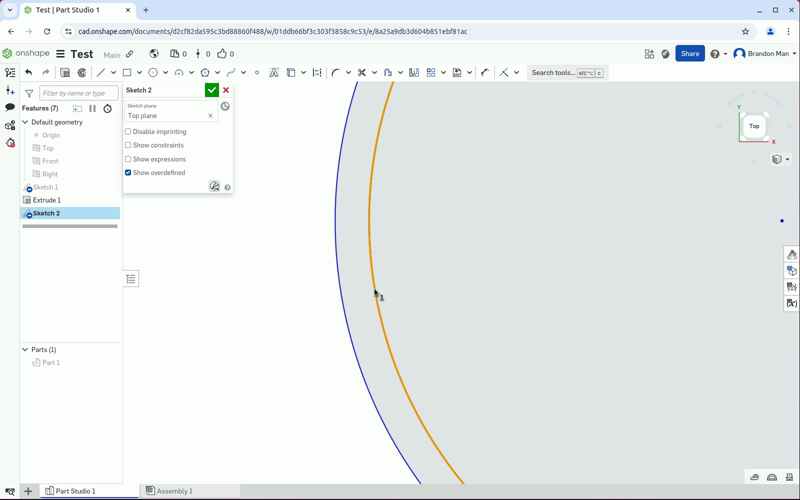
scroll(-6)
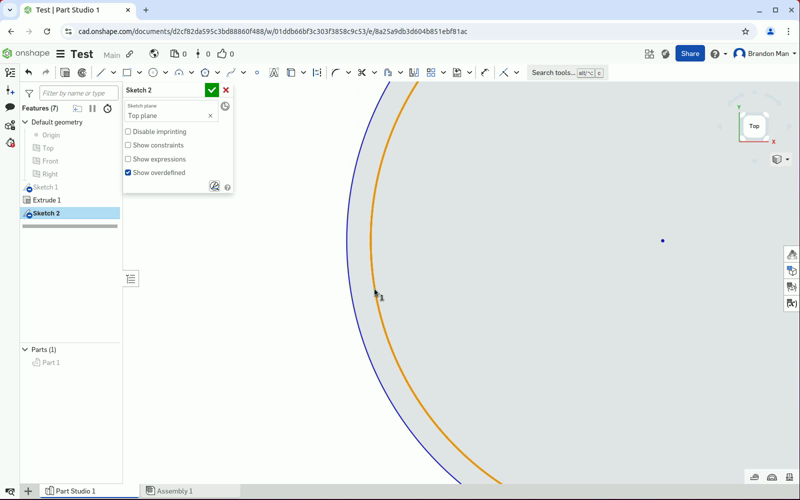
scroll(-6)
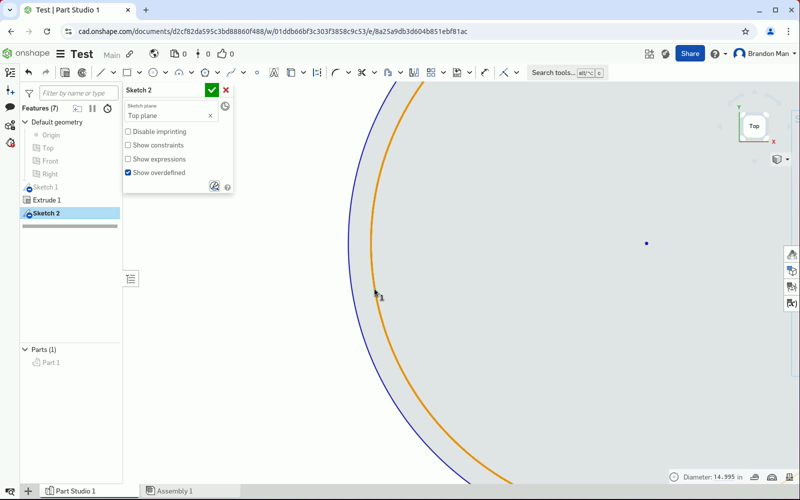
scroll(-6)
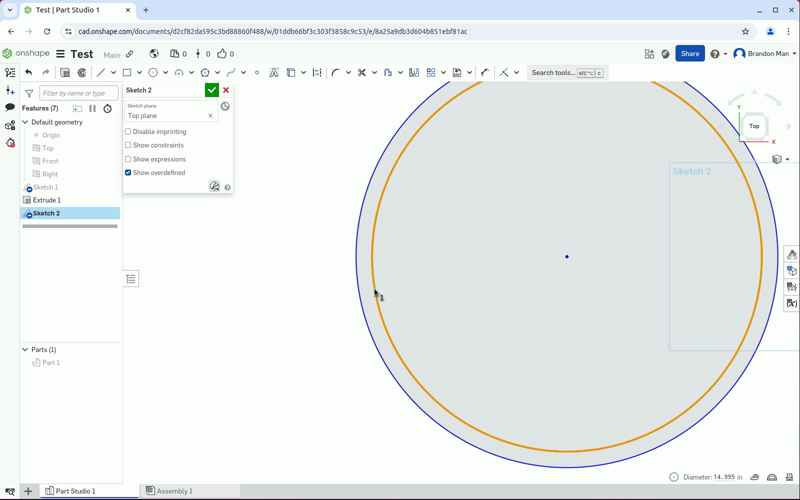
scroll(-6)
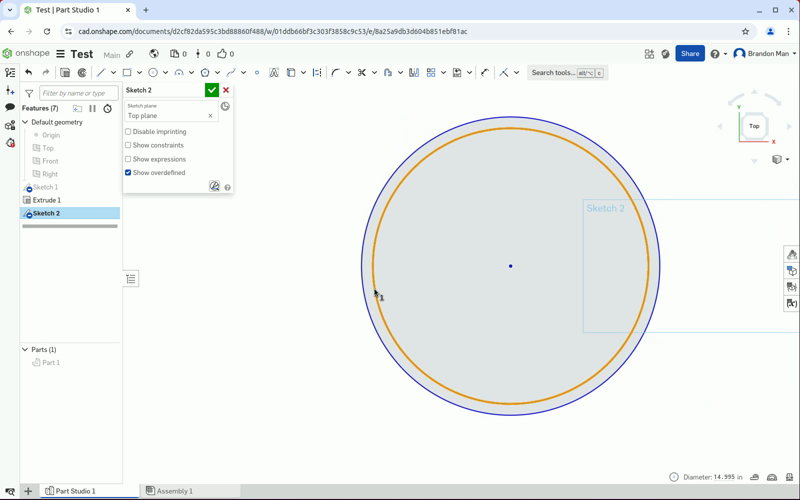
scroll(-6)
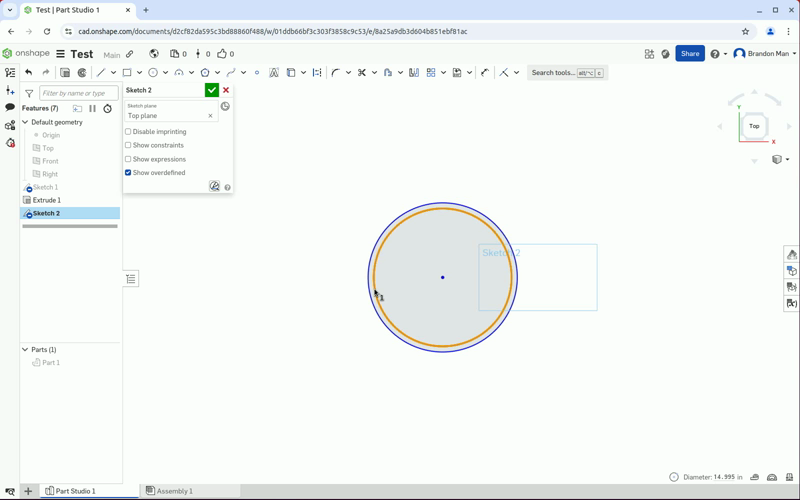
scroll(-6)
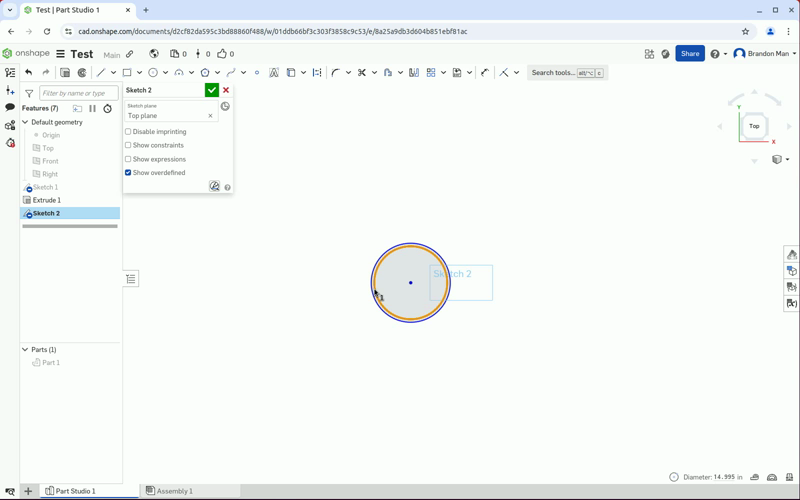
mouse_move(73, 352)
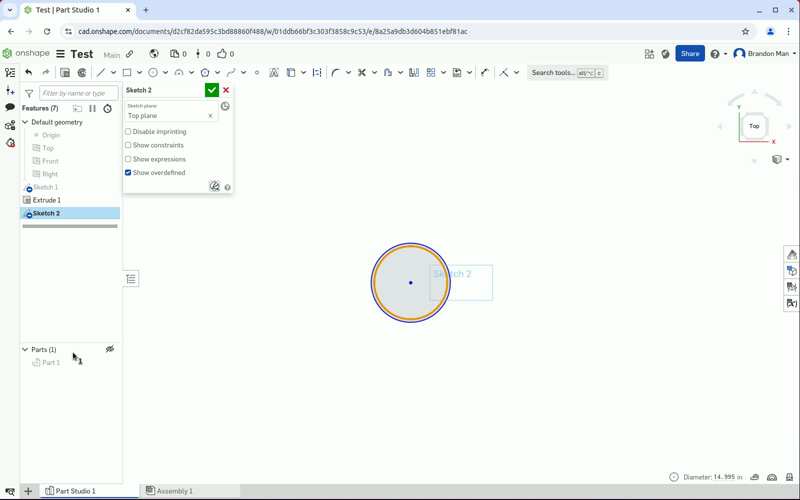
key(shift+y)
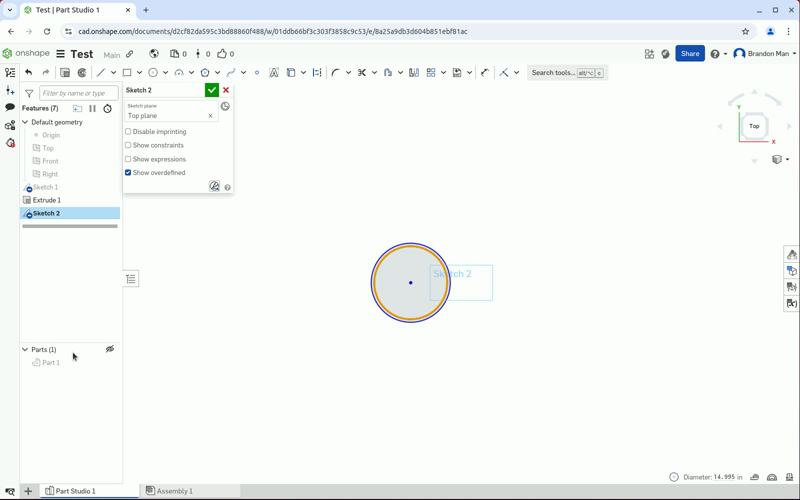
key(shift+e)
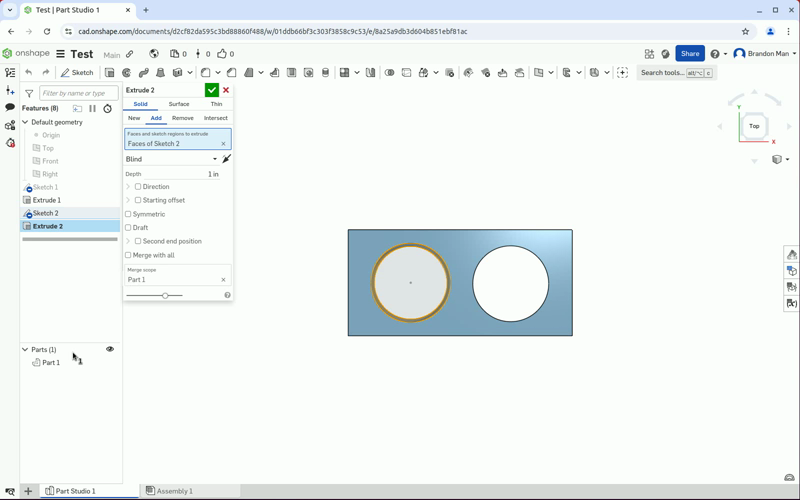
mouse_move(143, 106)
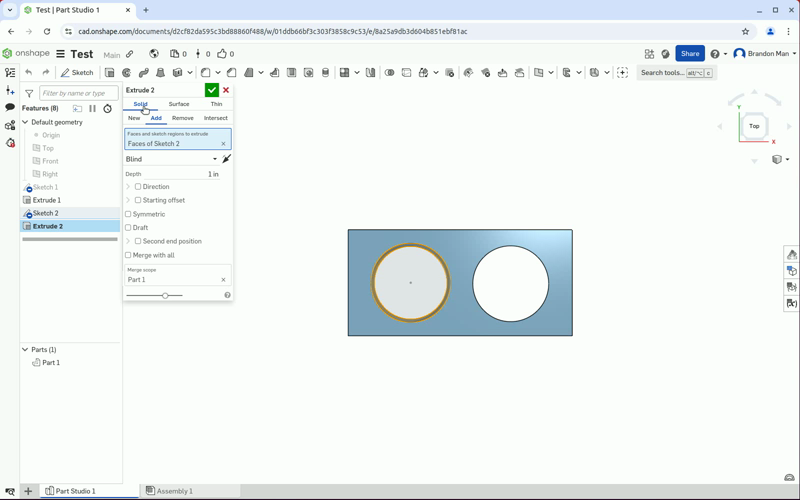
click(143, 106)
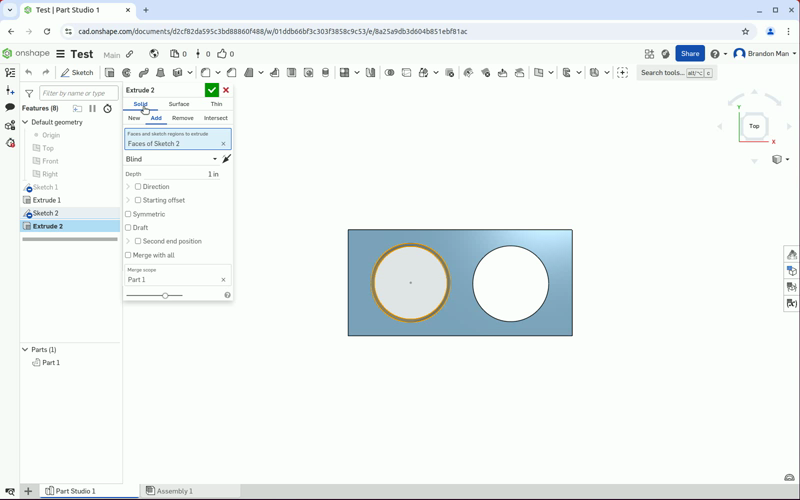
mouse_move(137, 120)
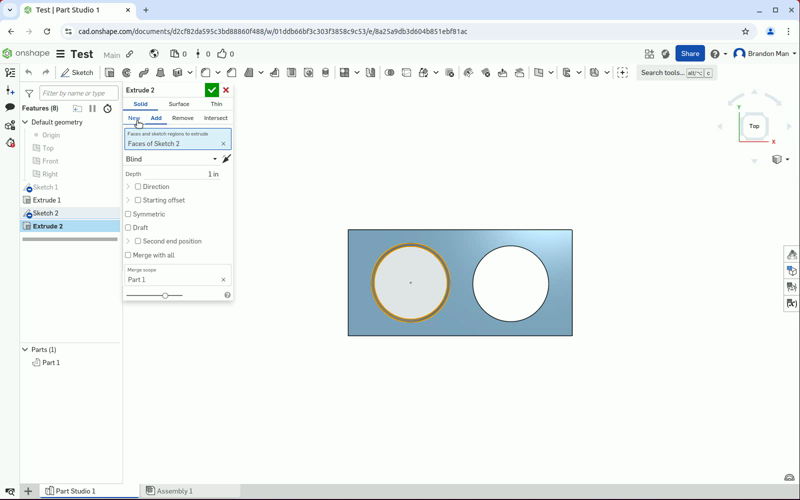
click(137, 120)
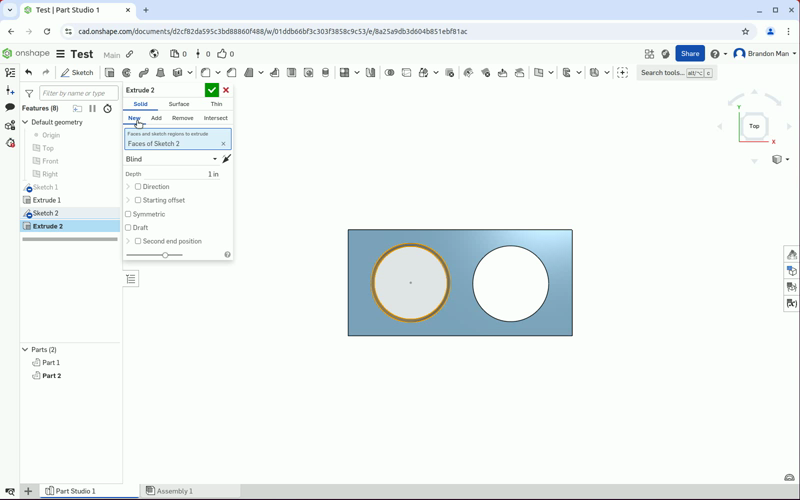
key(tab, 4)
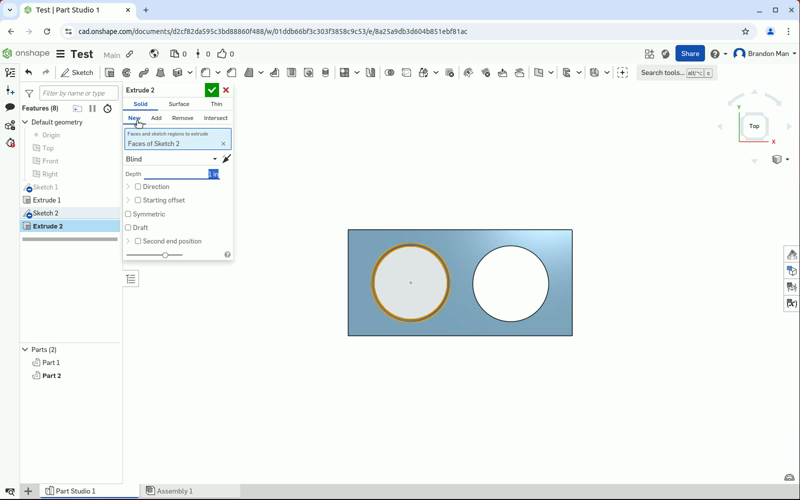
text(0.241)
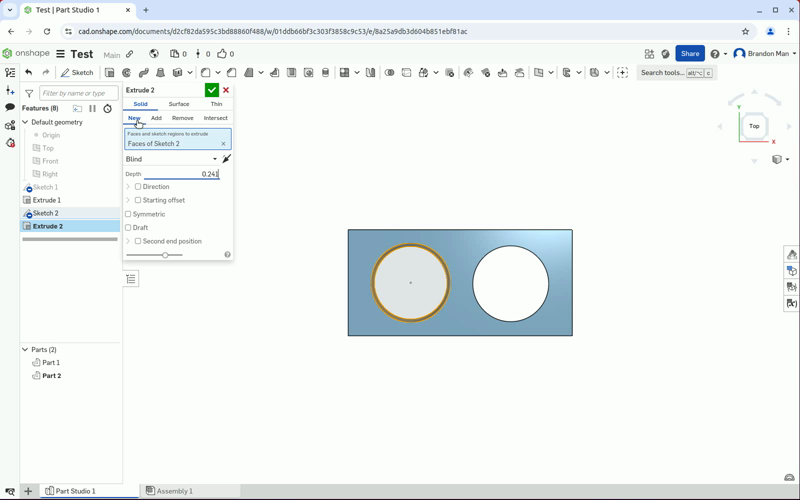
key(enter)
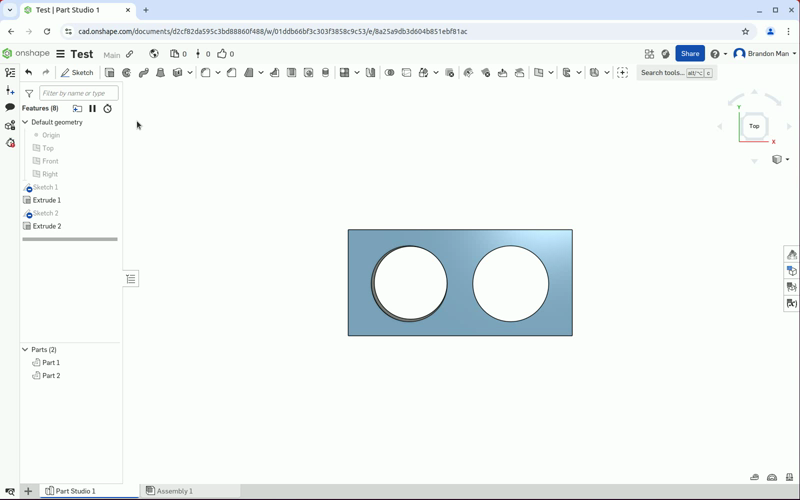
key(shift+h)
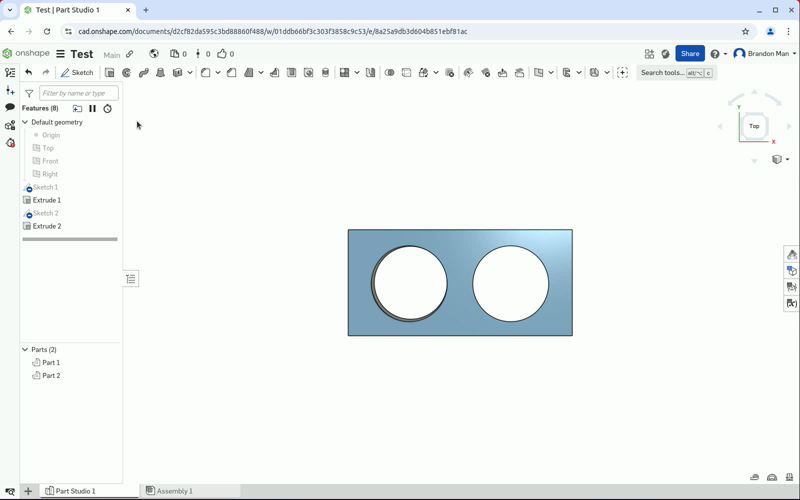
key(shift+h)
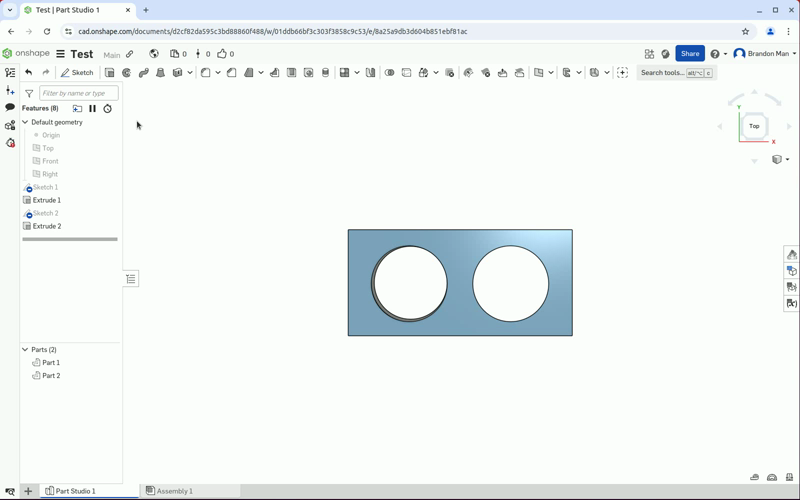
mouse_move(73, 189)
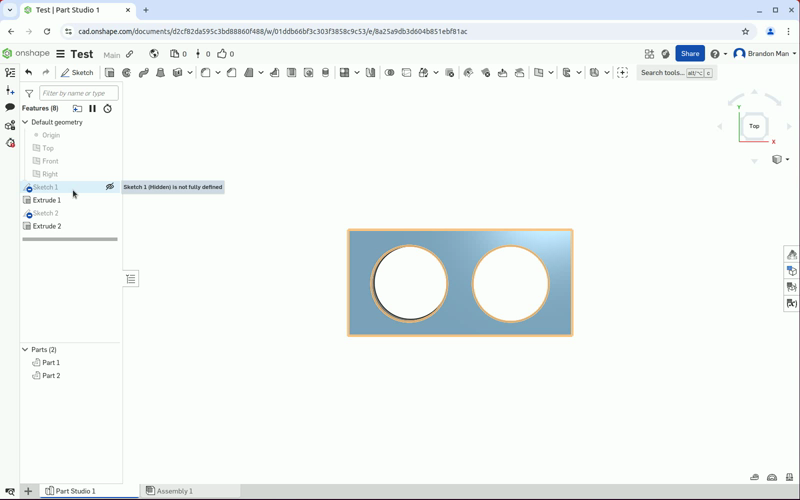
click(73, 189)
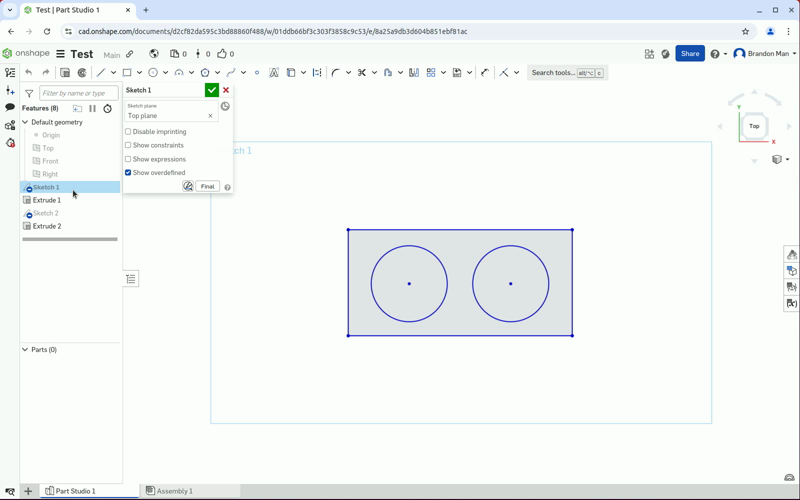
mouse_move(229, 92)
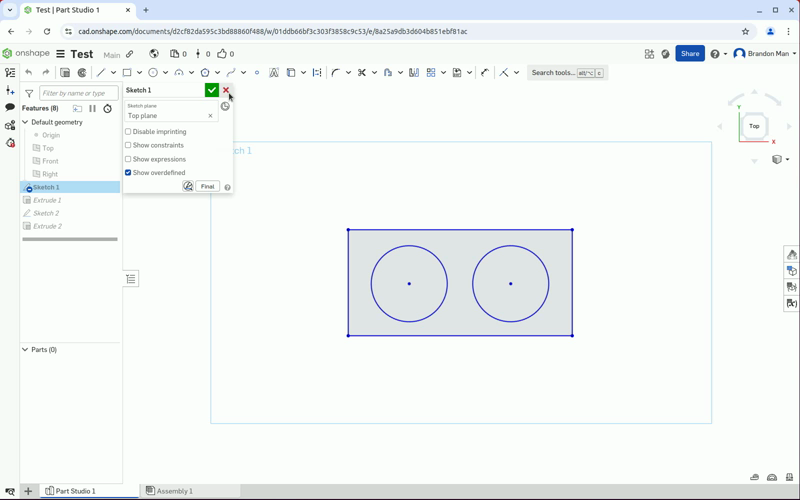
click(229, 92)
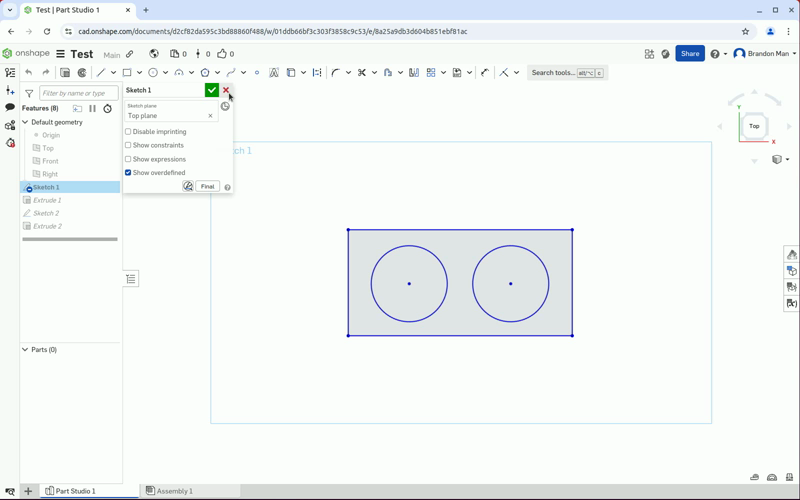
key(shift+s)
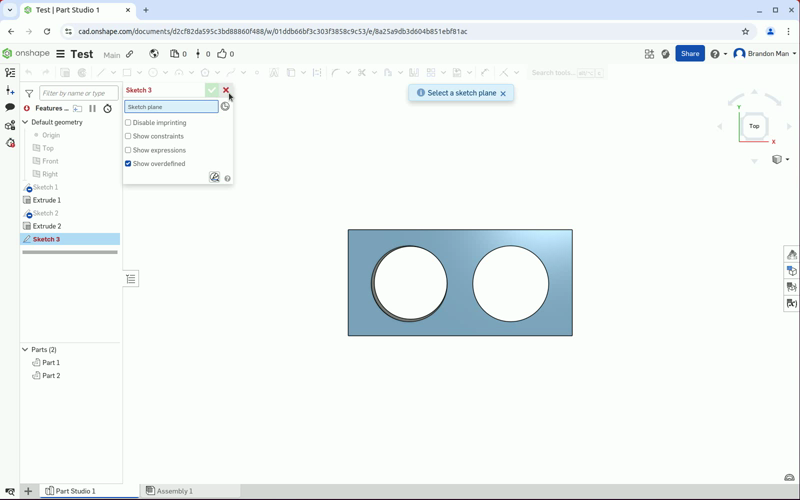
mouse_move(73, 150)
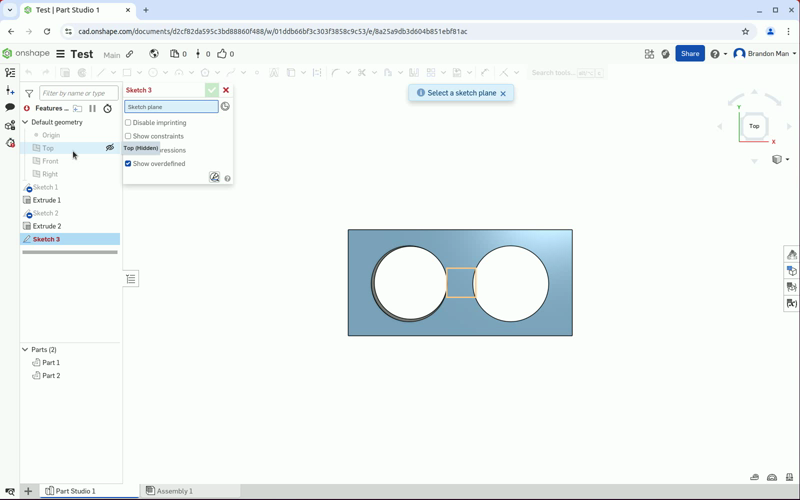
click(73, 150)
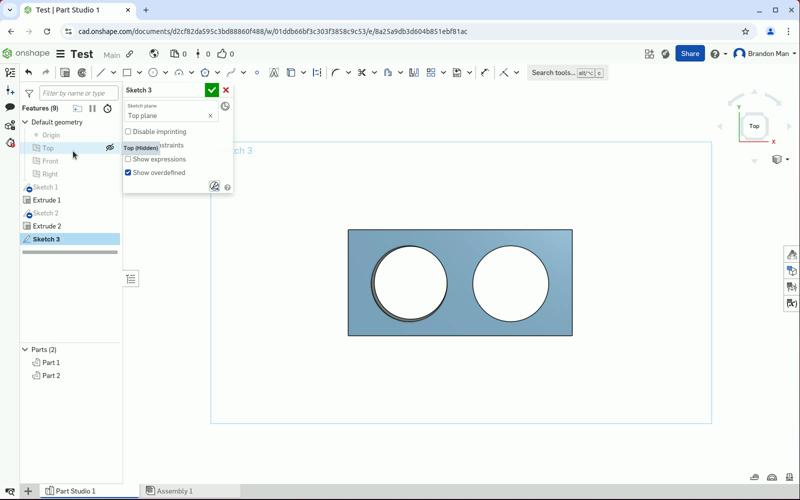
mouse_move(73, 352)
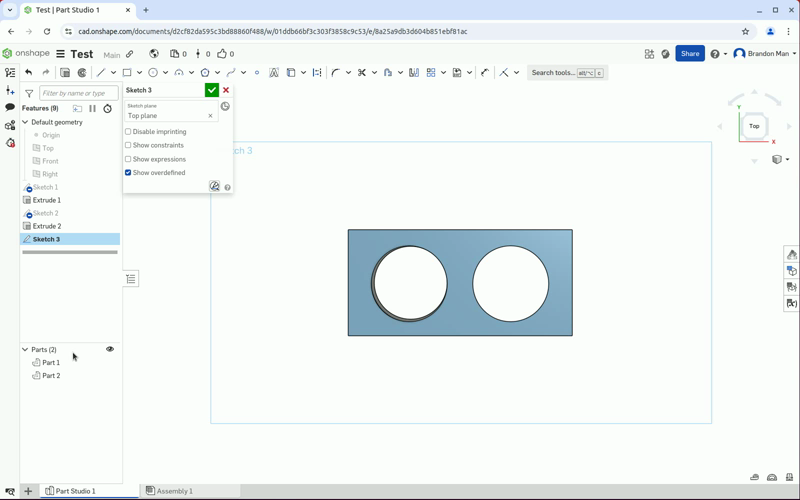
key(y)
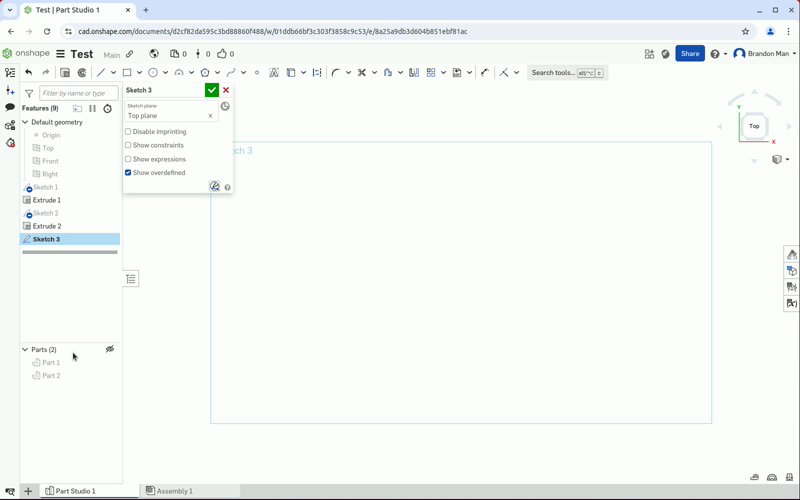
key(c)
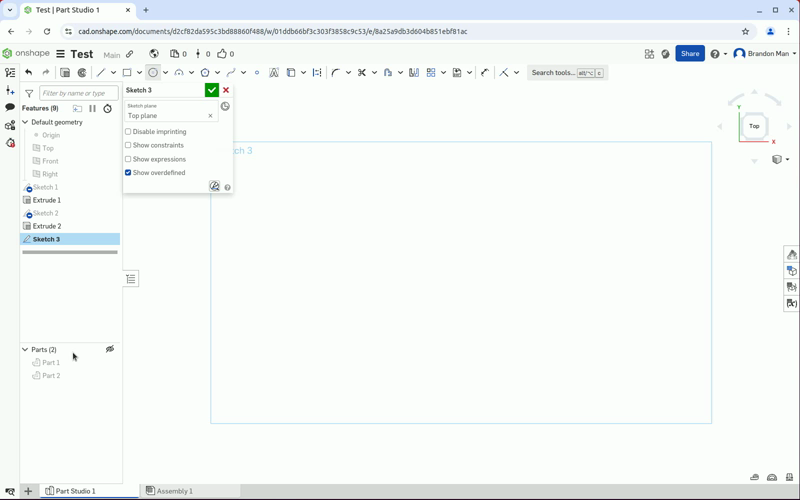
key_down(shift)
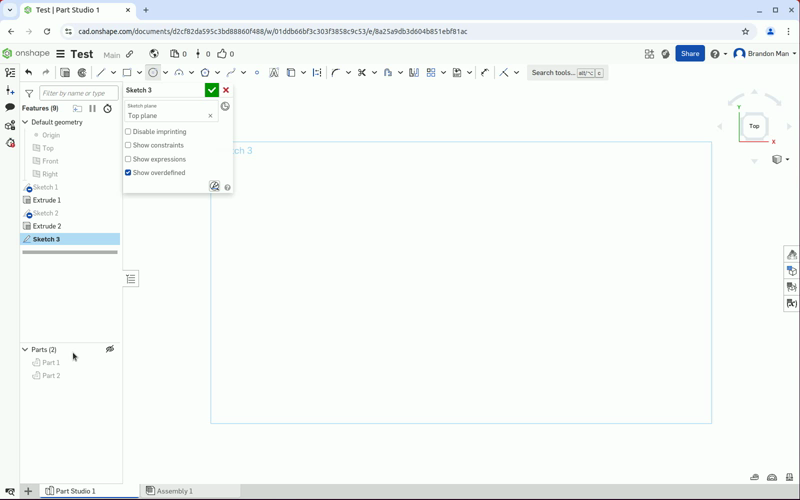
mouse_move(511, 282)
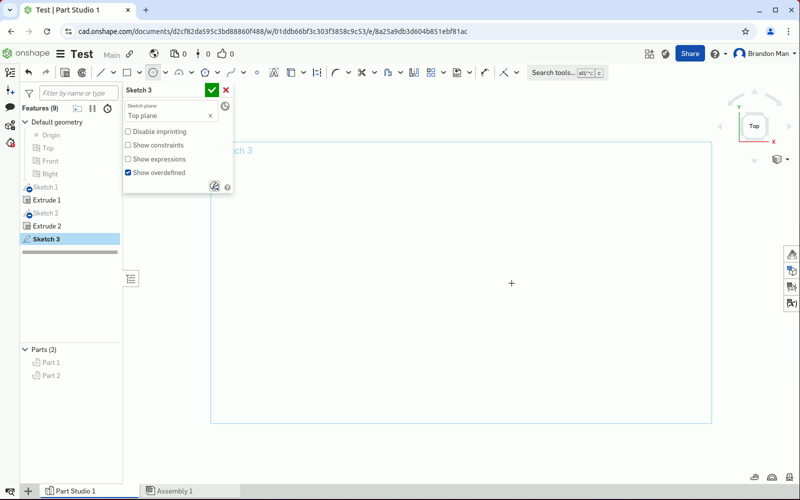
click(511, 282)
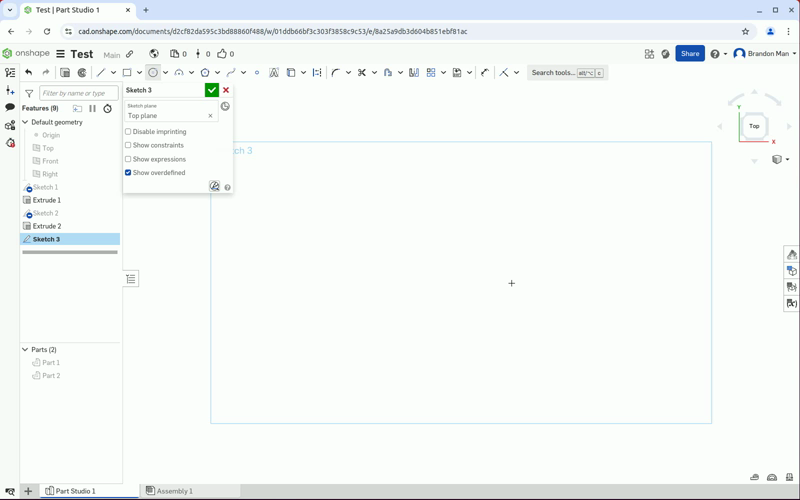
key_up(shift)
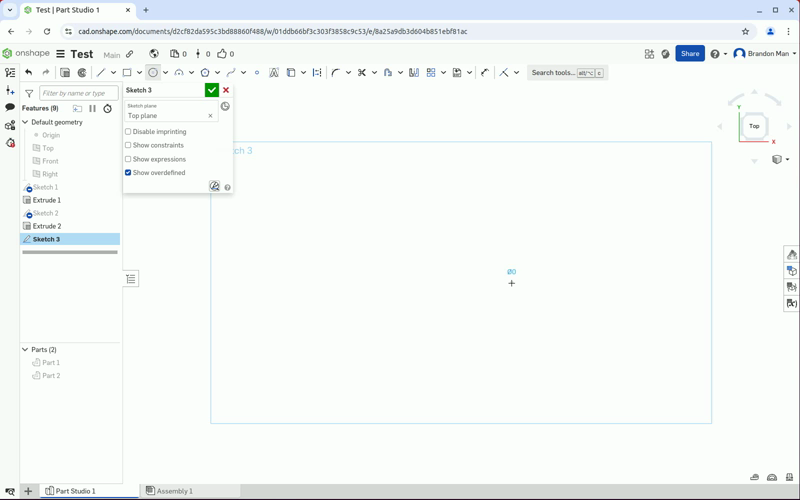
mouse_move(551, 282)
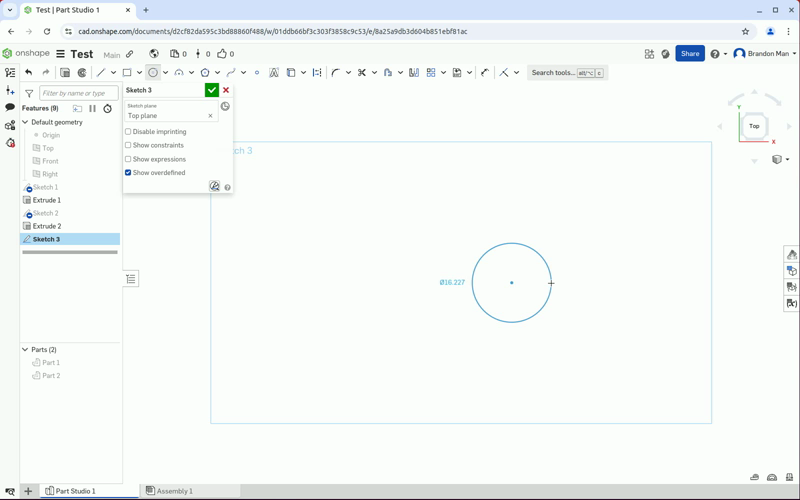
click(551, 282)
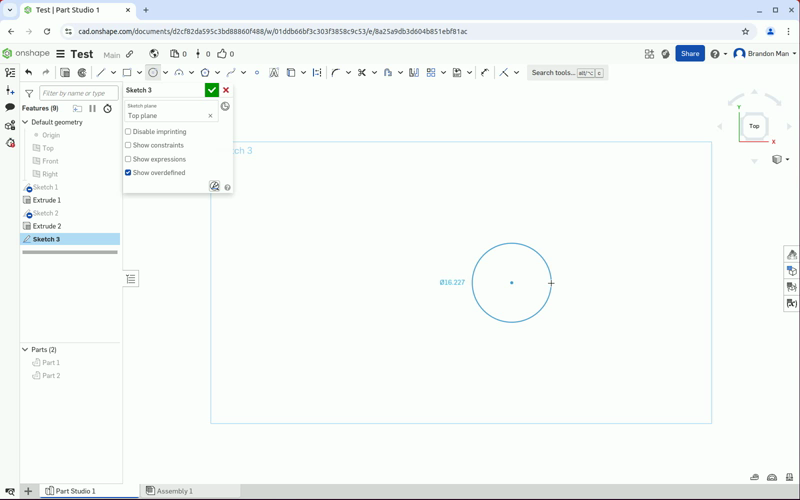
key(esc)
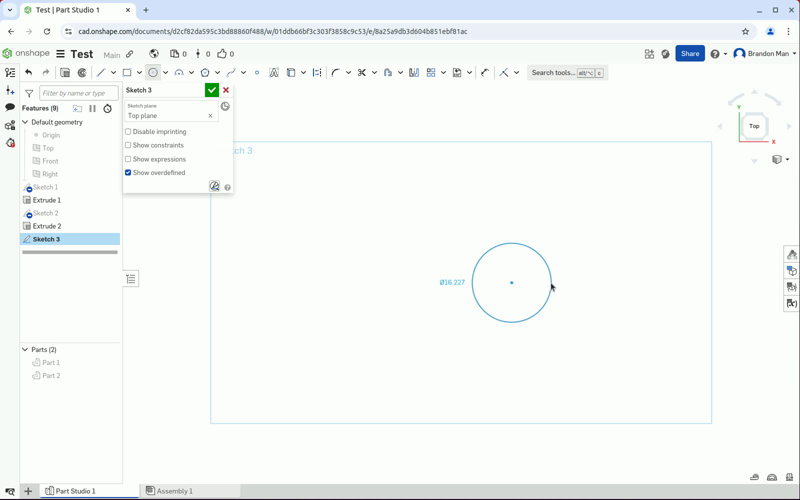
key(c)
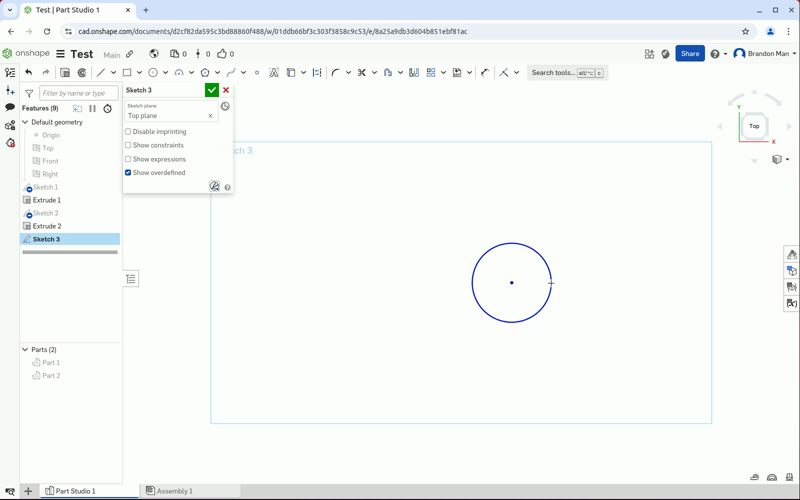
key_down(shift)
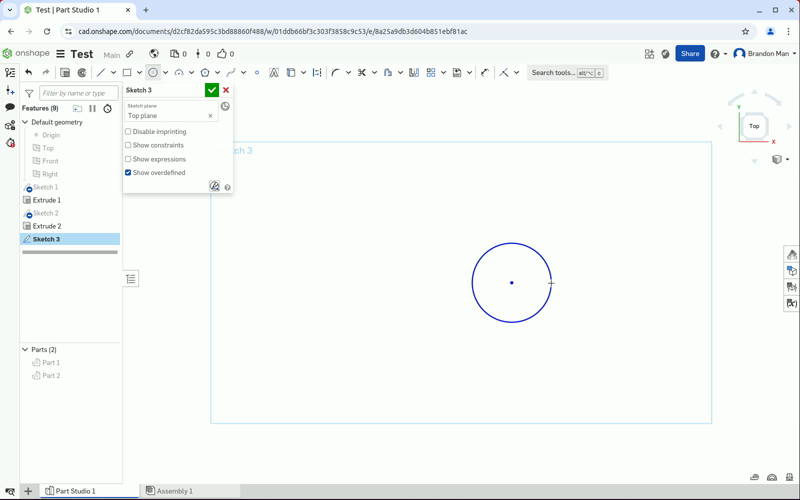
mouse_move(511, 282)
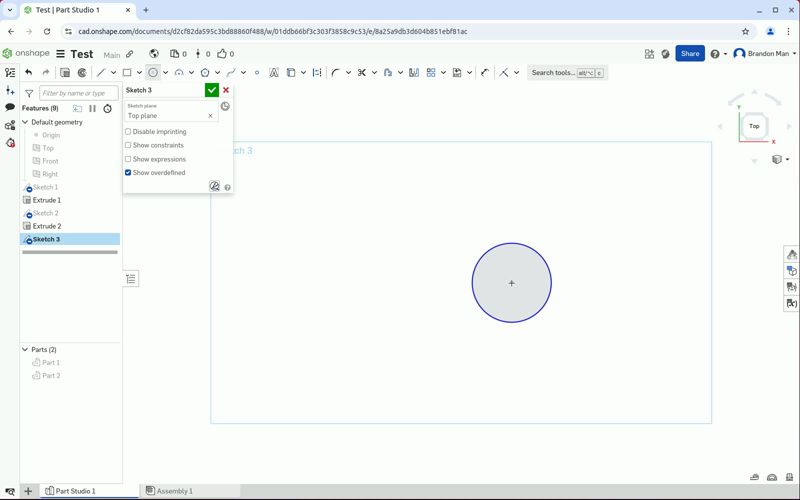
click(511, 282)
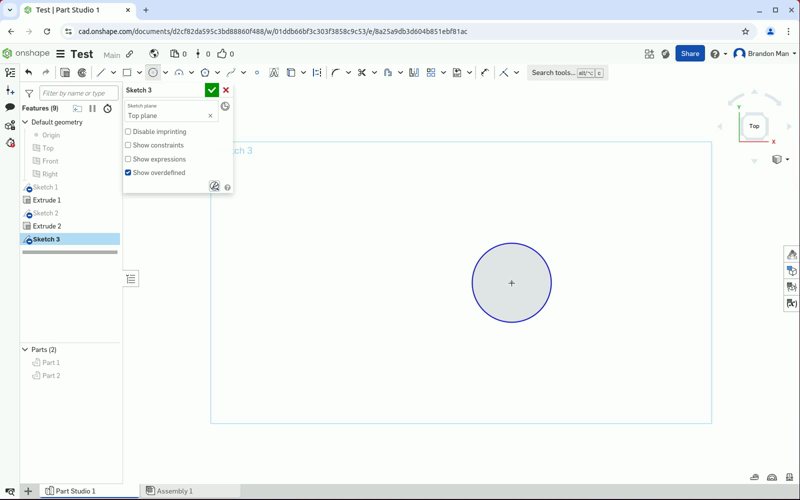
key_up(shift)
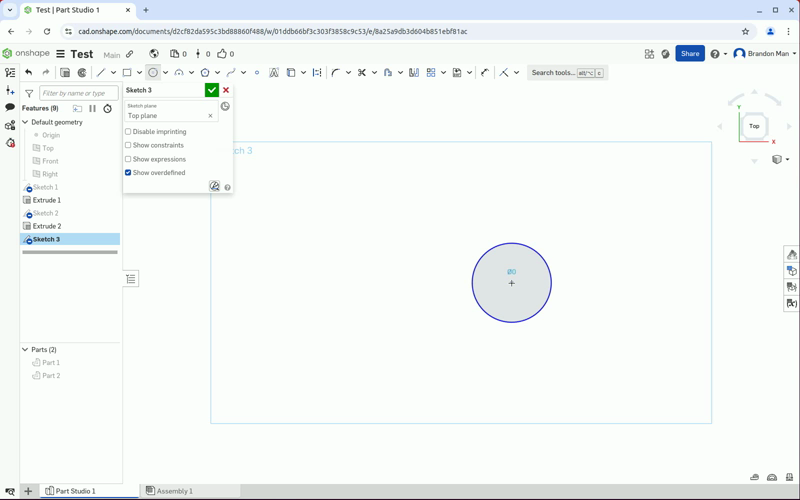
mouse_move(547, 282)
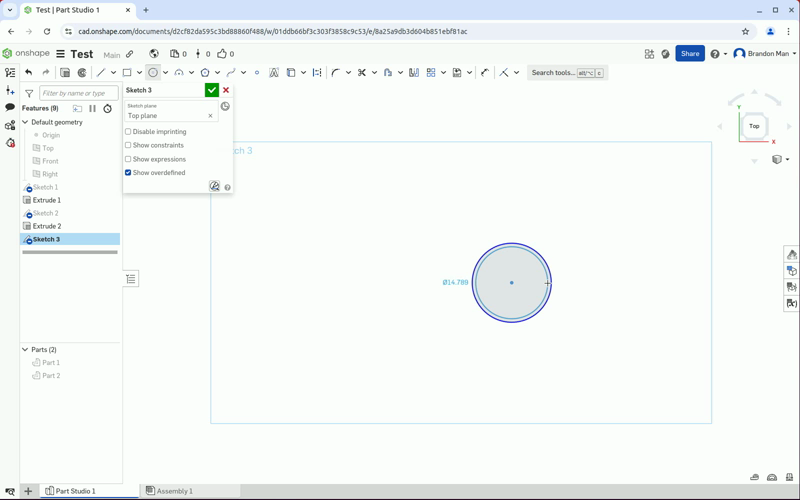
scroll(6)
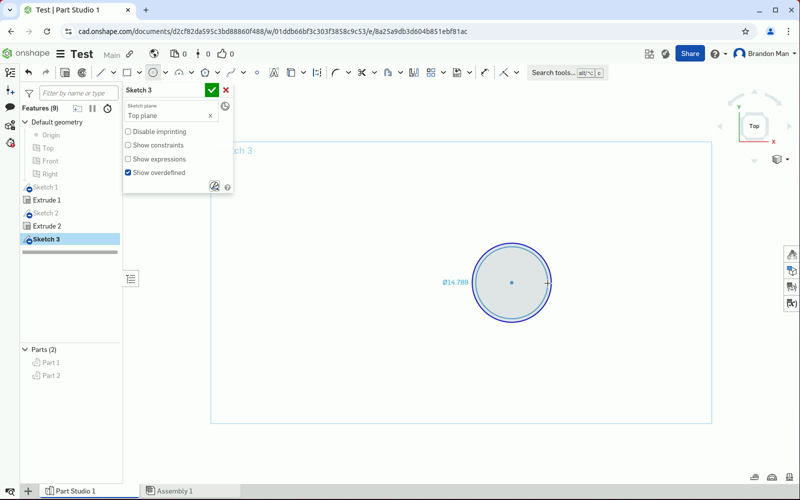
scroll(6)
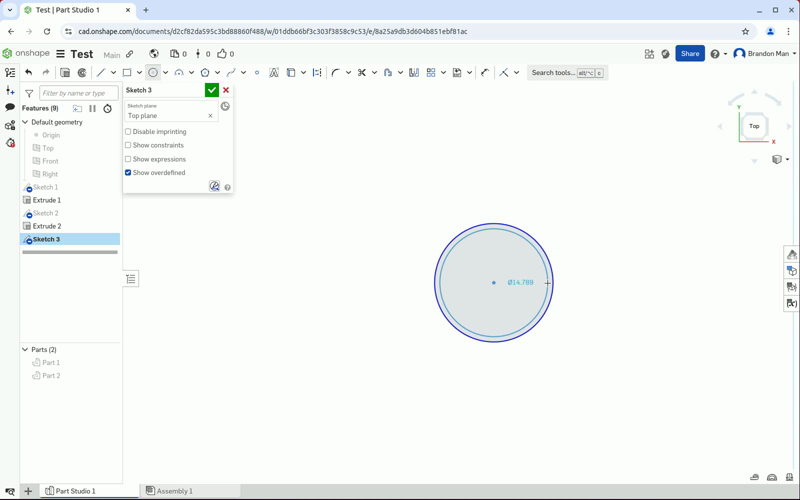
scroll(6)
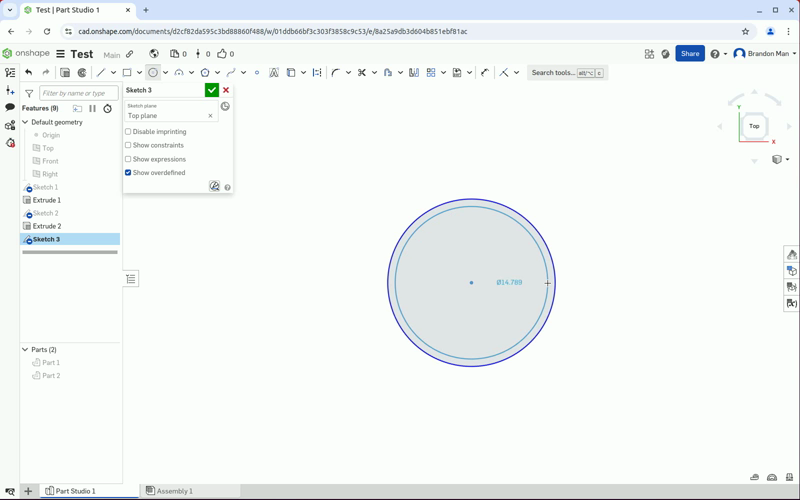
scroll(6)
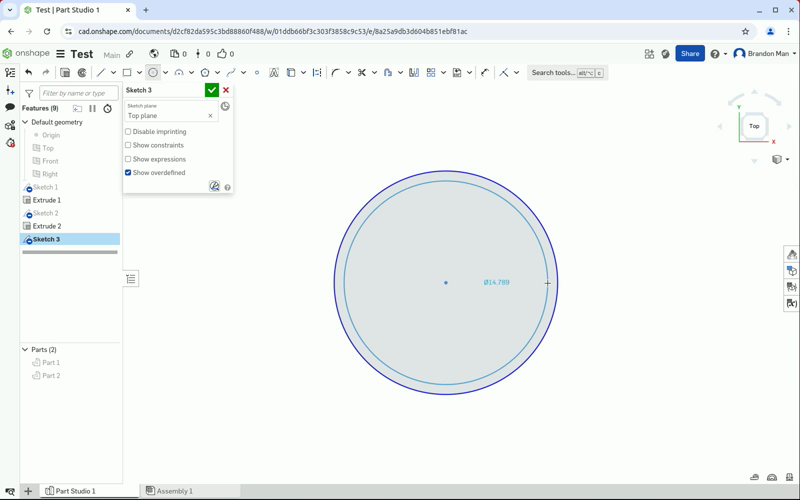
scroll(6)
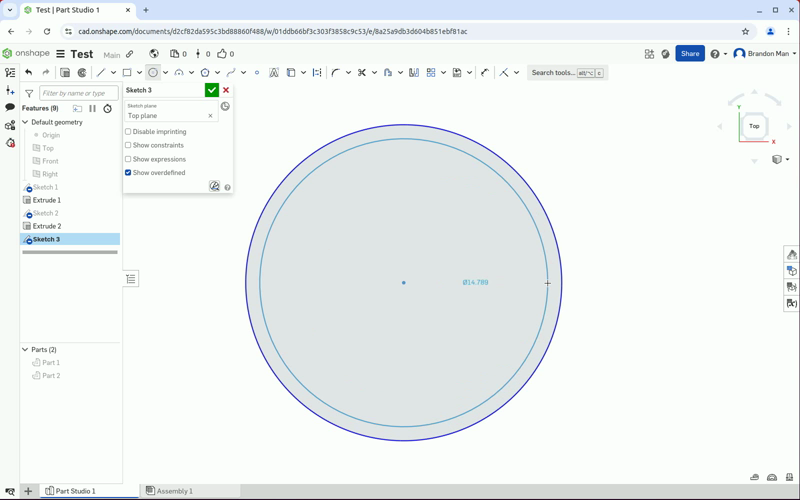
scroll(6)
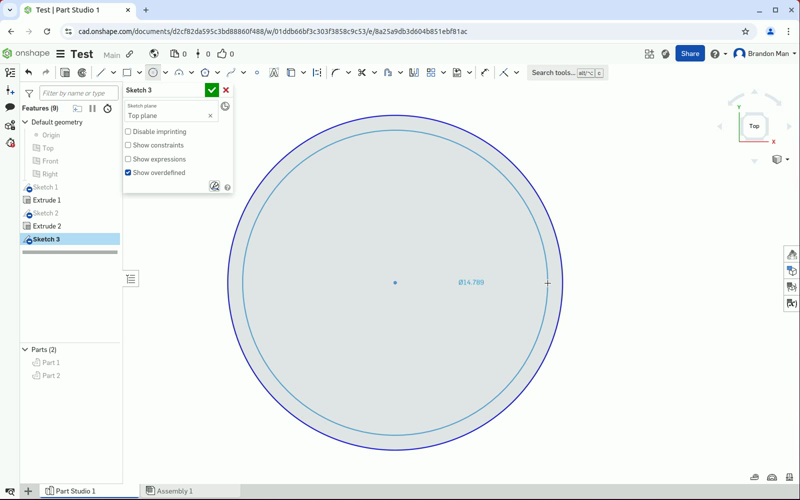
scroll(6)
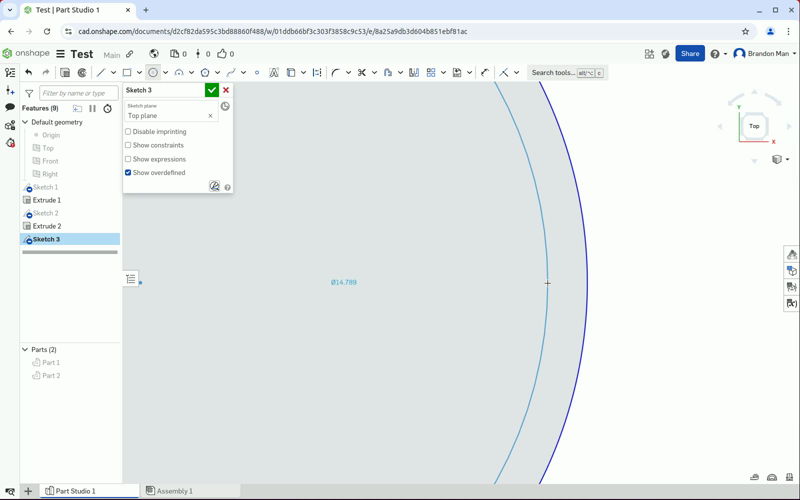
click(547, 282)
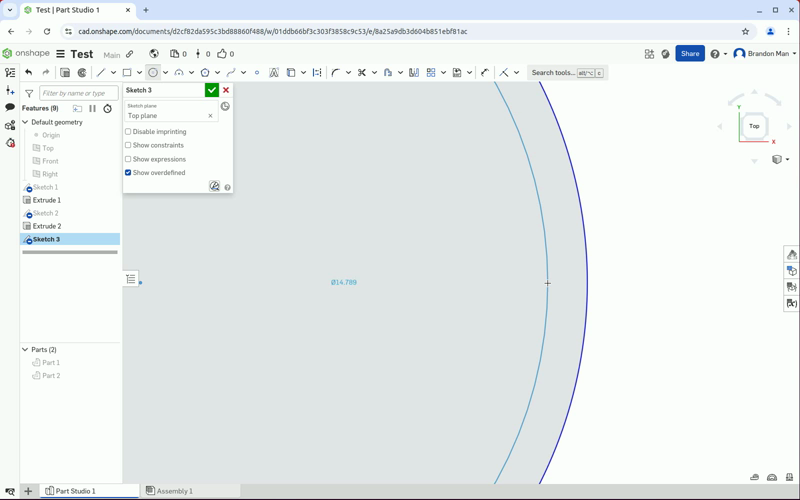
scroll(-6)
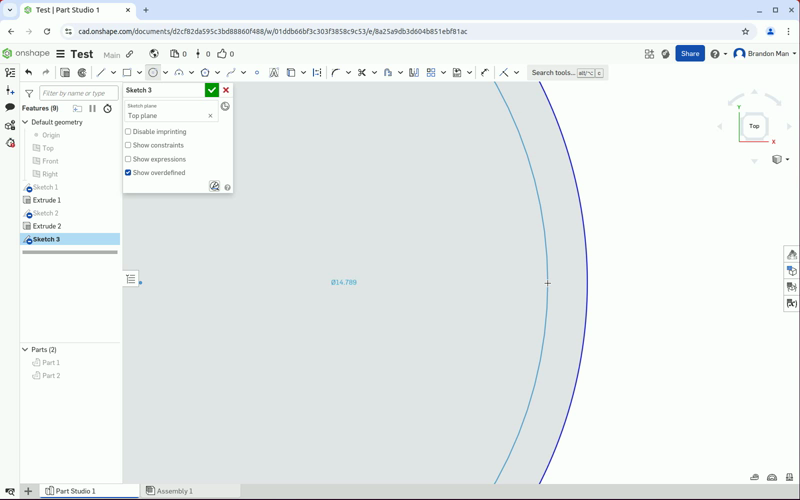
scroll(-6)
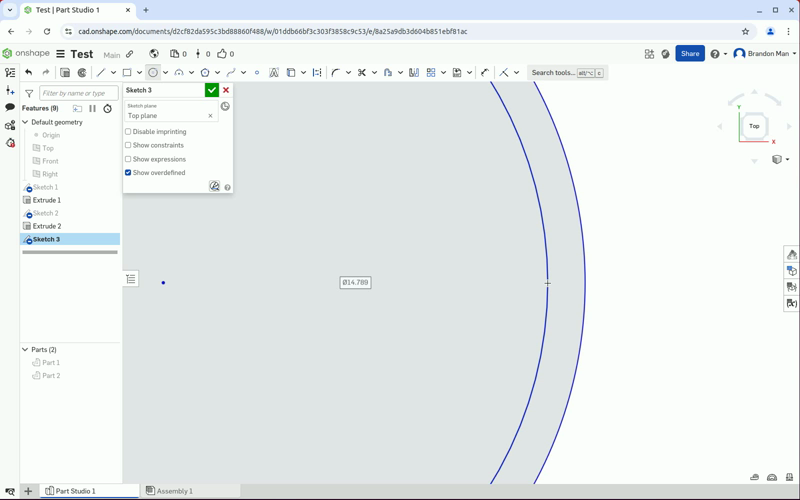
scroll(-6)
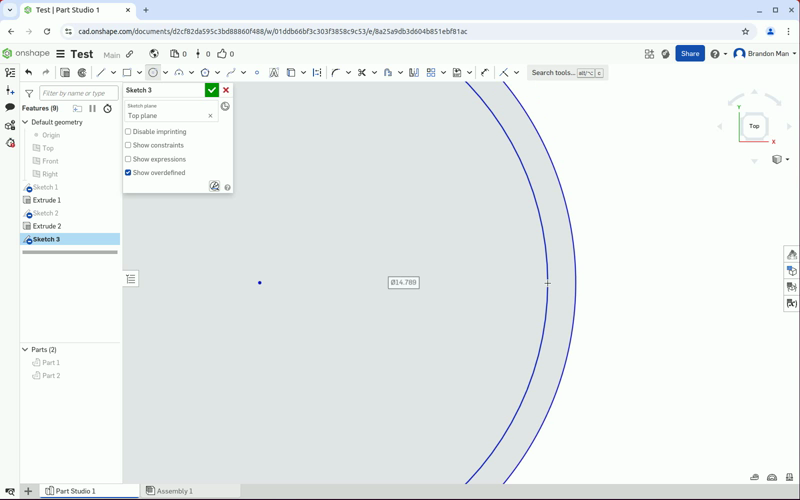
scroll(-6)
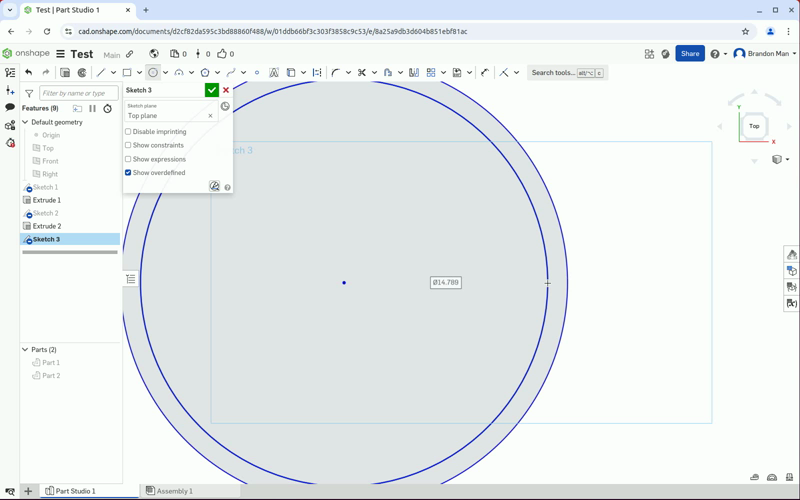
scroll(-6)
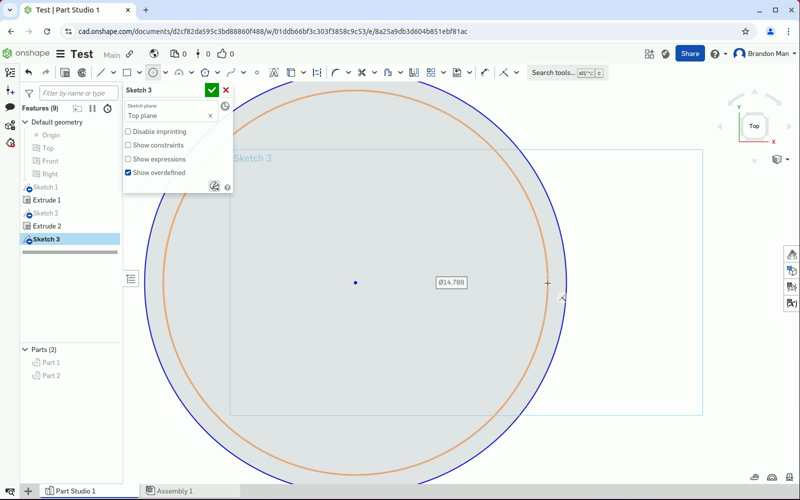
scroll(-6)
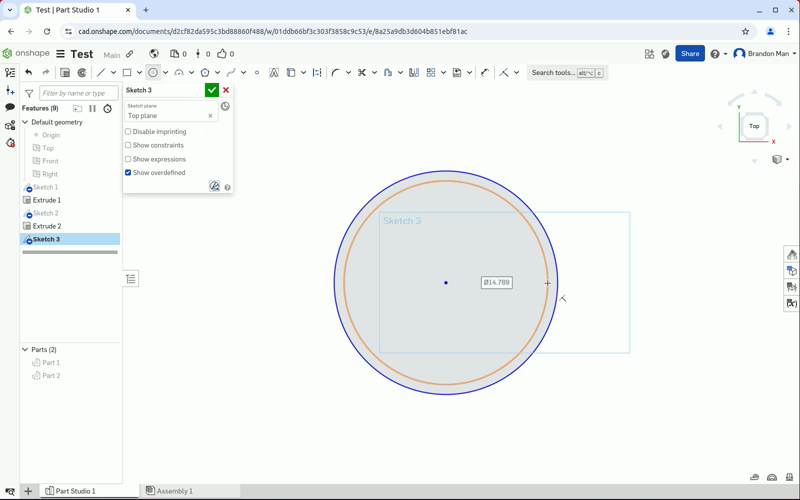
scroll(-6)
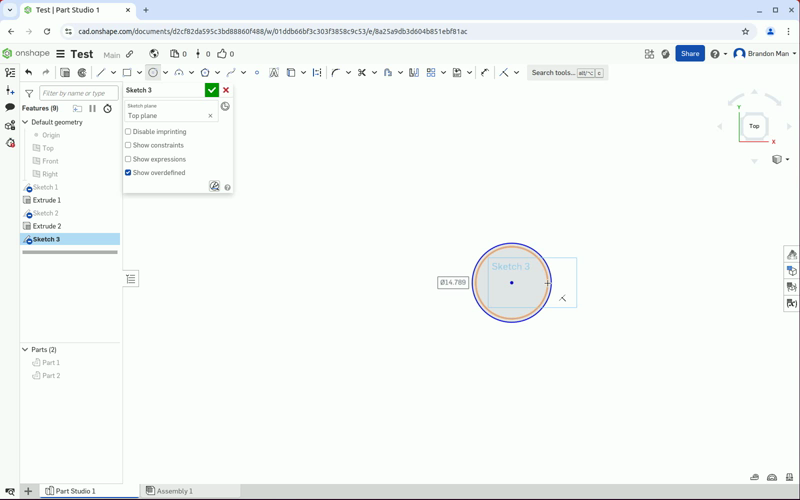
key(esc)
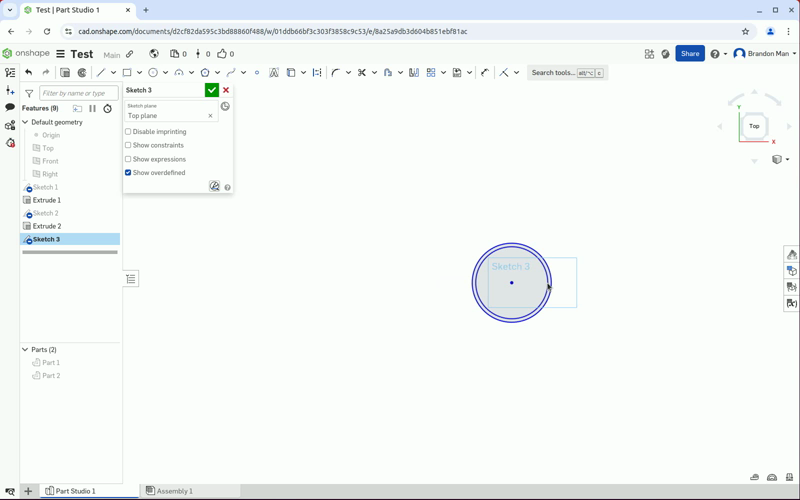
mouse_move(549, 283)
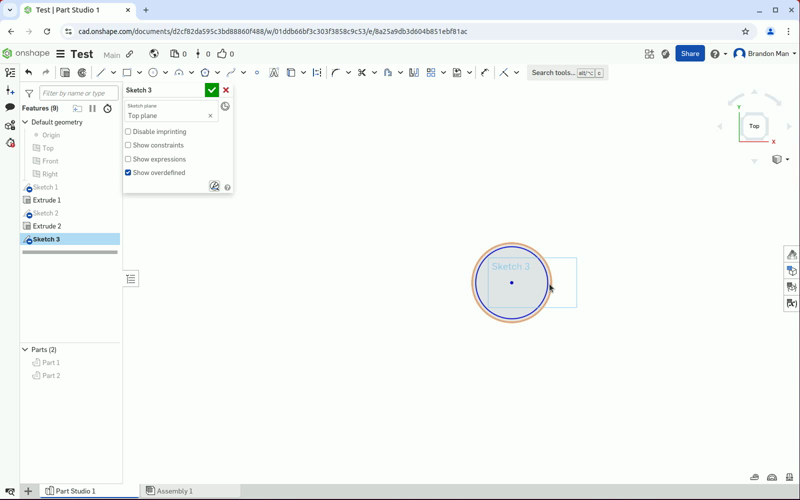
scroll(6)
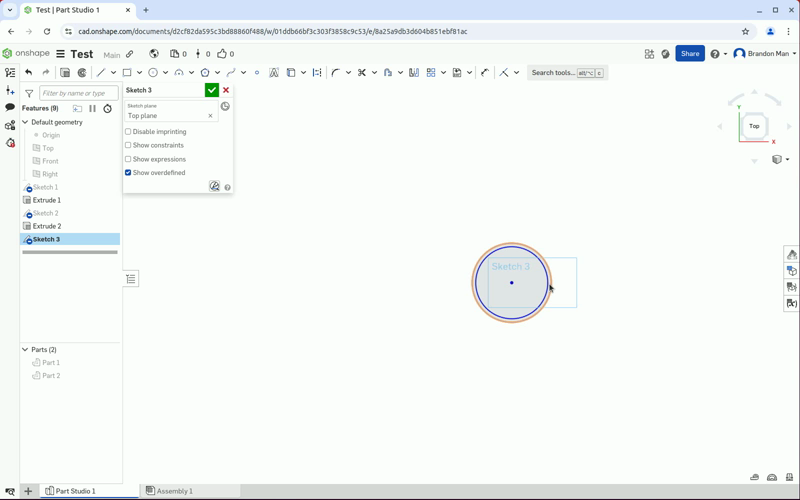
scroll(6)
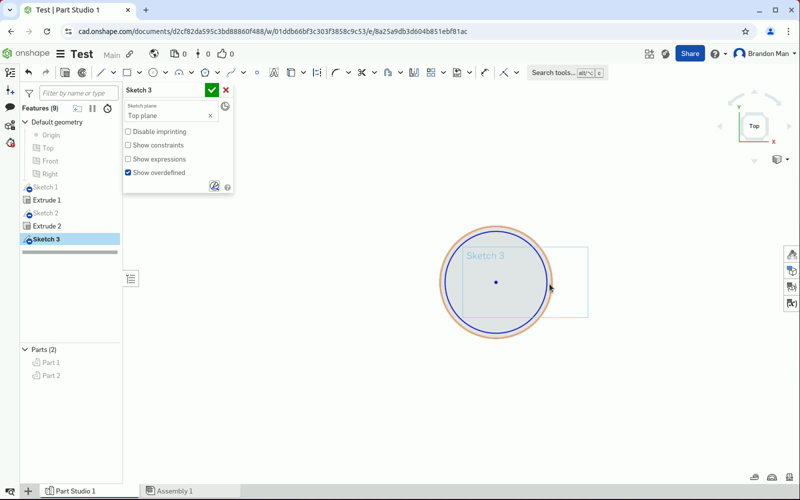
scroll(6)
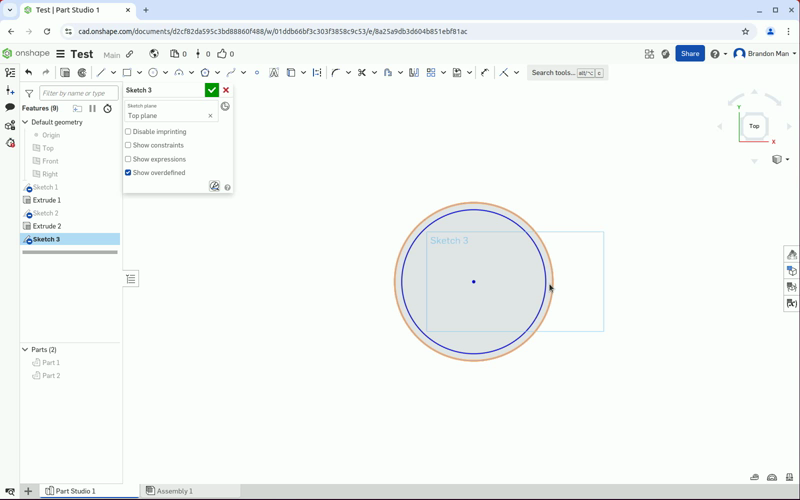
scroll(6)
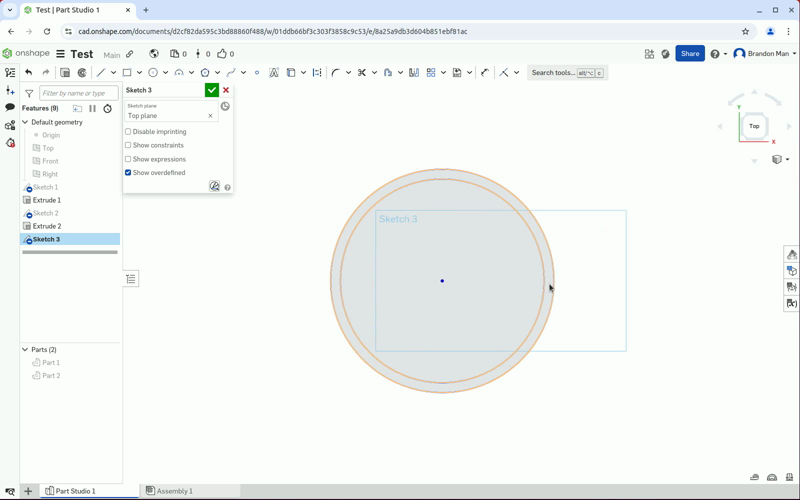
scroll(6)
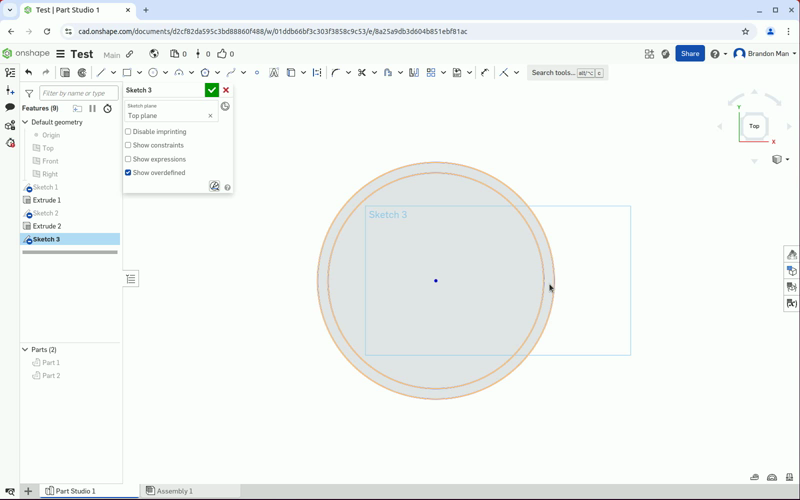
scroll(6)
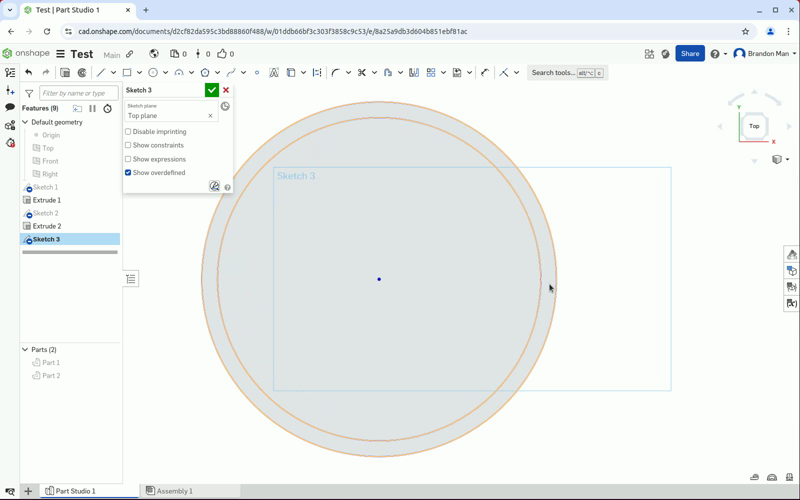
scroll(6)
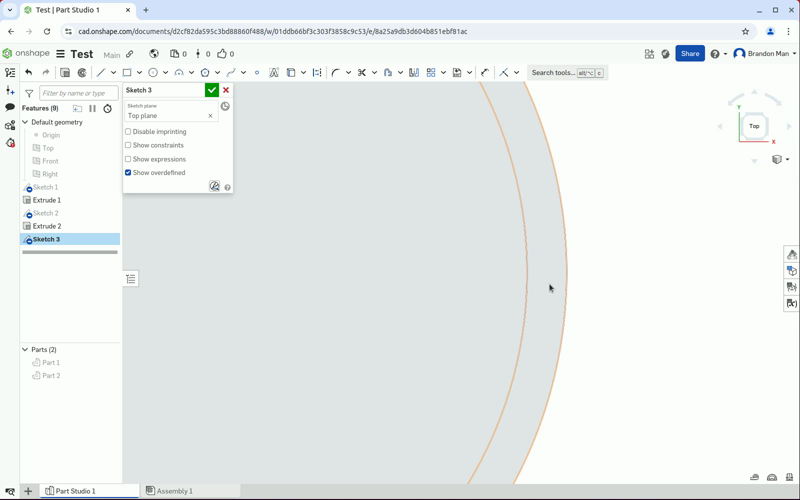
click(549, 283)
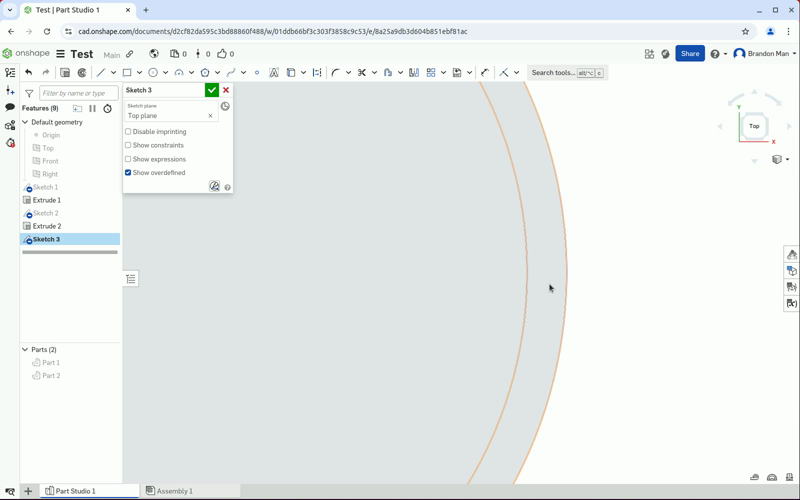
scroll(-6)
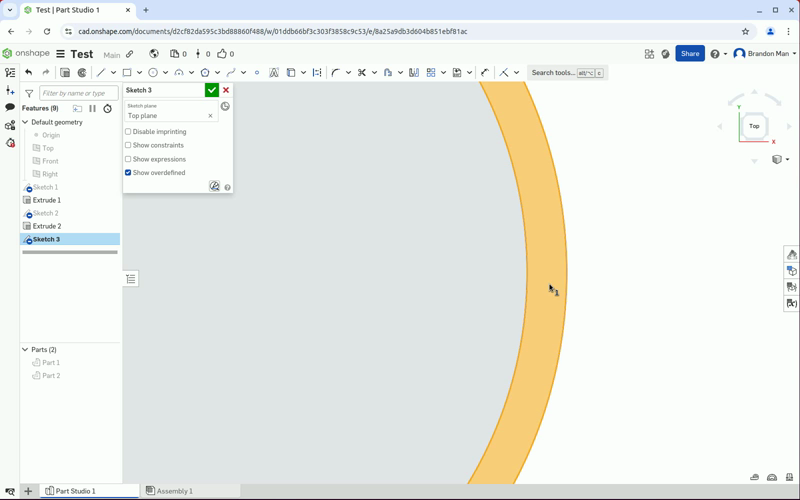
scroll(-6)
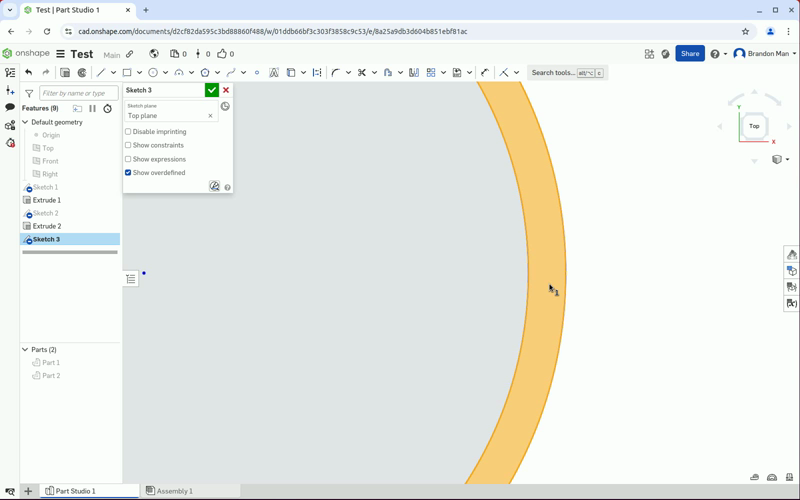
scroll(-6)
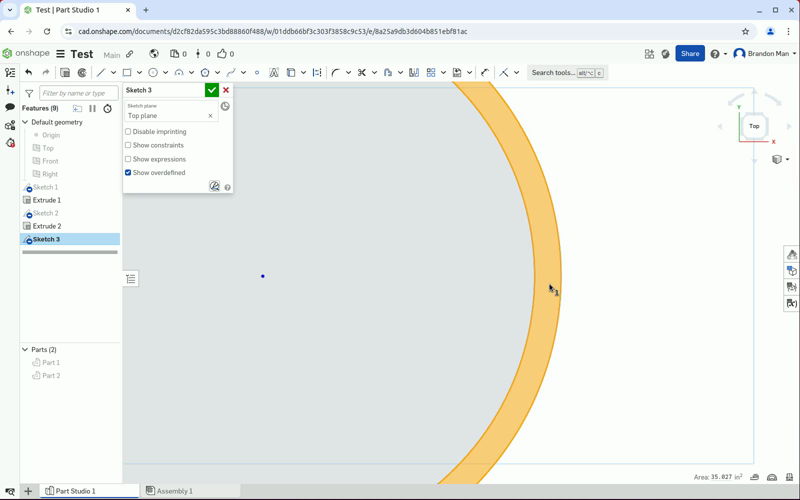
scroll(-6)
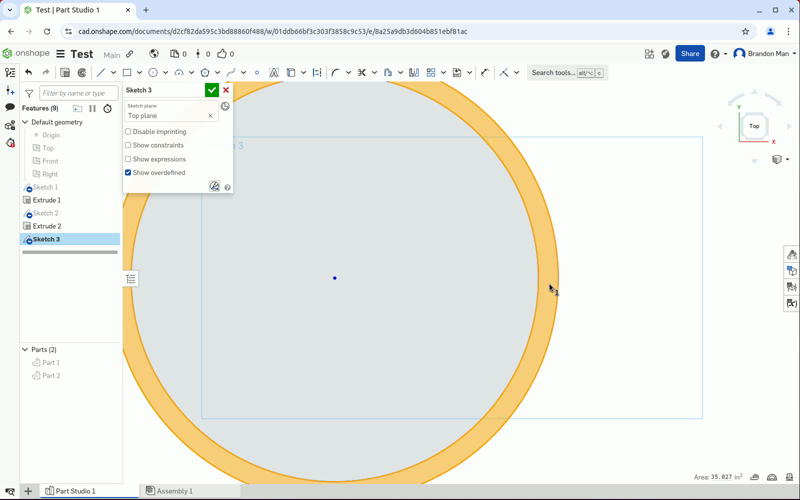
scroll(-6)
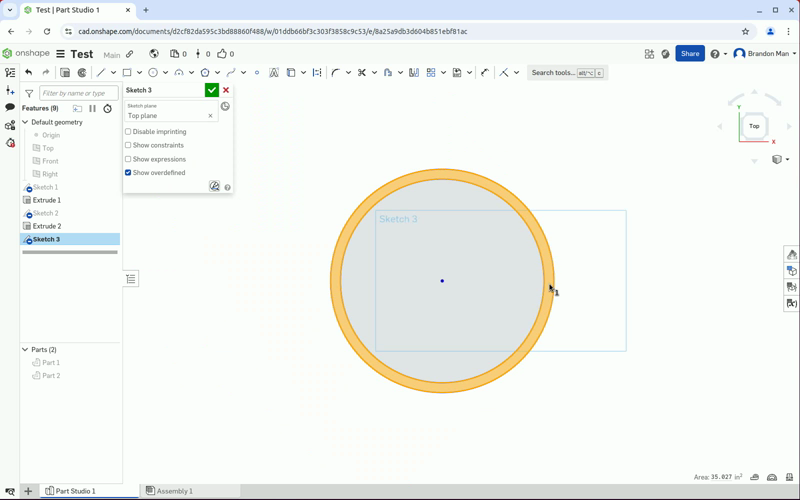
scroll(-6)
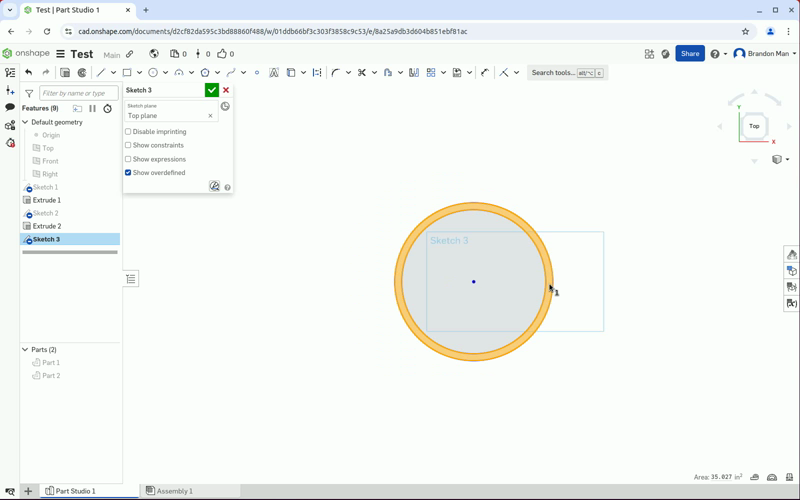
scroll(-6)
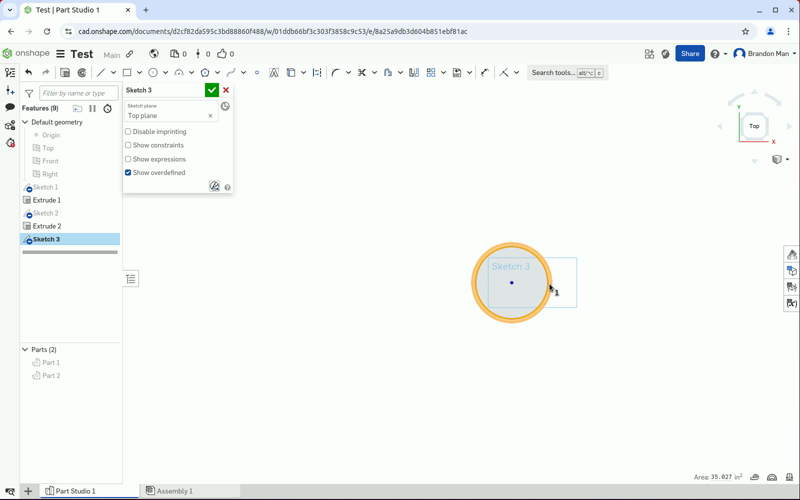
mouse_move(73, 352)
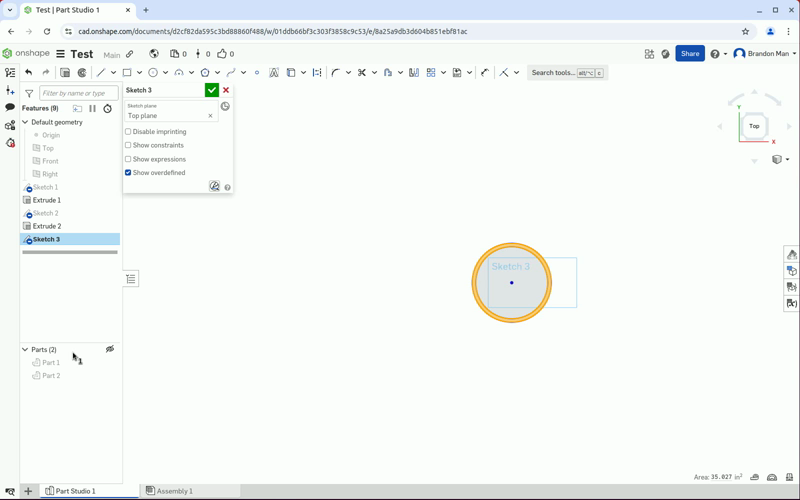
key(shift+y)
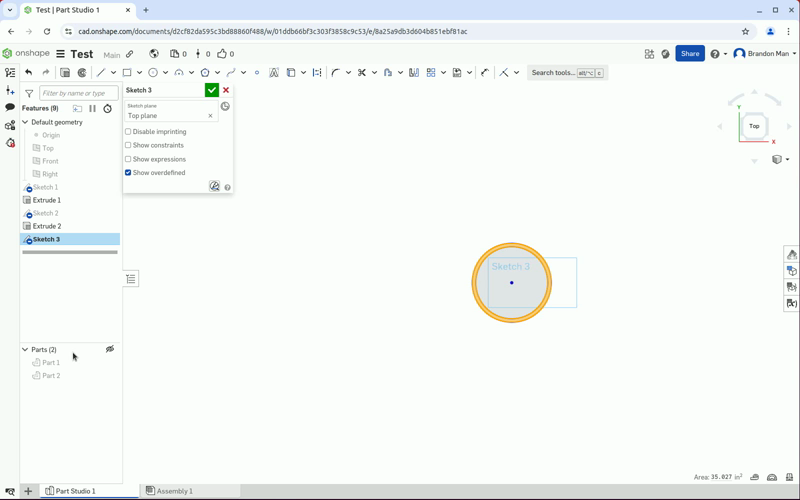
key(shift+e)
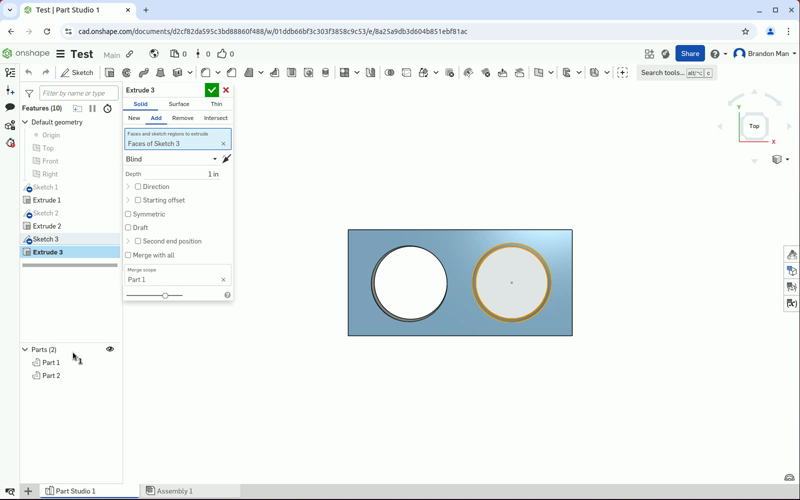
mouse_move(143, 106)
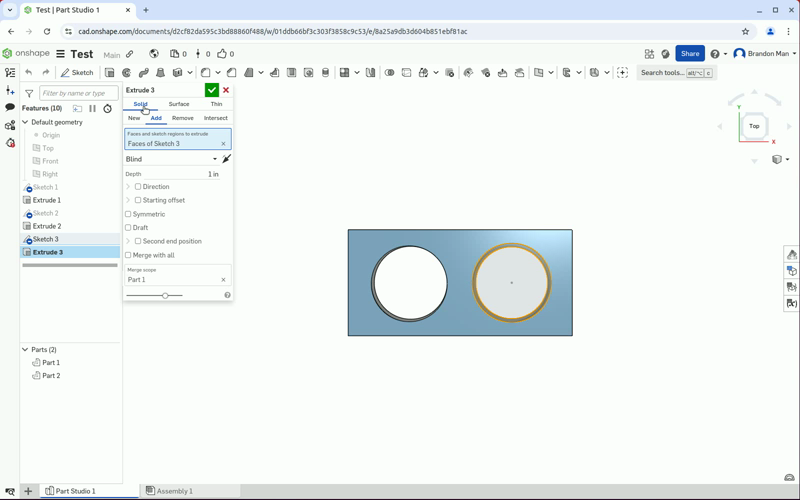
click(143, 106)
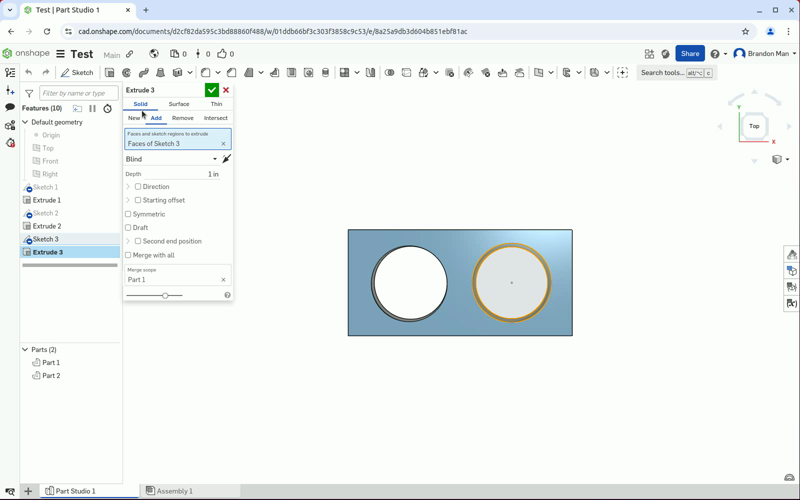
mouse_move(137, 120)
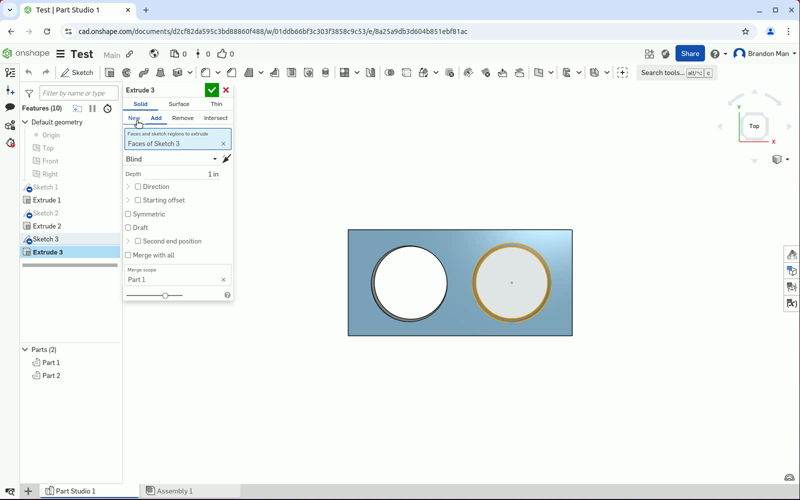
click(137, 120)
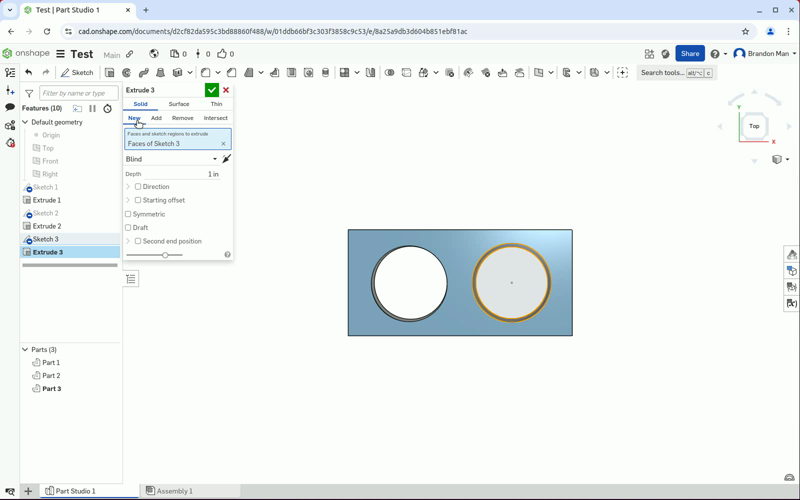
key(tab, 4)
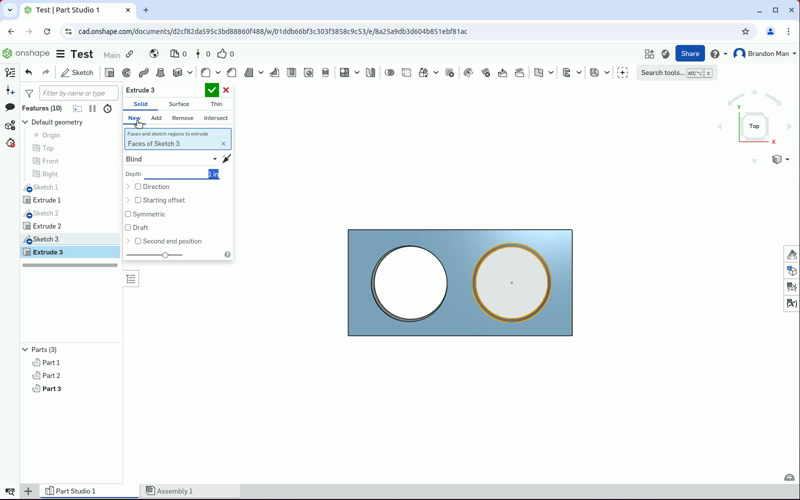
text(0.241)
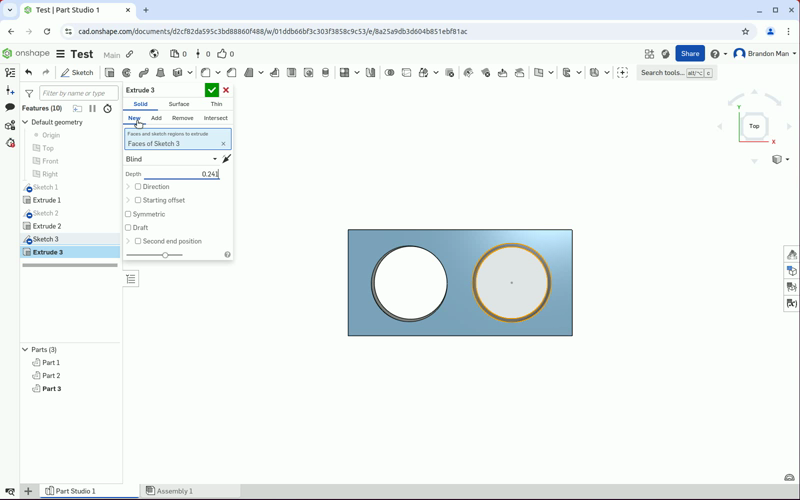
key(enter)
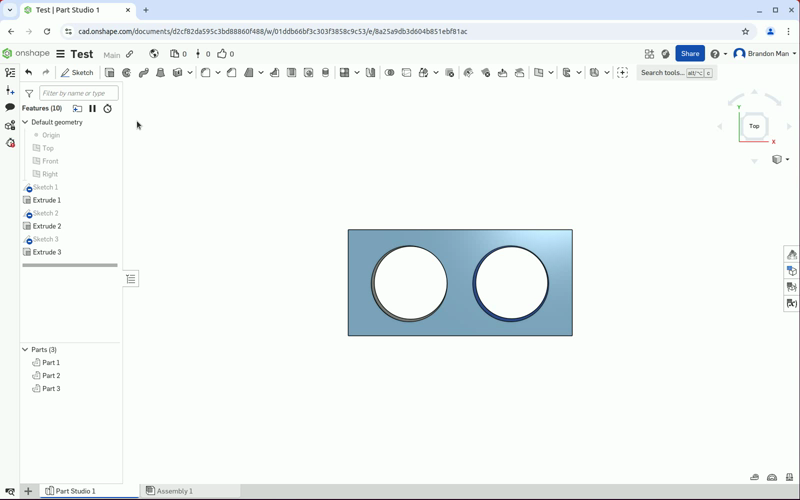
key(shift+h)
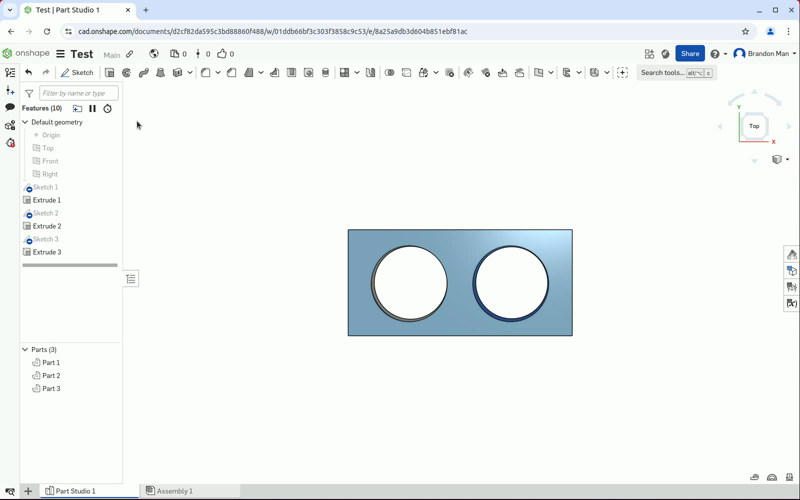
key(shift+h)
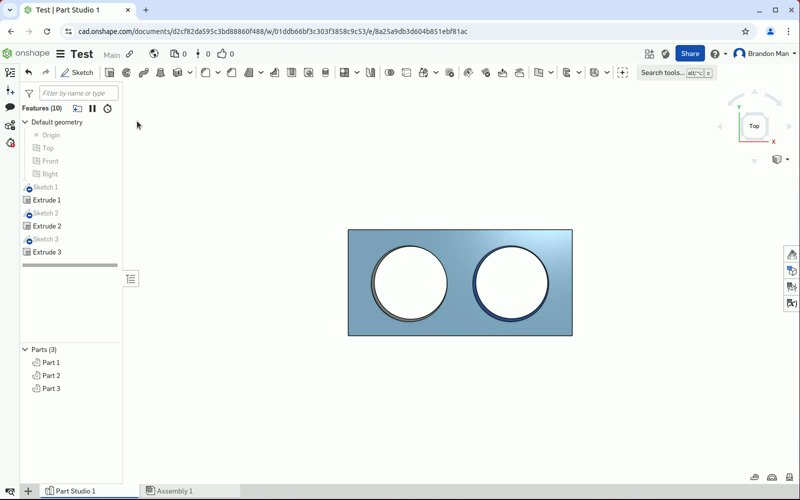
mouse_move(73, 189)
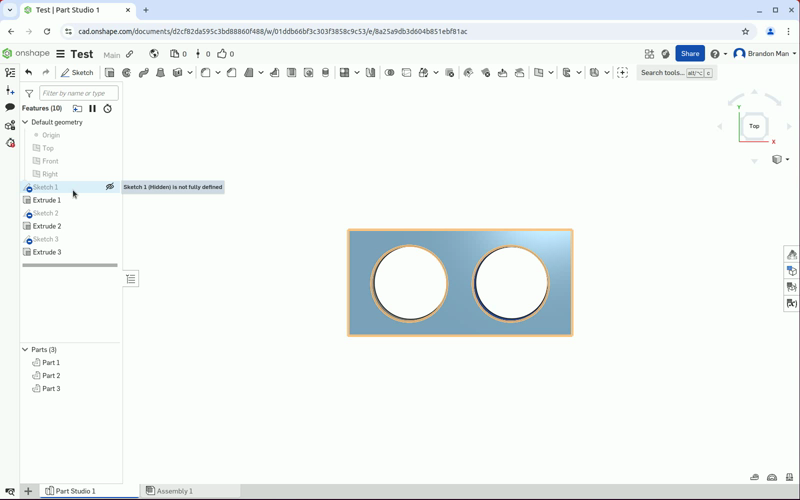
click(73, 189)
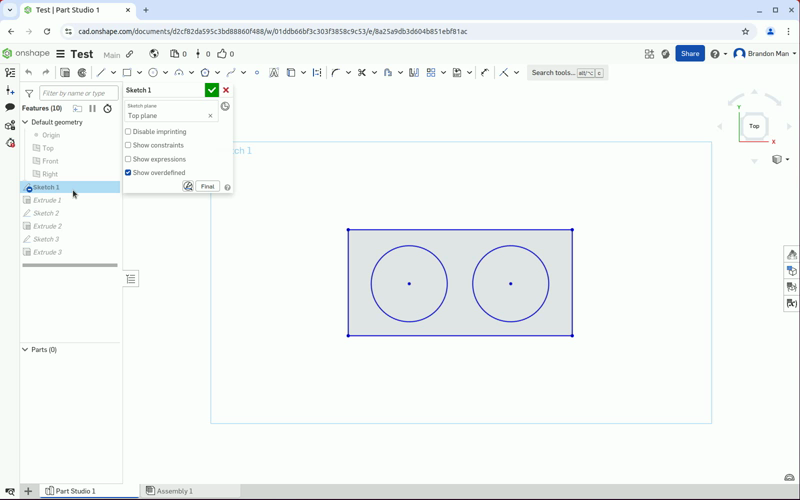
mouse_move(229, 92)
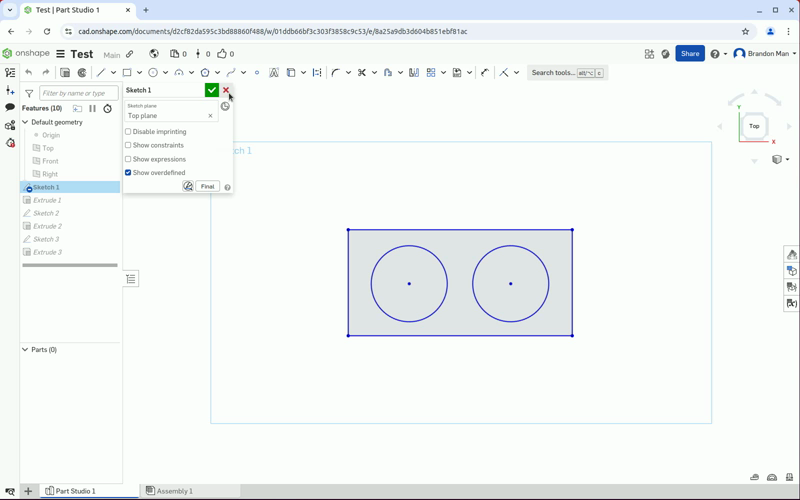
click(229, 92)
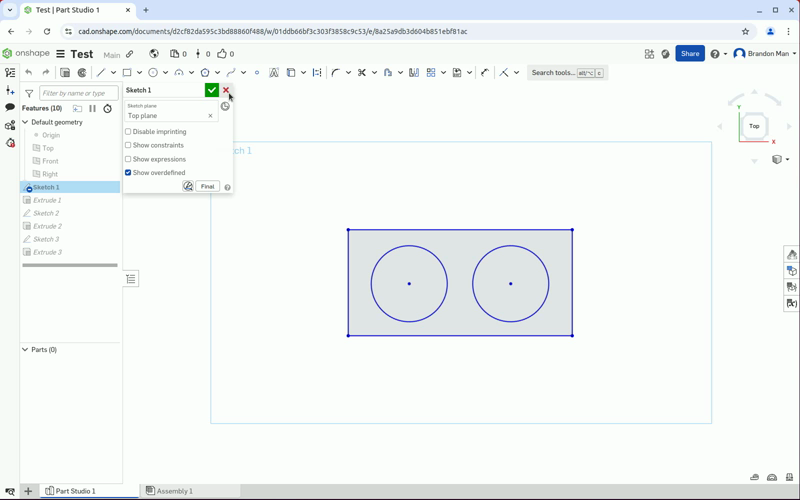
key(shift+s)
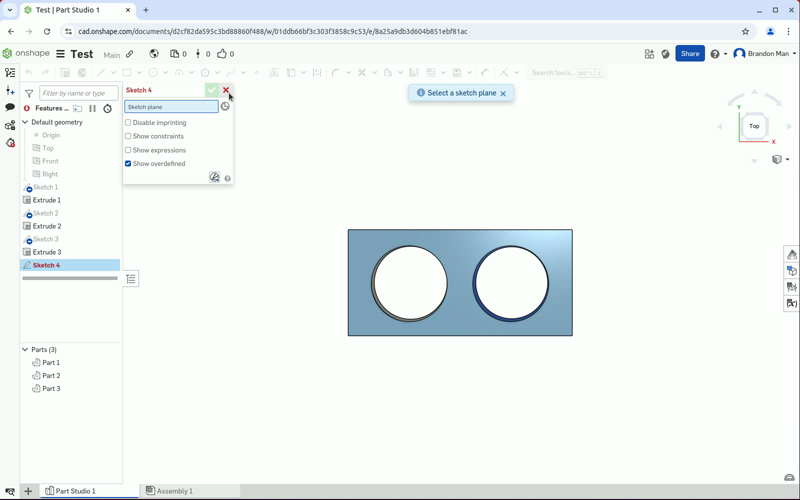
mouse_move(73, 150)
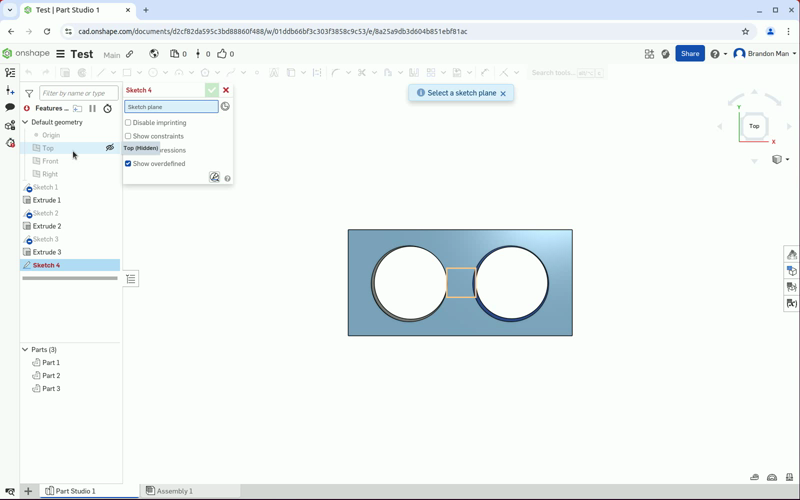
click(73, 150)
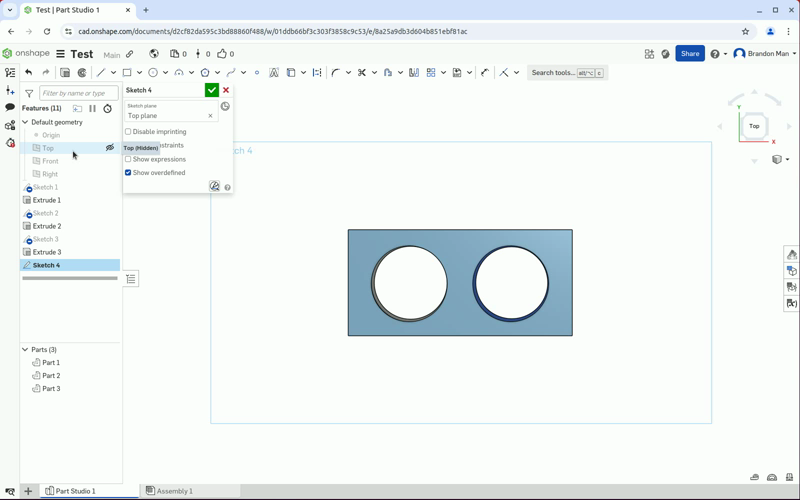
mouse_move(73, 352)
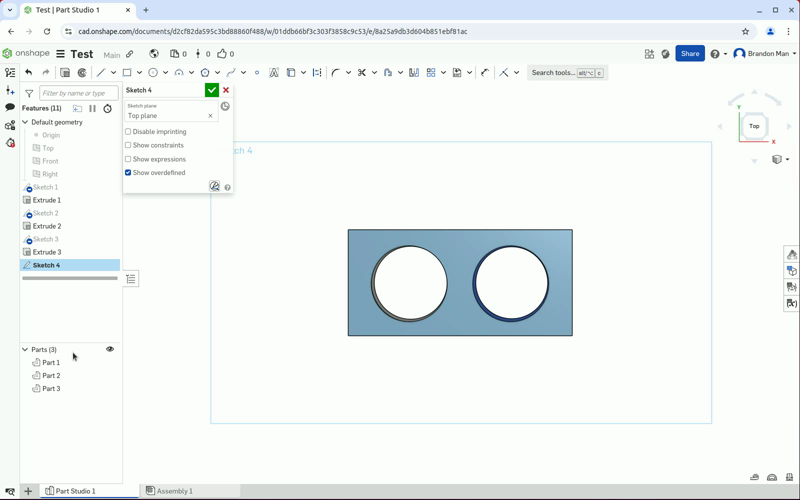
key(y)
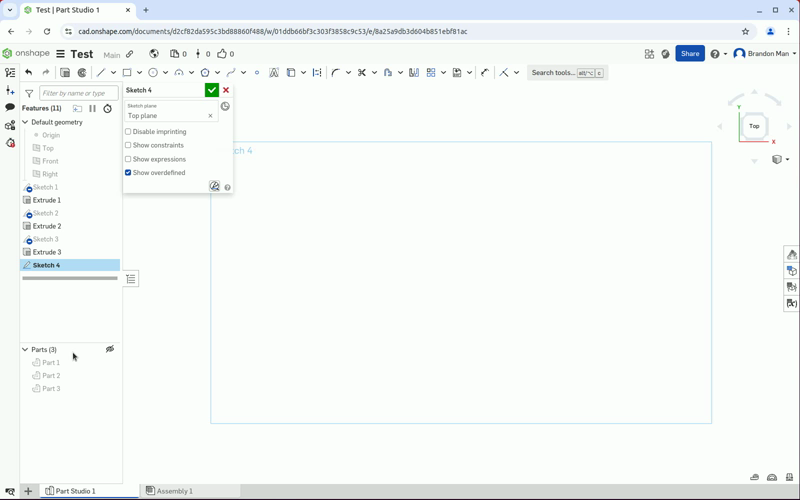
key(l)
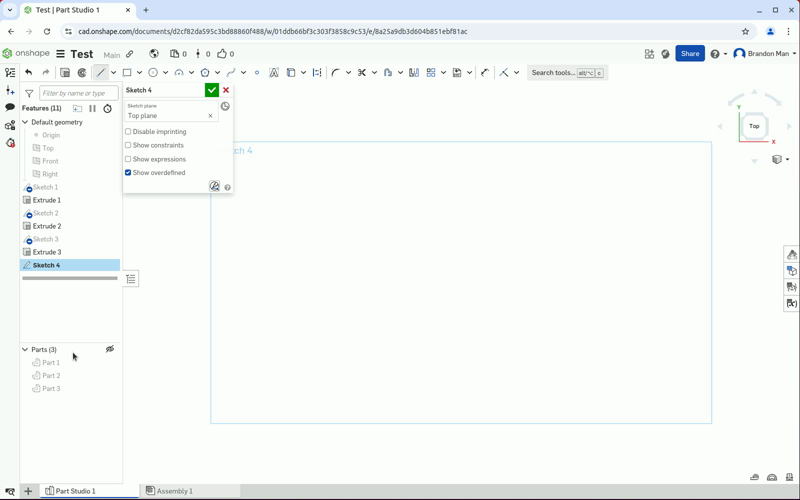
key_down(shift)
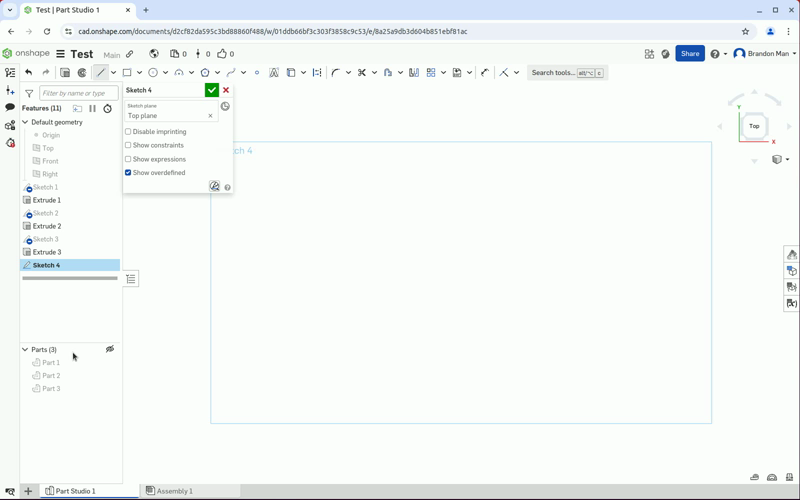
mouse_move(348, 335)
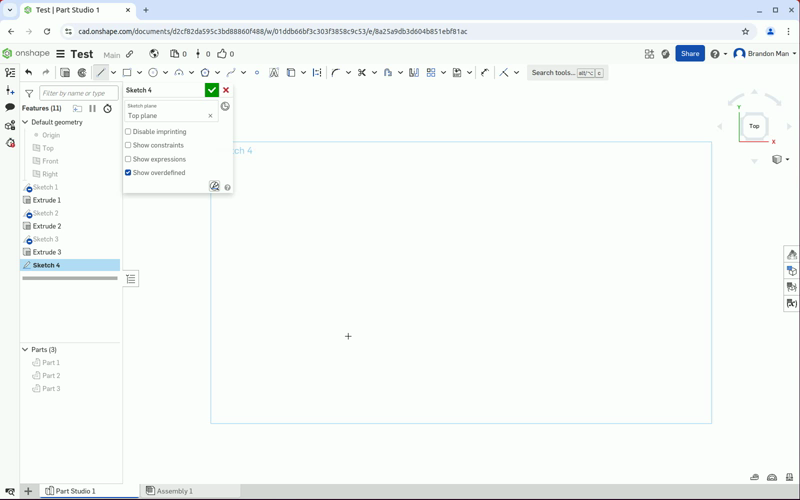
click(348, 335)
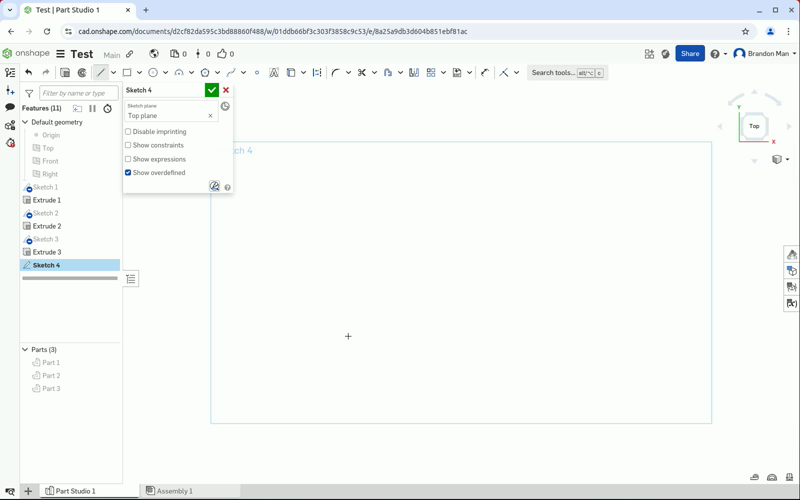
key_up(shift)
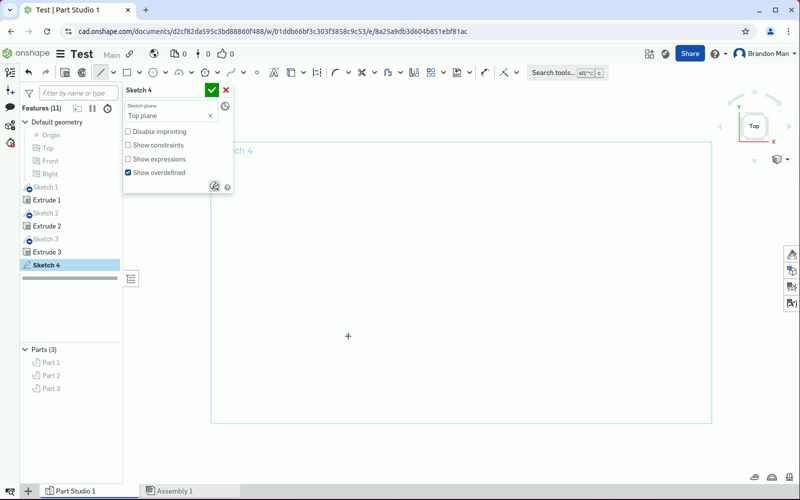
key_down(shift)
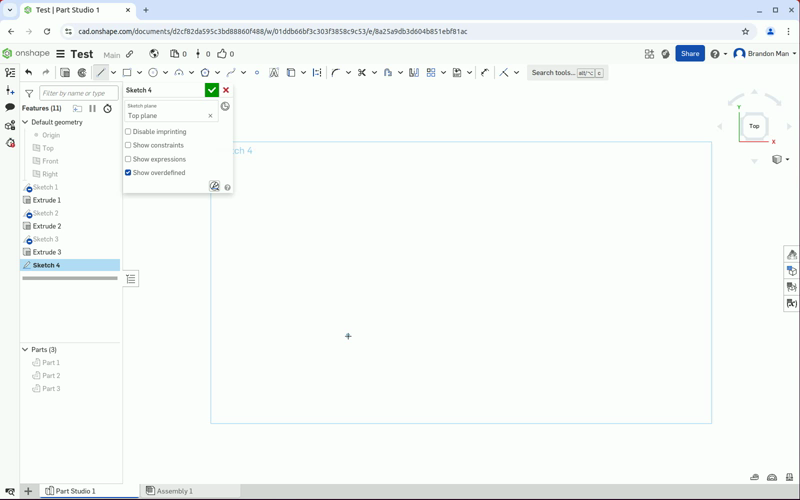
mouse_move(572, 335)
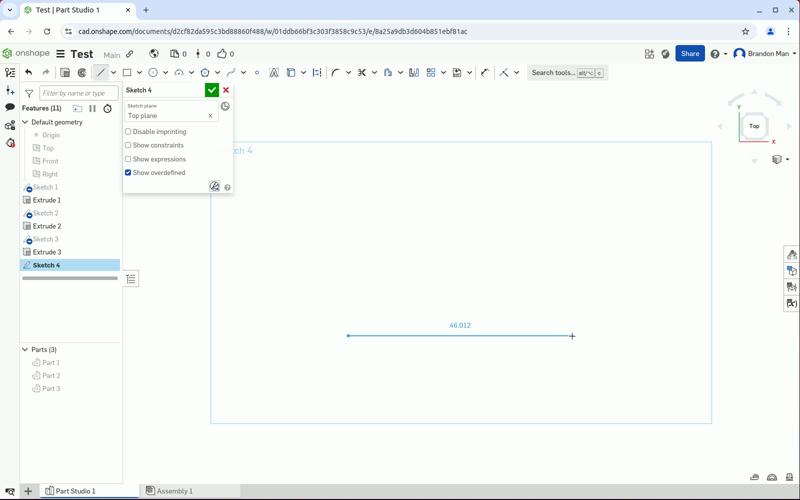
click(572, 335)
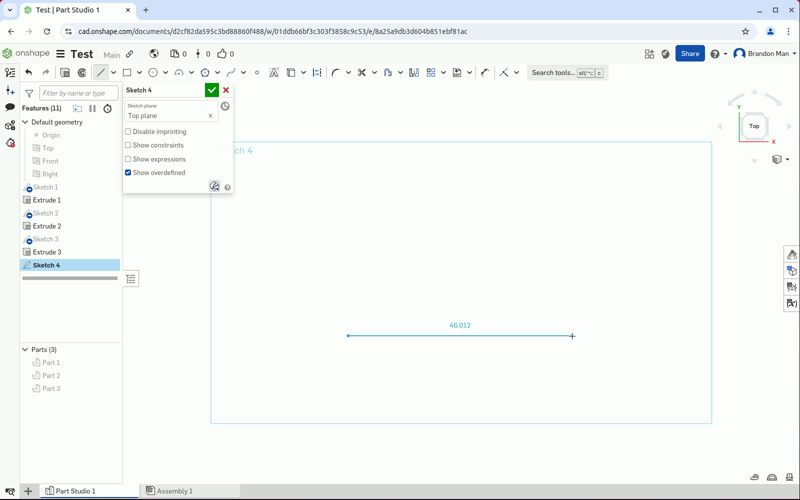
key_up(shift)
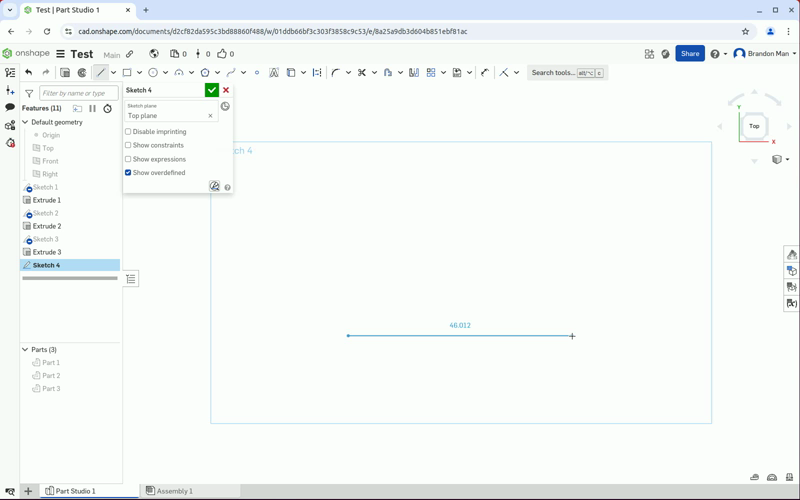
key_down(shift)
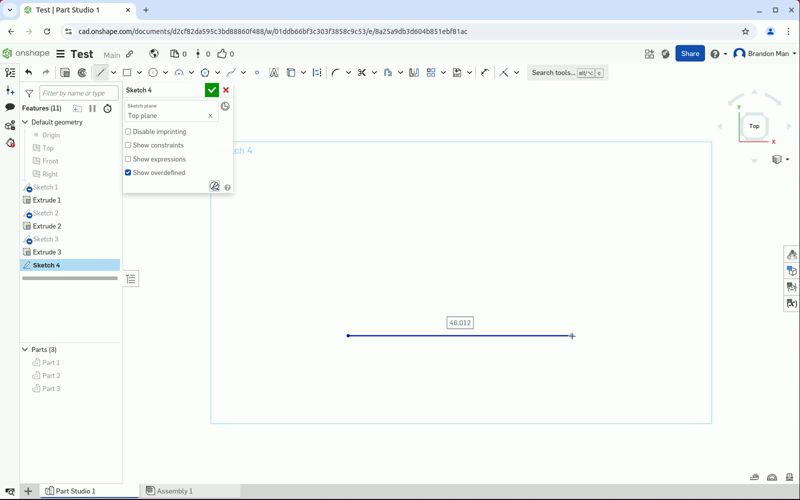
mouse_move(589, 335)
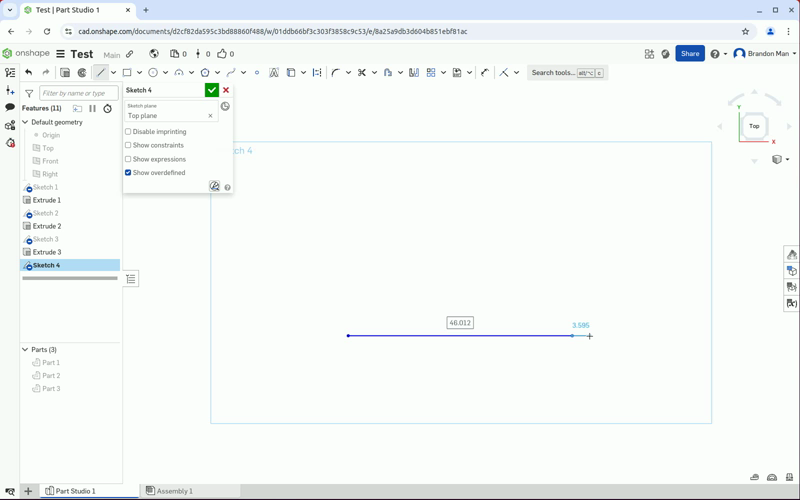
mouse_move(572, 333)
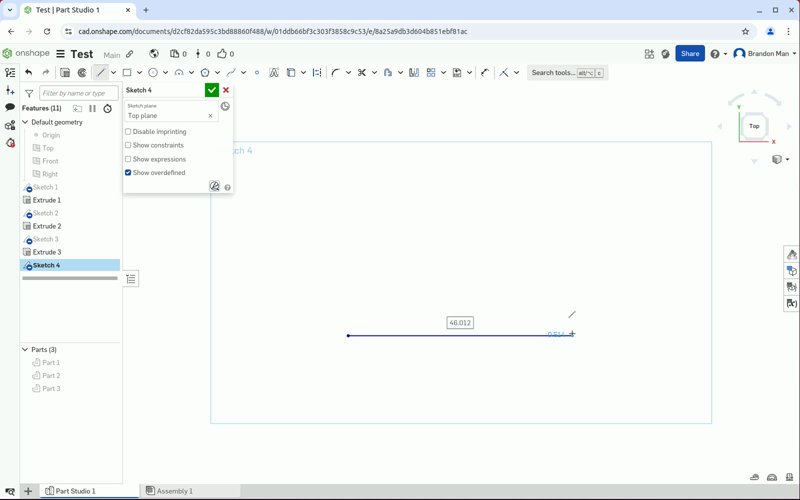
scroll(6)
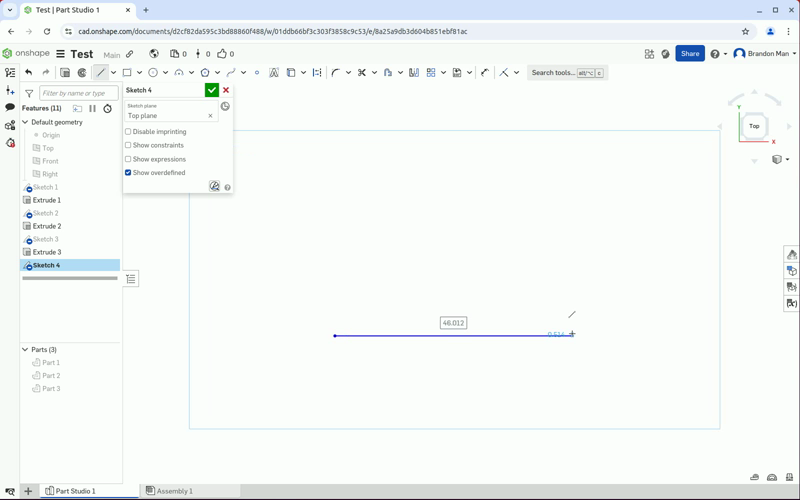
scroll(6)
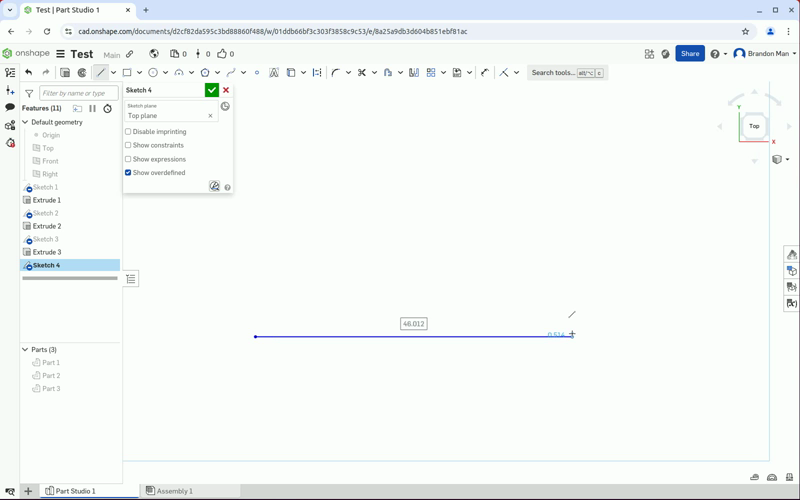
scroll(6)
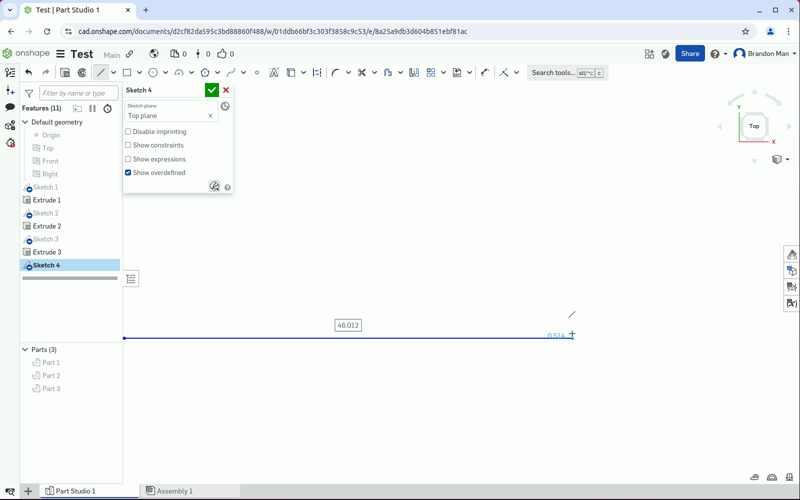
scroll(6)
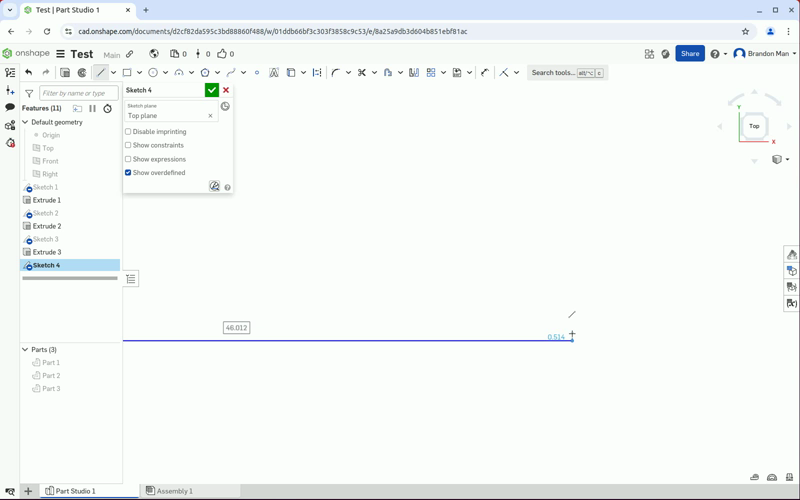
scroll(6)
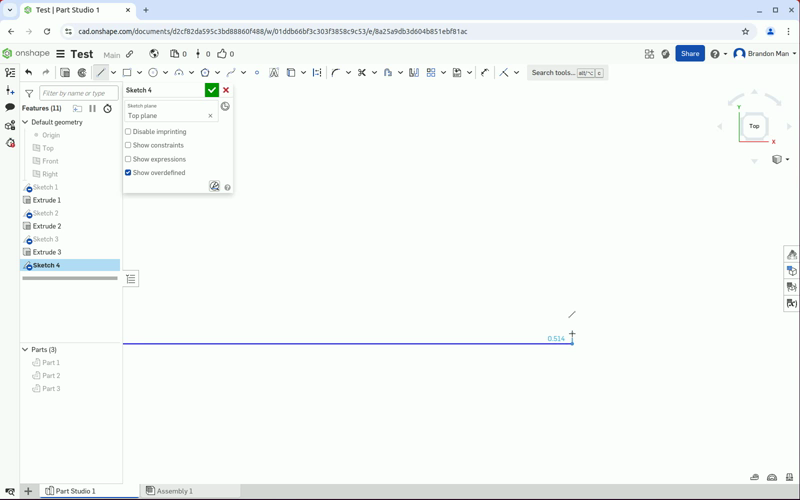
scroll(6)
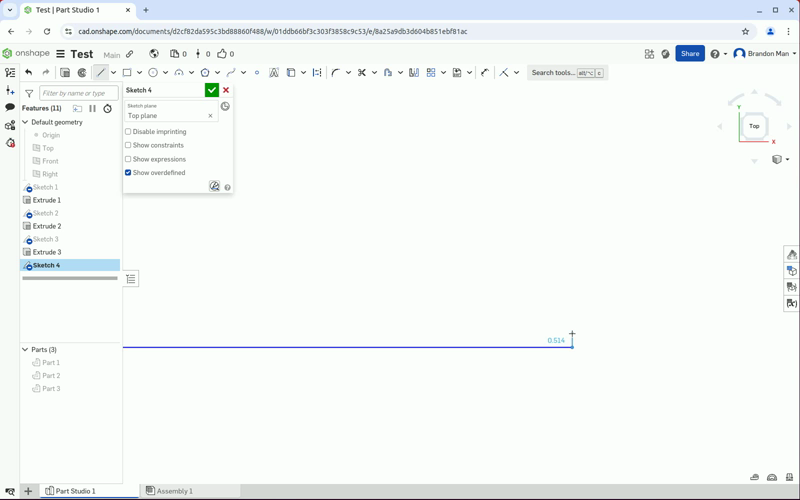
scroll(6)
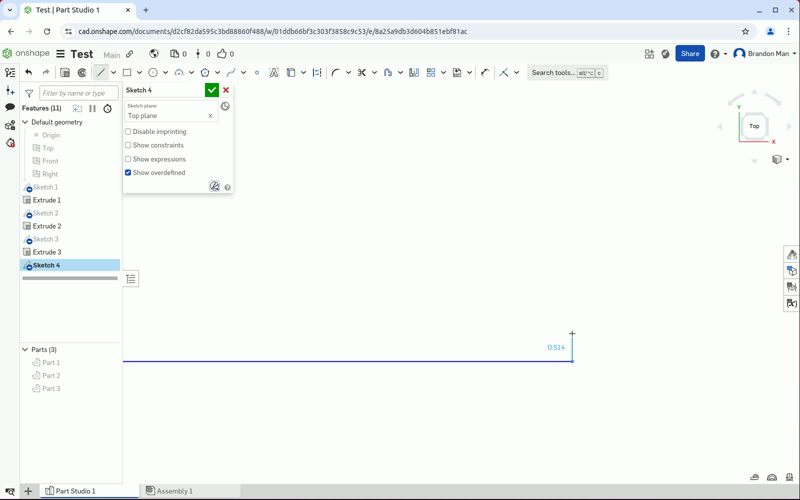
click(572, 333)
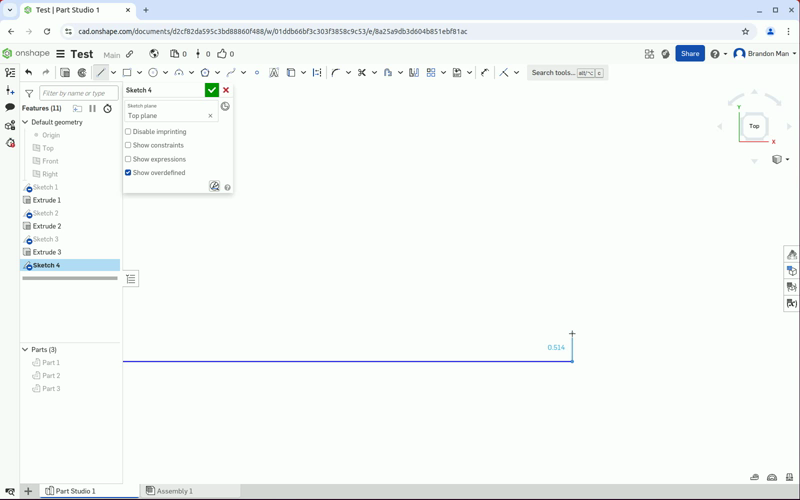
scroll(-6)
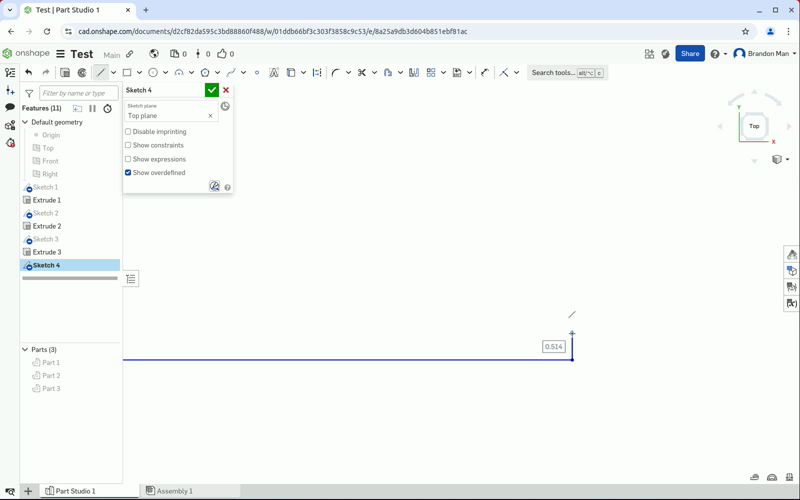
scroll(-6)
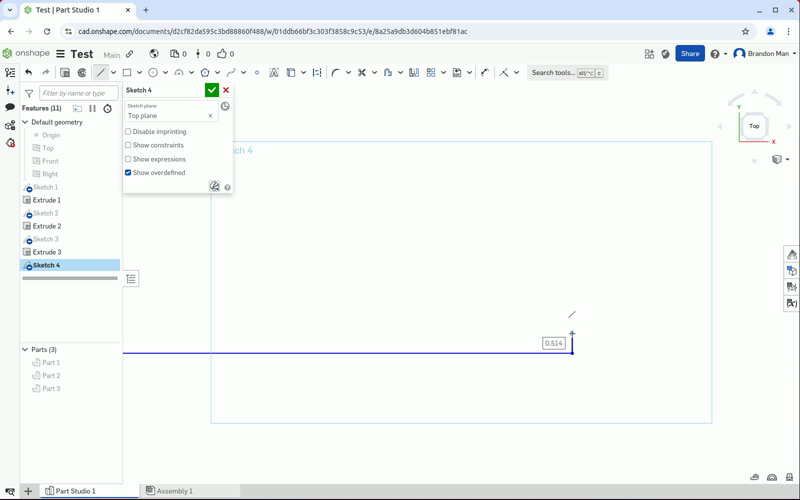
scroll(-6)
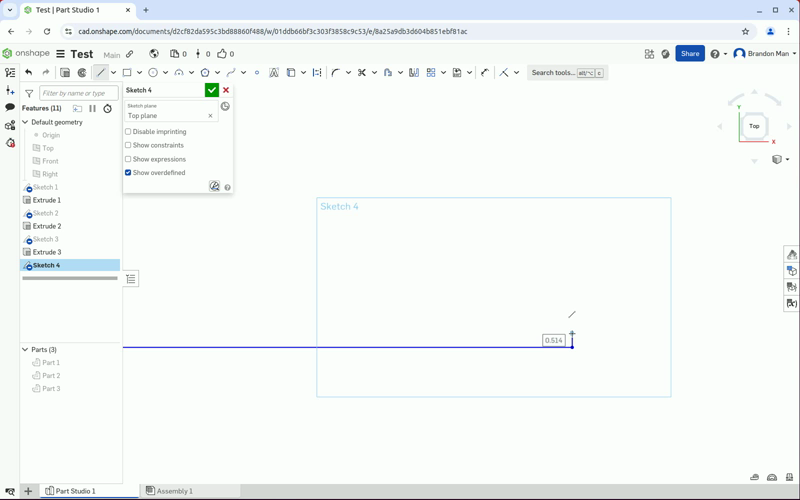
scroll(-6)
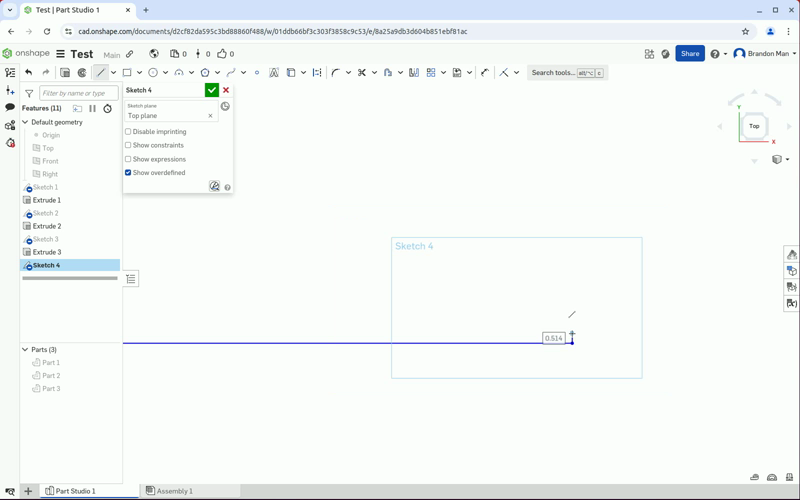
scroll(-6)
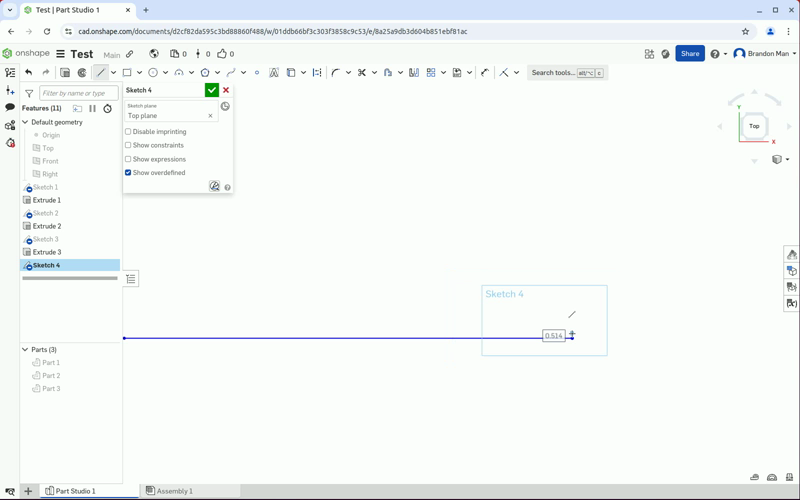
scroll(-6)
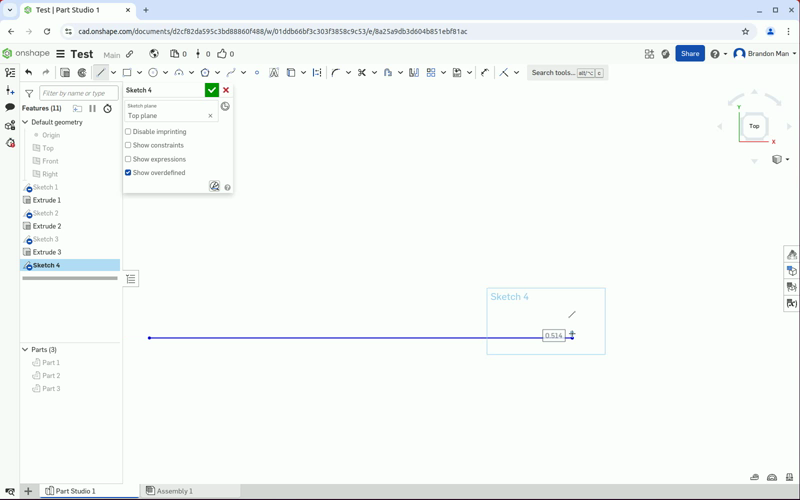
scroll(-6)
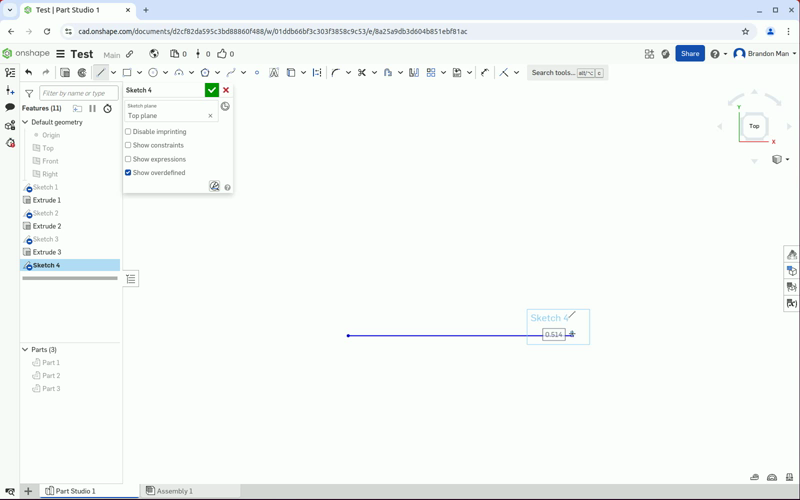
key_up(shift)
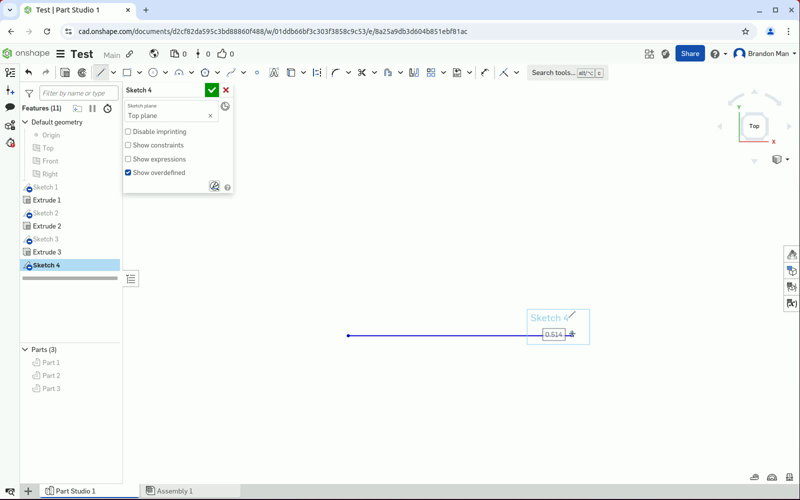
key_down(shift)
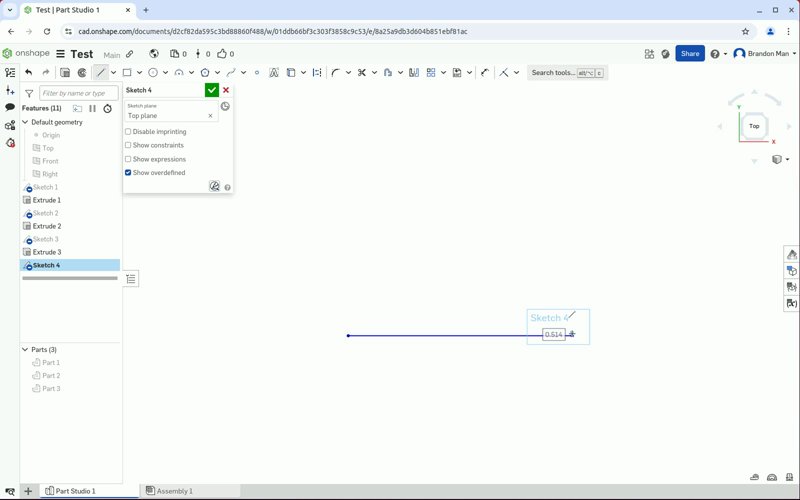
mouse_move(348, 333)
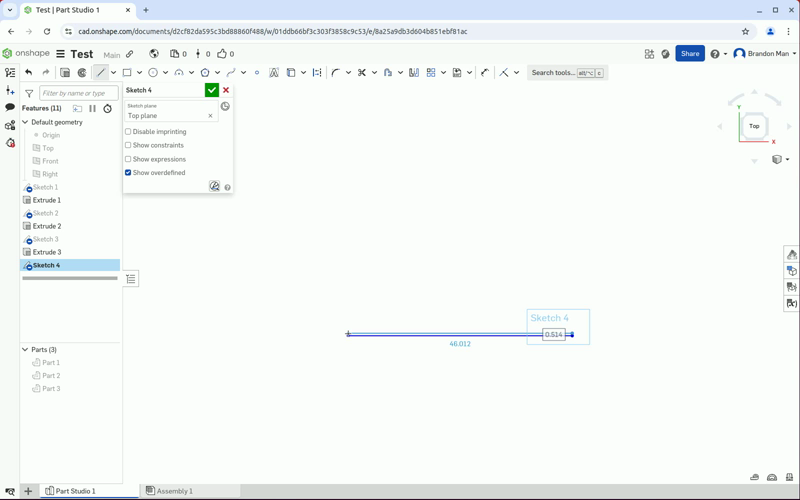
scroll(6)
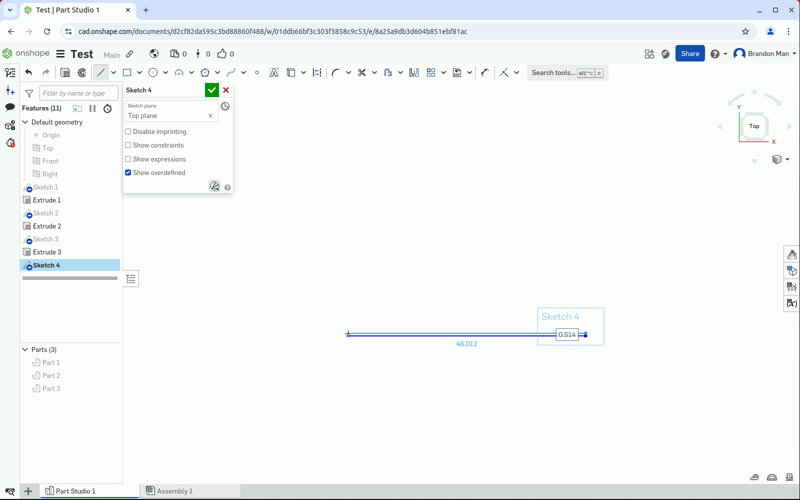
scroll(6)
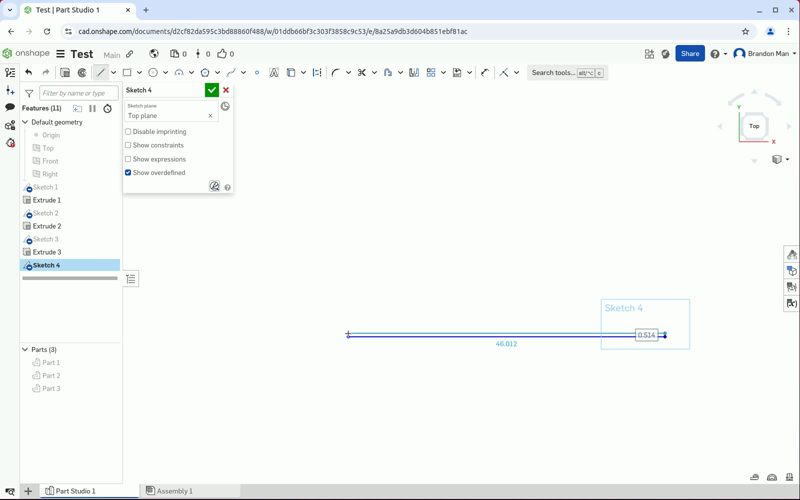
scroll(6)
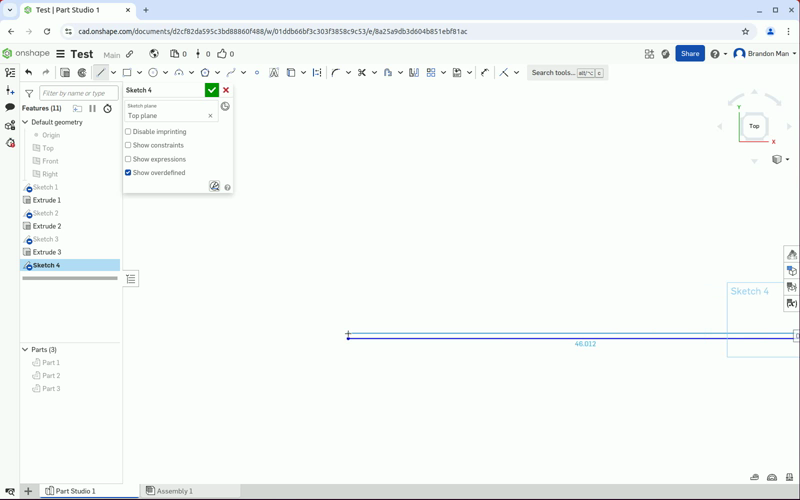
scroll(6)
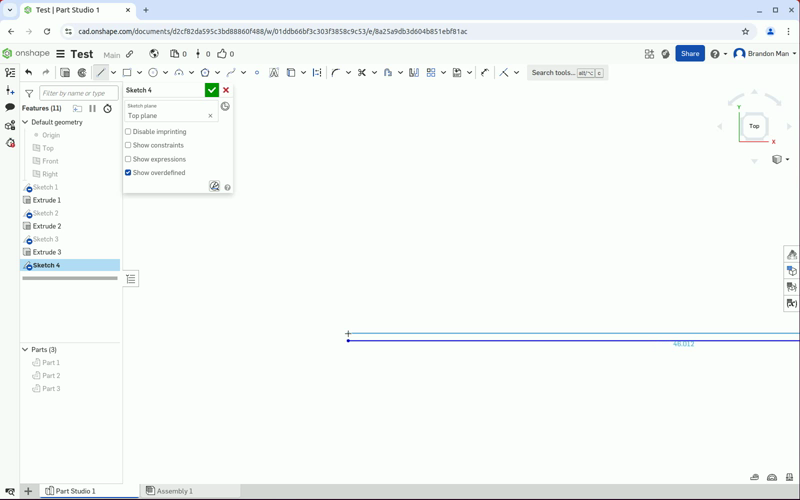
scroll(6)
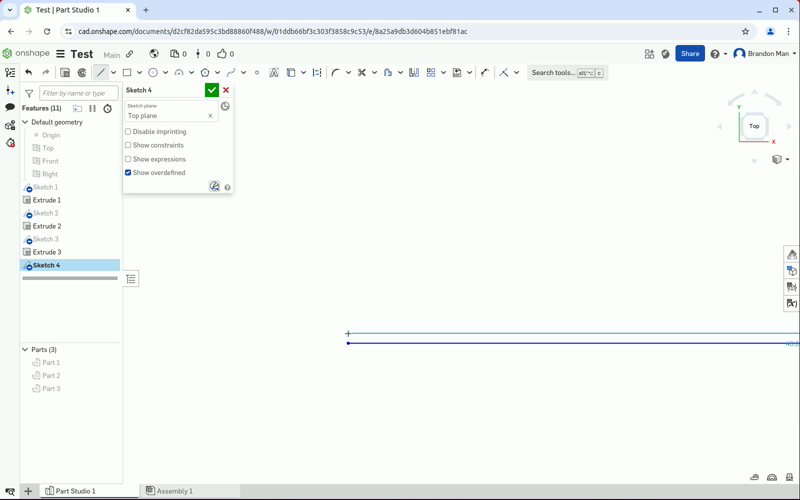
scroll(6)
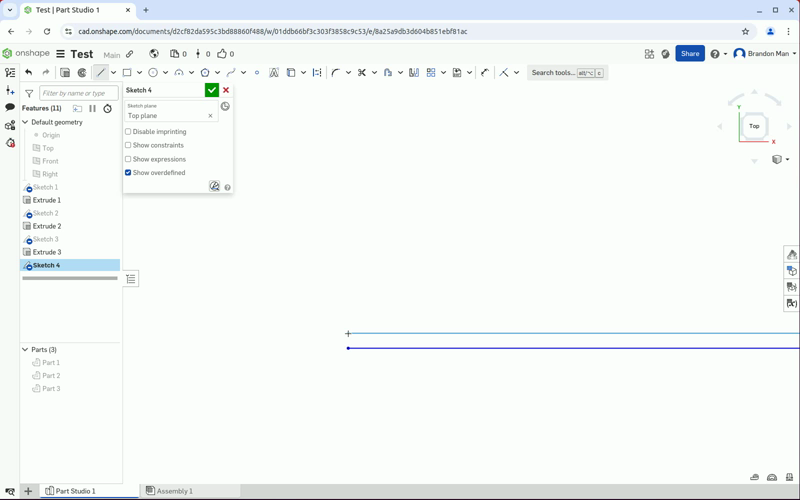
scroll(6)
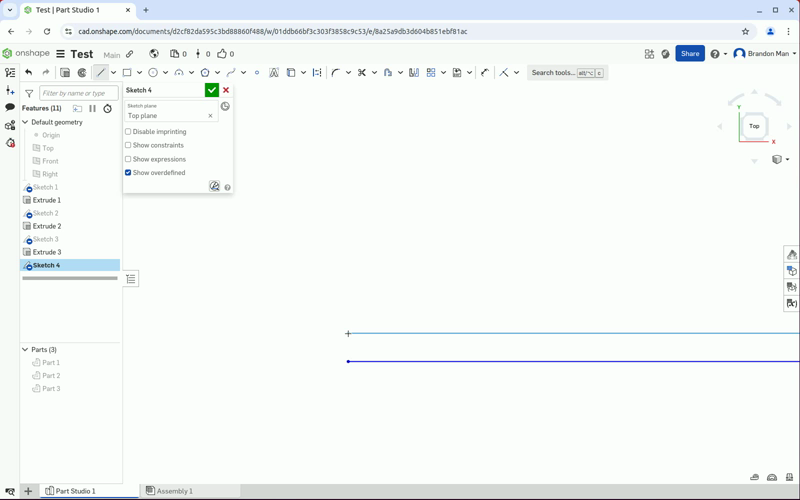
click(348, 333)
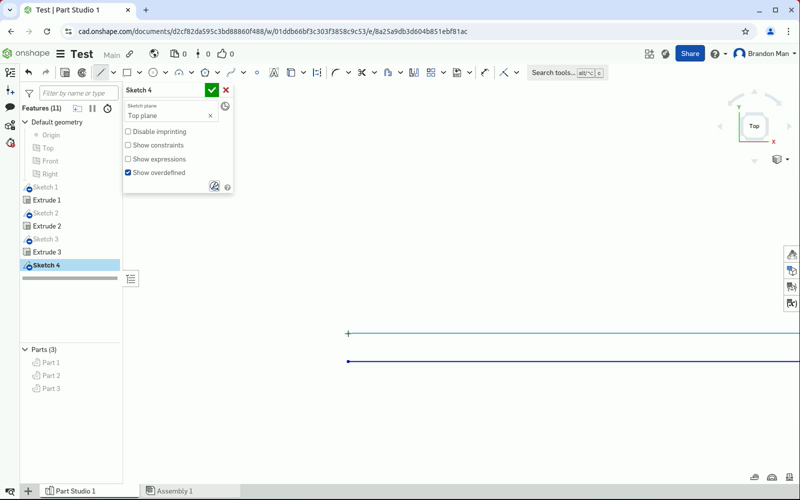
scroll(-6)
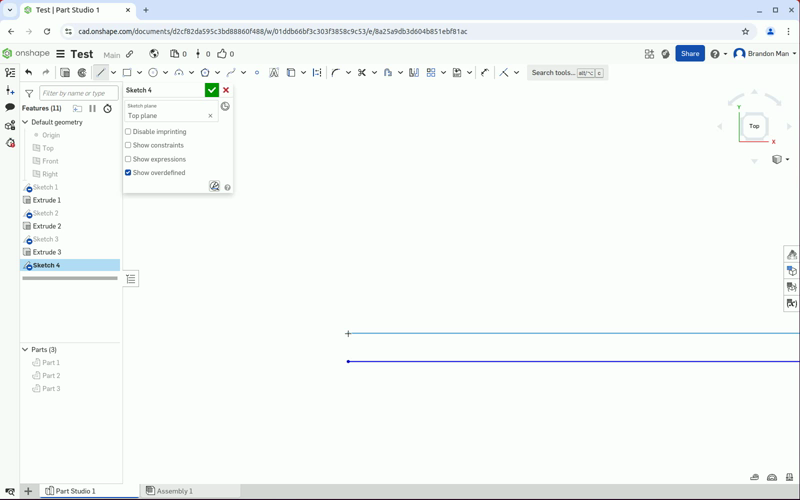
scroll(-6)
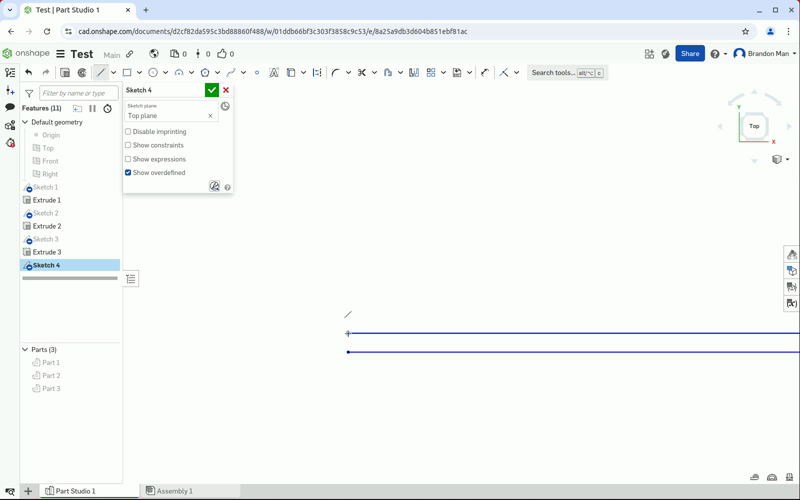
scroll(-6)
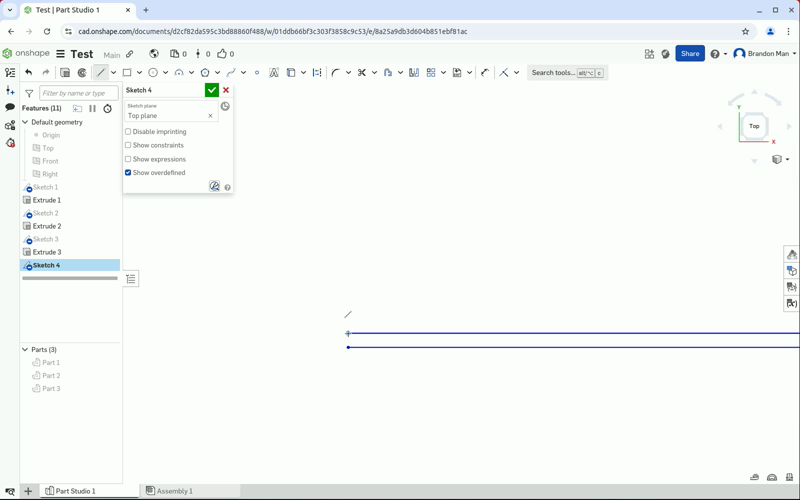
scroll(-6)
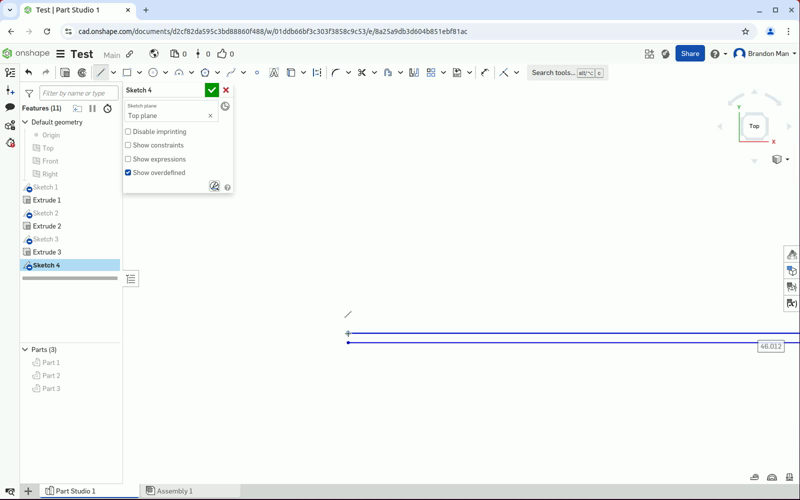
scroll(-6)
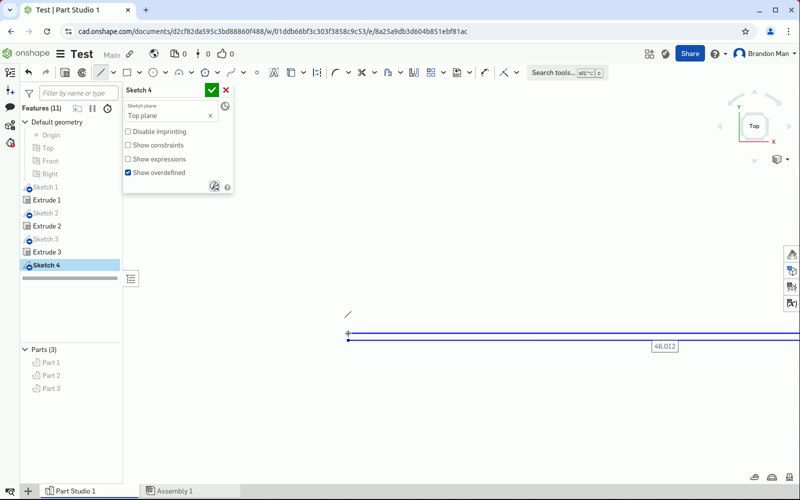
scroll(-6)
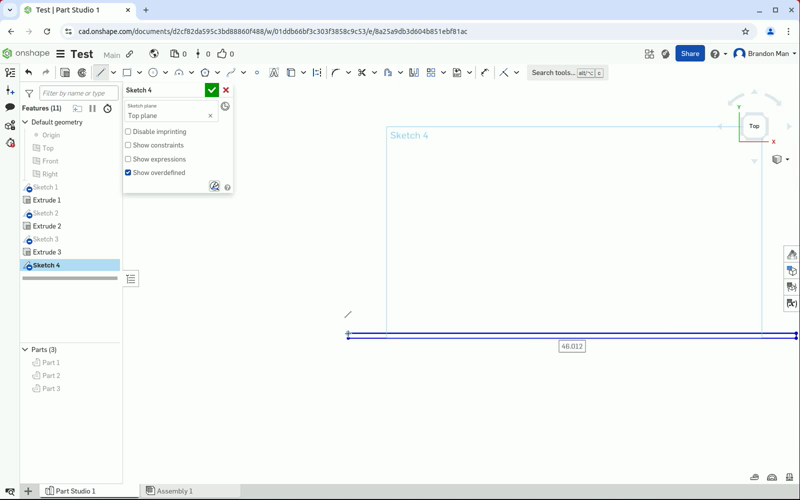
scroll(-6)
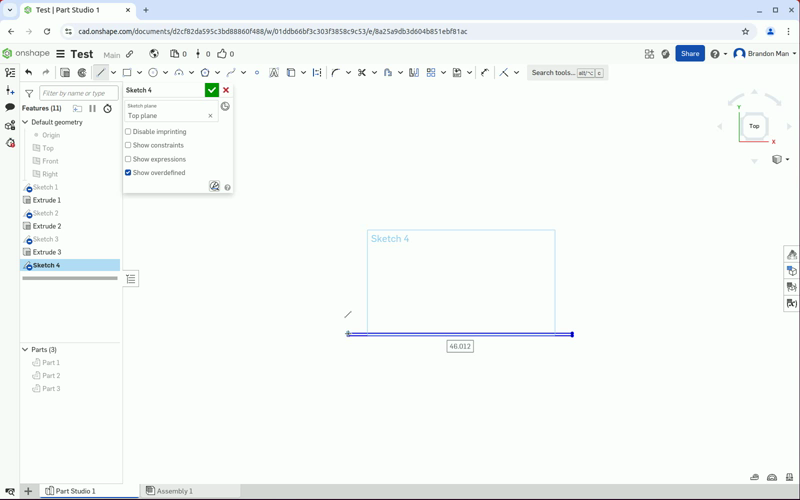
key_up(shift)
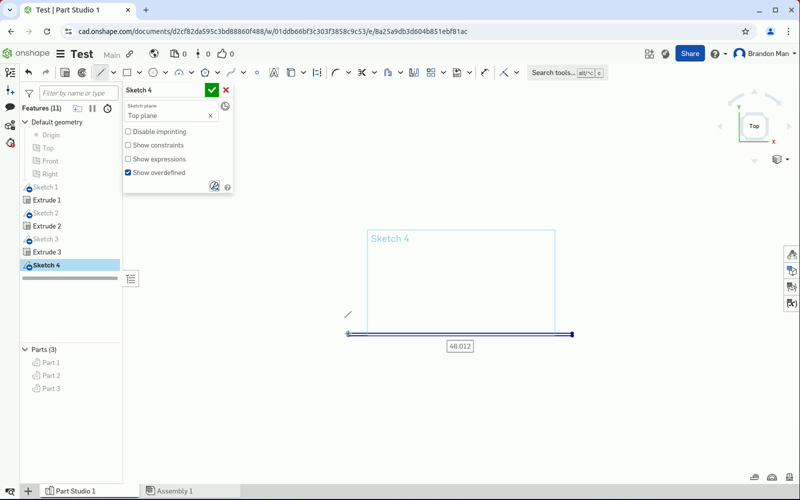
mouse_move(378, 333)
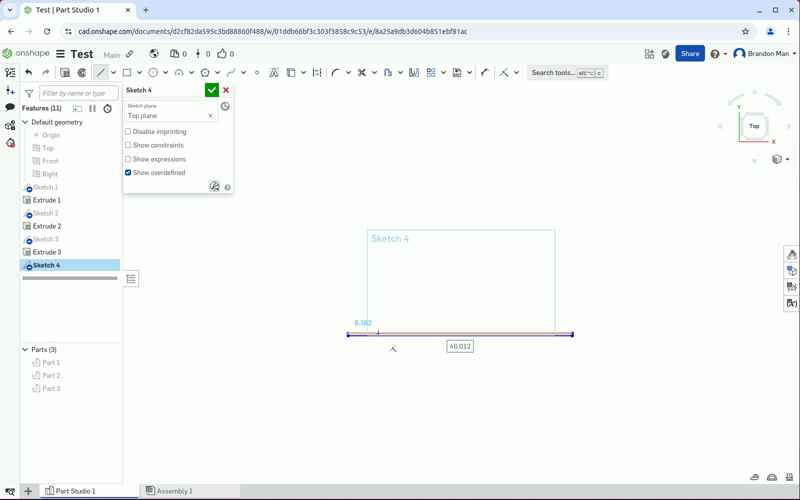
key_down(shift)
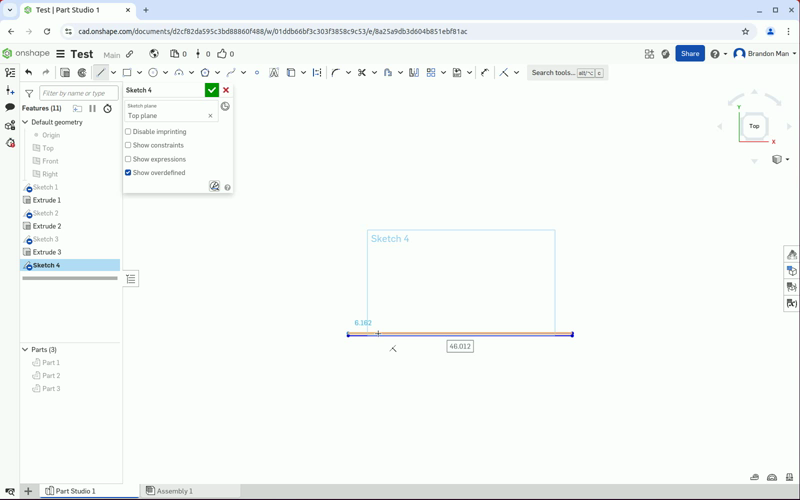
mouse_move(348, 335)
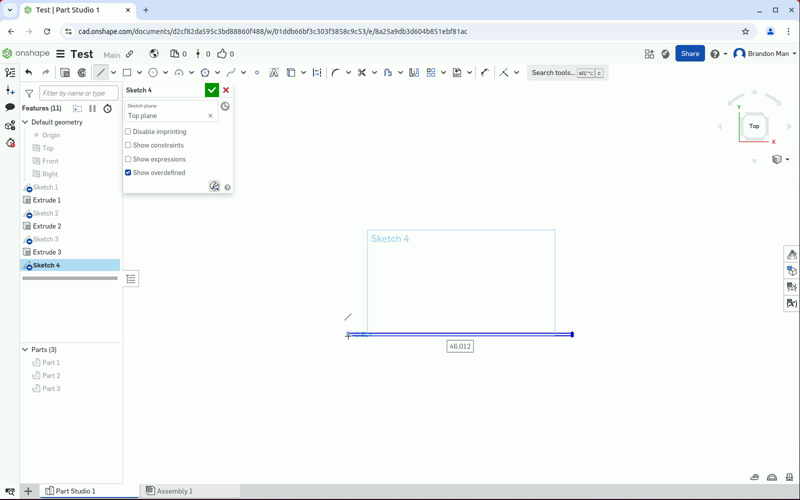
scroll(6)
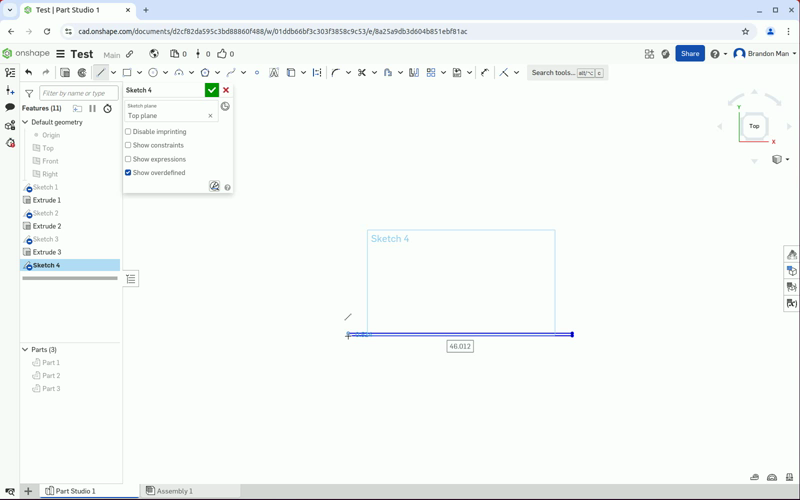
scroll(6)
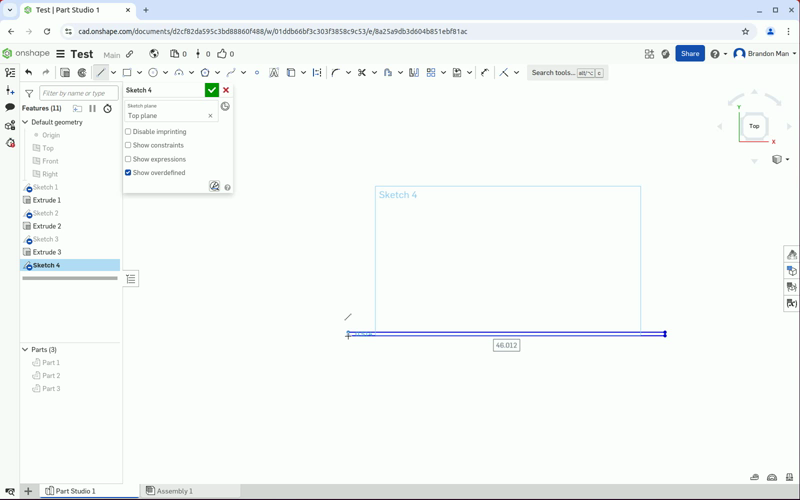
scroll(6)
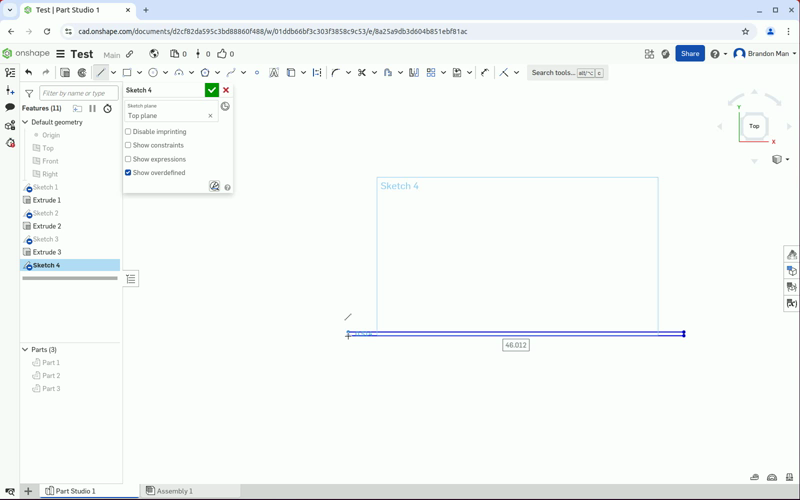
scroll(6)
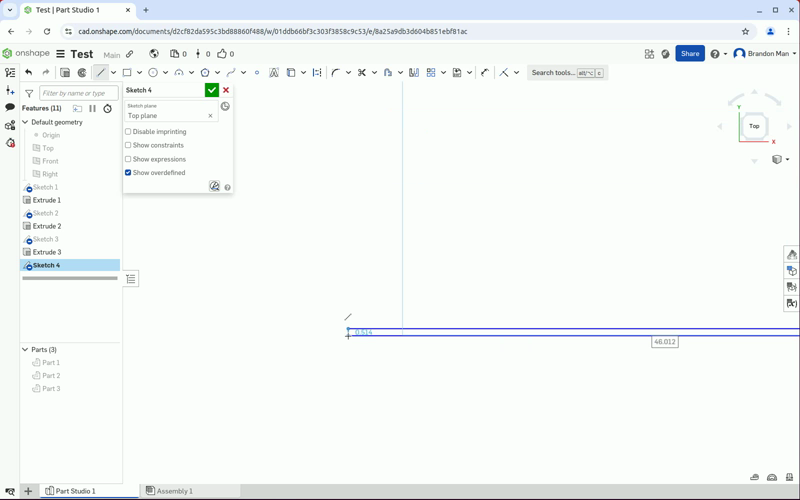
scroll(6)
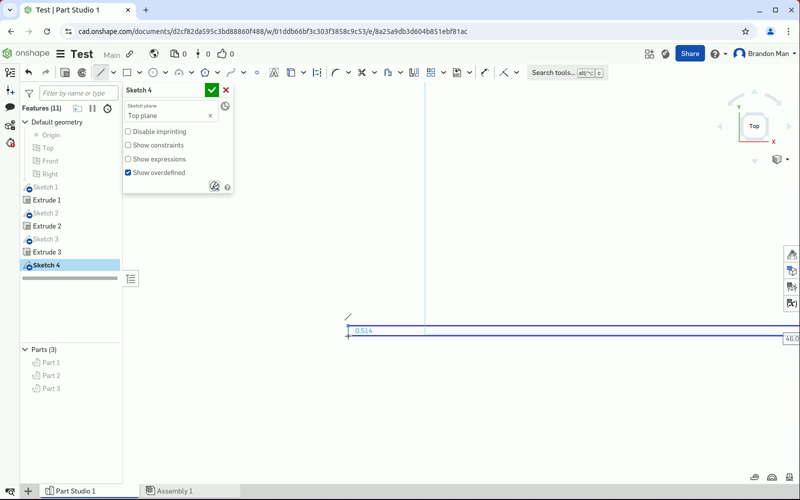
scroll(6)
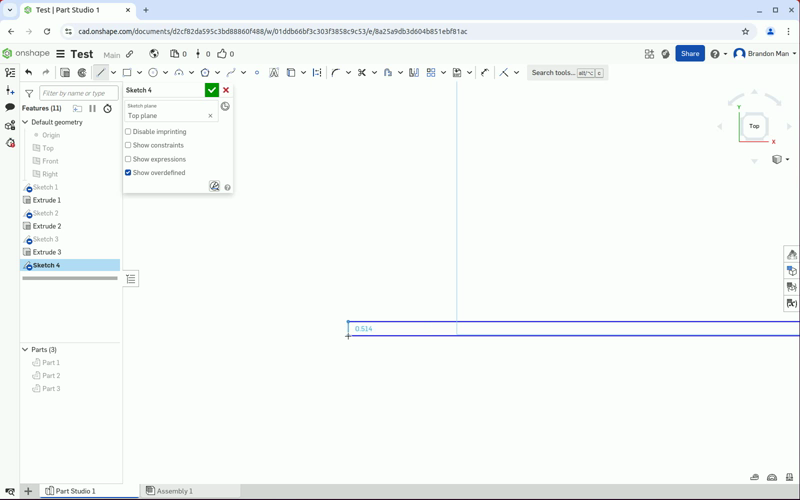
scroll(6)
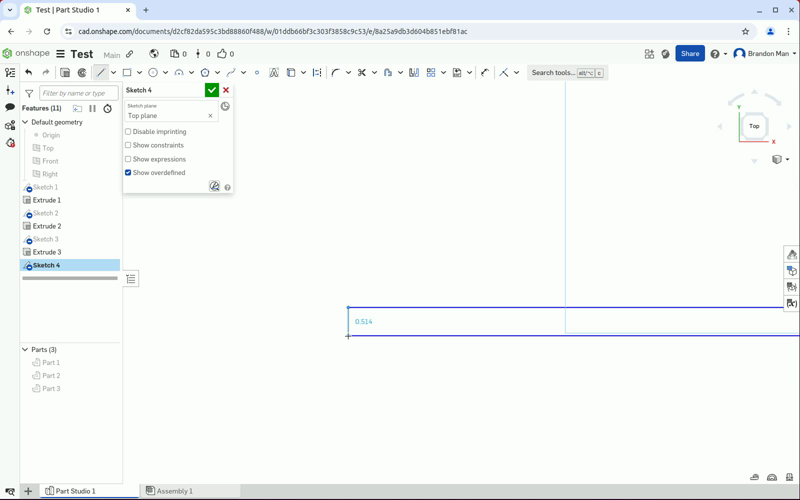
key_up(shift)
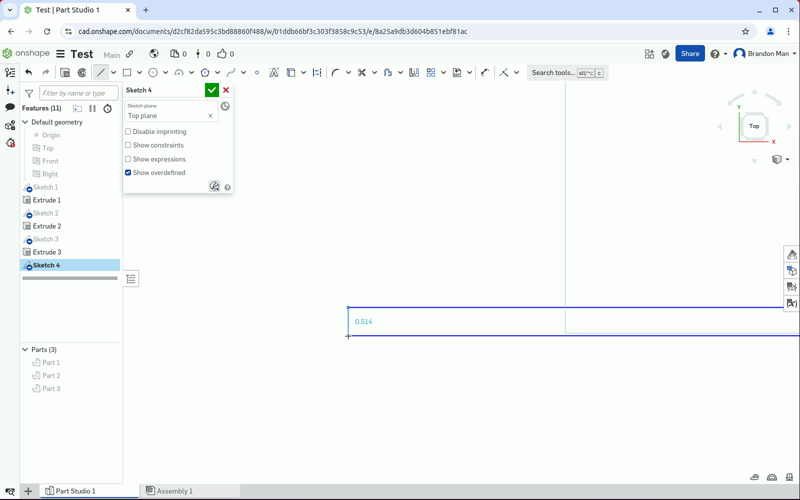
click(348, 335)
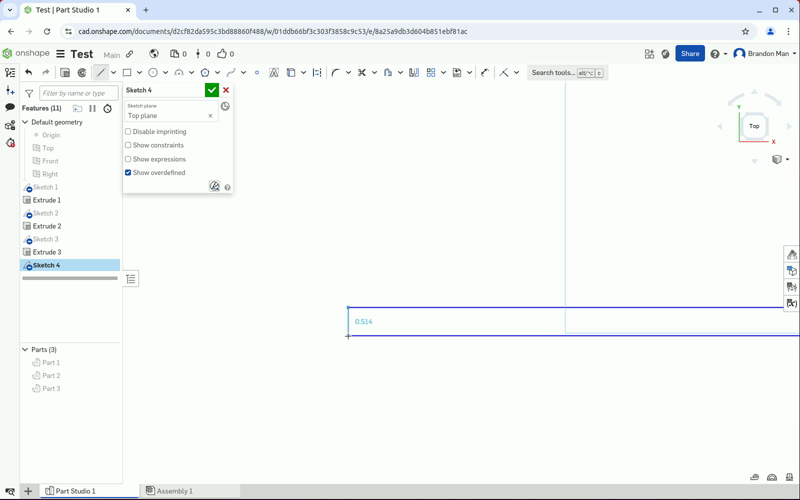
scroll(-6)
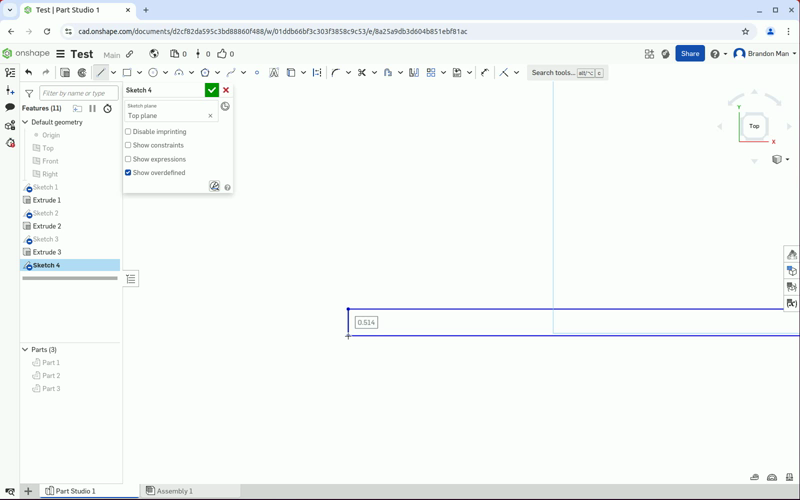
scroll(-6)
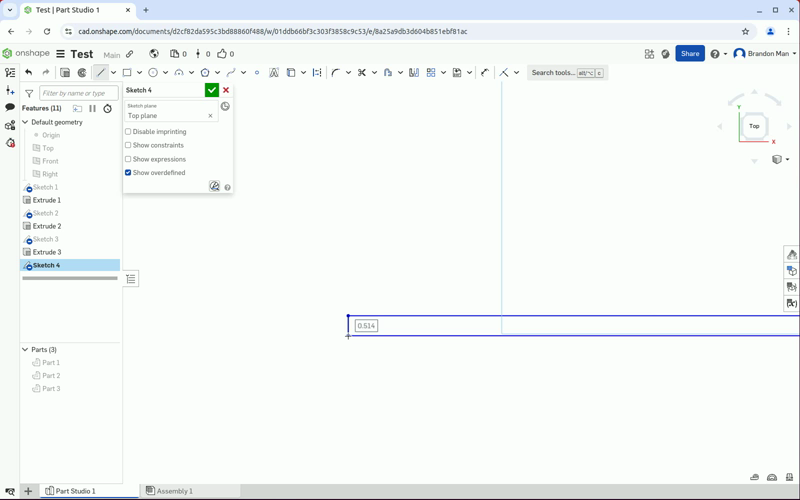
scroll(-6)
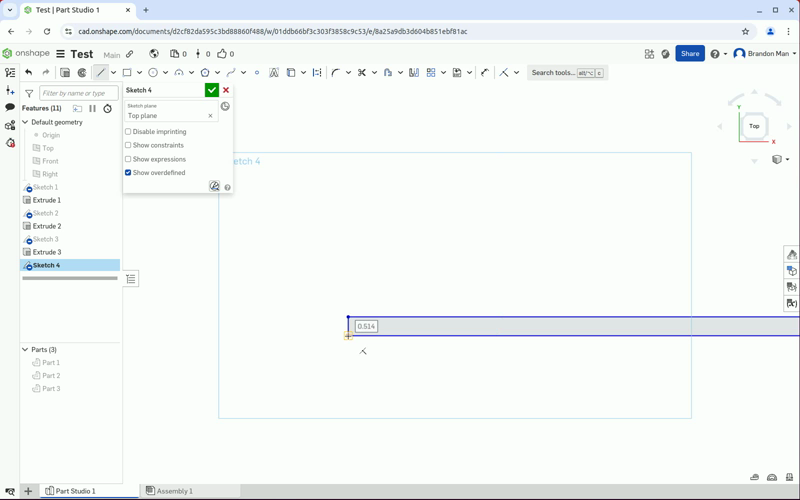
scroll(-6)
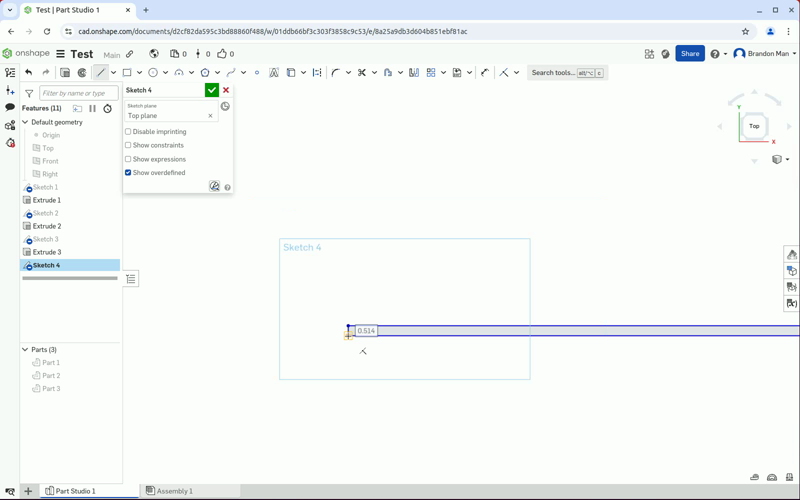
scroll(-6)
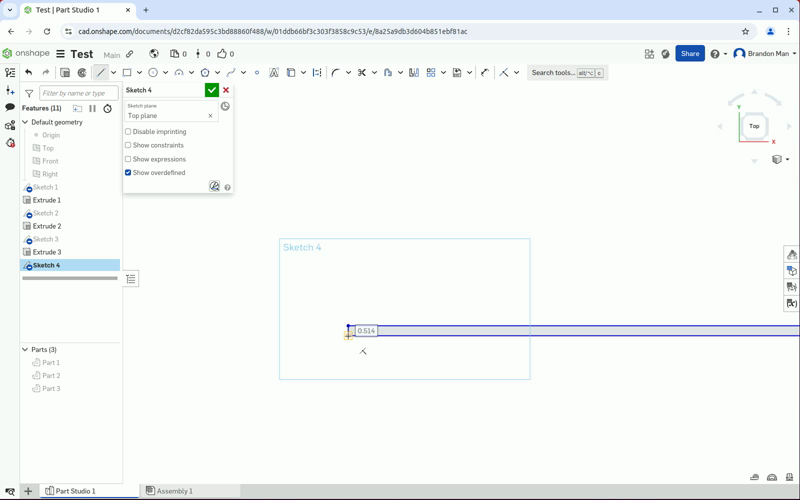
scroll(-6)
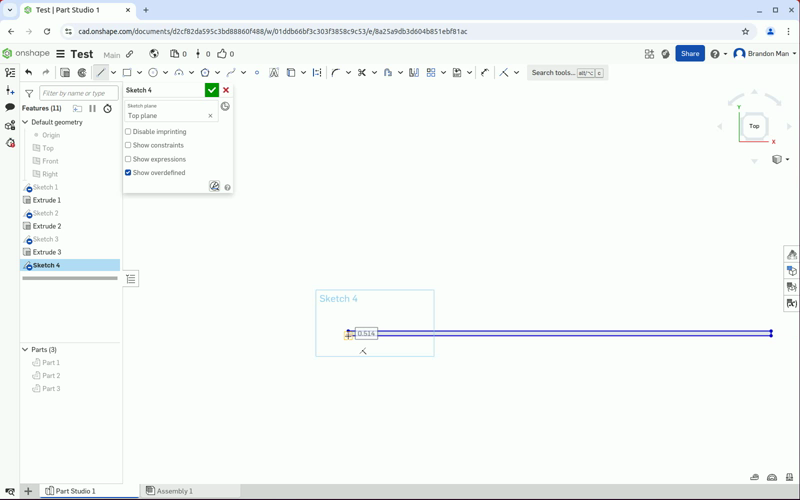
scroll(-6)
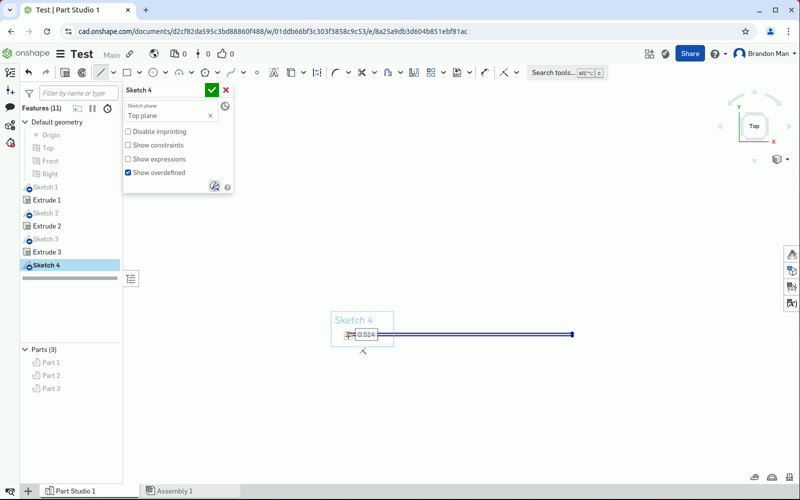
key(esc)
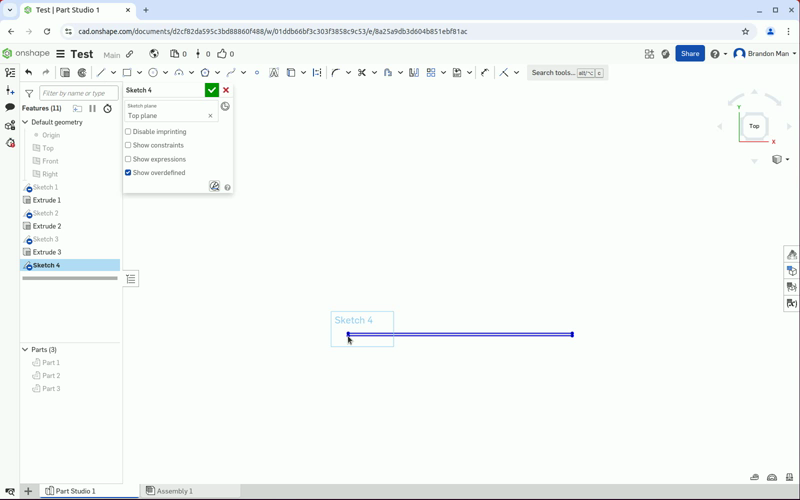
mouse_move(365, 334)
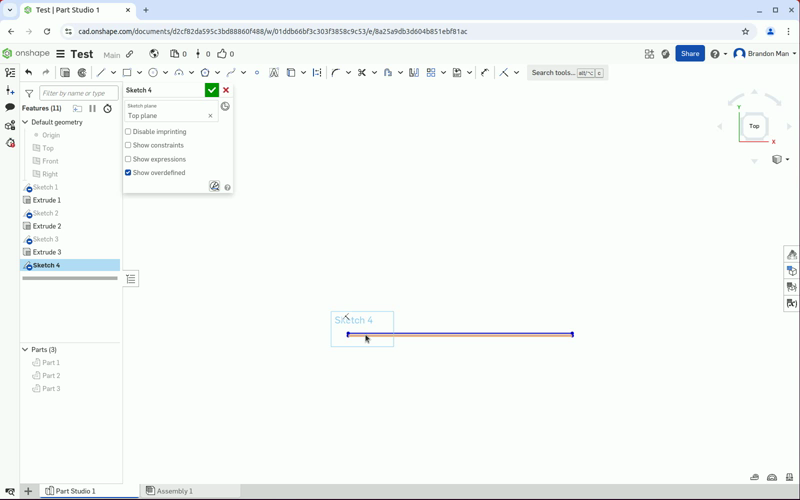
scroll(6)
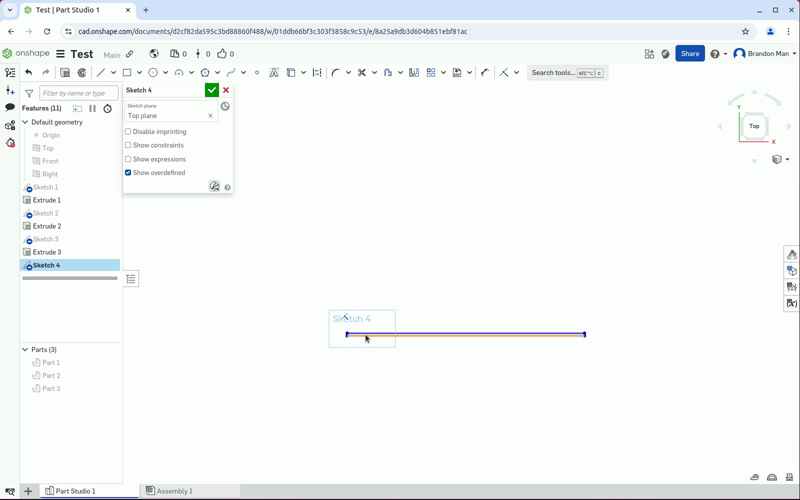
scroll(6)
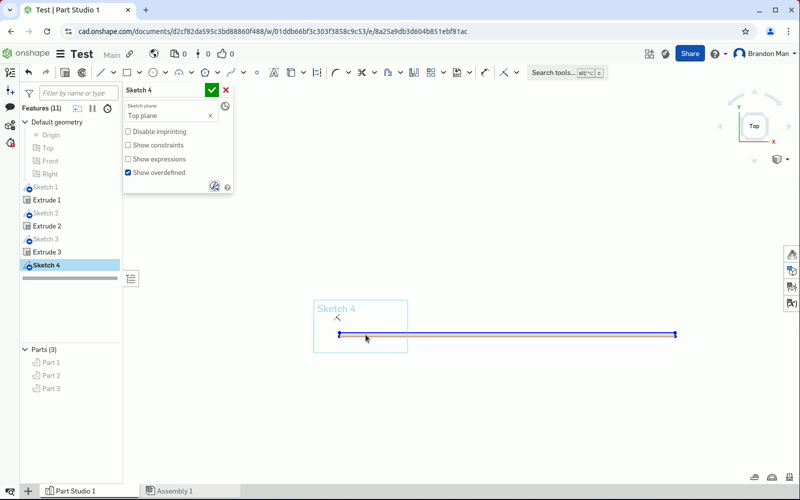
scroll(6)
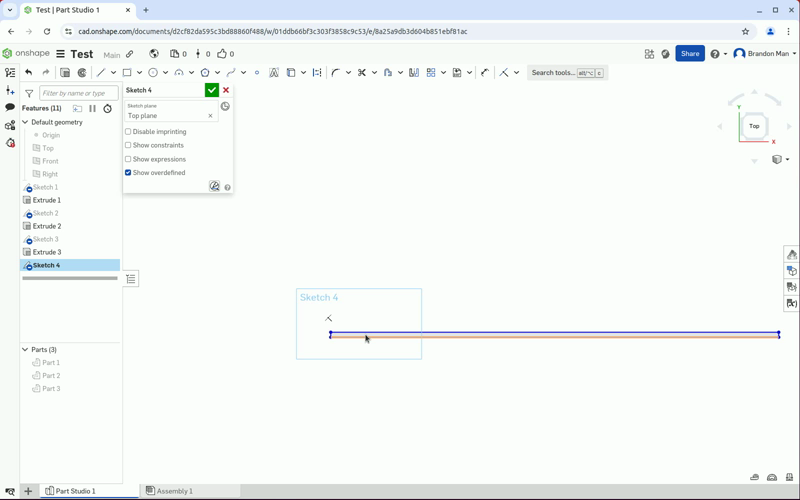
scroll(6)
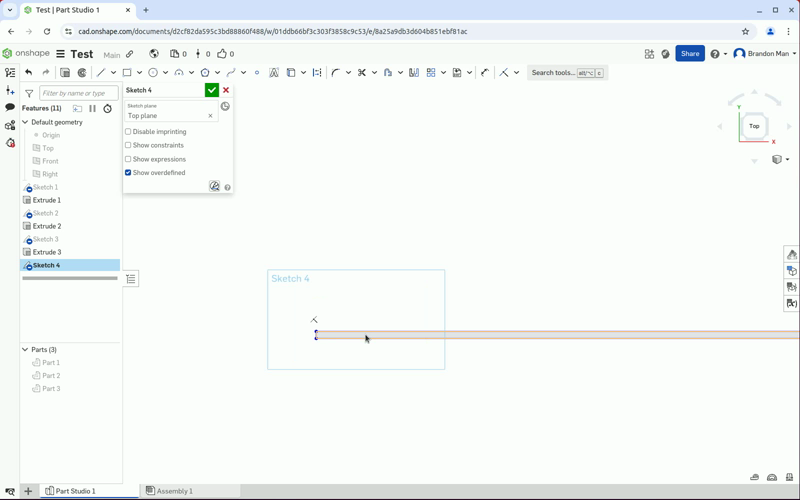
scroll(6)
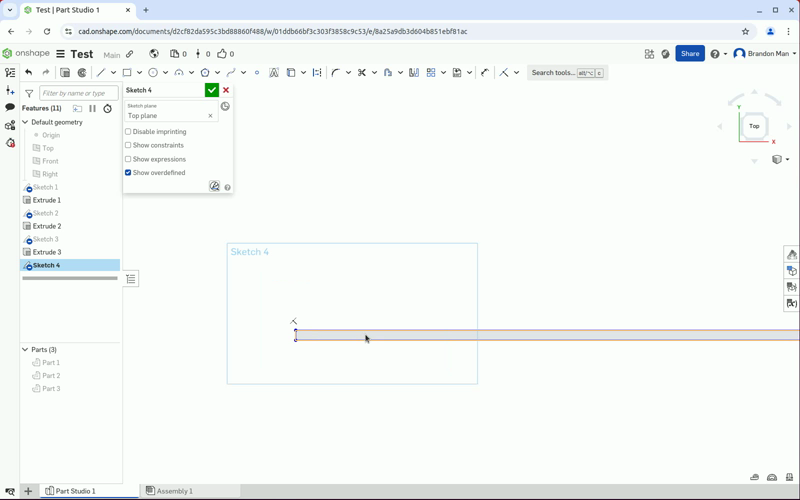
scroll(6)
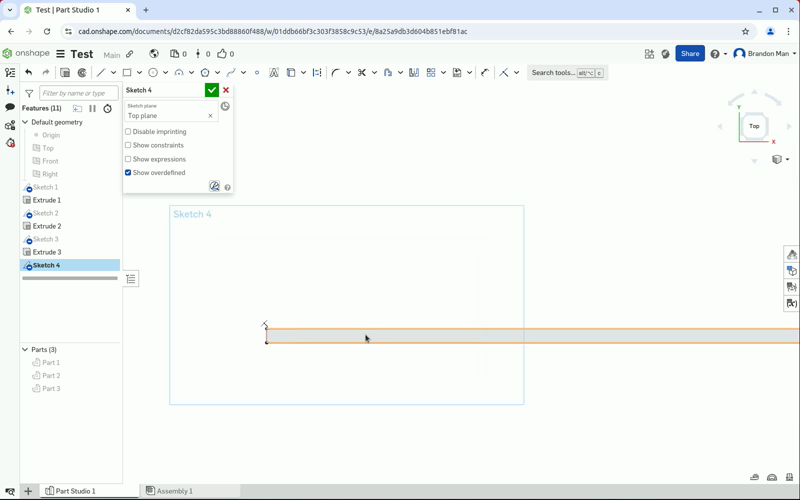
scroll(6)
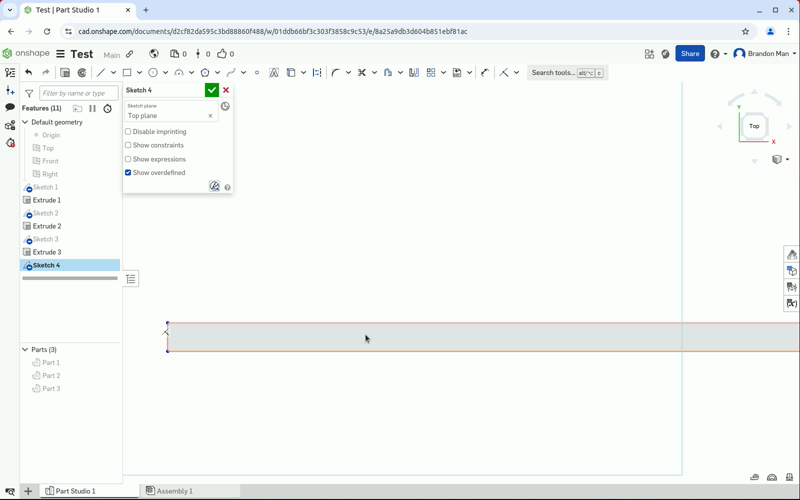
click(365, 334)
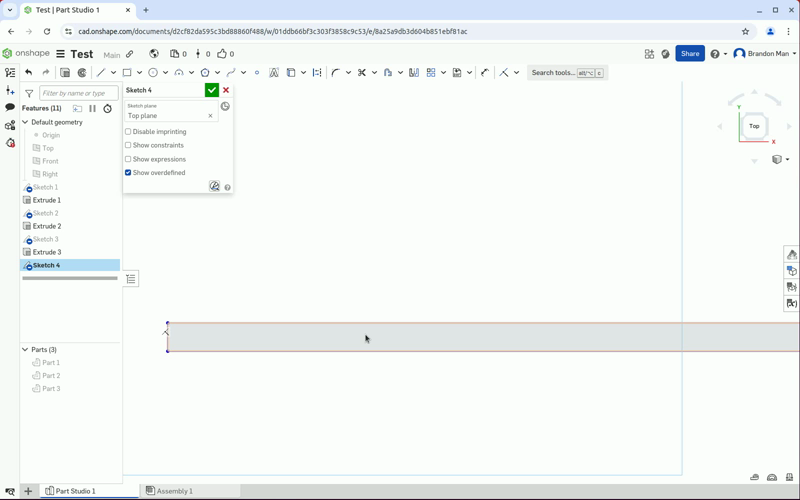
scroll(-6)
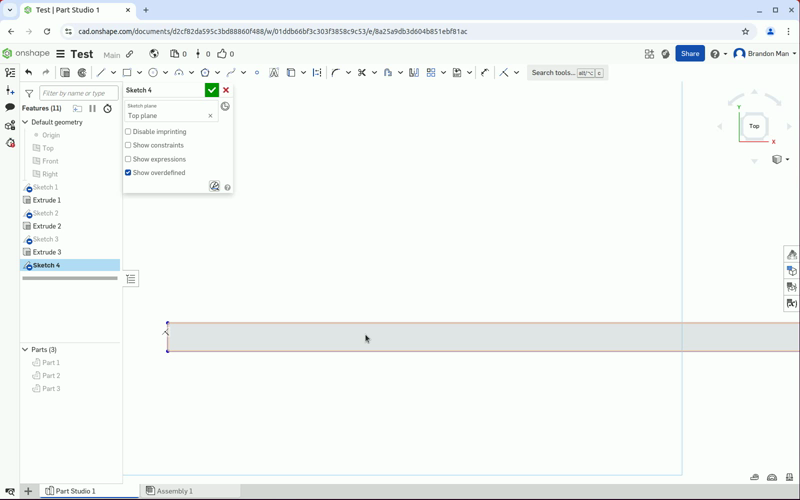
scroll(-6)
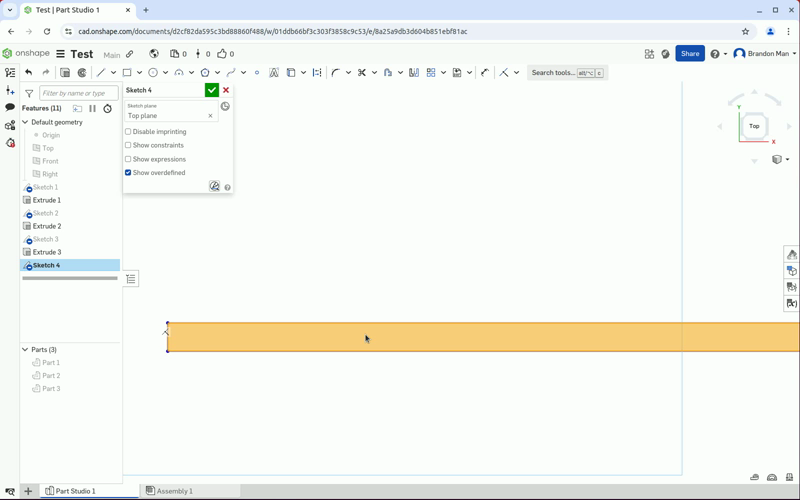
scroll(-6)
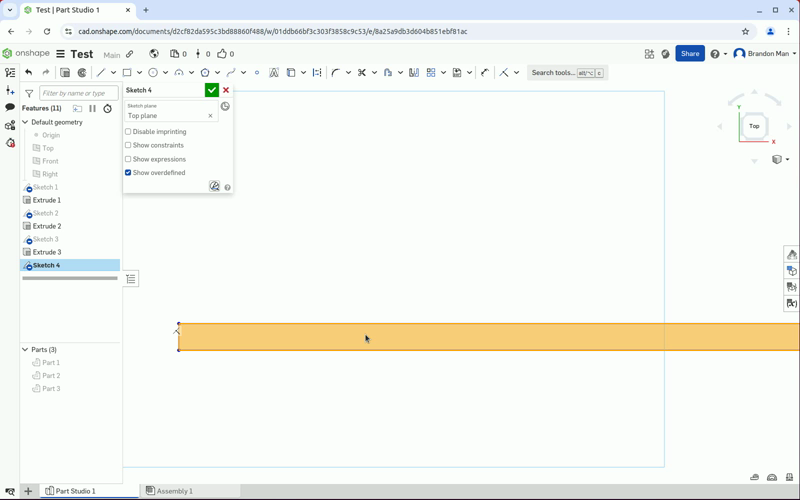
scroll(-6)
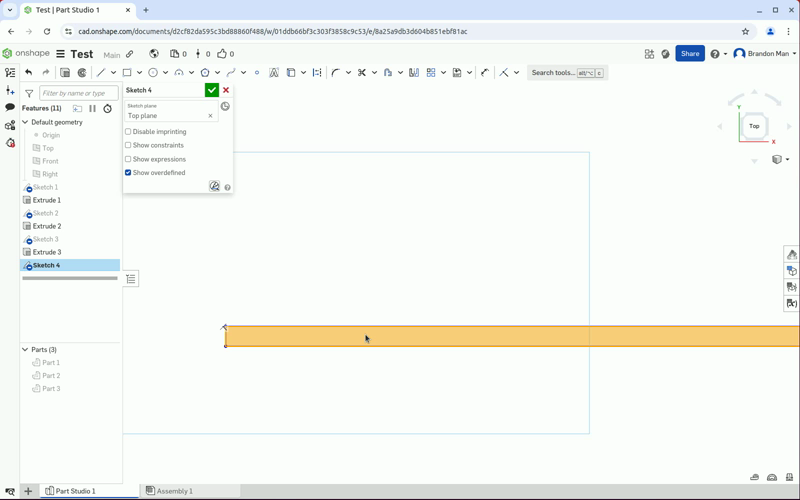
scroll(-6)
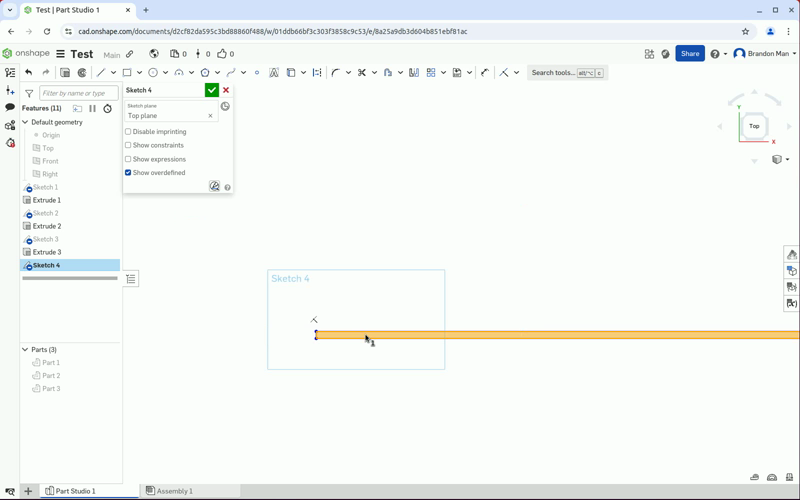
scroll(-6)
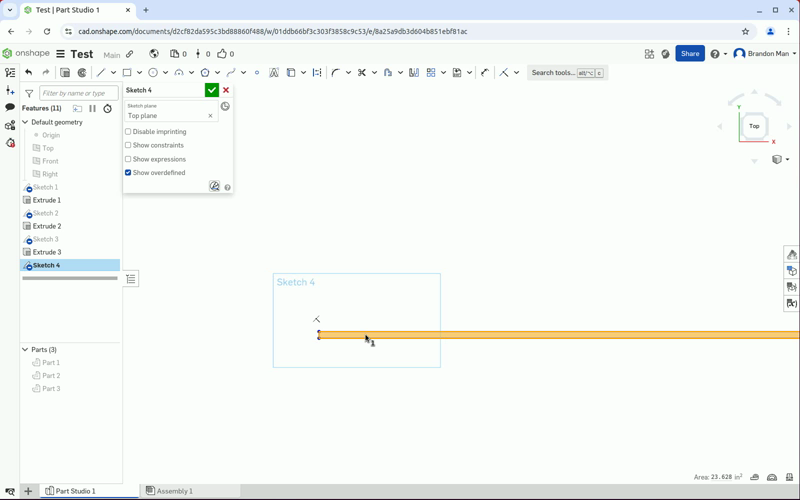
scroll(-6)
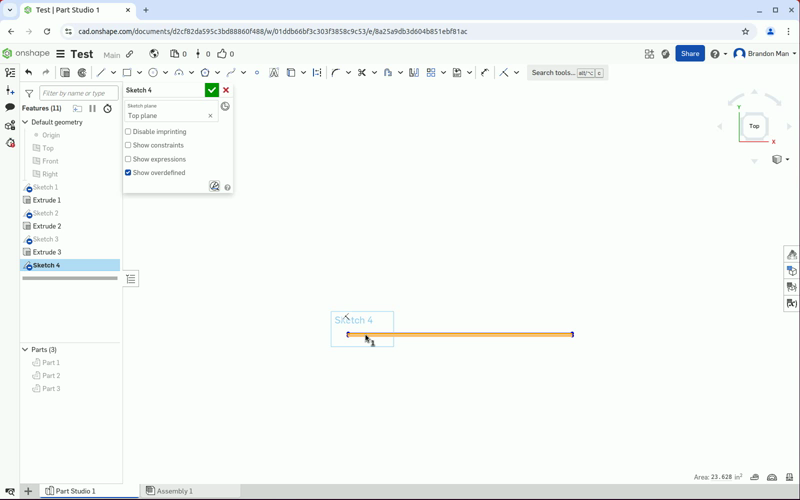
mouse_move(73, 352)
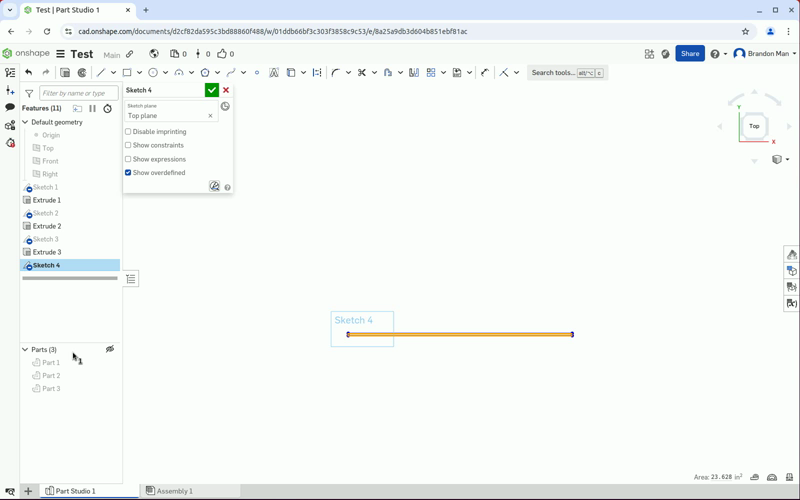
key(shift+y)
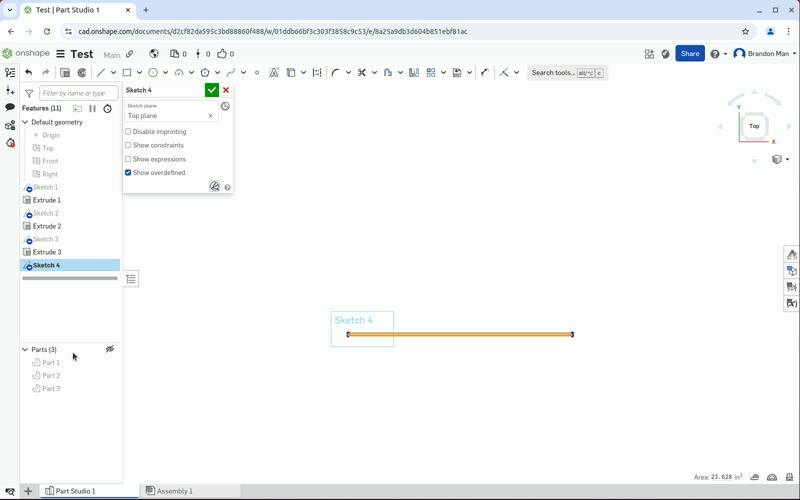
key(shift+e)
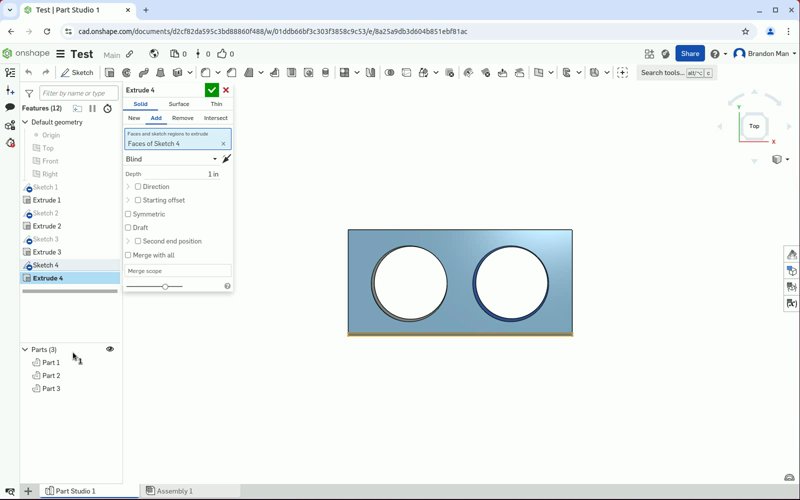
mouse_move(143, 106)
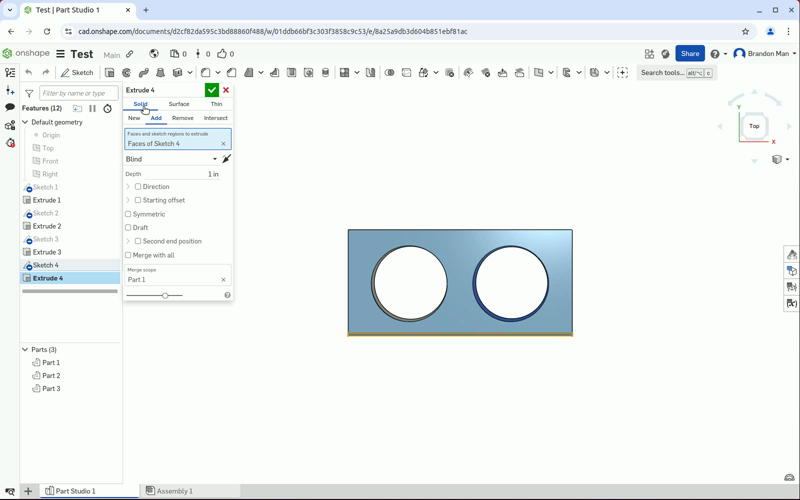
click(143, 106)
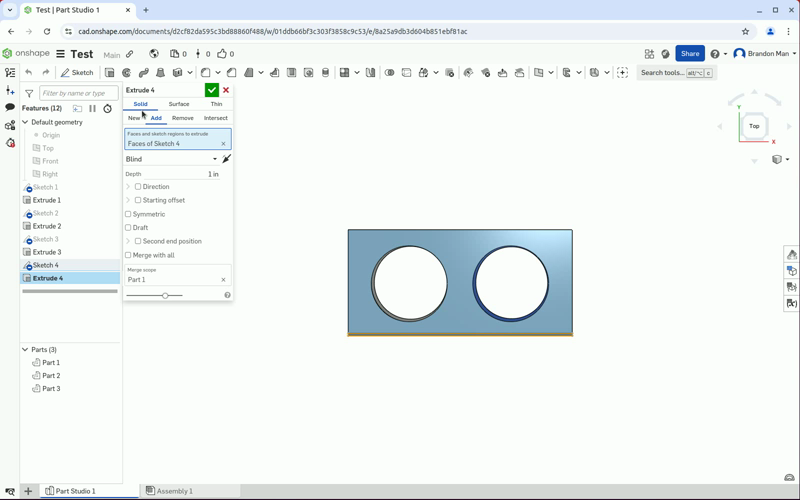
mouse_move(137, 120)
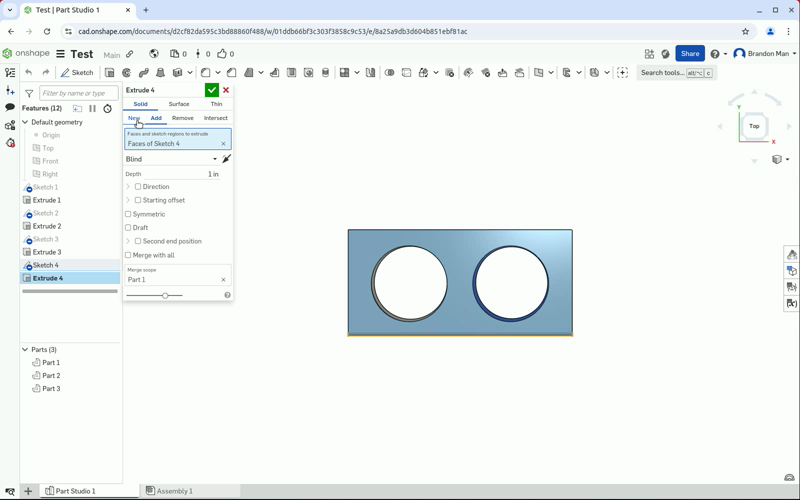
click(137, 120)
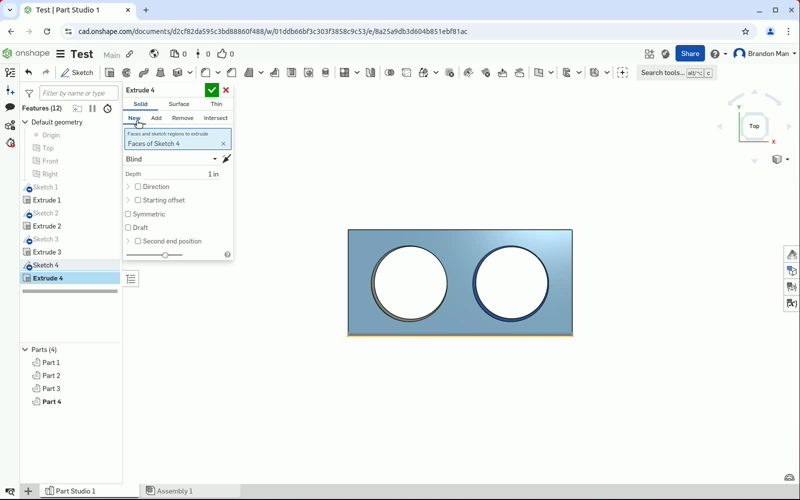
key(tab, 4)
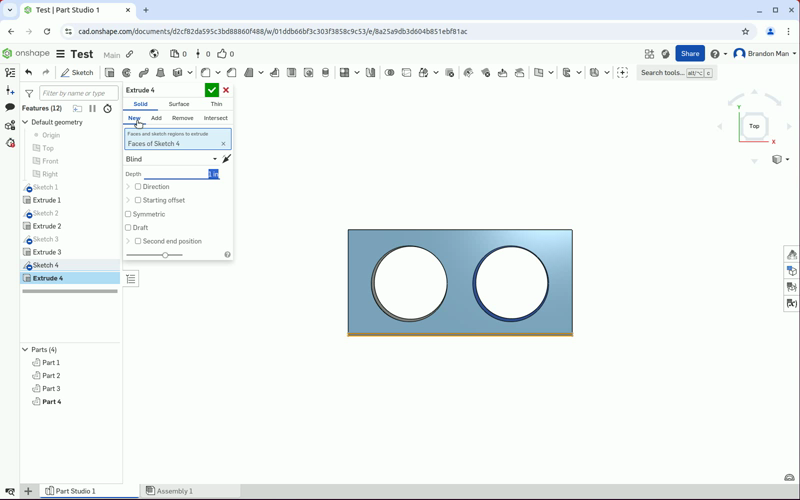
text(-0.722)
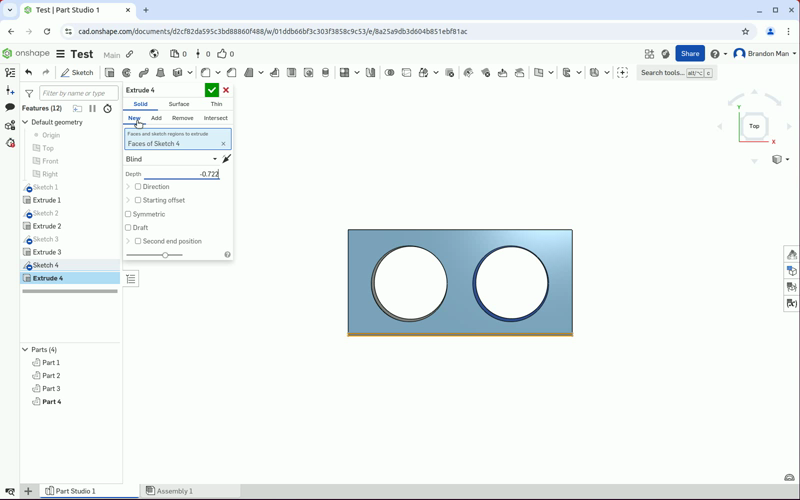
key(enter)
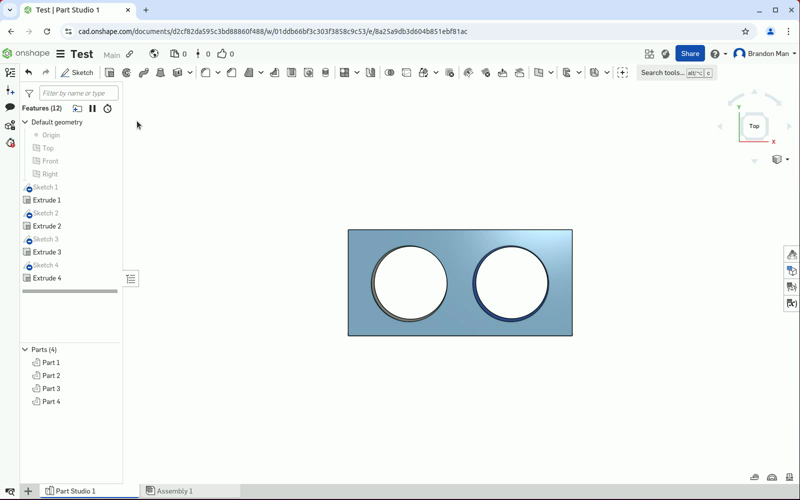
key(shift+h)
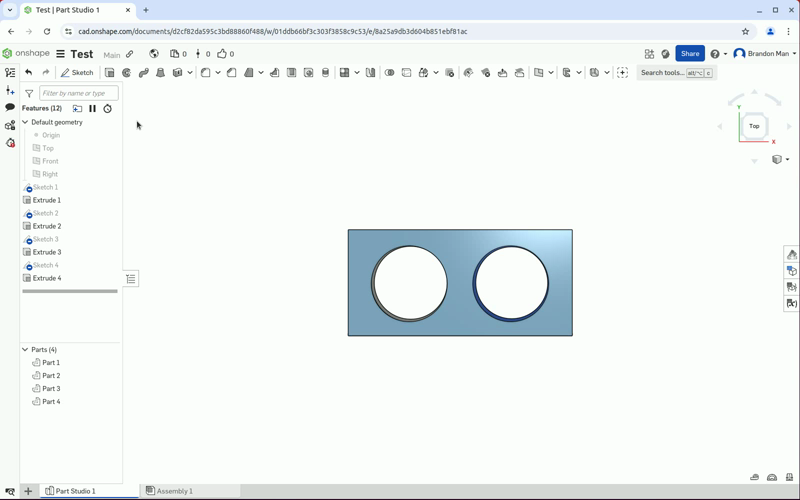
key(shift+h)
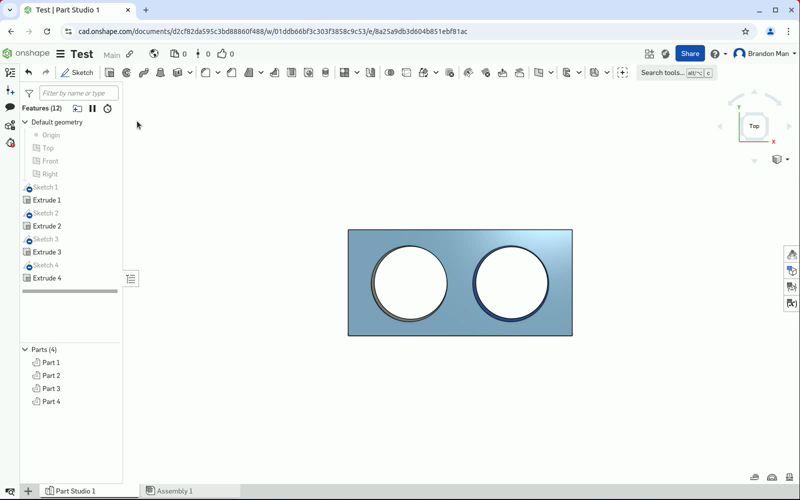
mouse_move(73, 189)
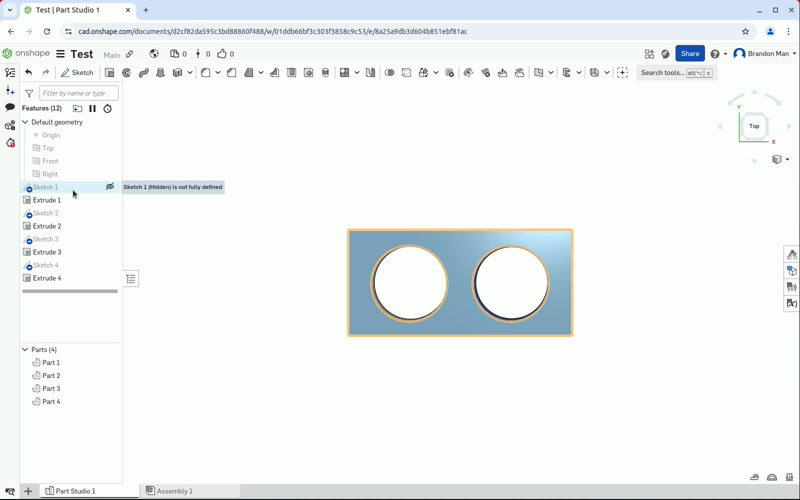
click(73, 189)
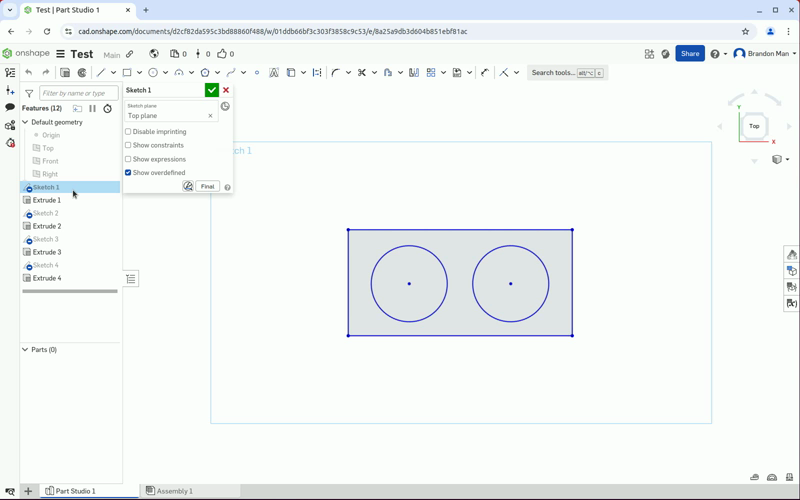
mouse_move(229, 92)
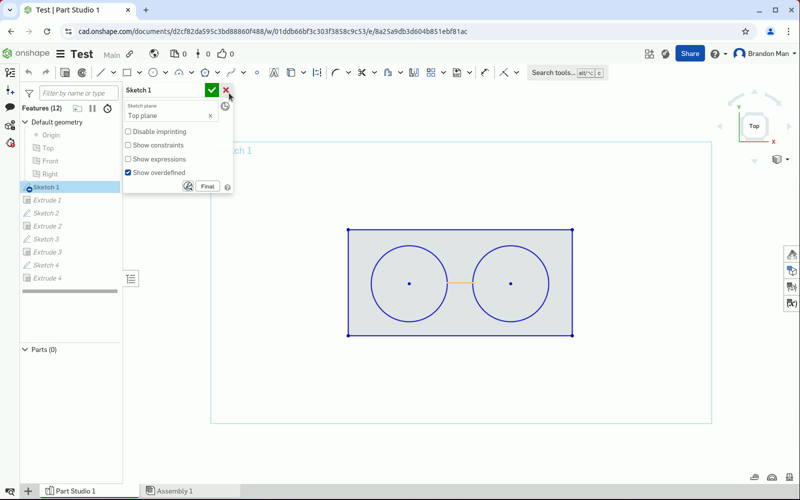
click(229, 92)
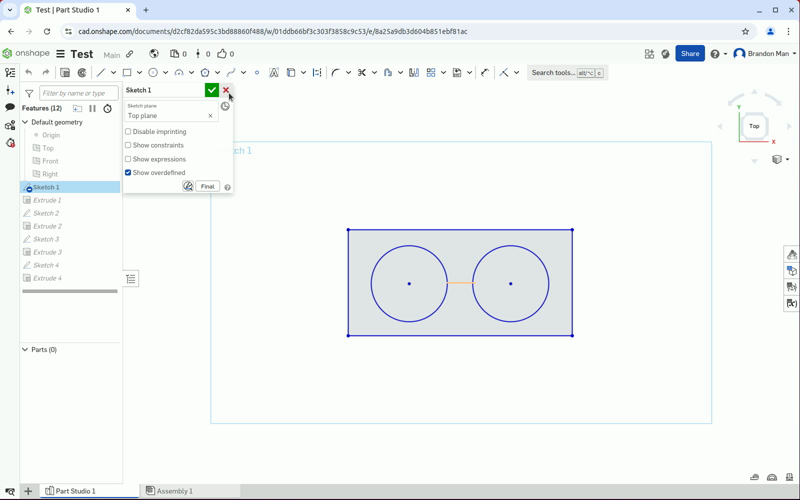
key(shift+s)
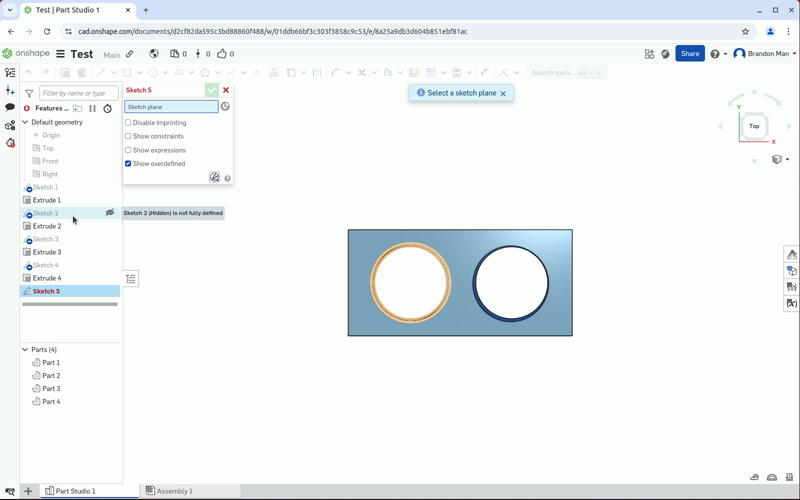
scroll(3)
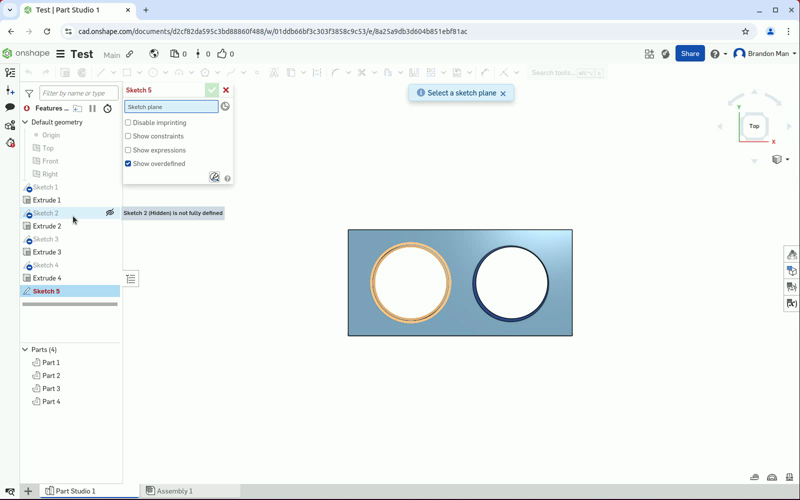
mouse_move(73, 150)
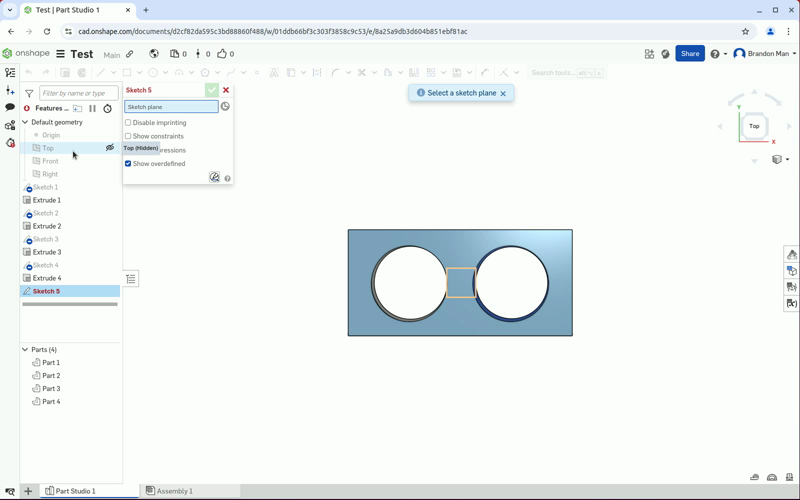
click(73, 150)
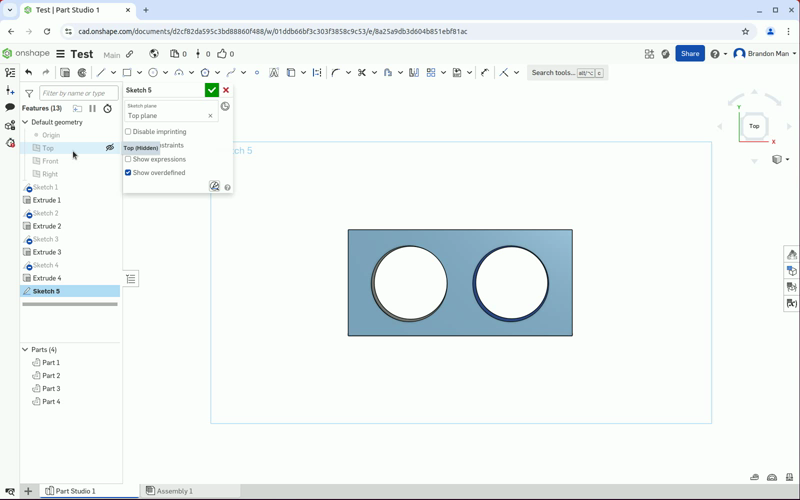
mouse_move(73, 352)
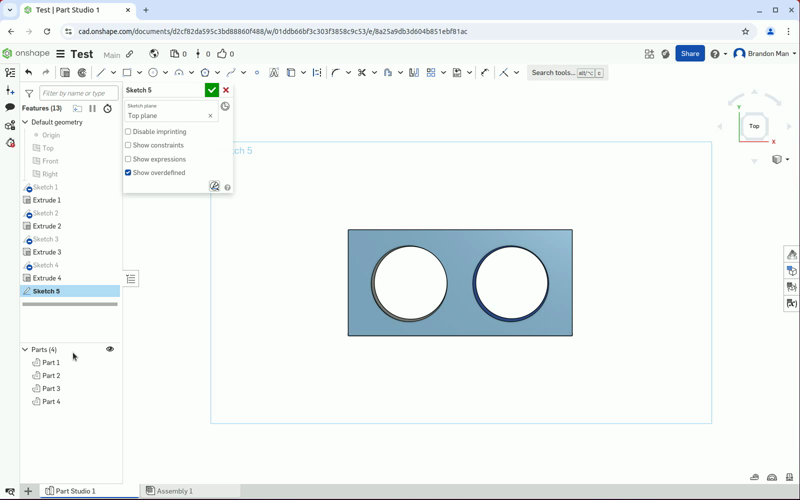
key(y)
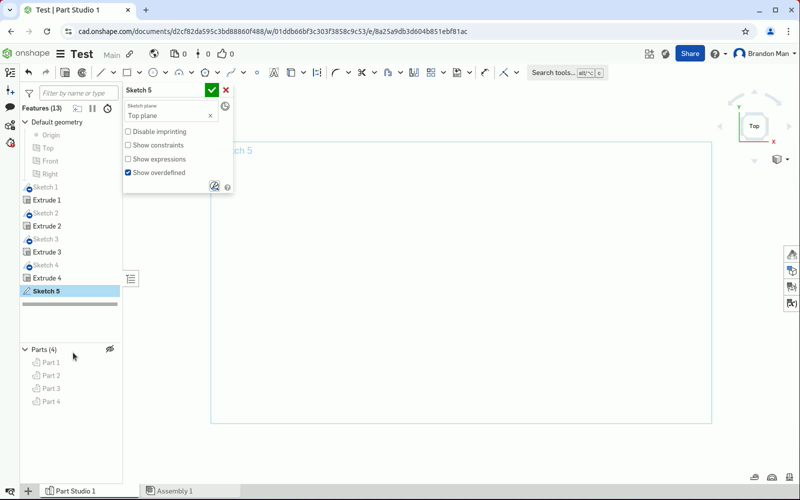
key(l)
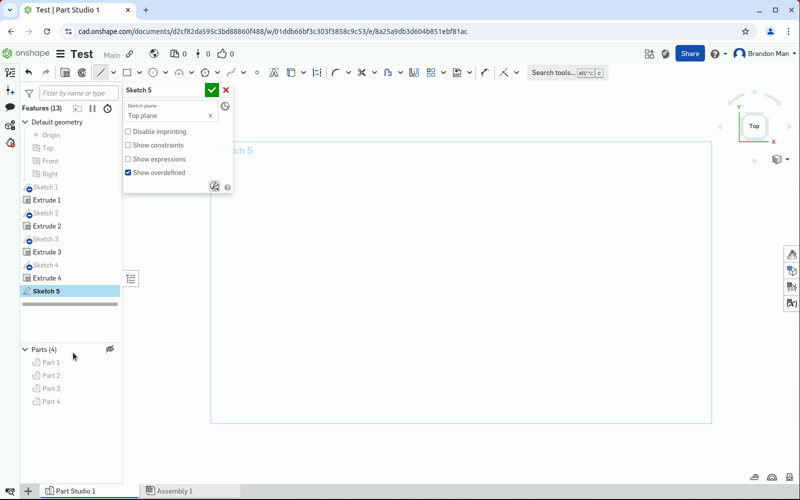
key_down(shift)
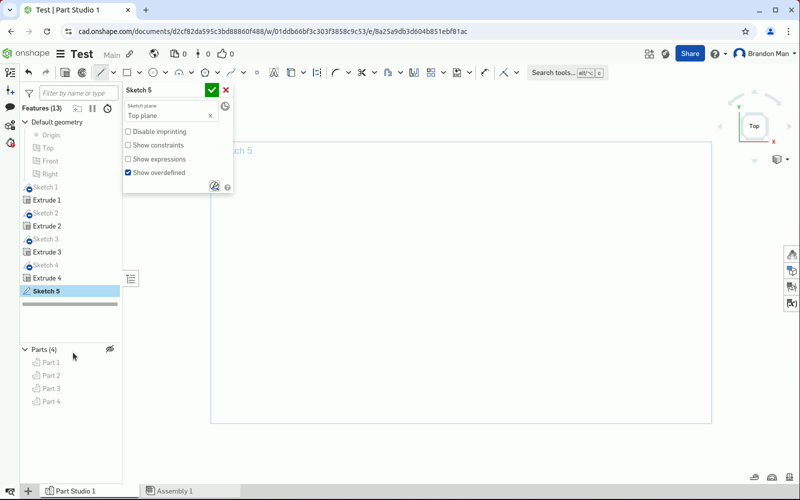
mouse_move(348, 339)
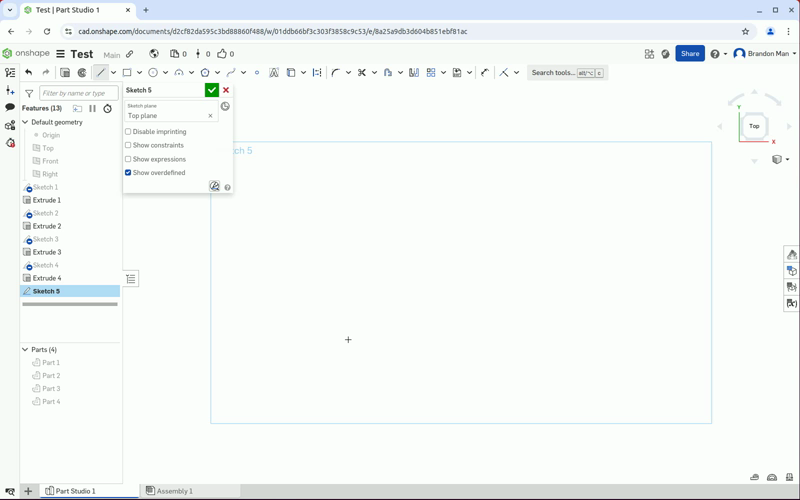
click(348, 339)
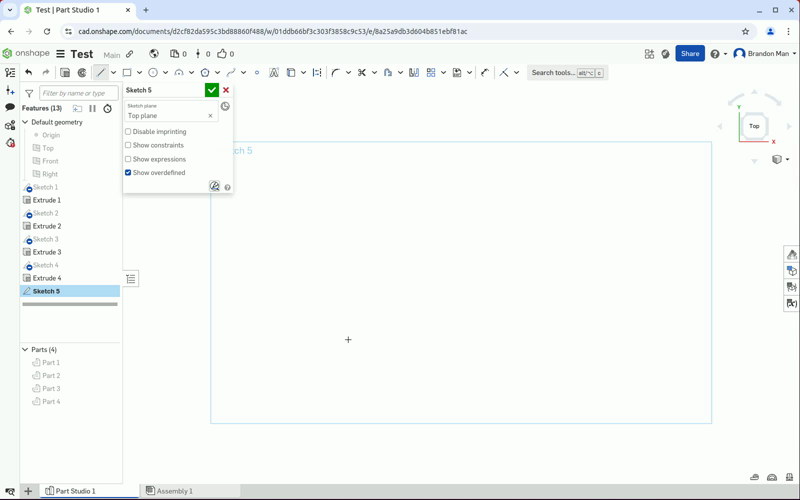
key_up(shift)
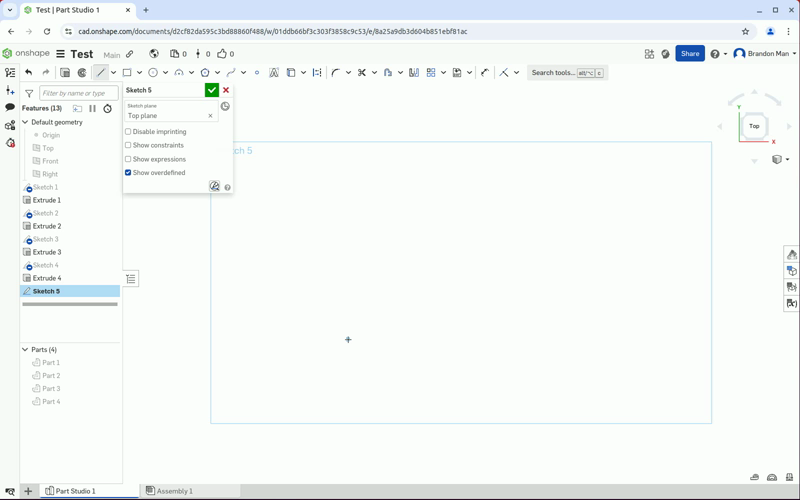
key_down(shift)
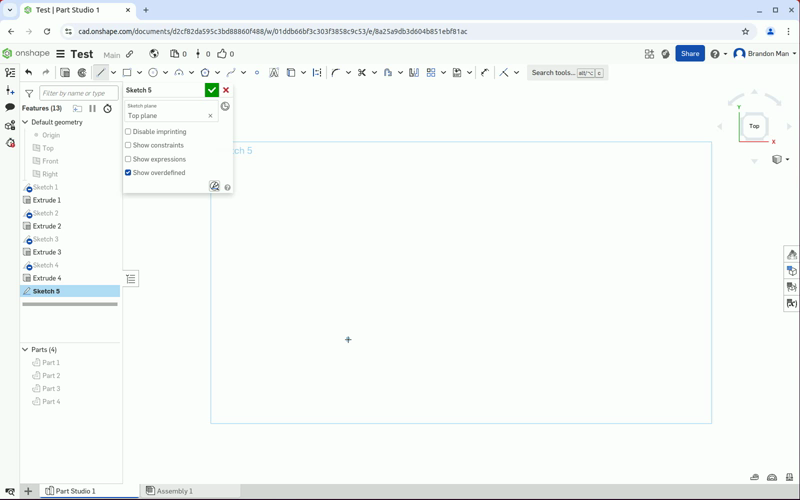
mouse_move(572, 339)
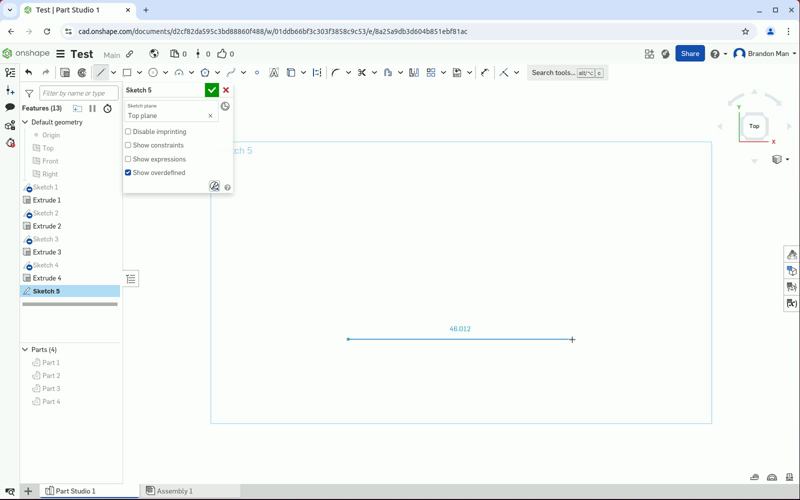
click(572, 339)
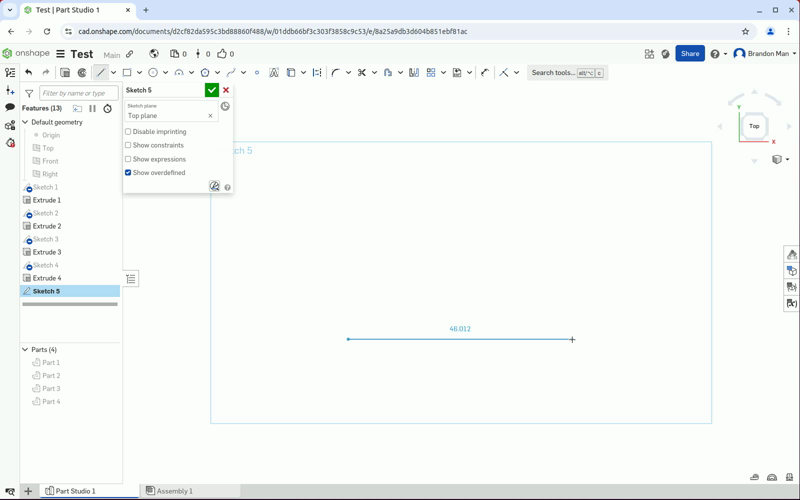
key_up(shift)
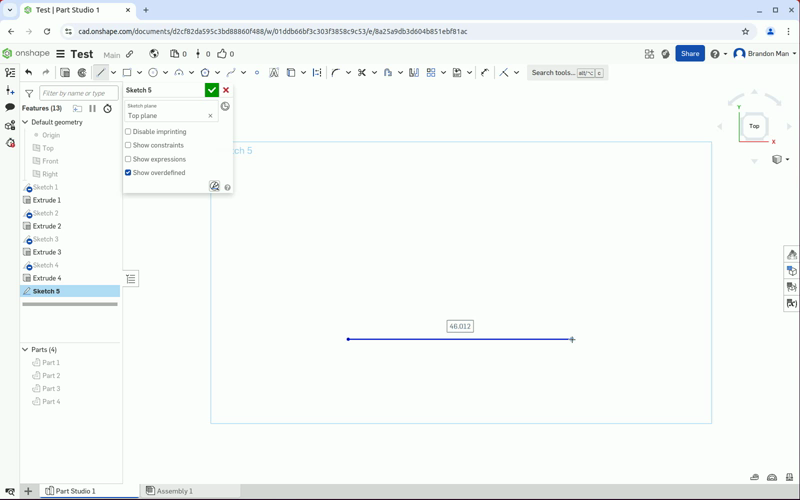
key_down(shift)
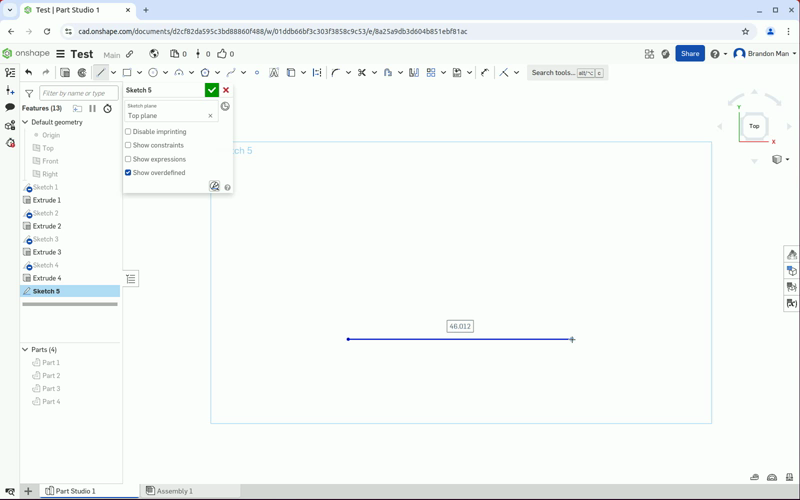
mouse_move(589, 339)
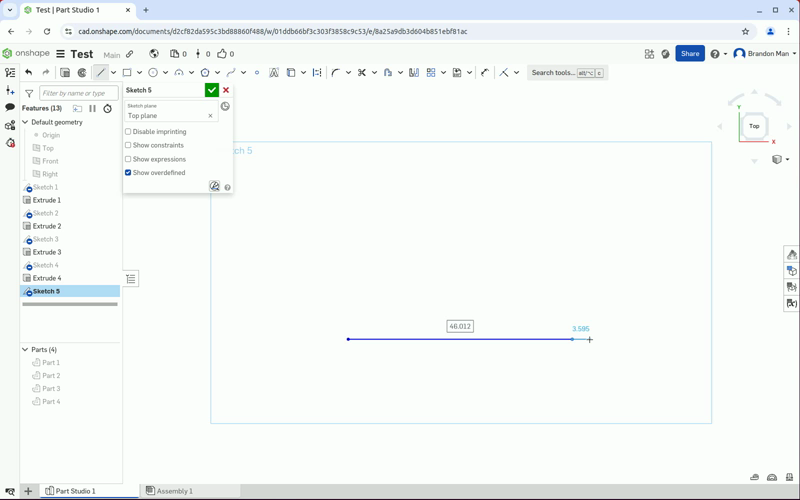
mouse_move(572, 336)
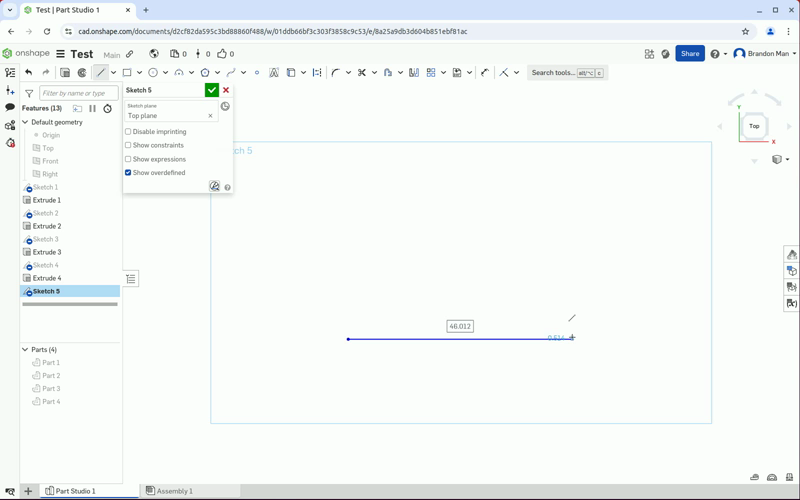
scroll(6)
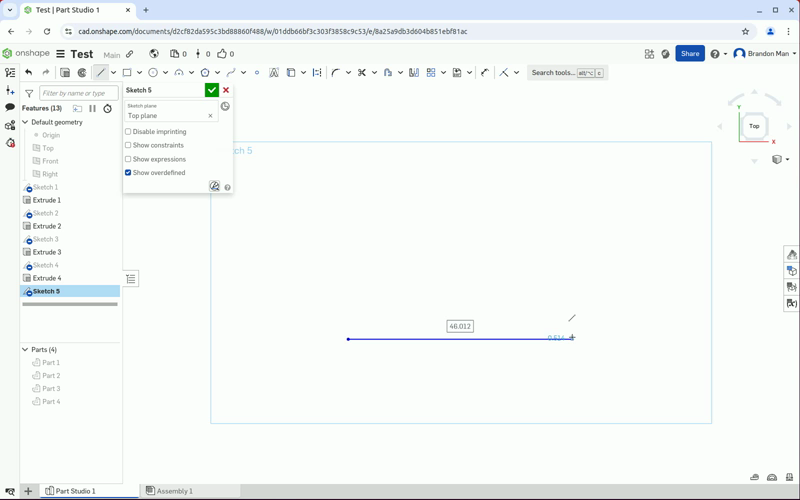
scroll(6)
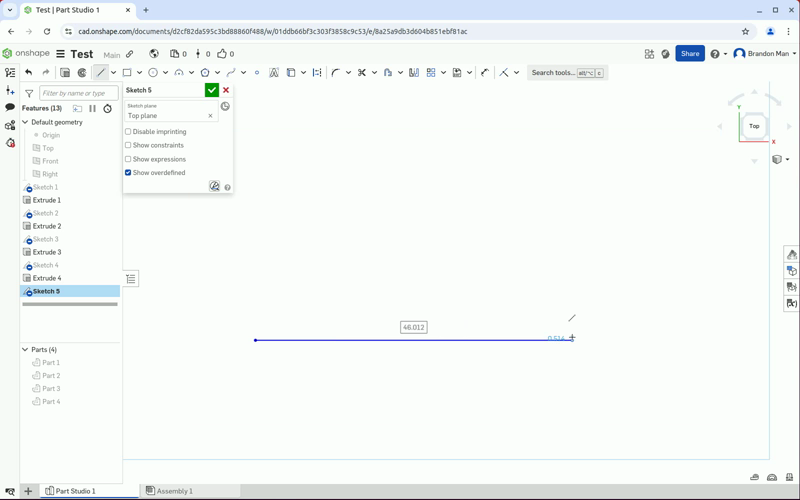
scroll(6)
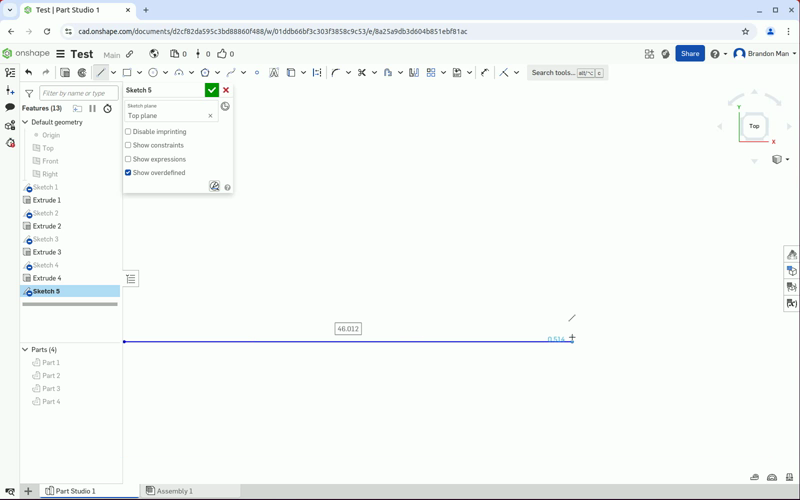
scroll(6)
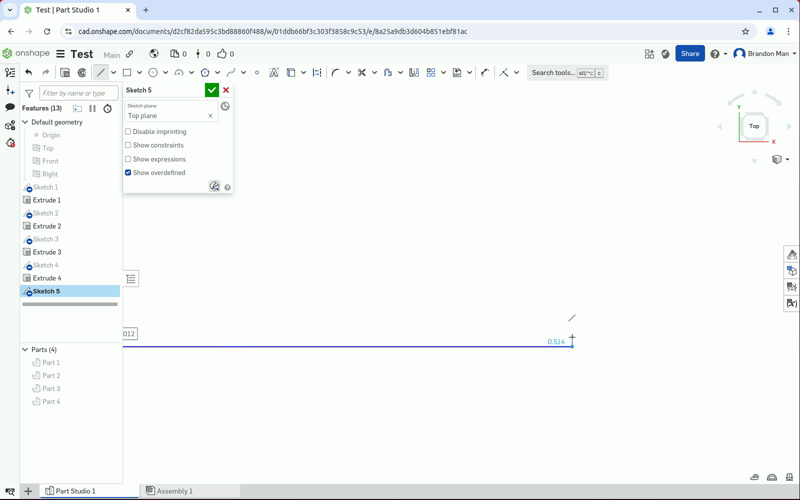
scroll(6)
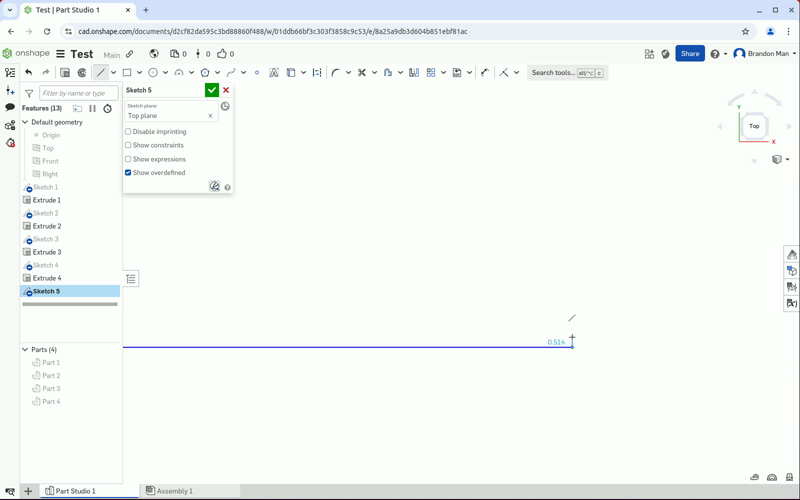
scroll(6)
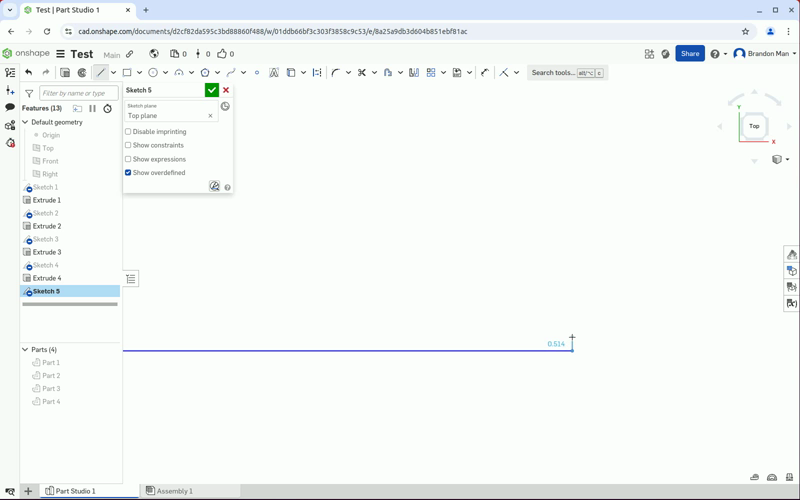
scroll(6)
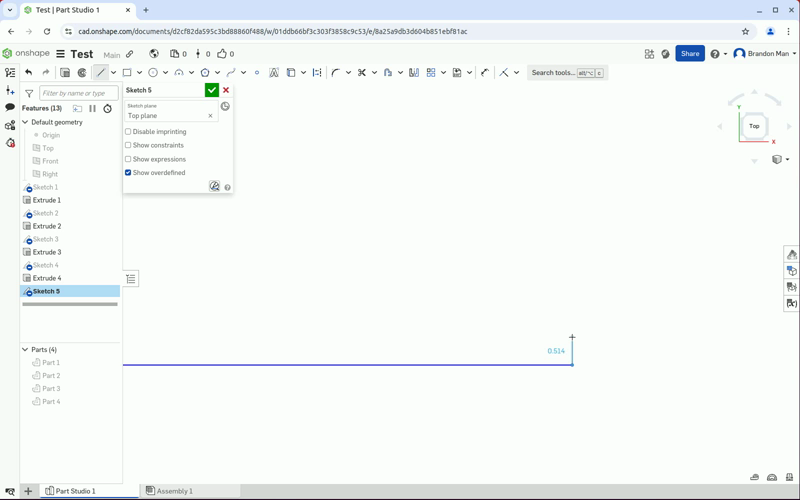
click(572, 336)
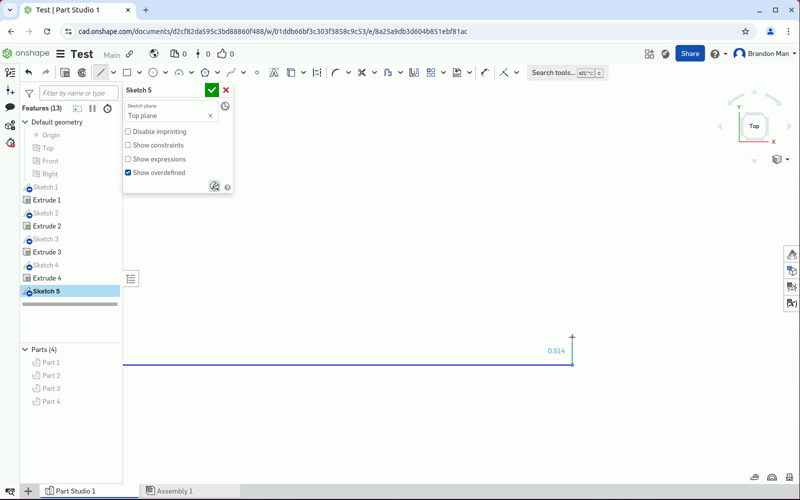
scroll(-6)
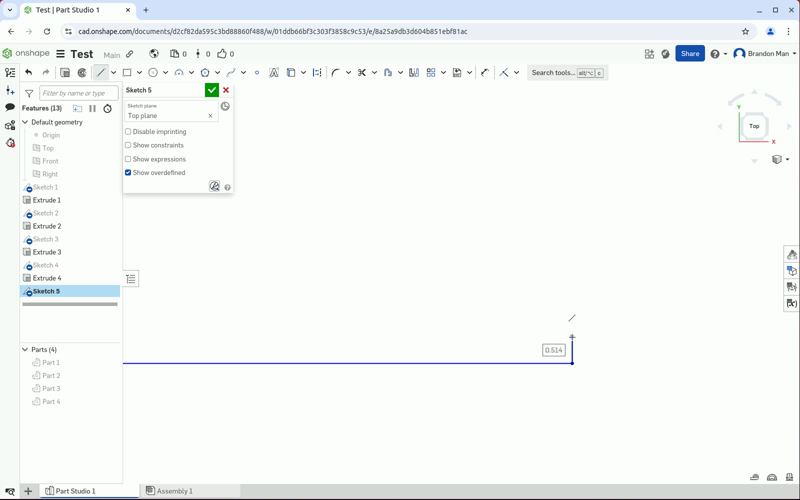
scroll(-6)
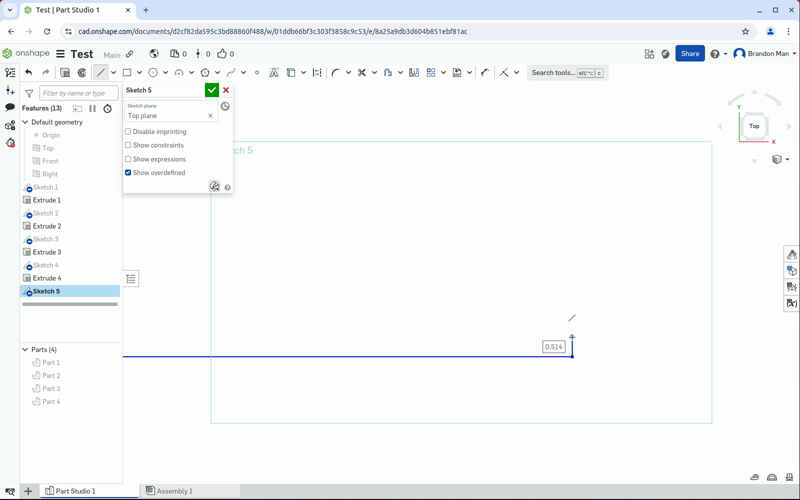
scroll(-6)
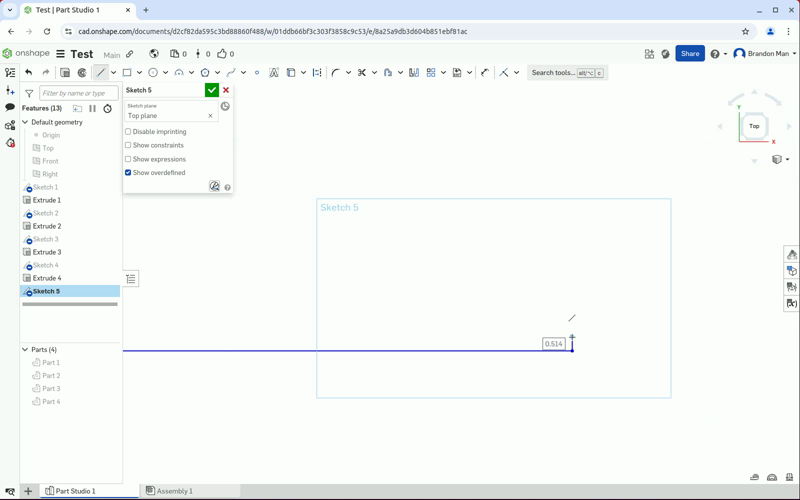
scroll(-6)
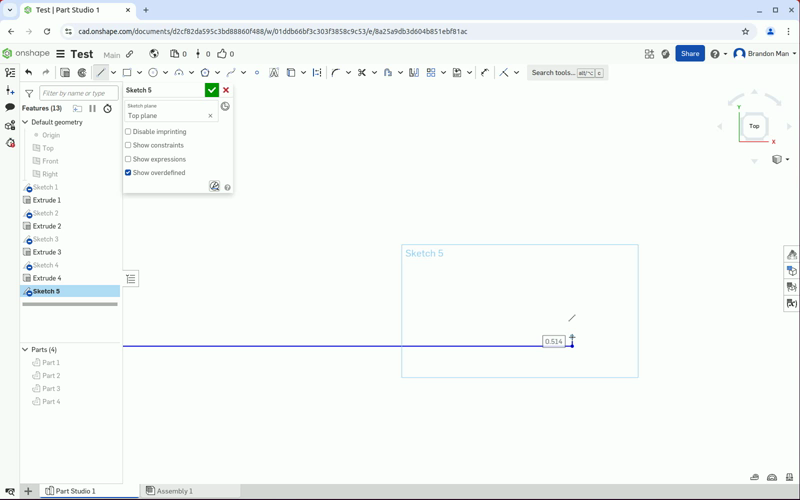
scroll(-6)
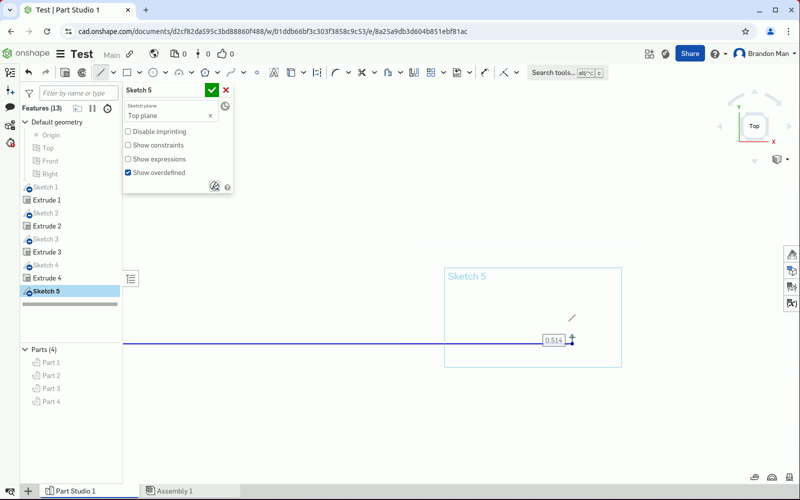
scroll(-6)
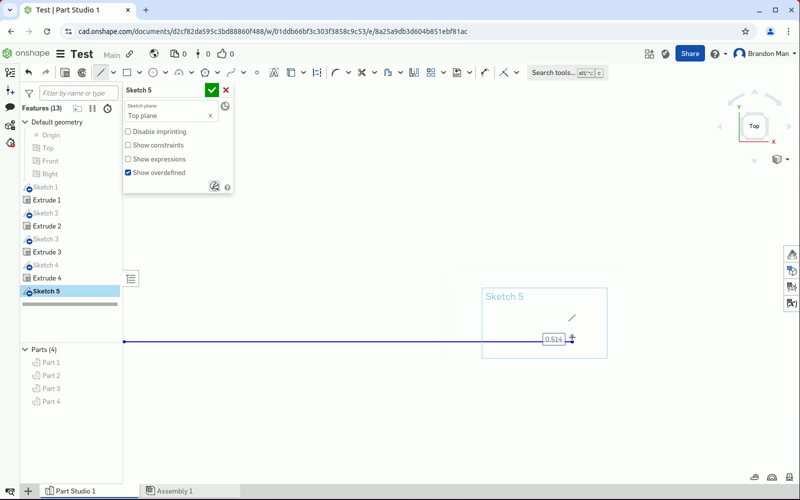
scroll(-6)
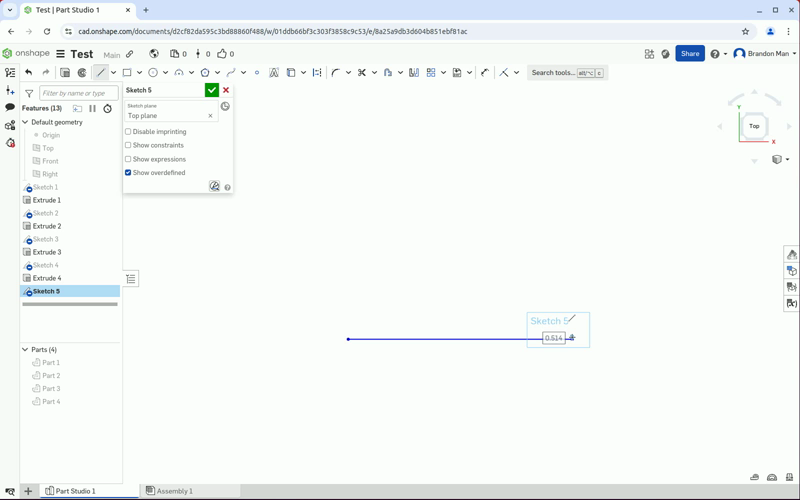
key_up(shift)
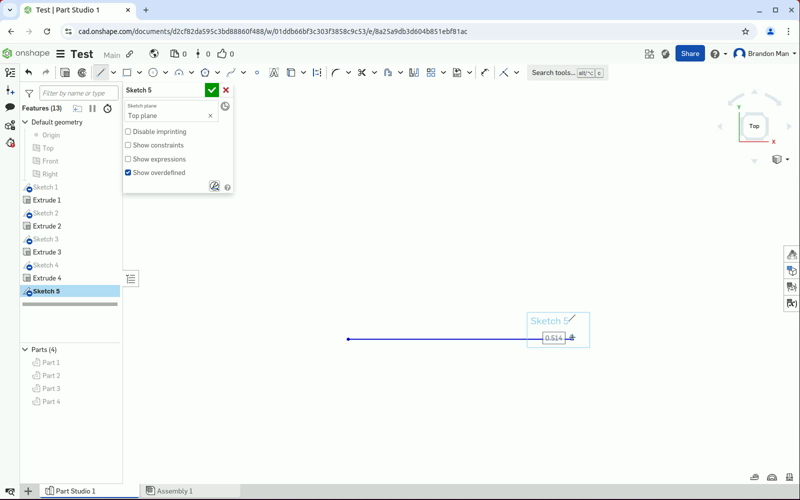
key_down(shift)
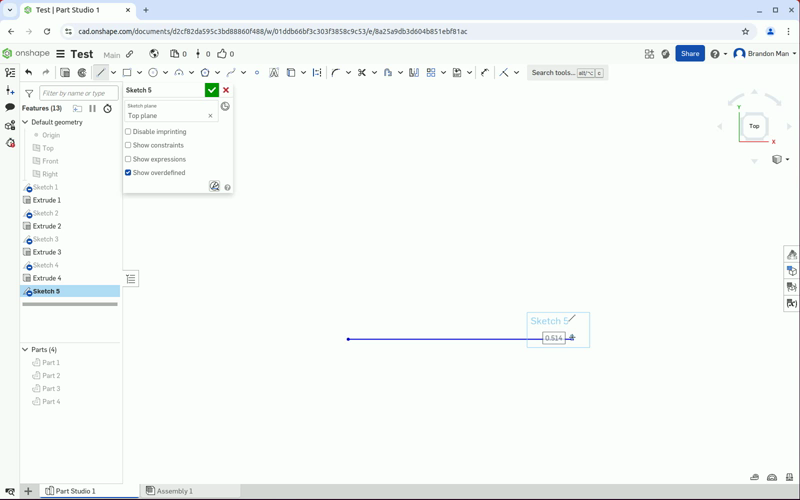
mouse_move(348, 336)
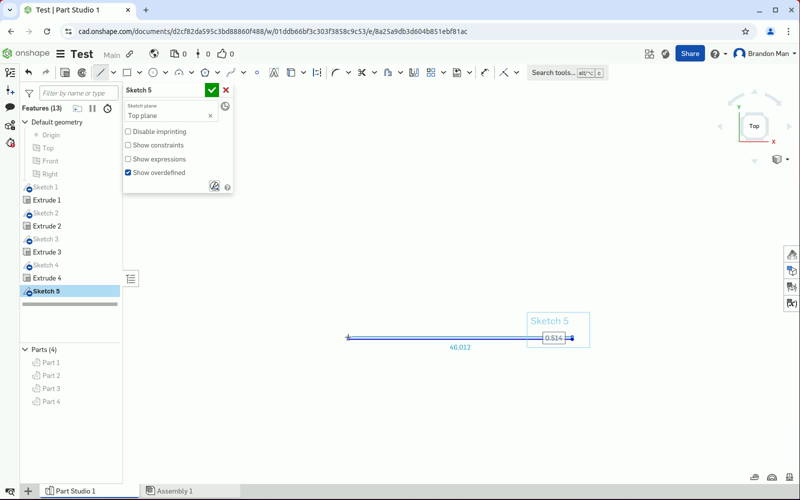
scroll(6)
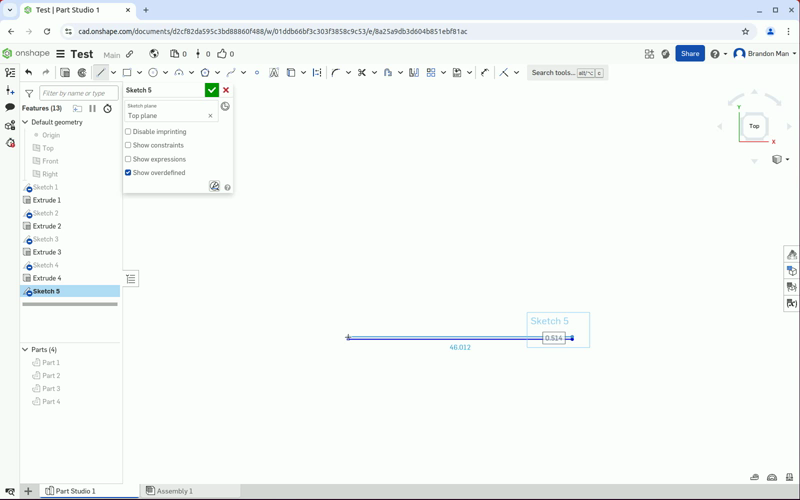
scroll(6)
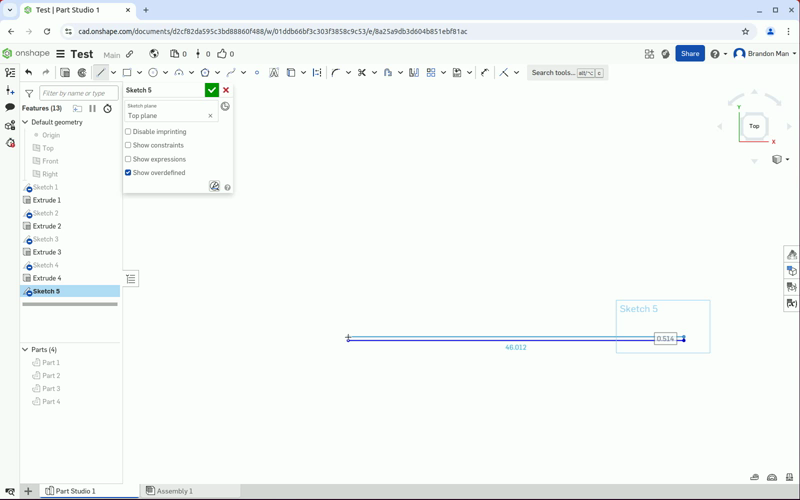
scroll(6)
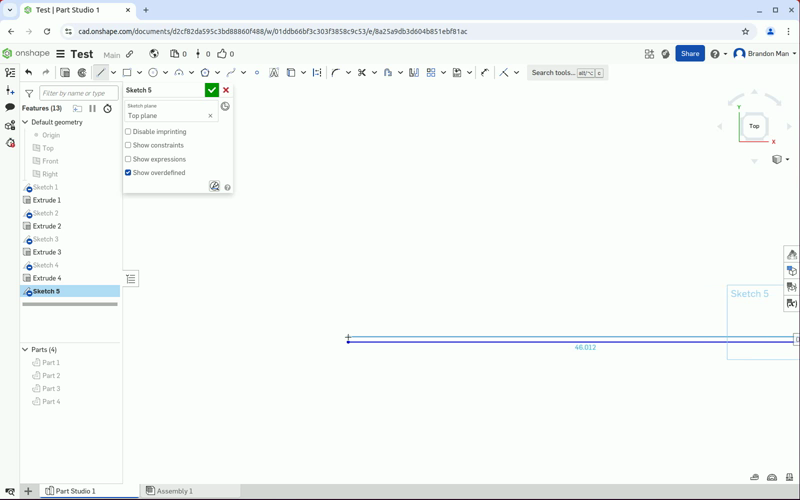
scroll(6)
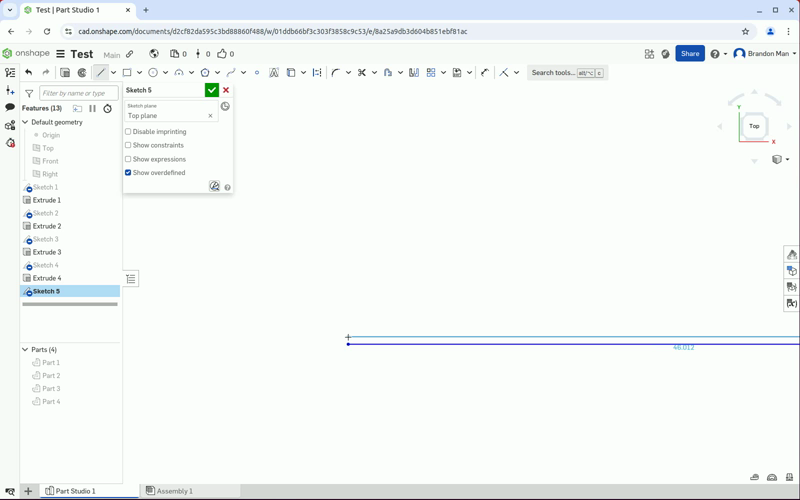
scroll(6)
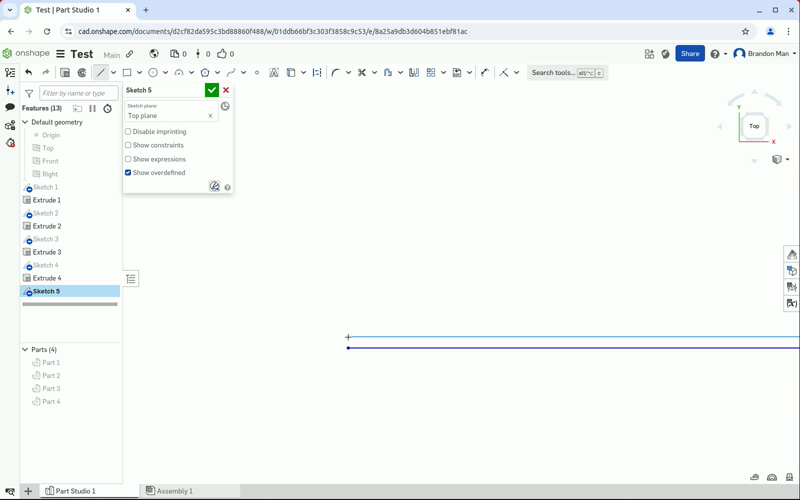
scroll(6)
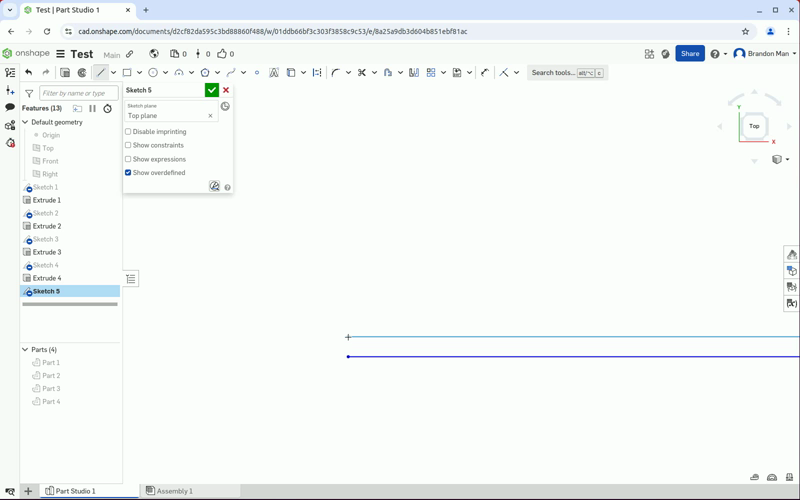
scroll(6)
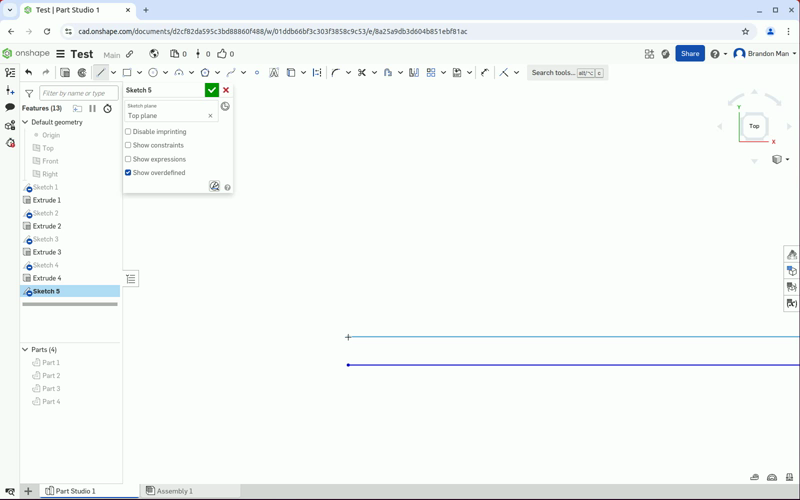
click(348, 336)
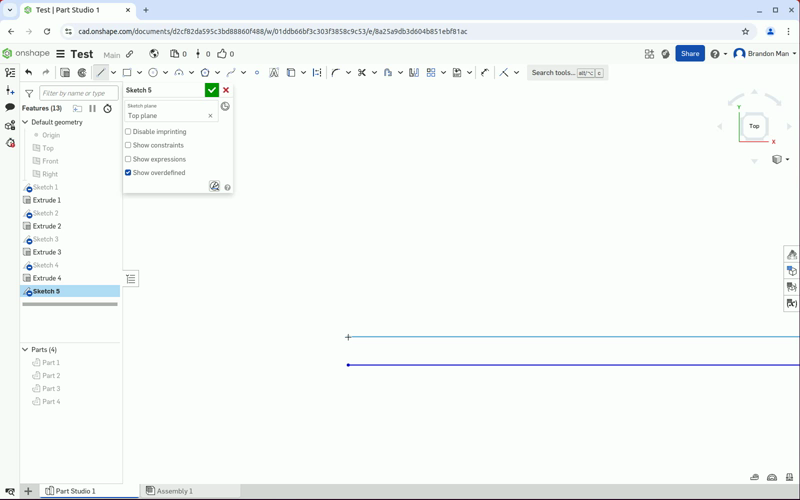
scroll(-6)
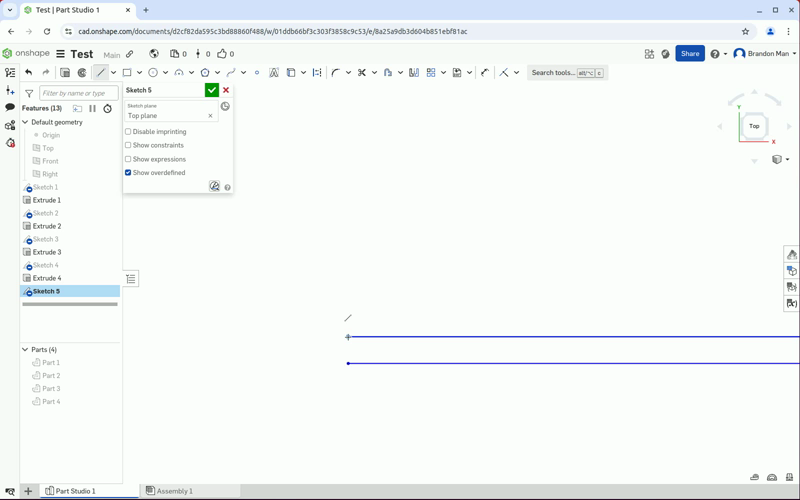
scroll(-6)
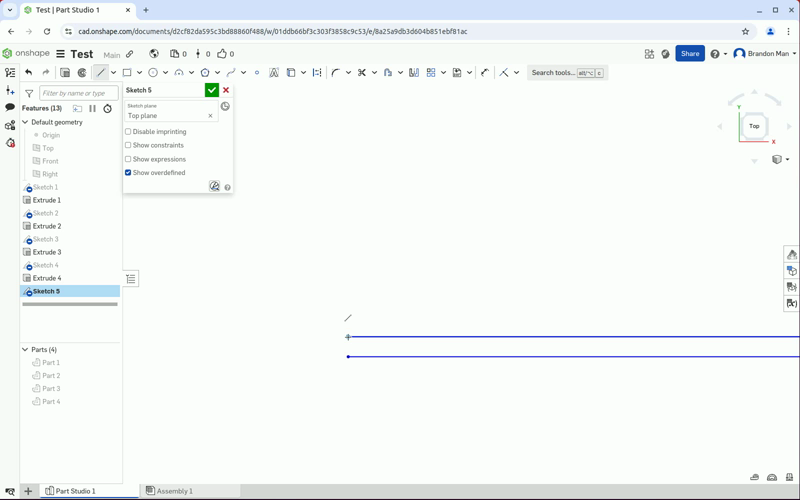
scroll(-6)
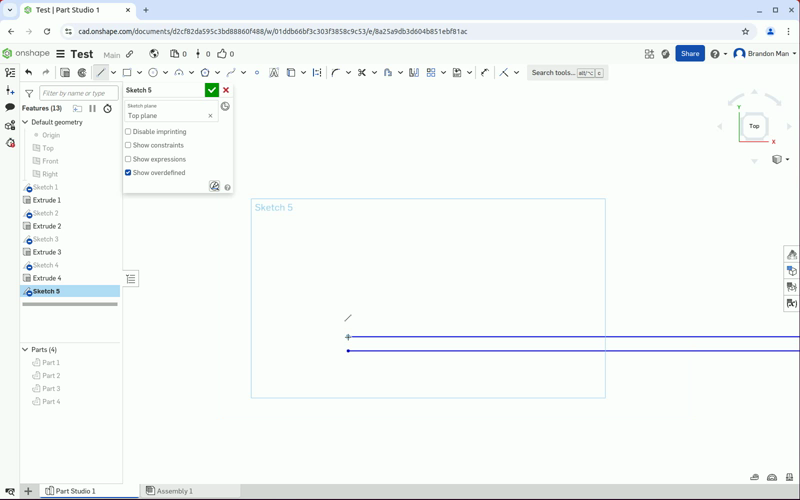
scroll(-6)
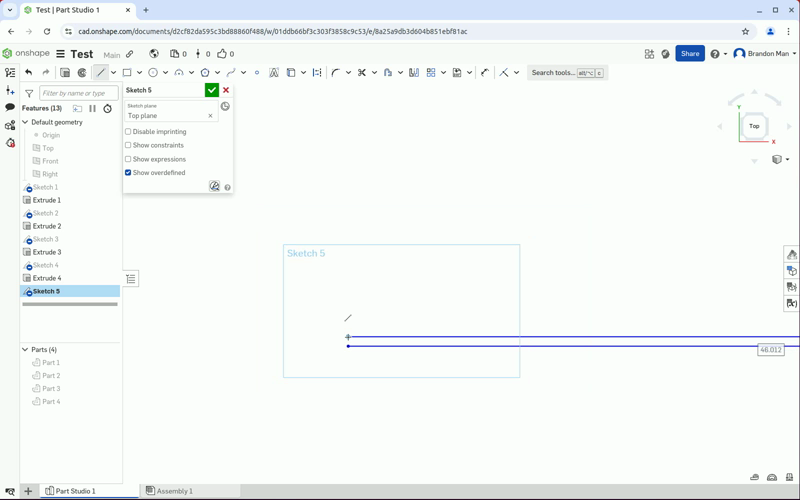
scroll(-6)
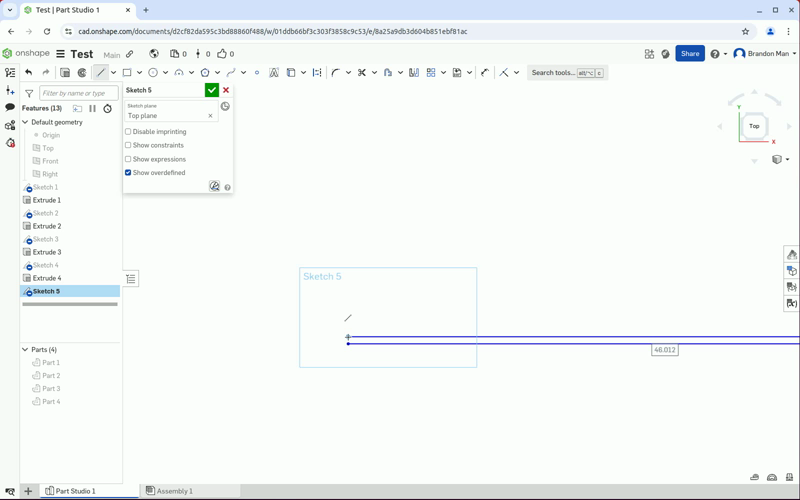
scroll(-6)
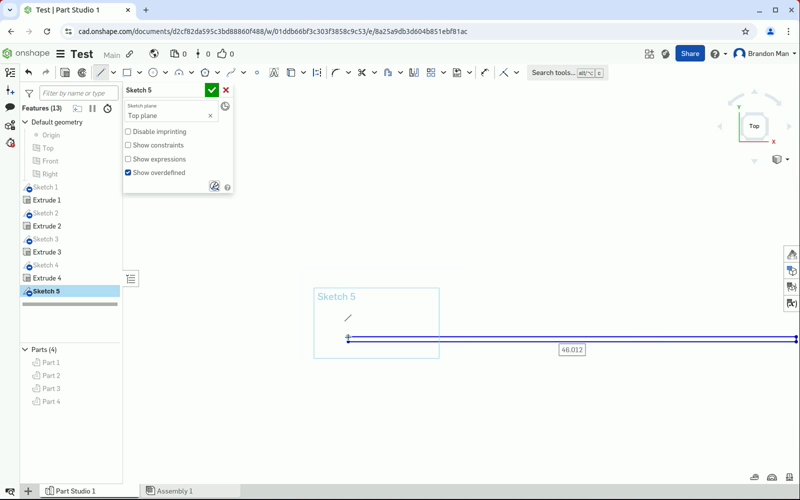
scroll(-6)
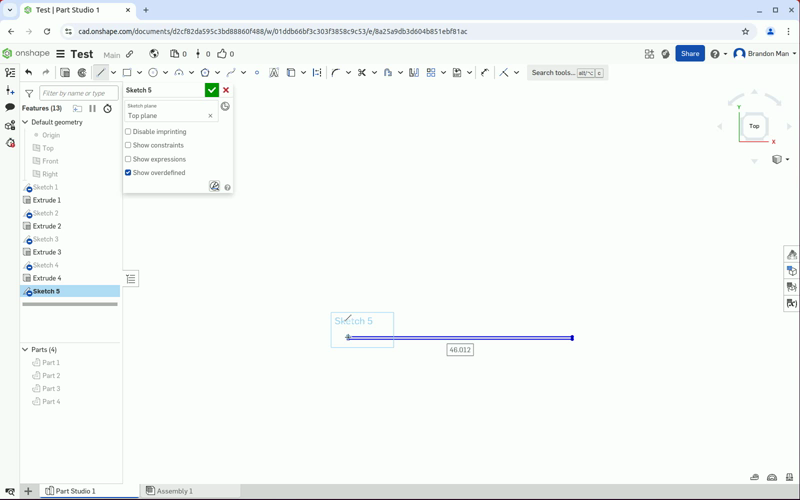
key_up(shift)
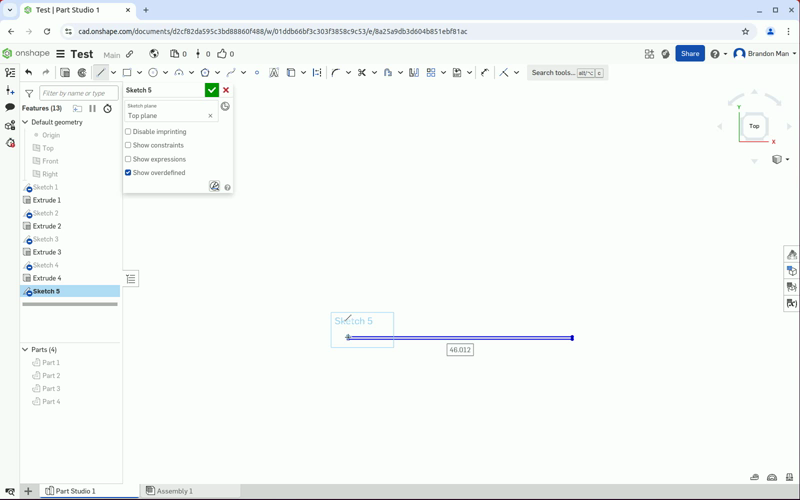
mouse_move(378, 336)
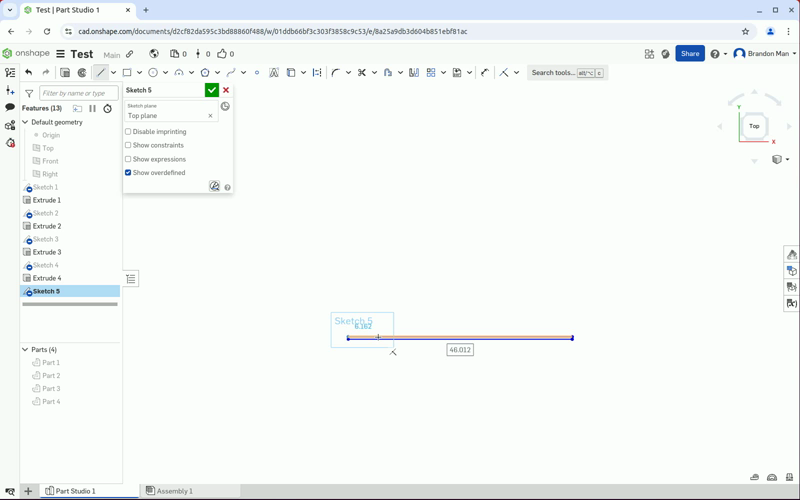
key_down(shift)
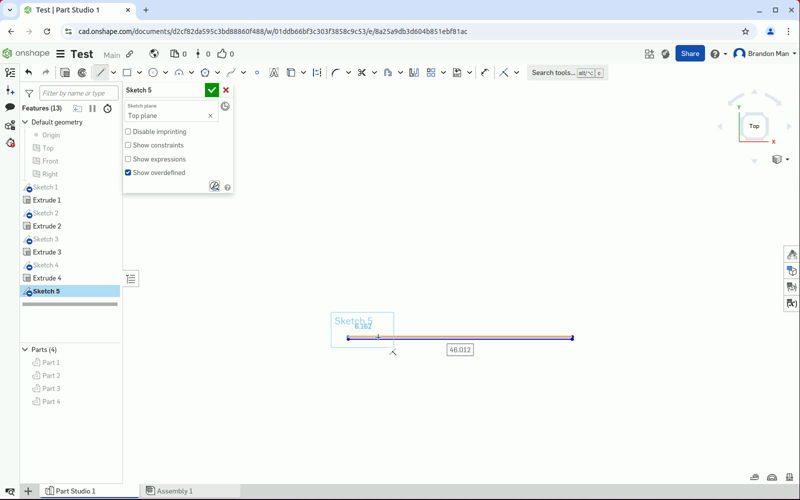
mouse_move(348, 339)
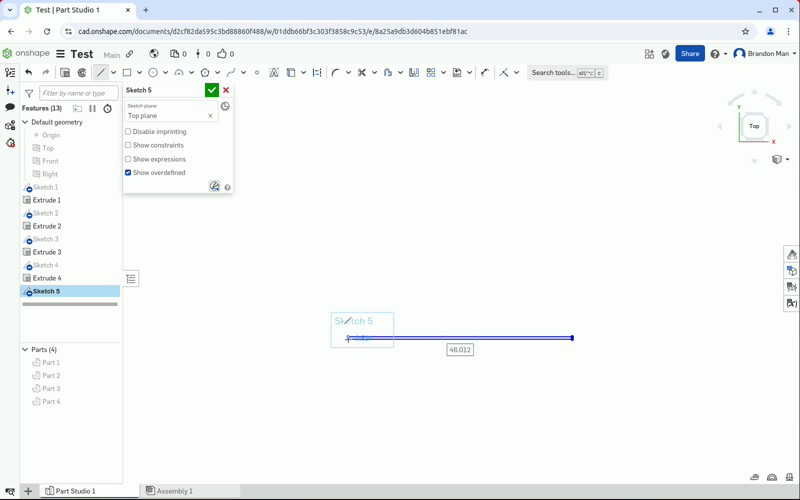
scroll(6)
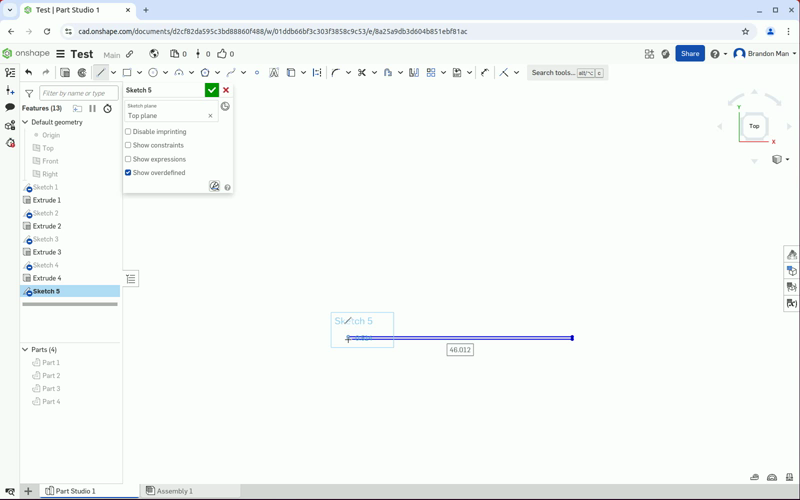
scroll(6)
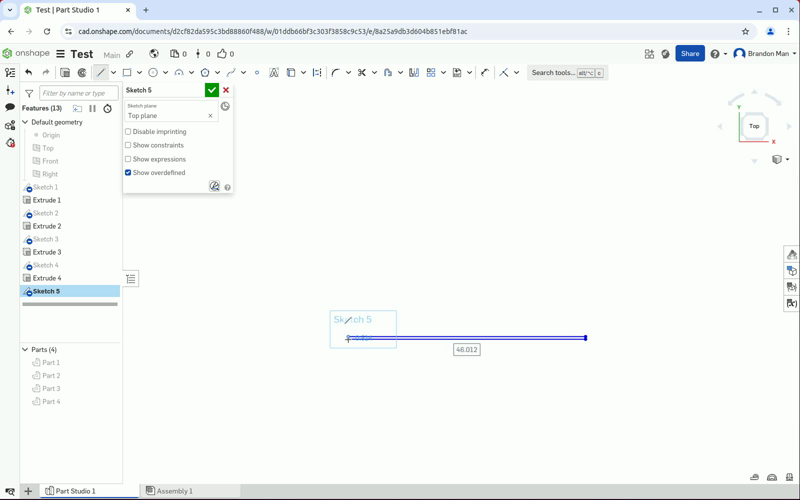
scroll(6)
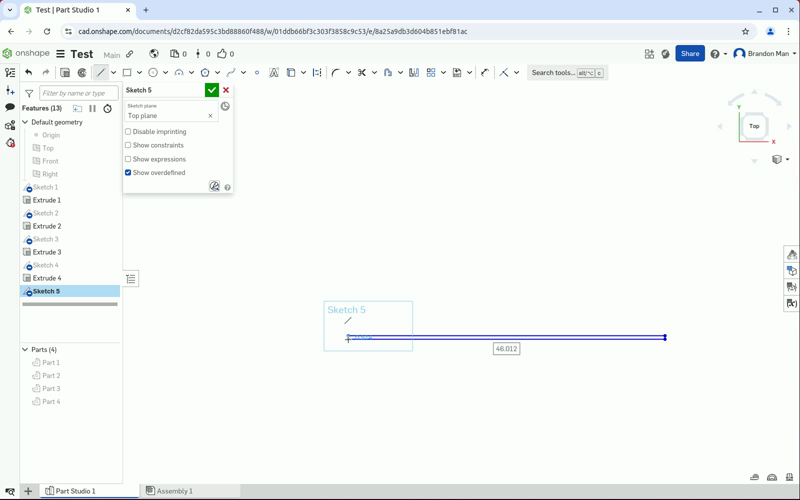
scroll(6)
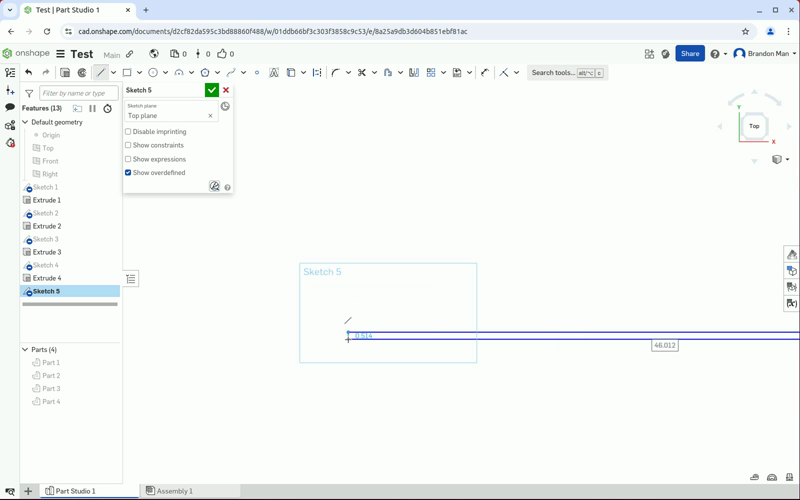
scroll(6)
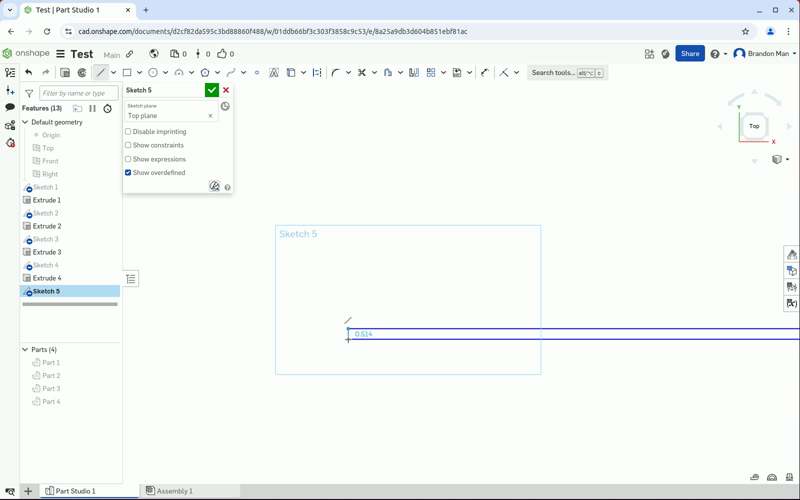
scroll(6)
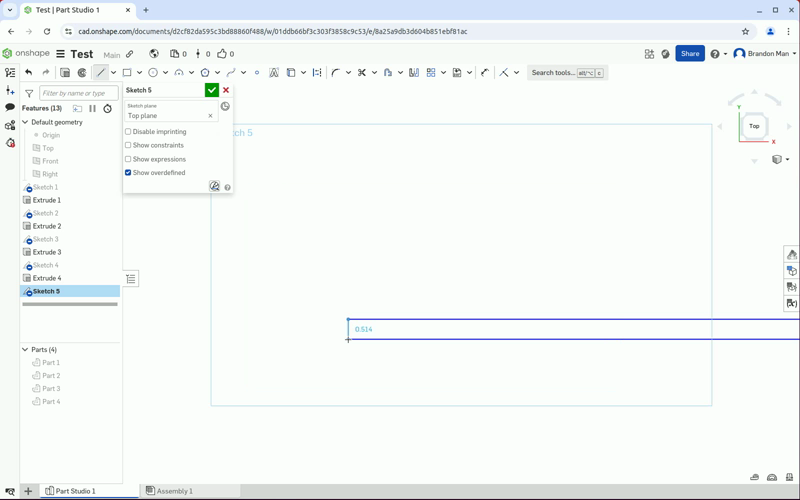
scroll(6)
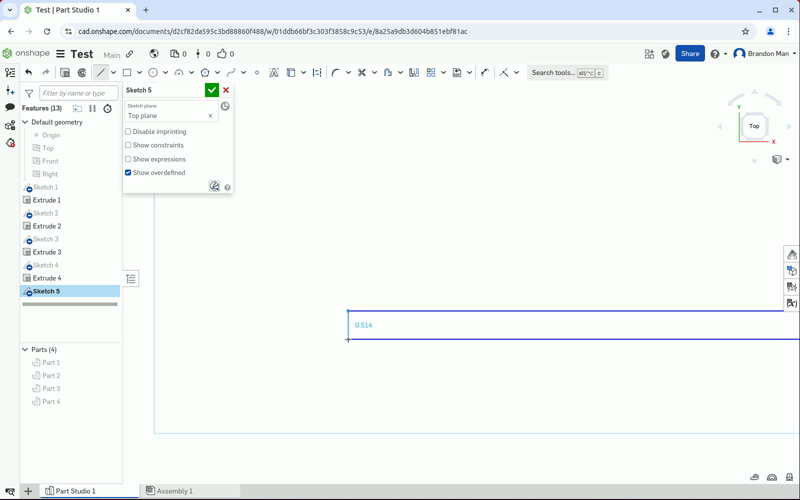
key_up(shift)
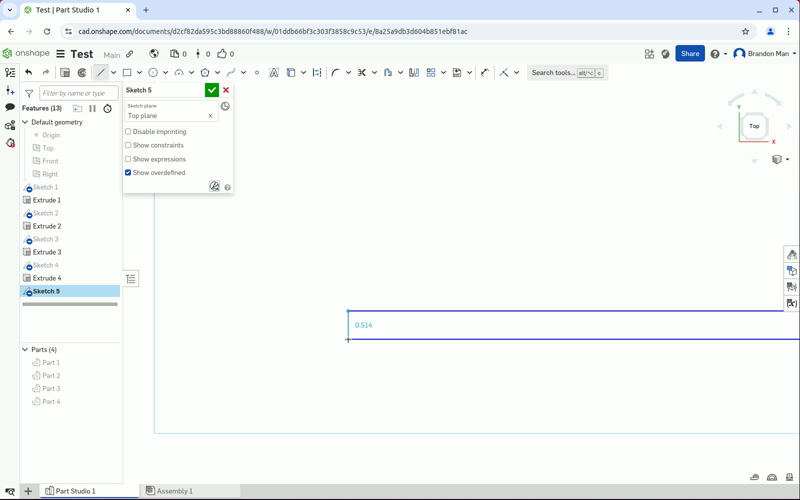
click(348, 339)
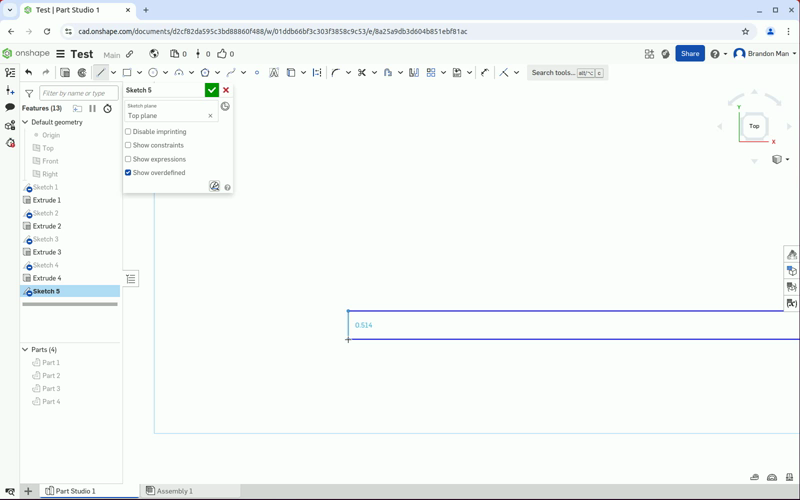
scroll(-6)
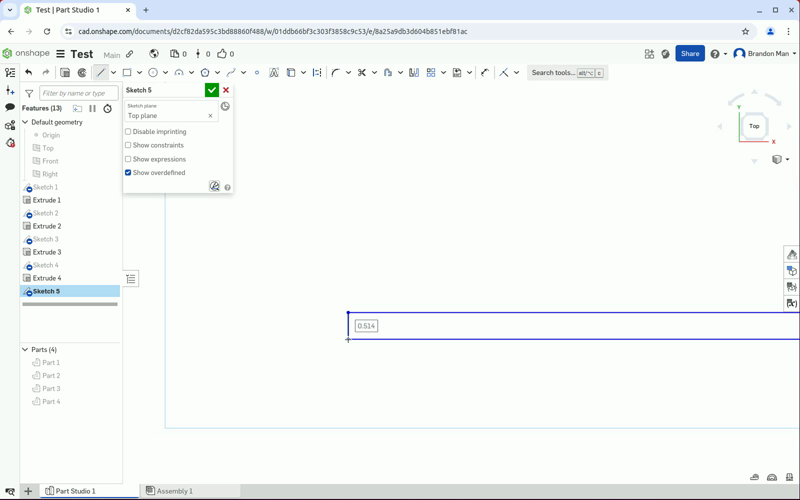
scroll(-6)
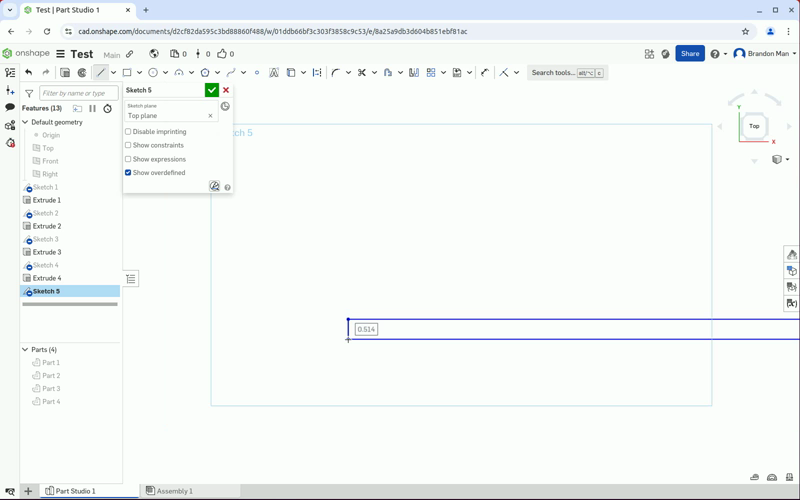
scroll(-6)
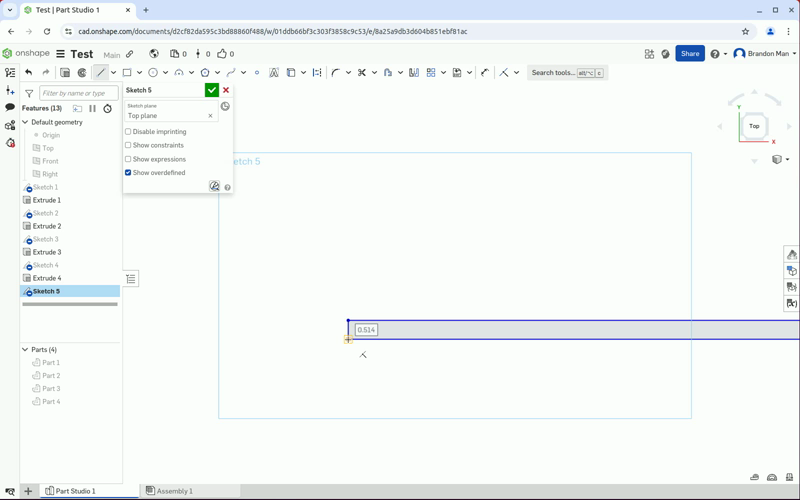
scroll(-6)
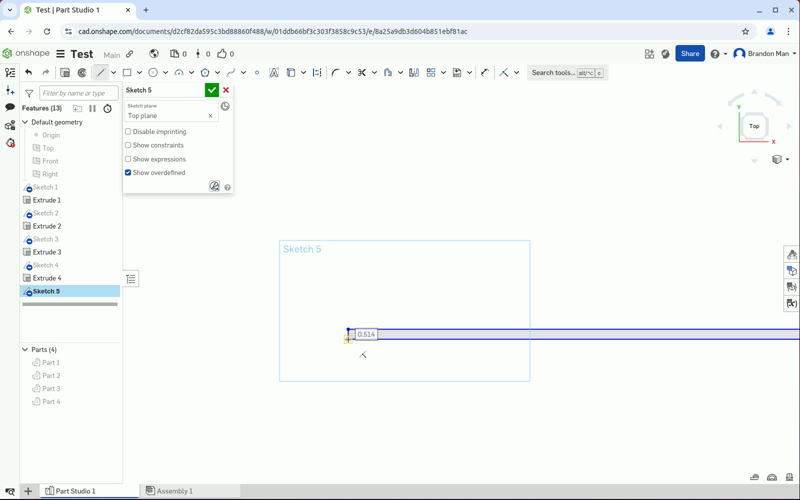
scroll(-6)
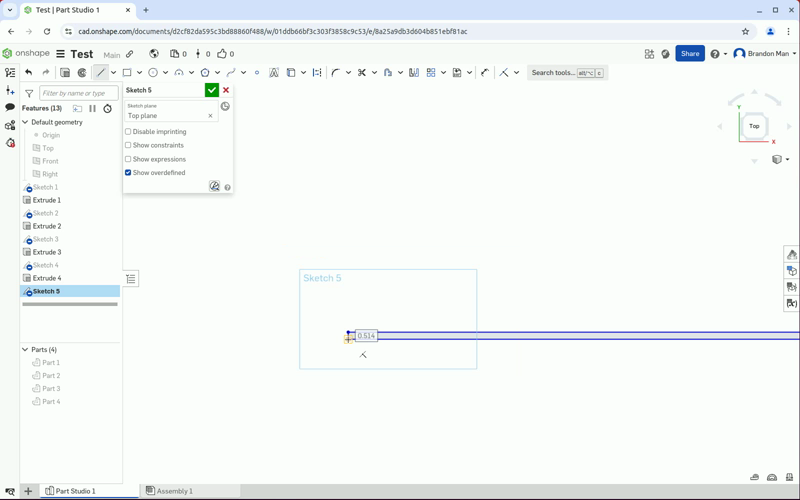
scroll(-6)
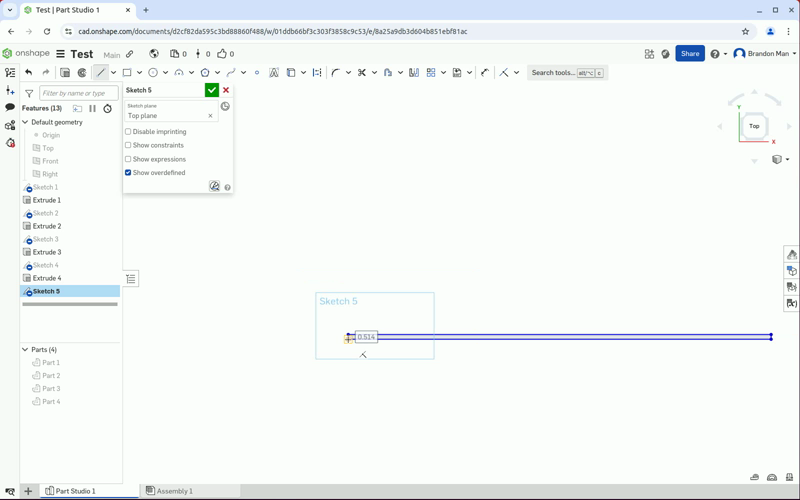
scroll(-6)
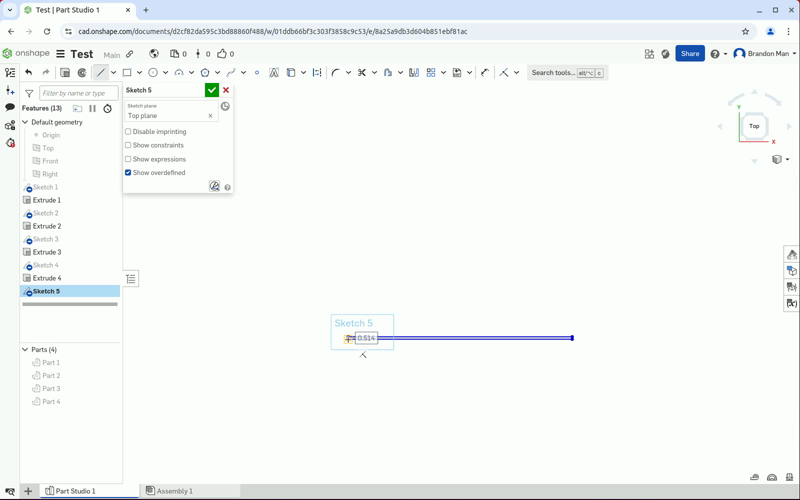
key(esc)
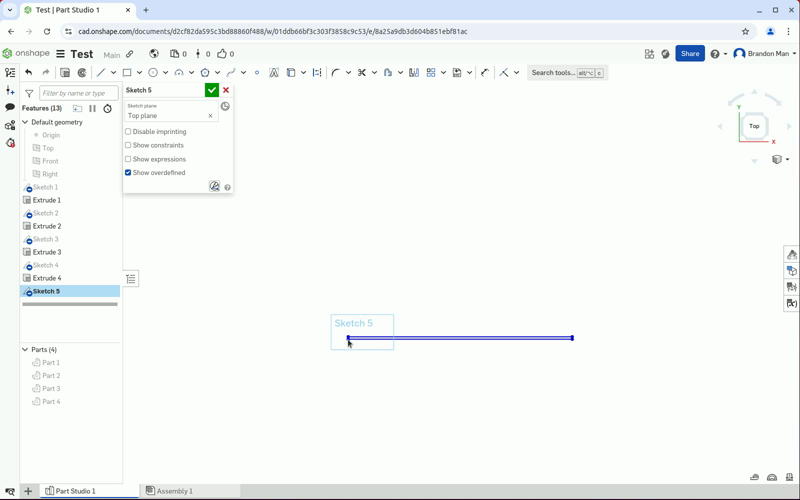
mouse_move(380, 338)
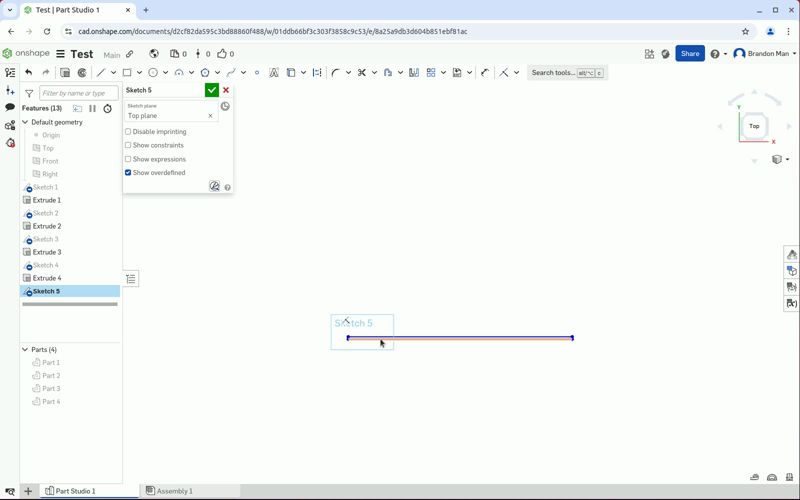
scroll(6)
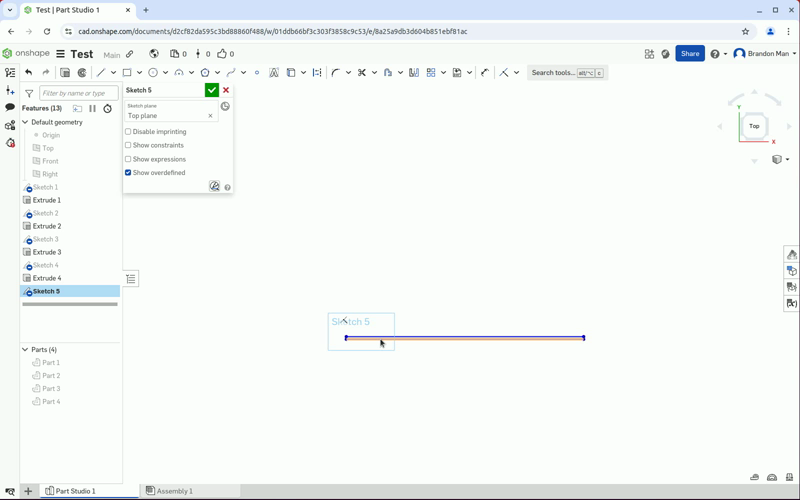
scroll(6)
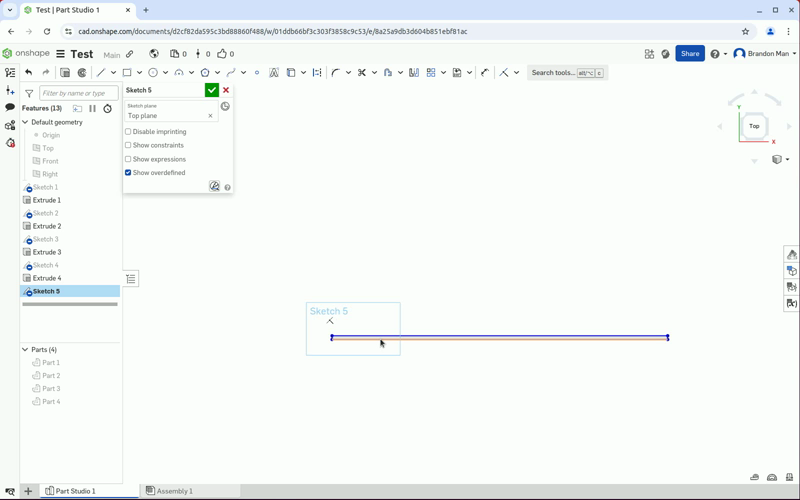
scroll(6)
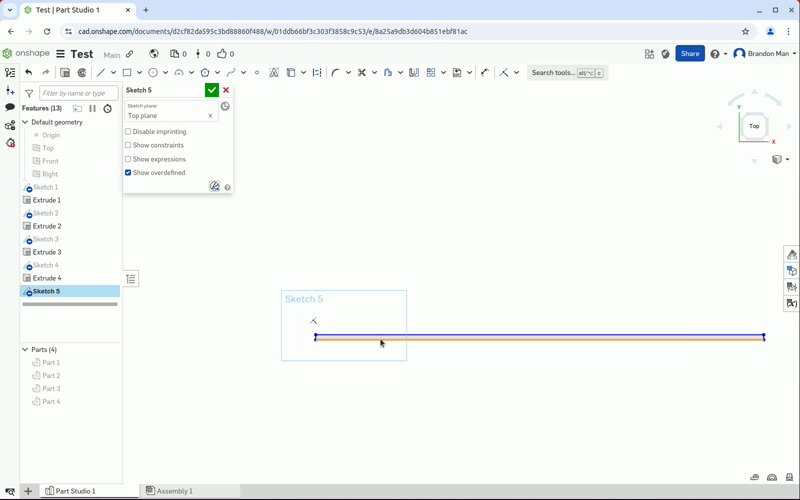
scroll(6)
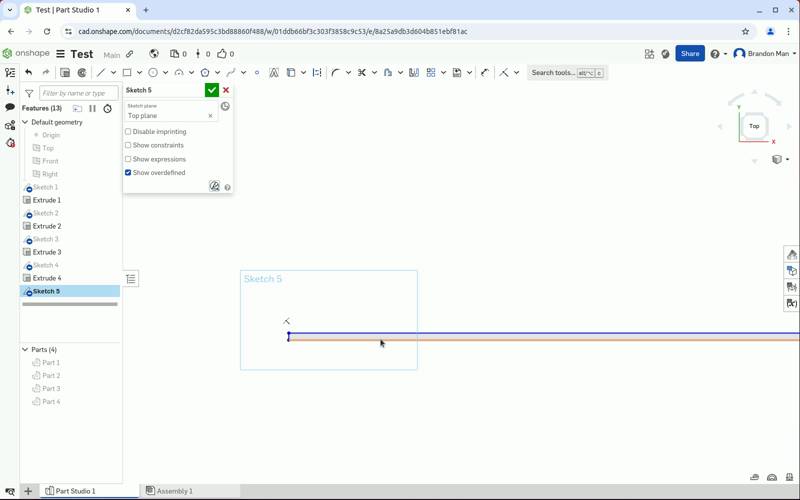
scroll(6)
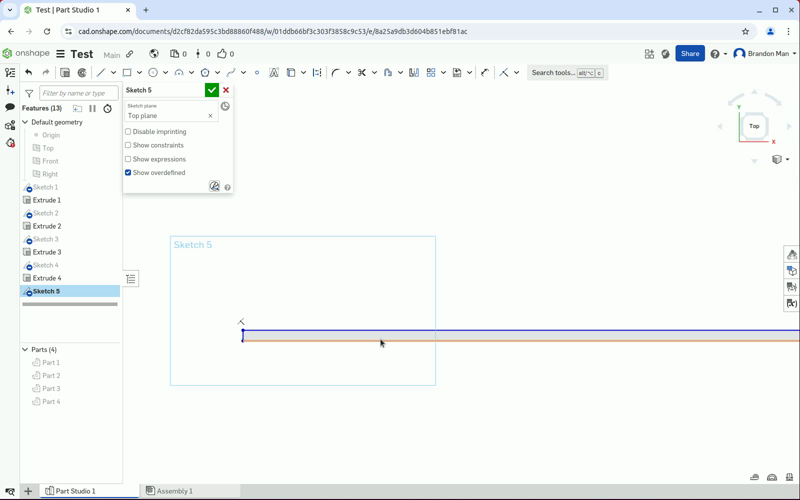
scroll(6)
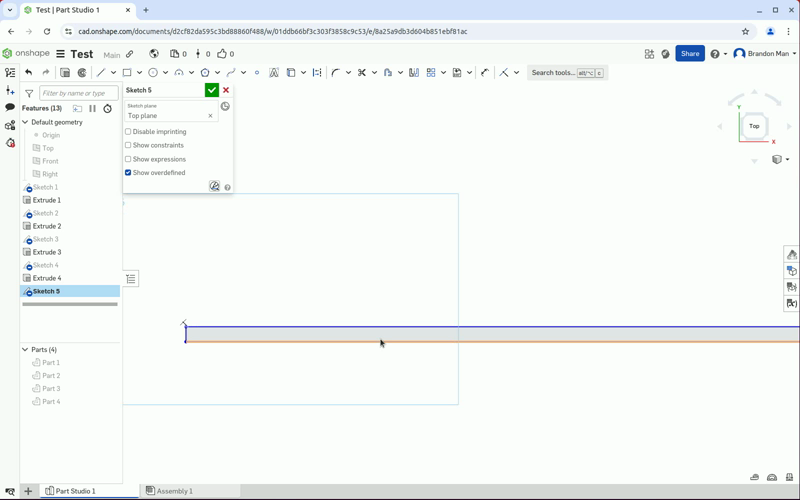
scroll(6)
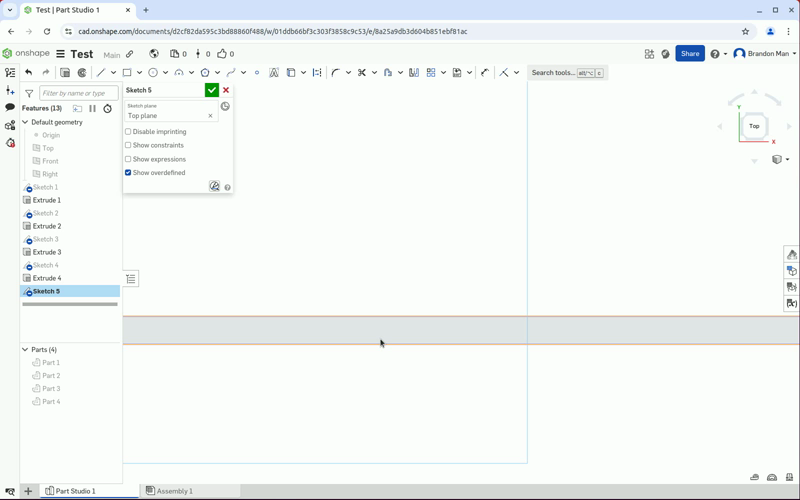
click(380, 338)
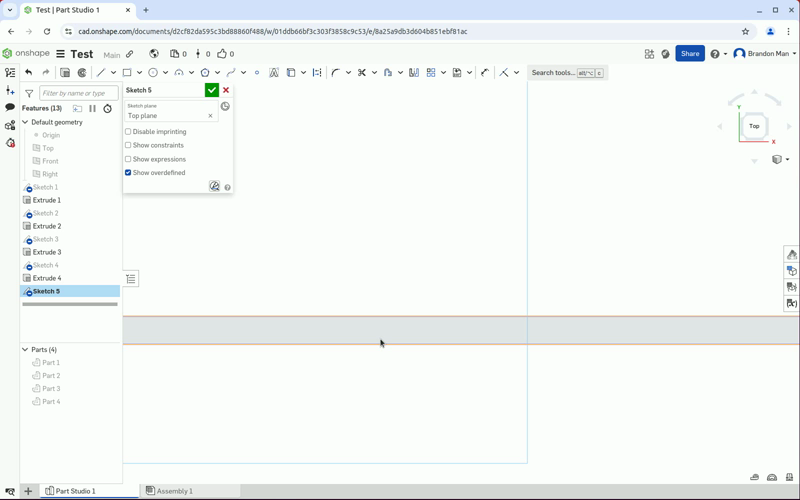
scroll(-6)
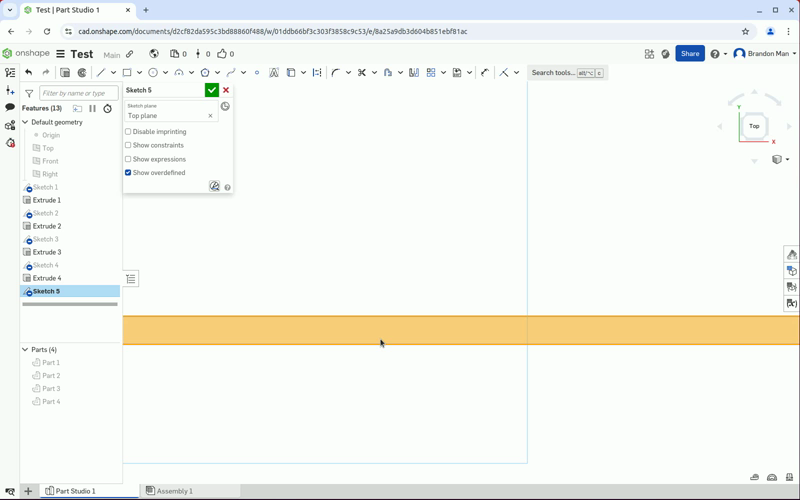
scroll(-6)
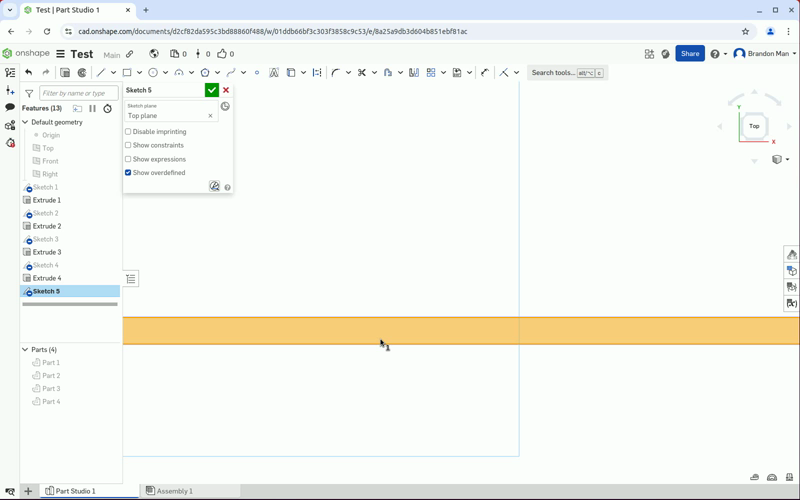
scroll(-6)
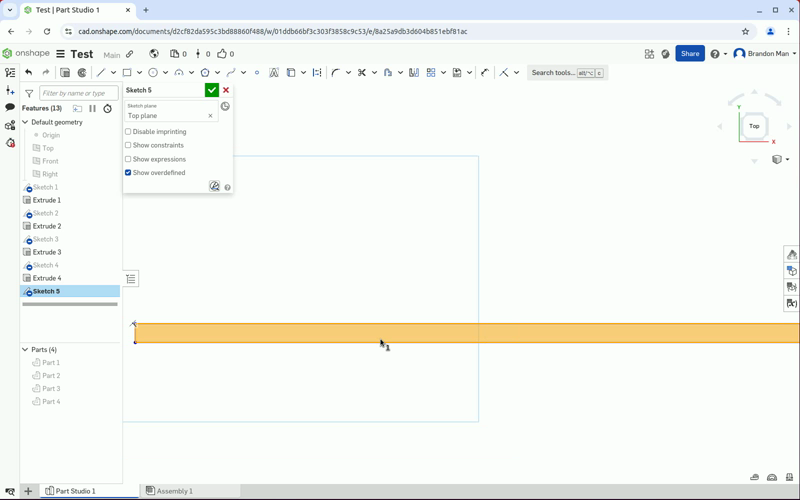
scroll(-6)
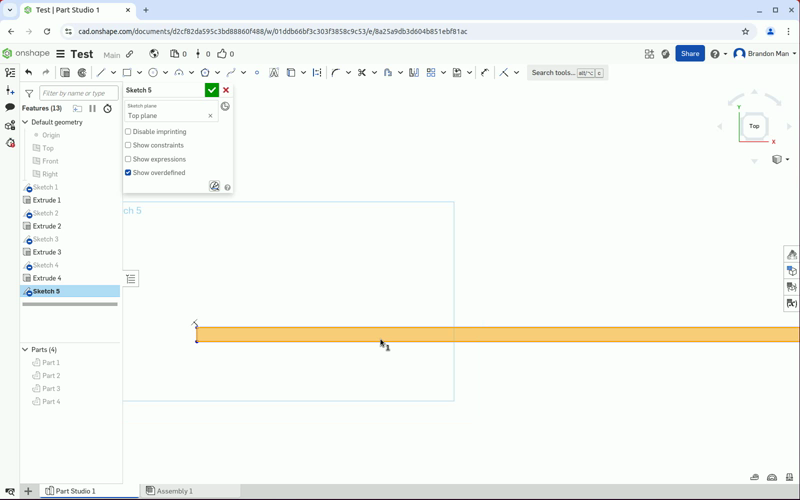
scroll(-6)
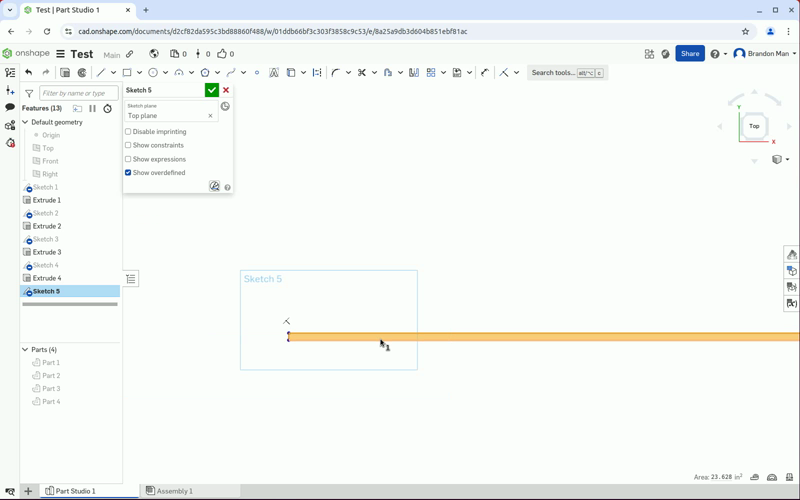
scroll(-6)
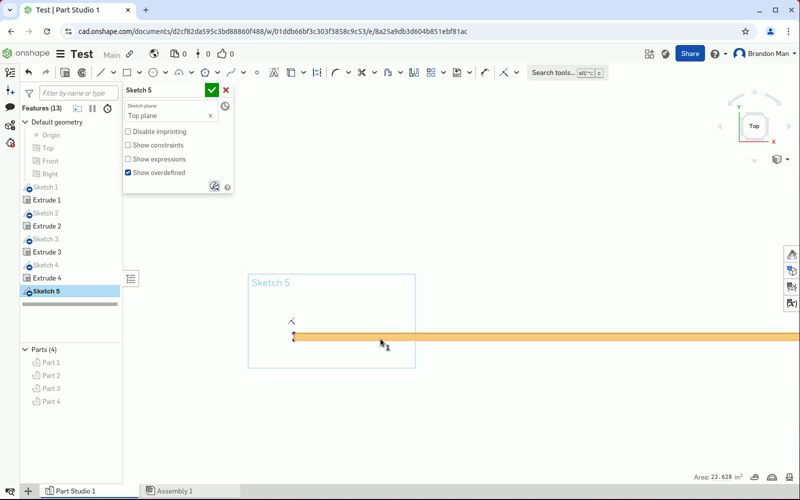
scroll(-6)
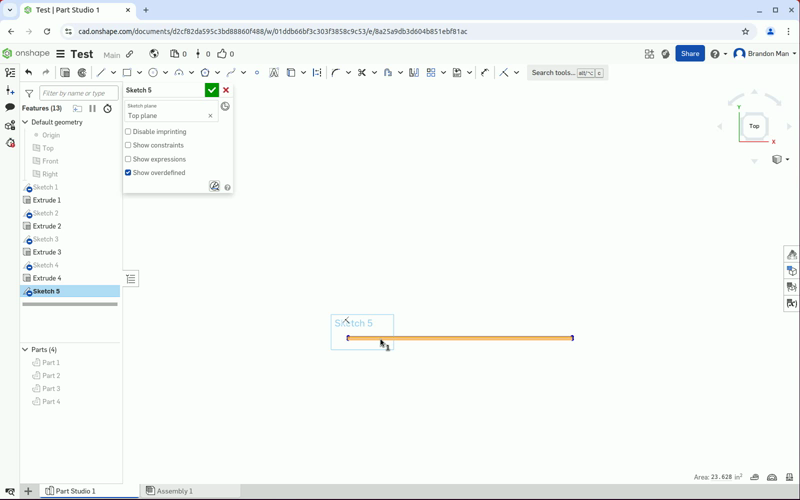
mouse_move(73, 352)
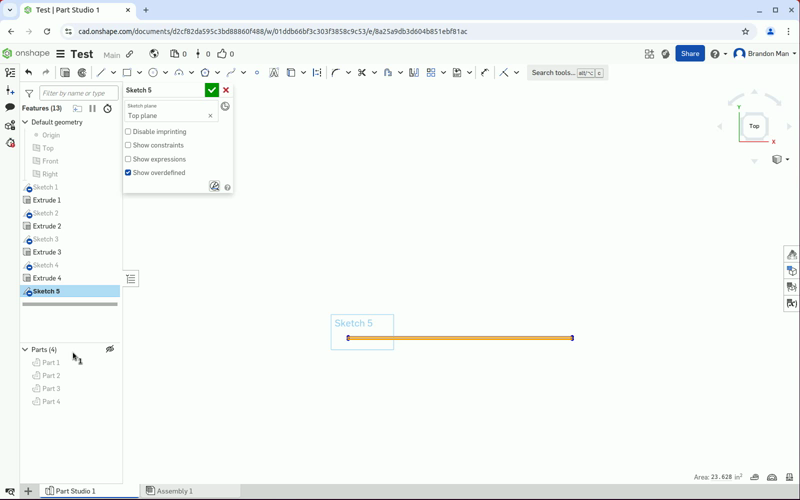
key(shift+y)
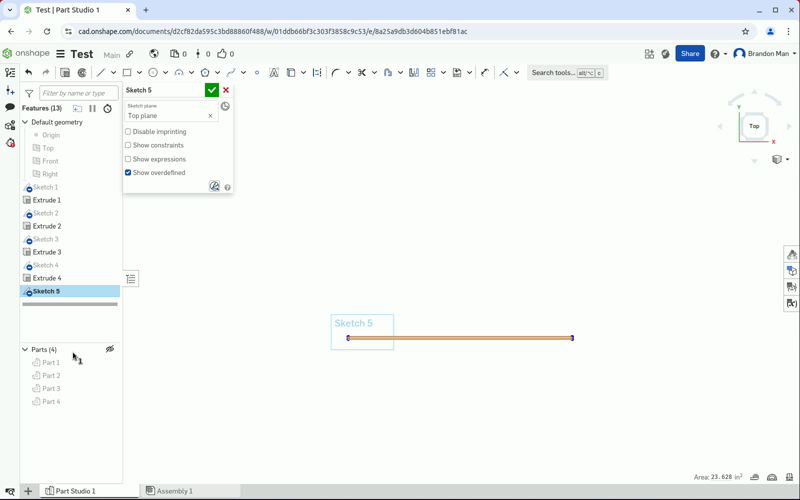
key(shift+e)
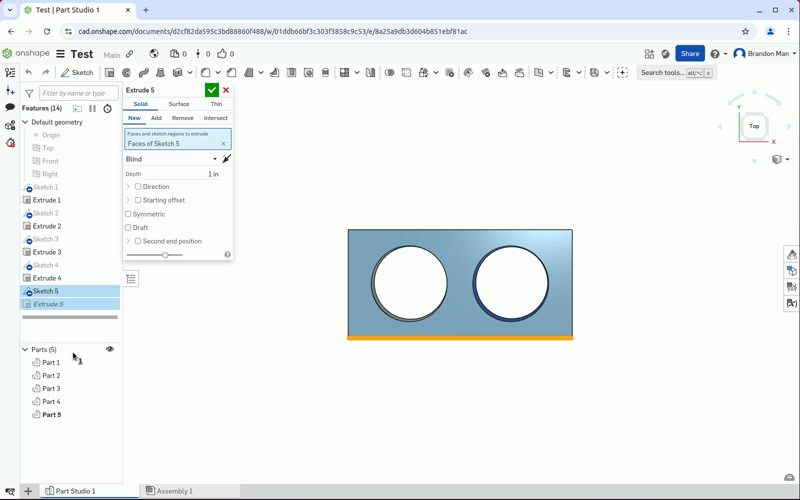
mouse_move(143, 106)
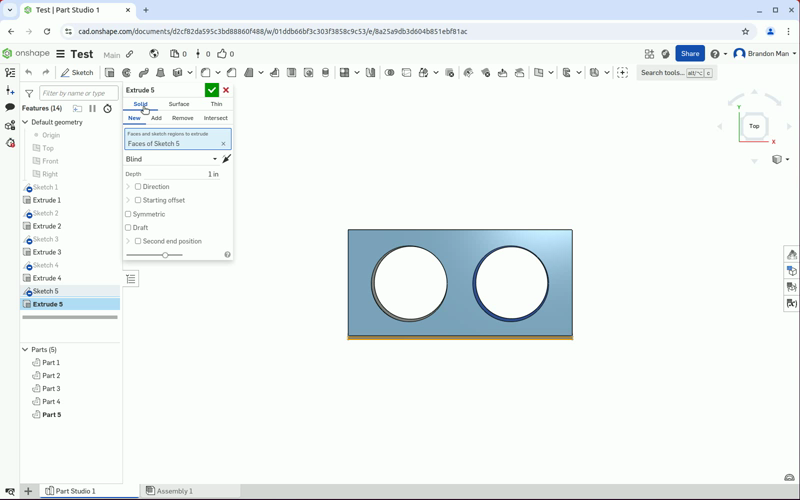
click(143, 106)
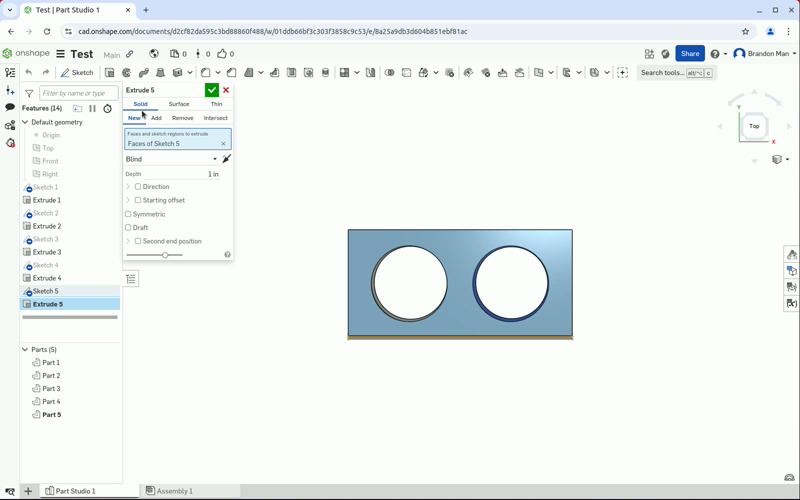
mouse_move(137, 120)
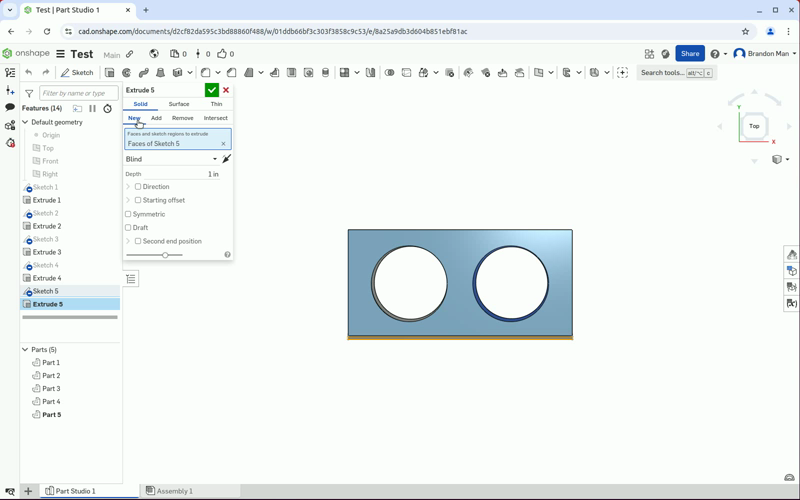
click(137, 120)
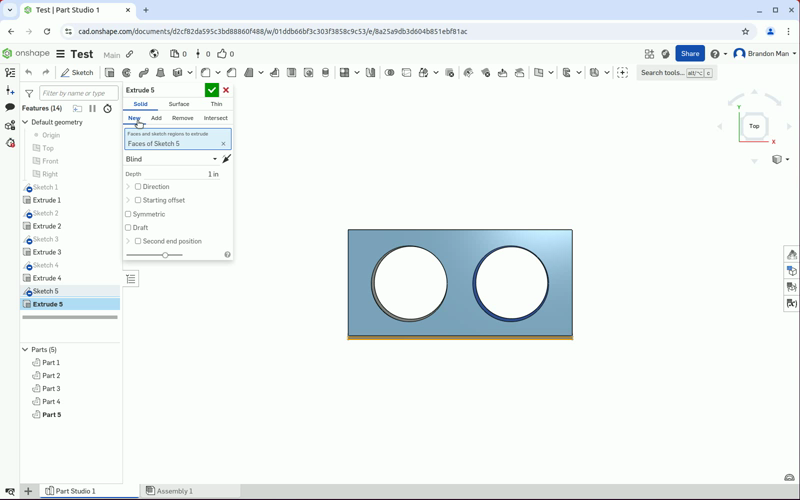
key(tab, 4)
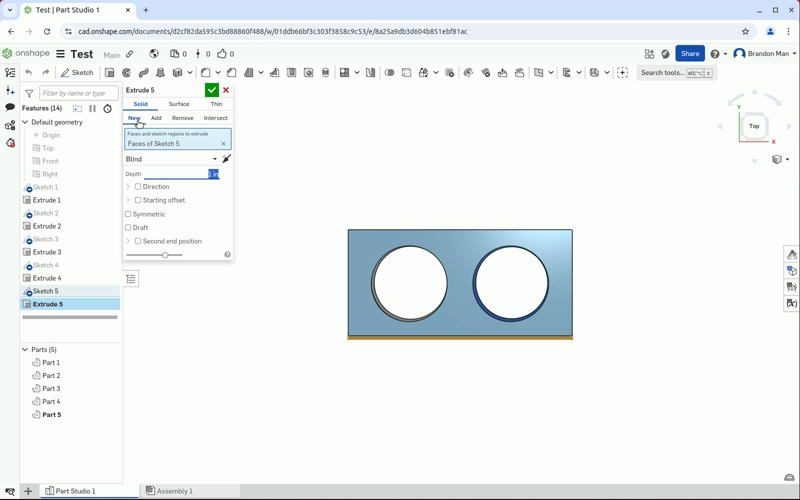
text(-0.722)
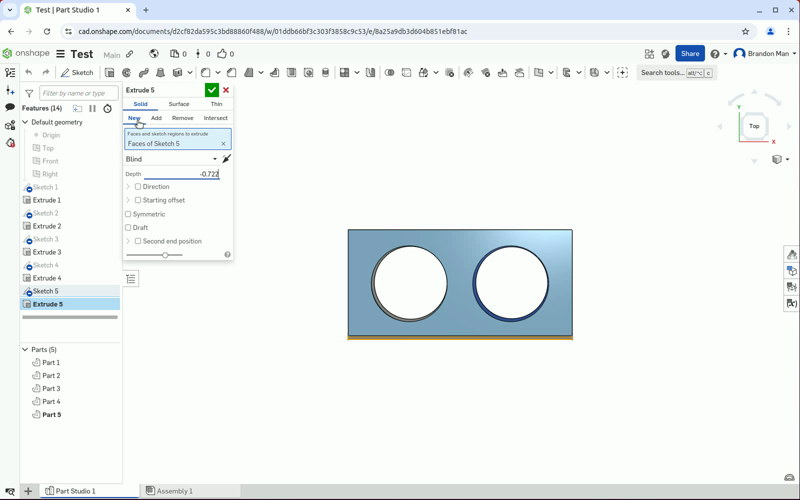
key(enter)
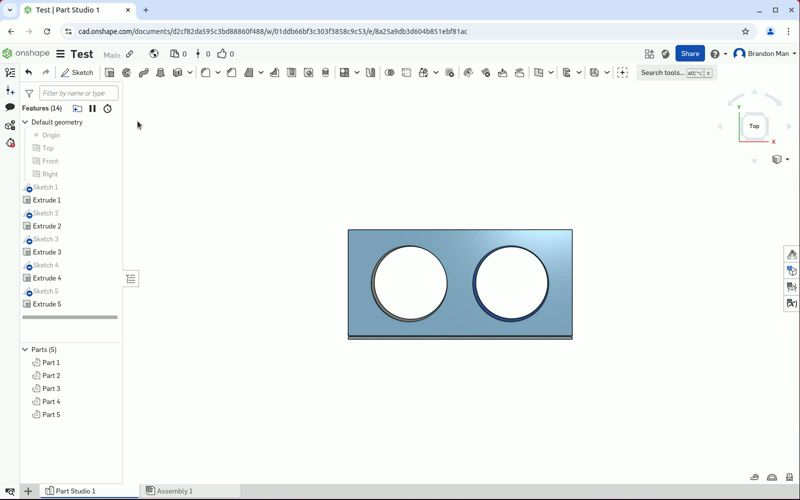
key(shift+h)
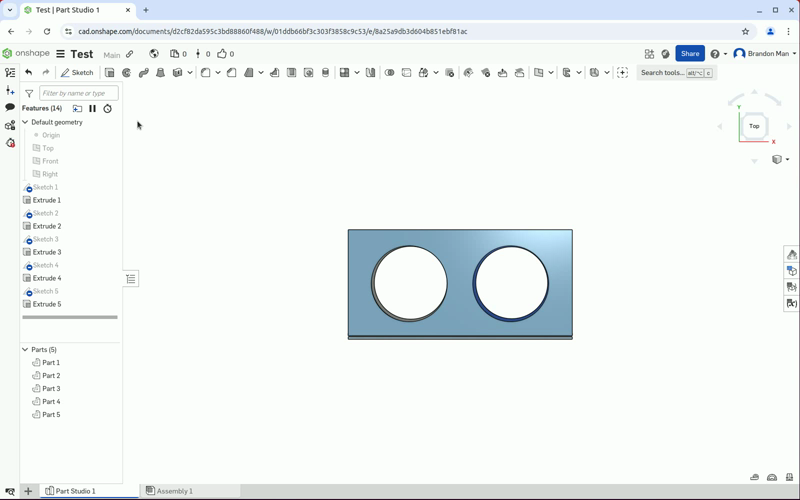
key(shift+h)
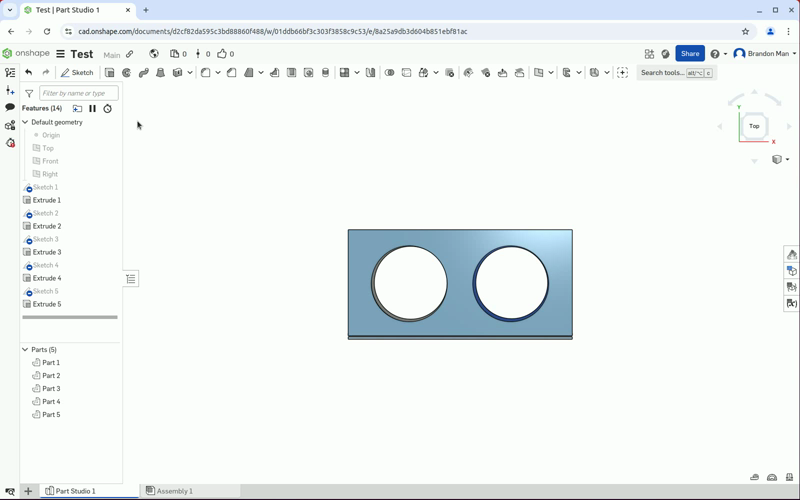
mouse_move(73, 189)
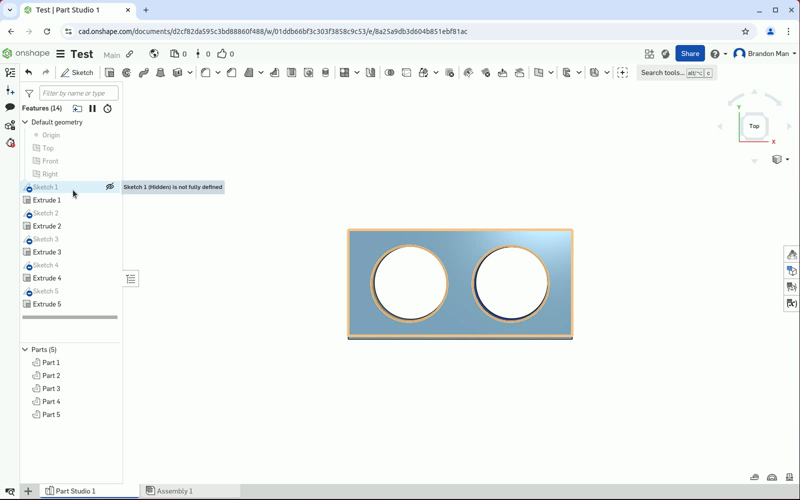
click(73, 189)
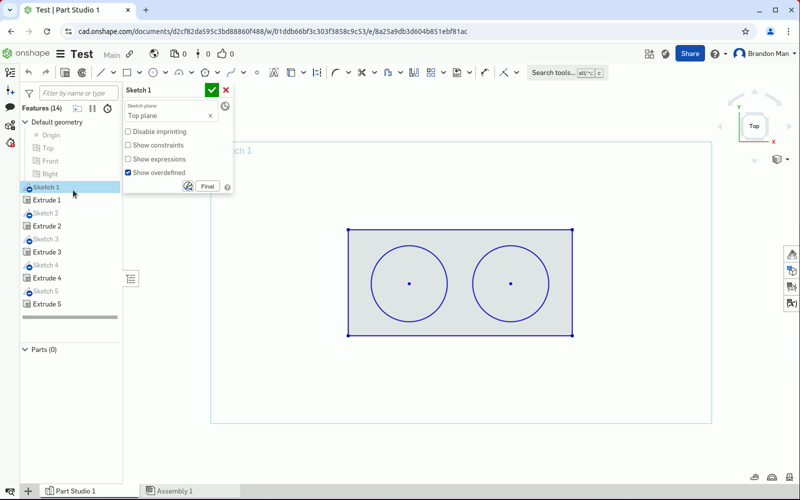
mouse_move(229, 92)
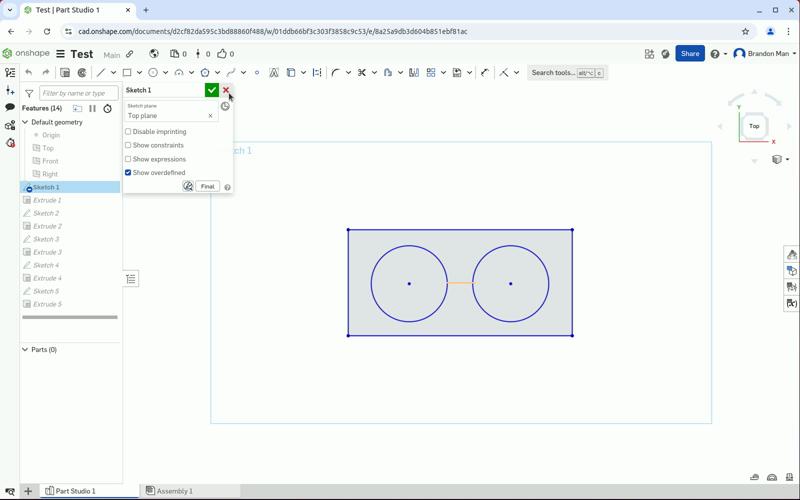
click(229, 92)
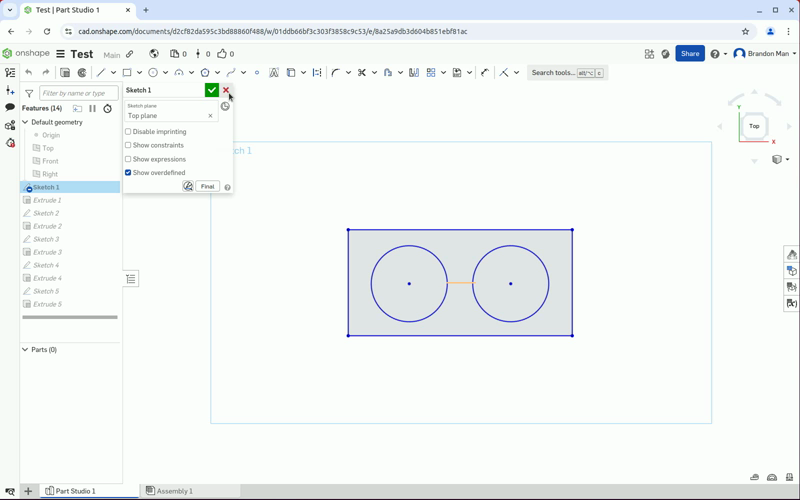
key(shift+s)
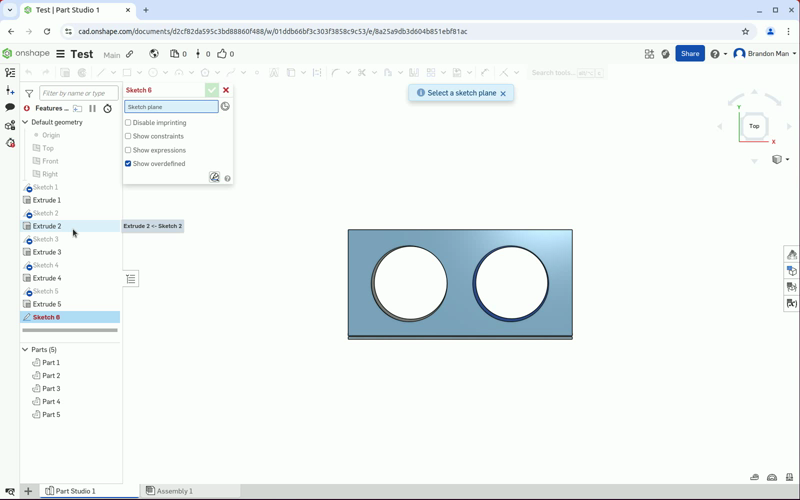
scroll(3)
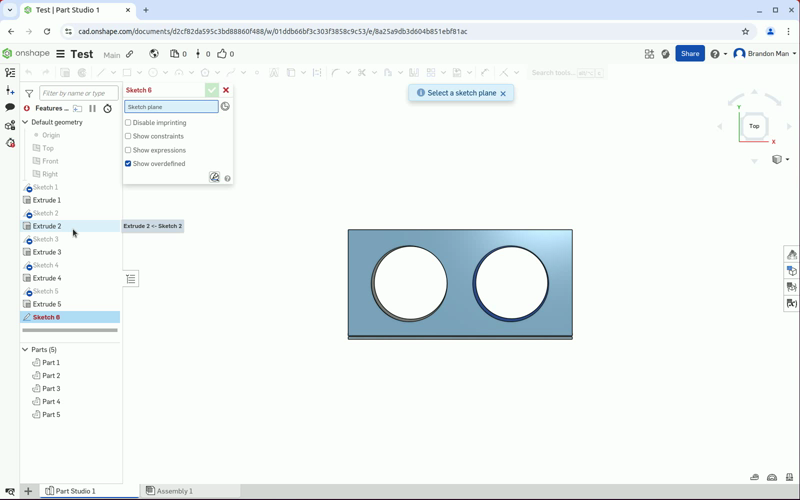
mouse_move(73, 150)
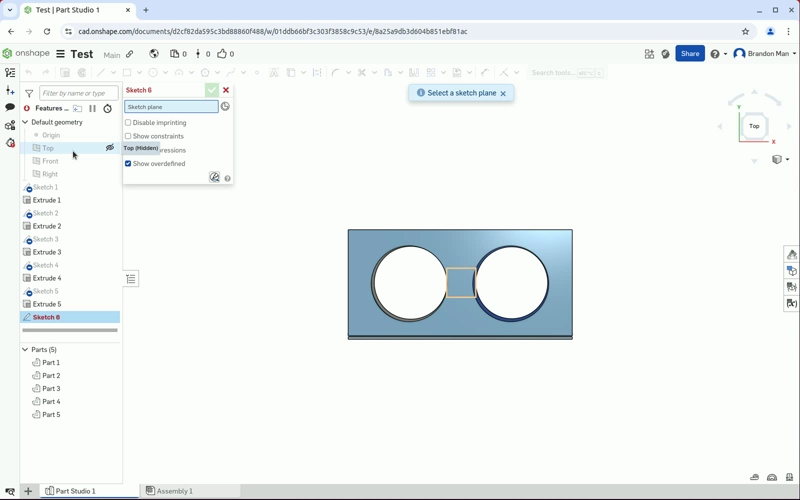
click(73, 150)
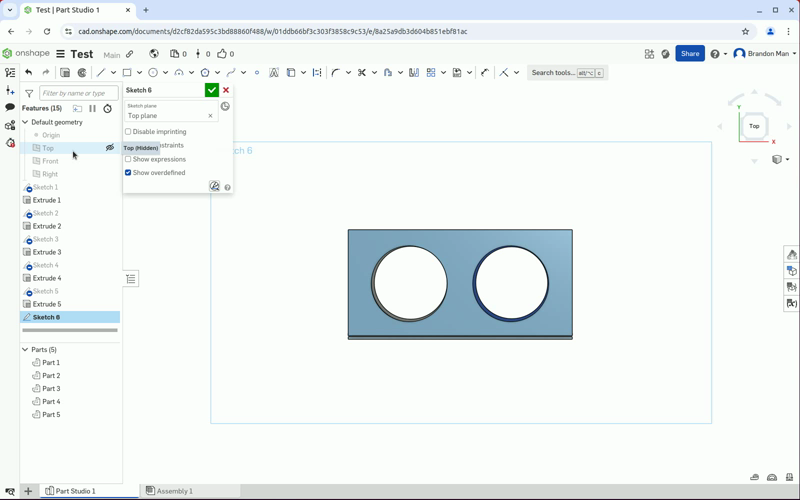
mouse_move(73, 352)
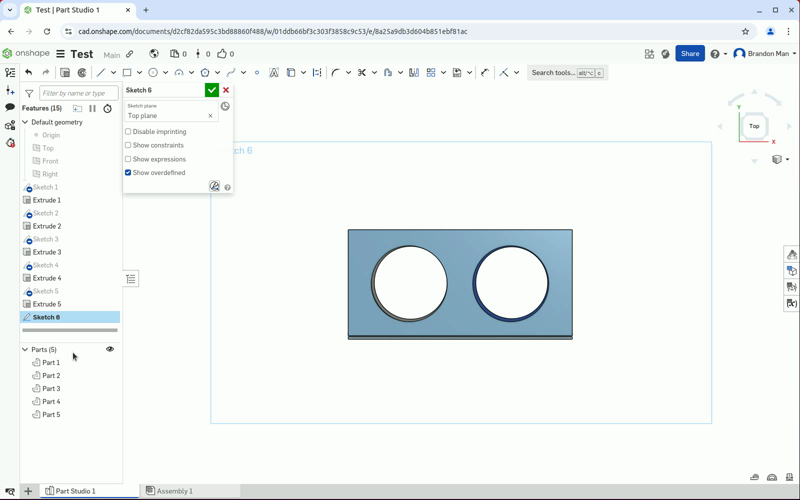
key(y)
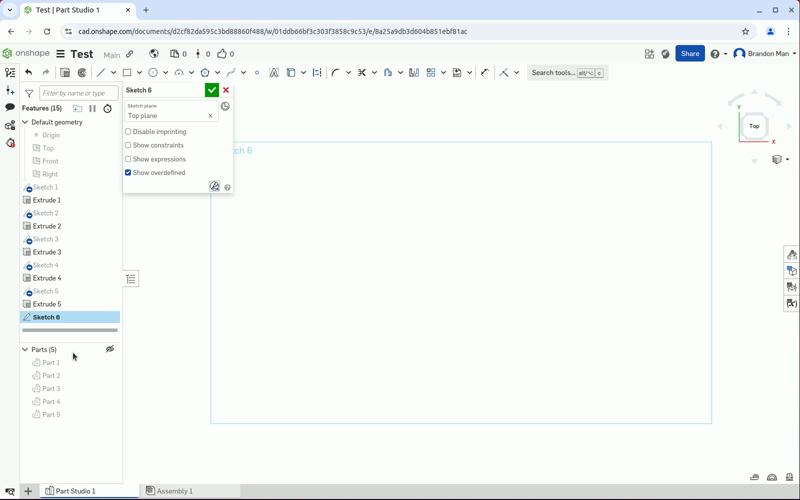
key(l)
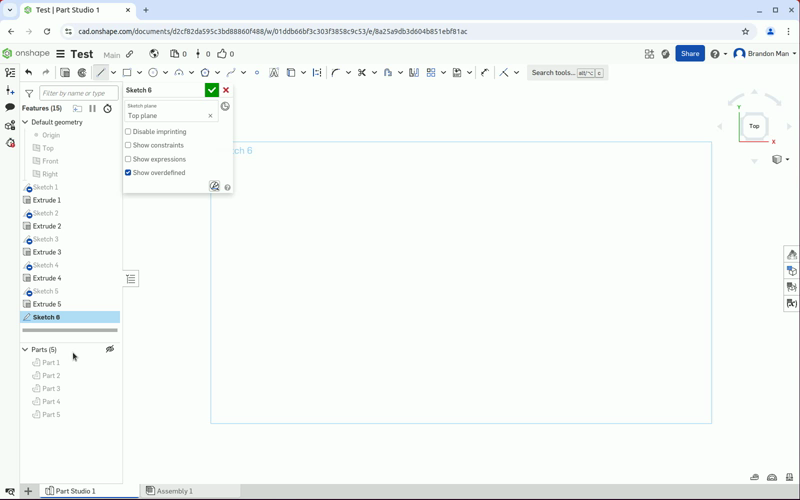
key_down(shift)
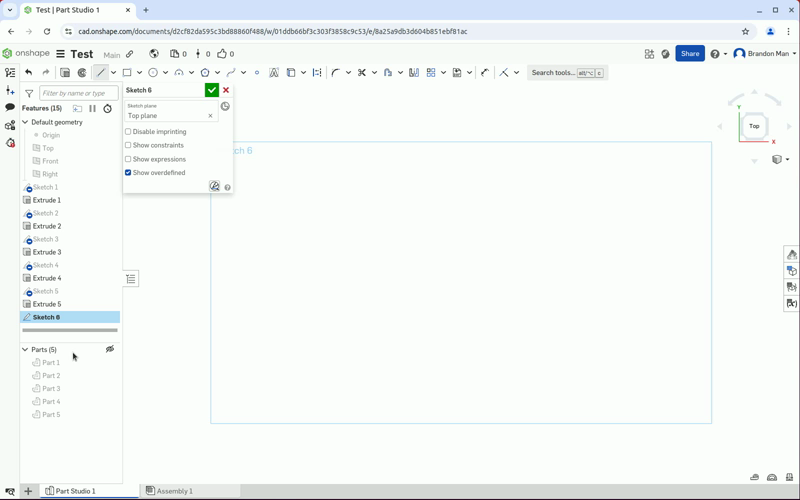
mouse_move(348, 239)
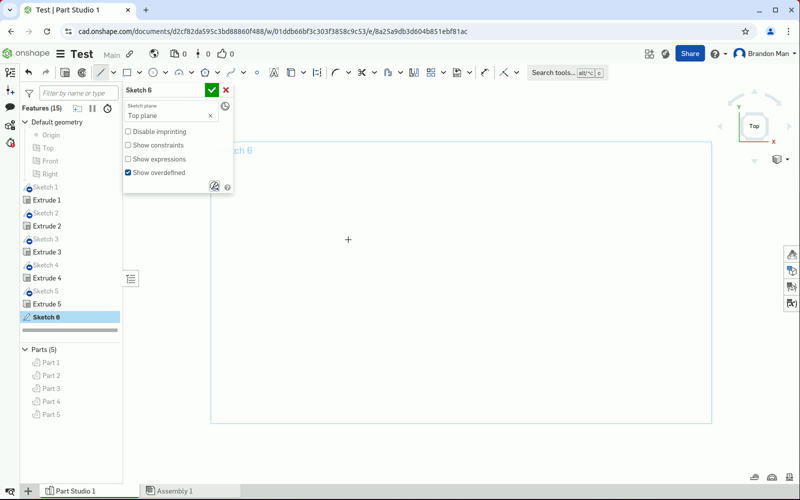
click(348, 239)
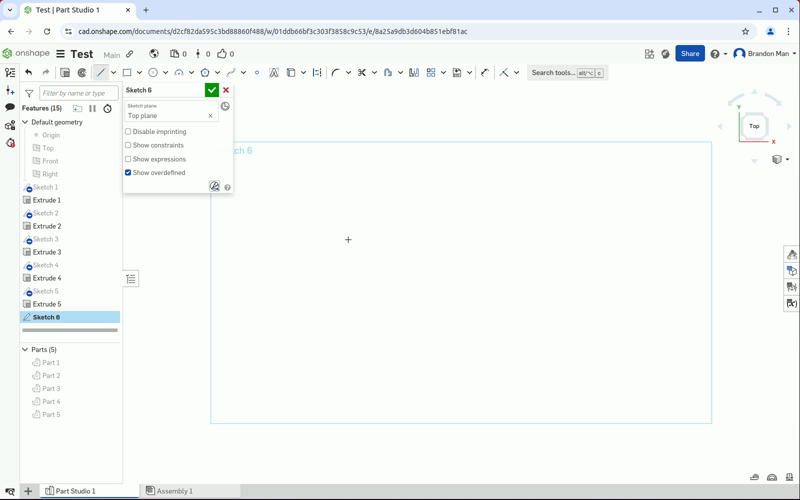
key_up(shift)
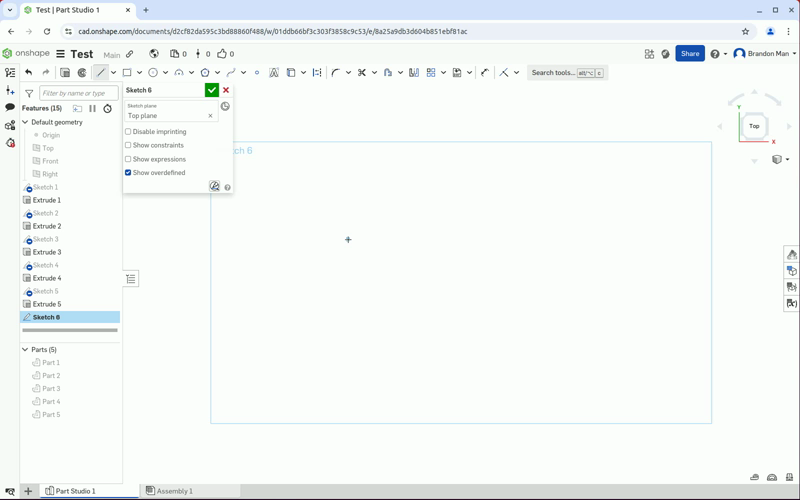
key_down(shift)
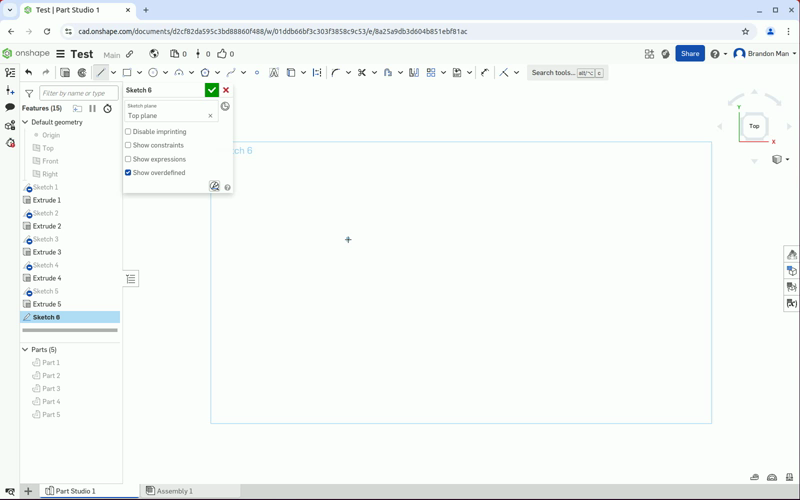
mouse_move(572, 239)
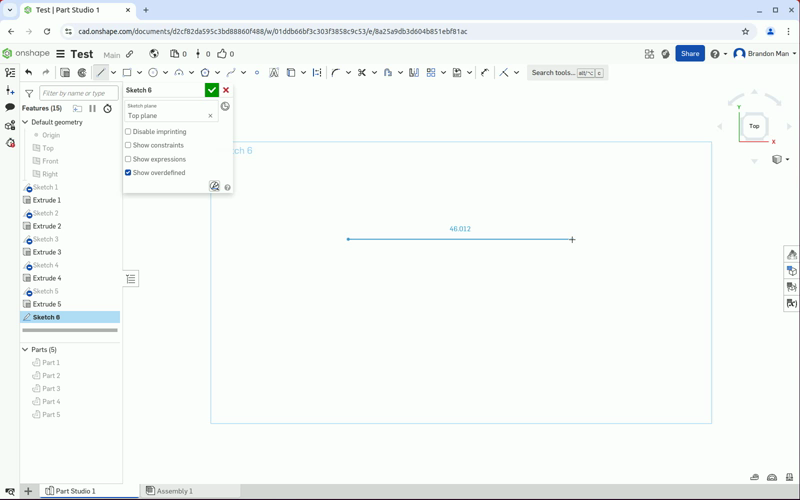
click(572, 239)
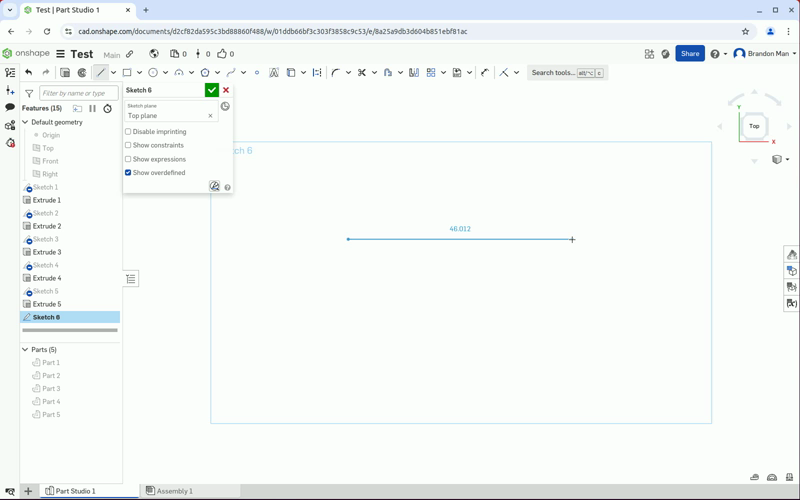
key_up(shift)
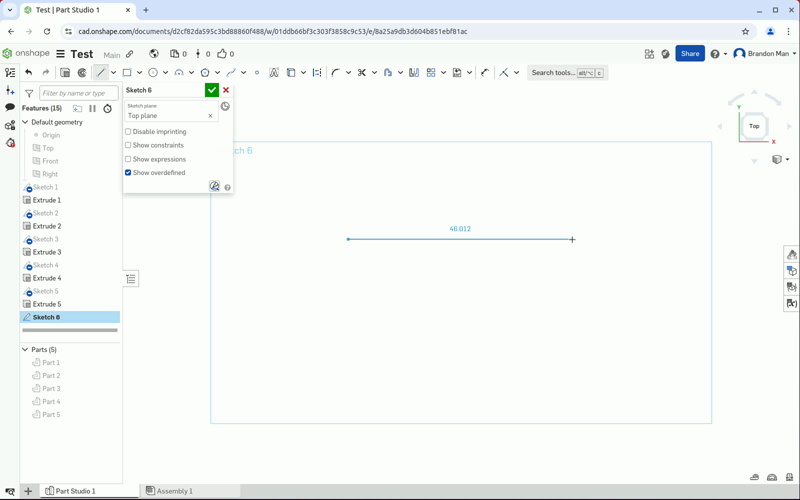
key_down(shift)
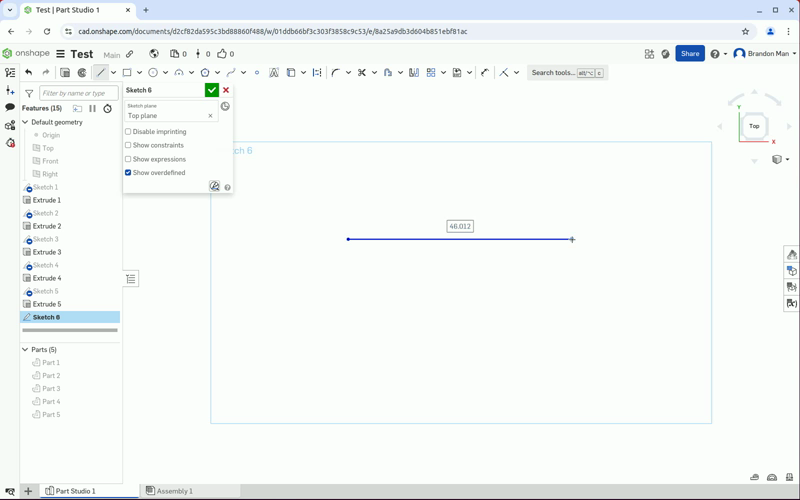
mouse_move(589, 239)
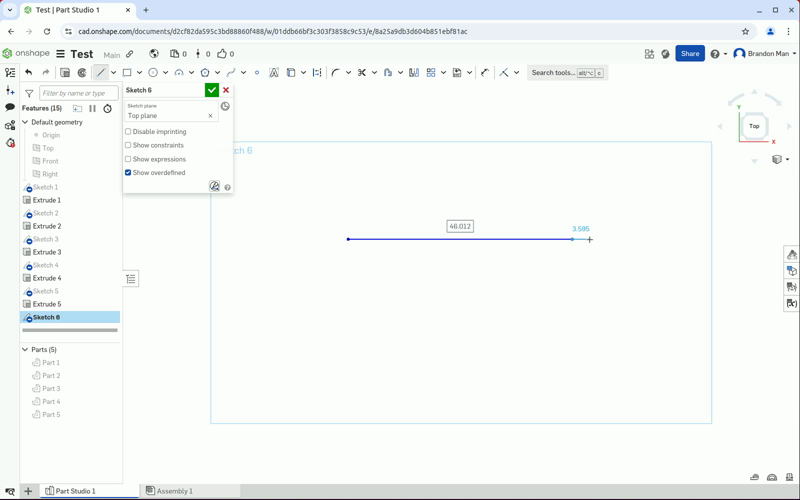
mouse_move(572, 232)
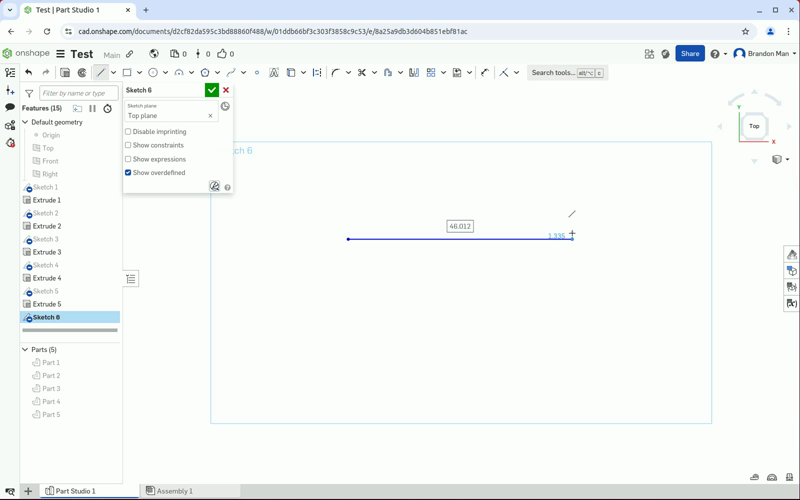
scroll(6)
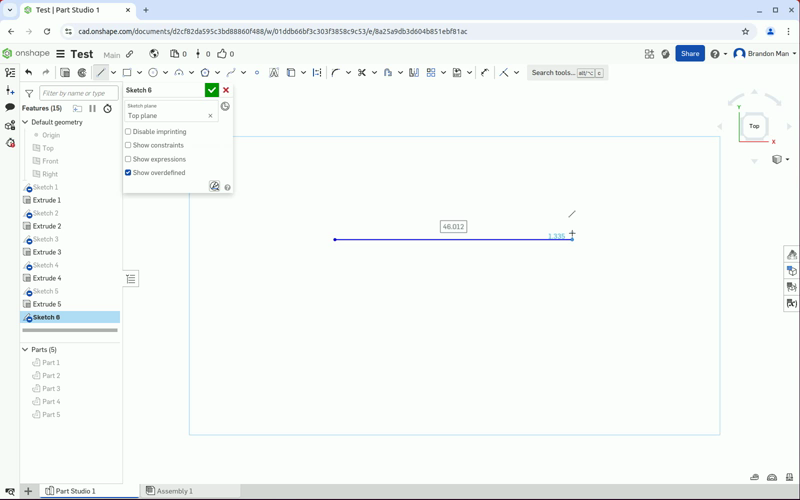
scroll(6)
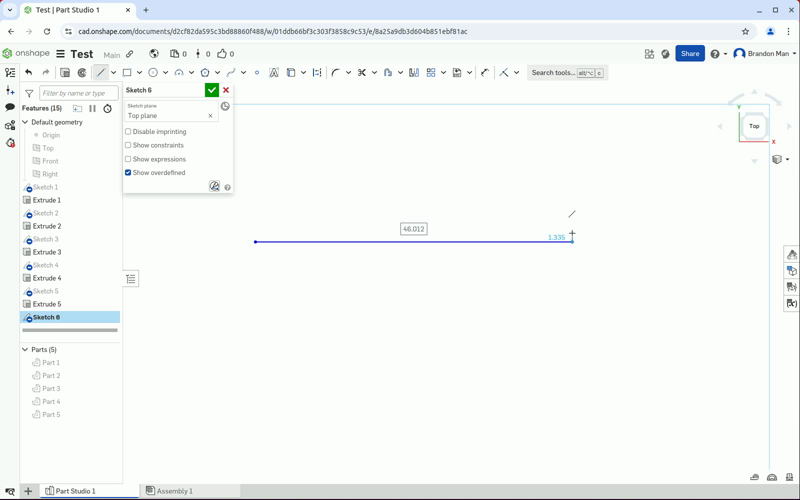
scroll(6)
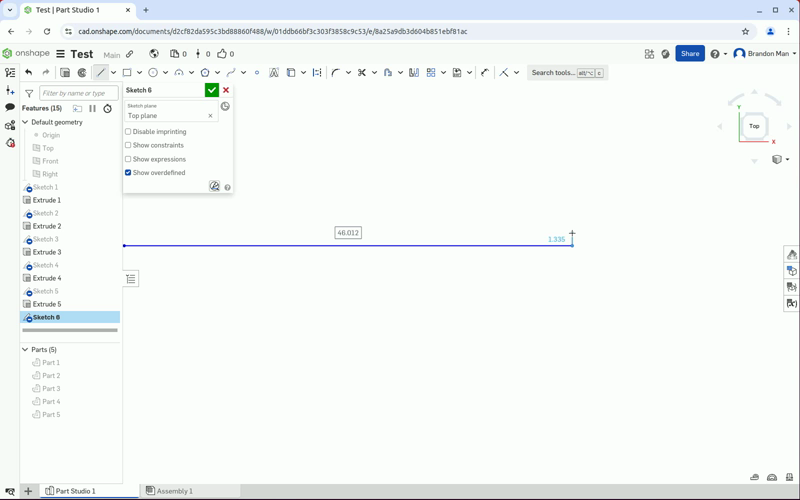
scroll(6)
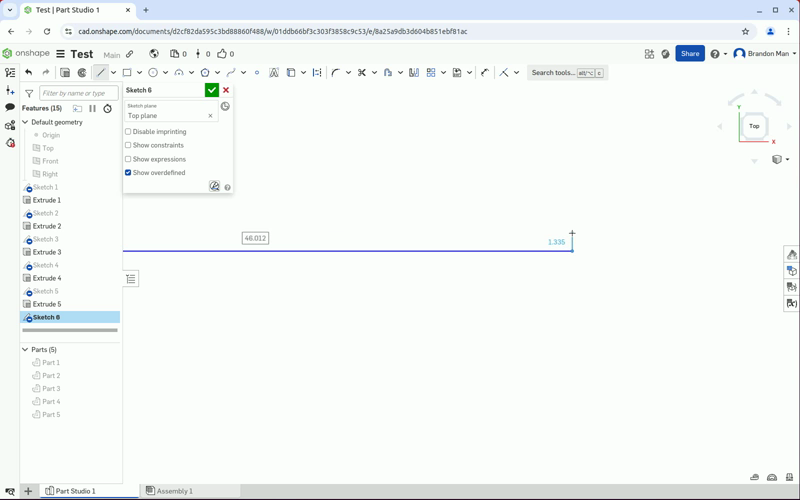
scroll(6)
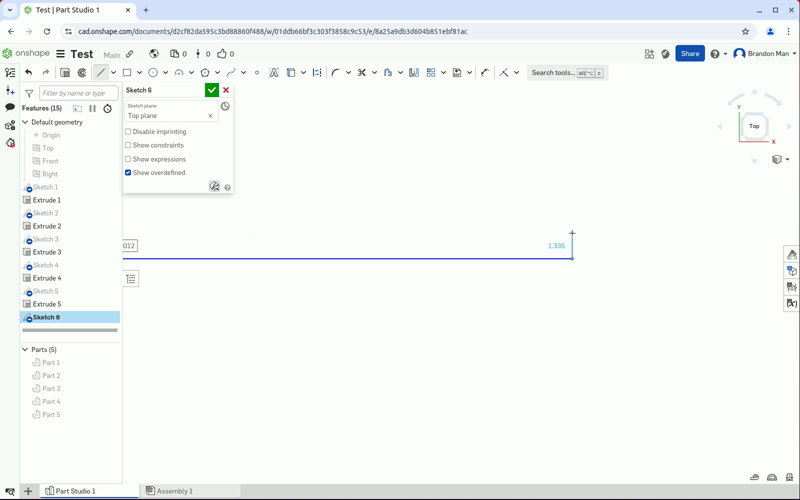
scroll(6)
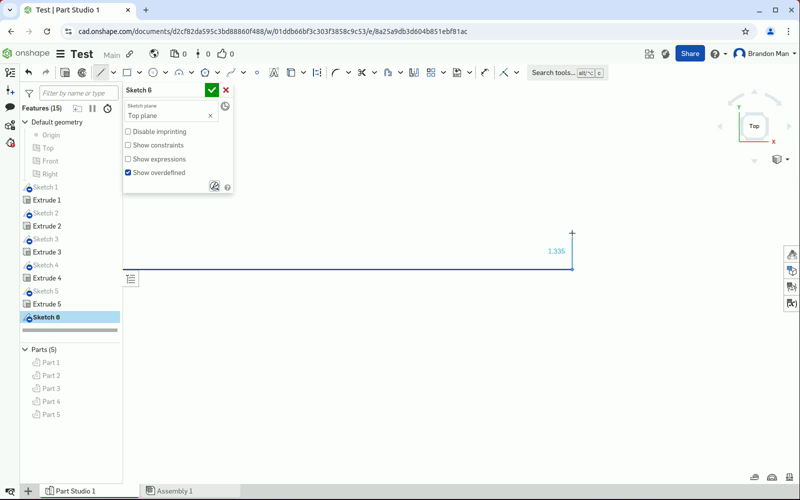
scroll(6)
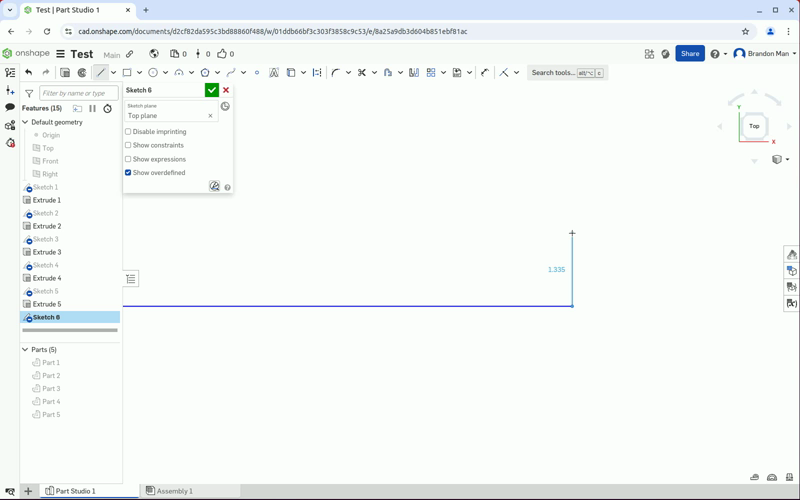
click(572, 232)
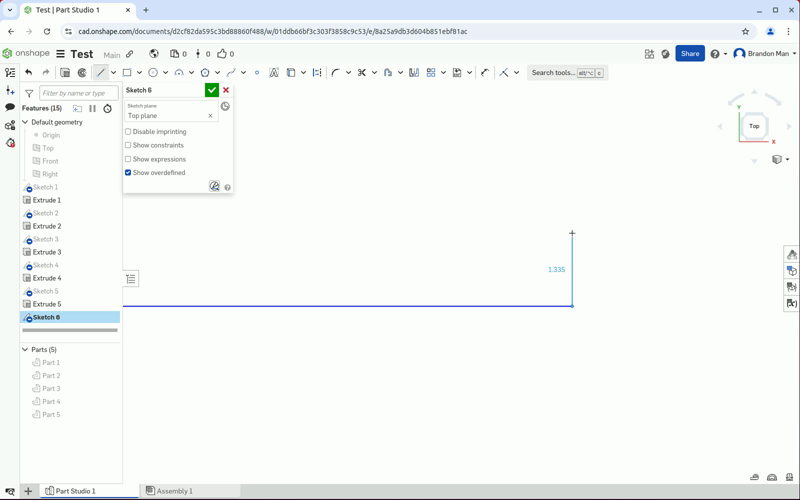
scroll(-6)
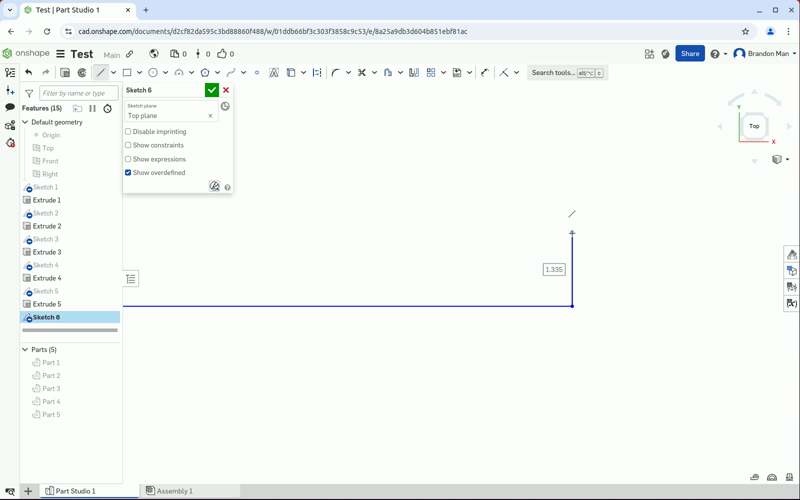
scroll(-6)
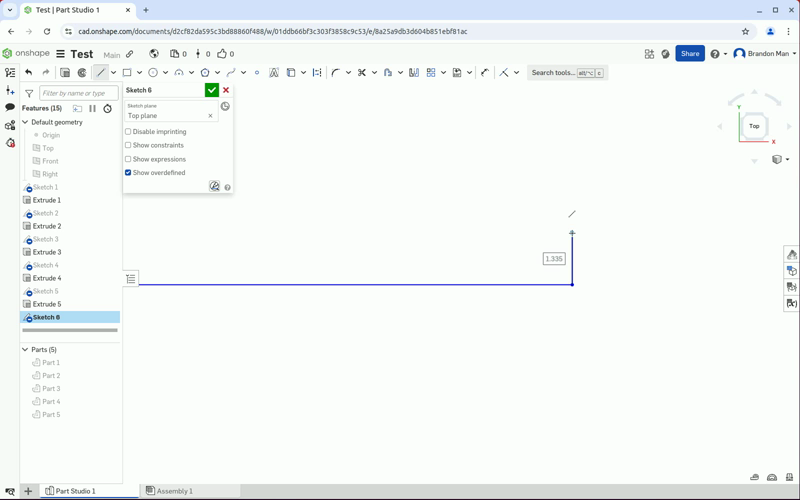
scroll(-6)
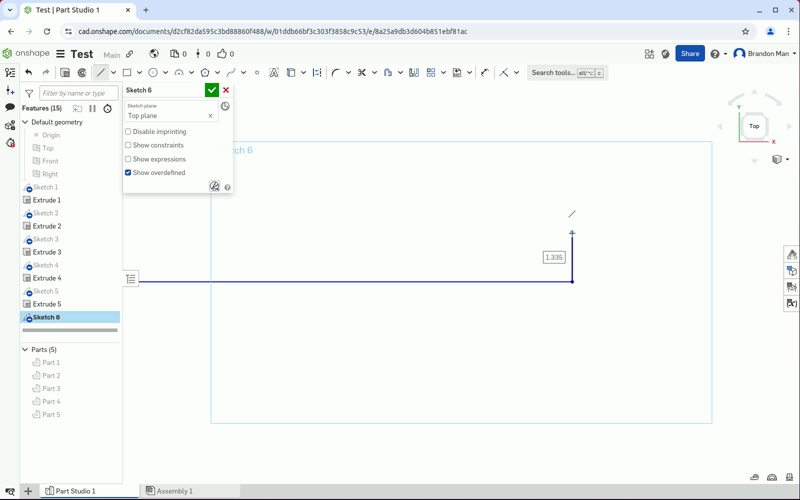
scroll(-6)
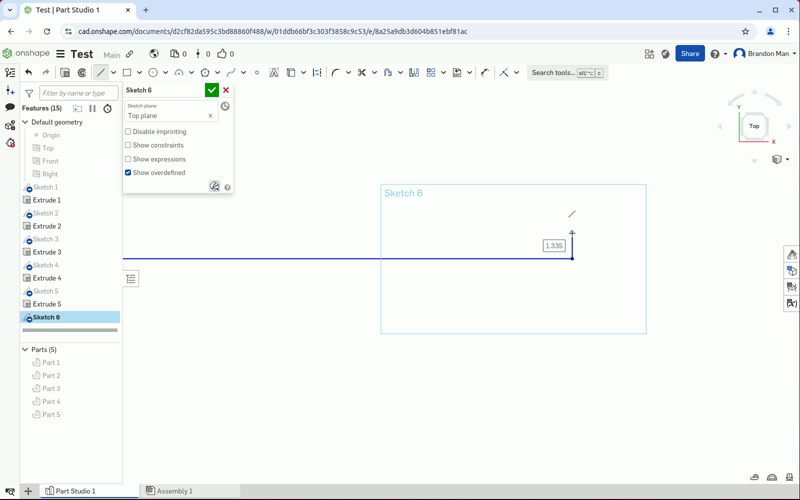
scroll(-6)
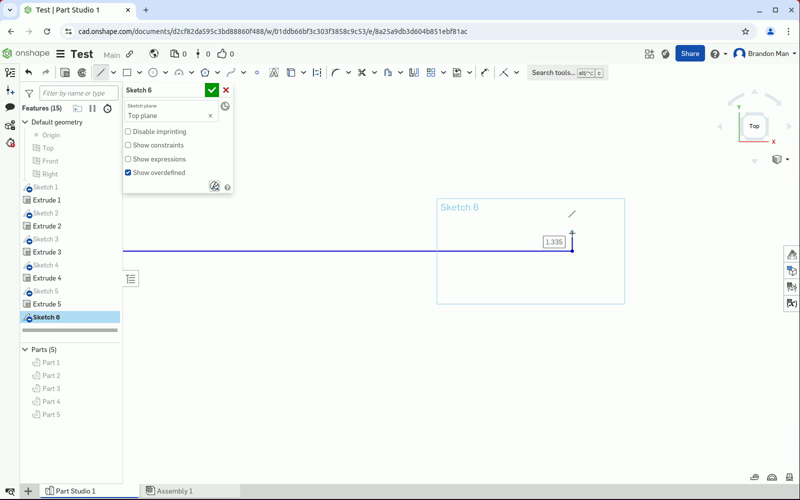
scroll(-6)
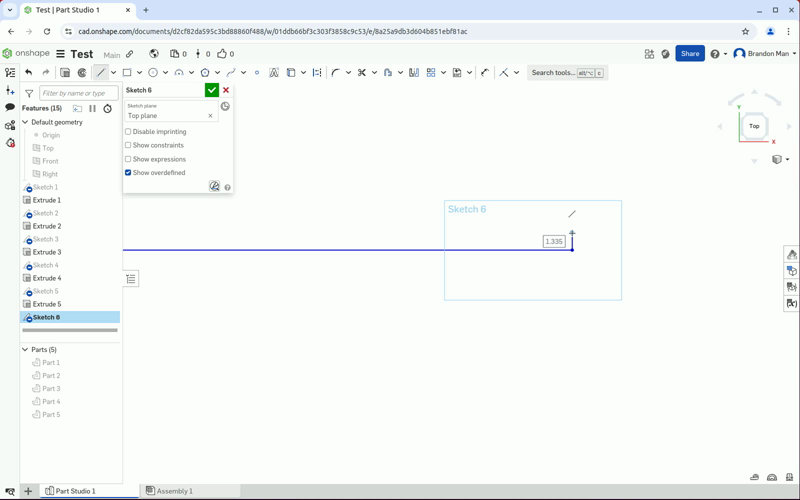
scroll(-6)
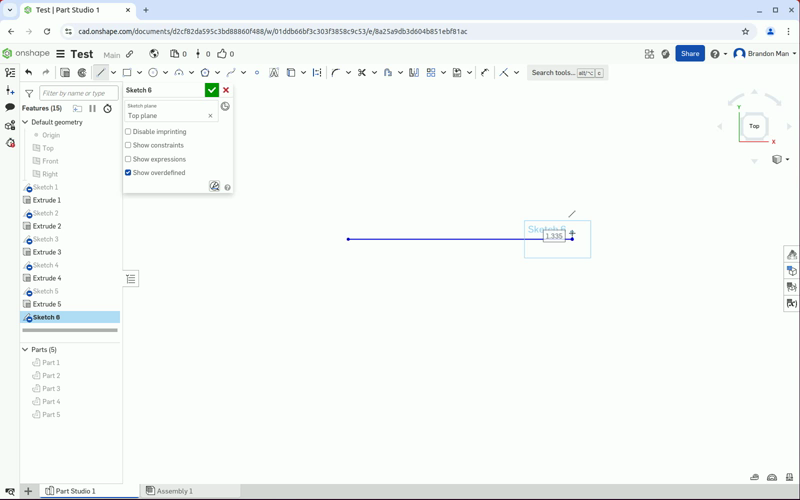
key_up(shift)
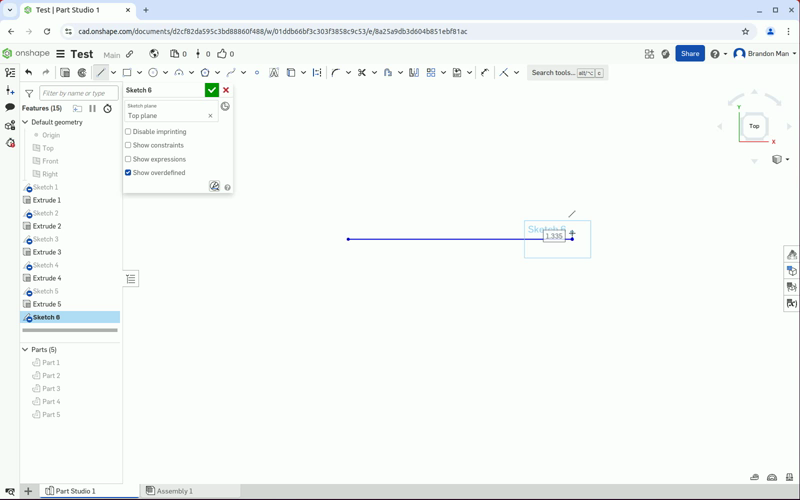
key_down(shift)
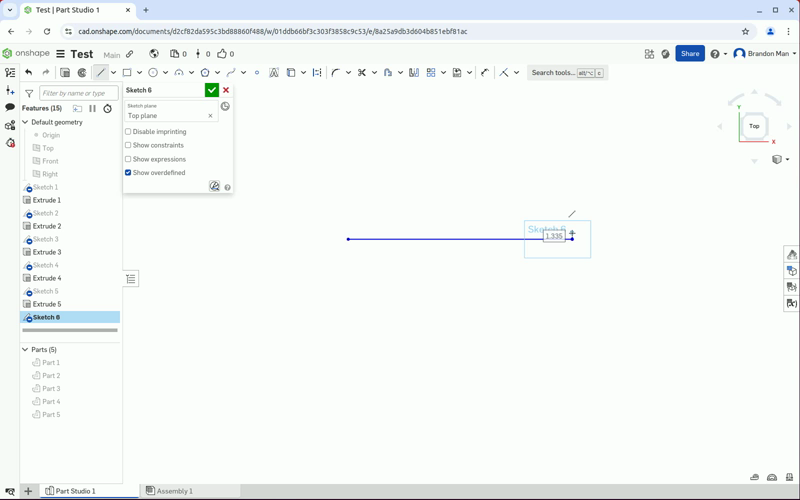
mouse_move(348, 232)
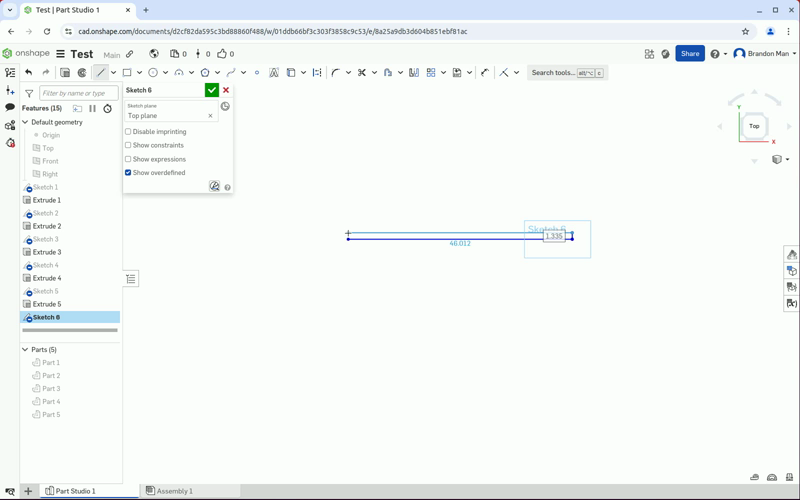
click(348, 232)
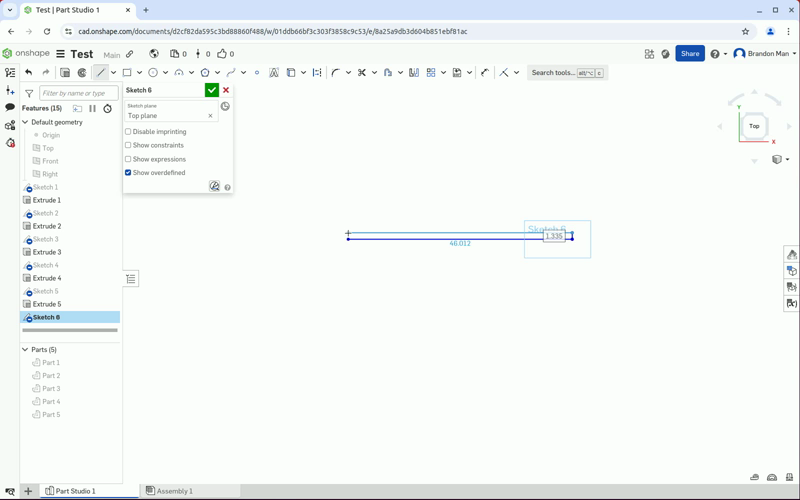
key_up(shift)
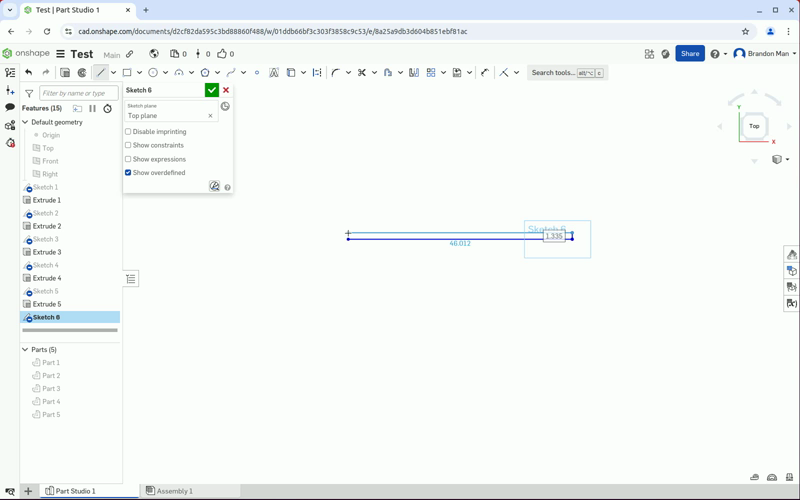
mouse_move(378, 232)
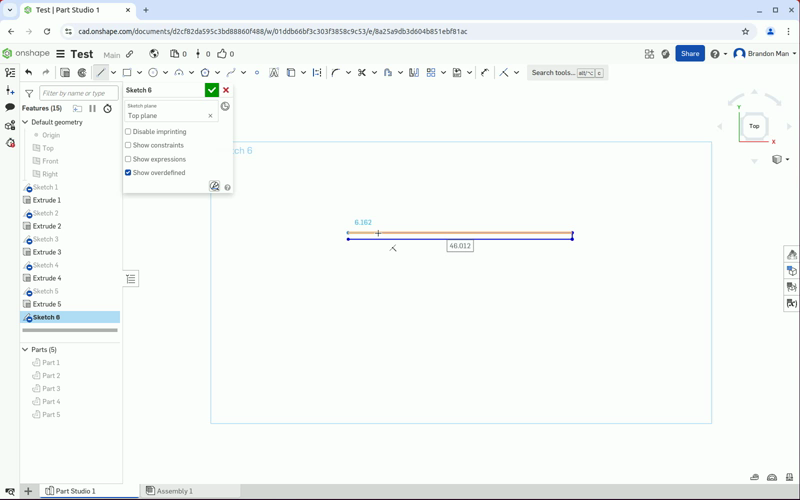
key_down(shift)
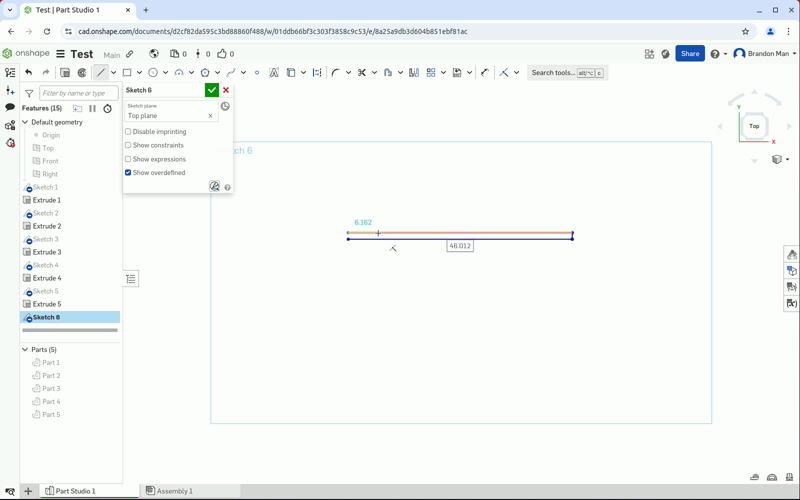
mouse_move(348, 239)
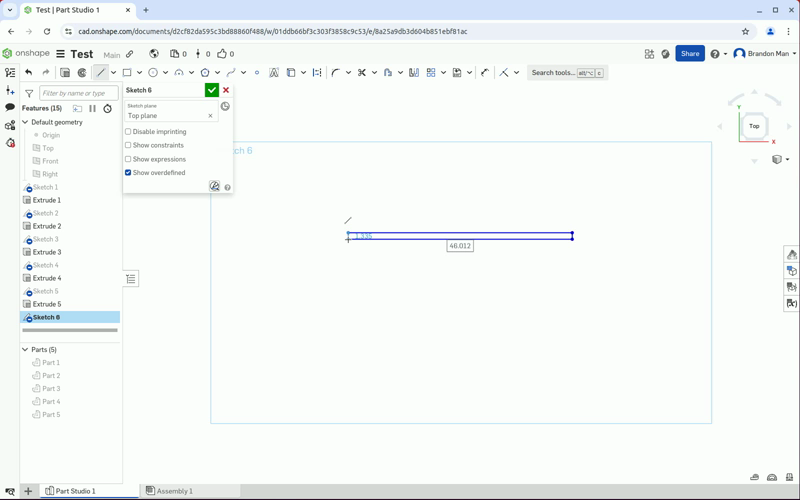
scroll(6)
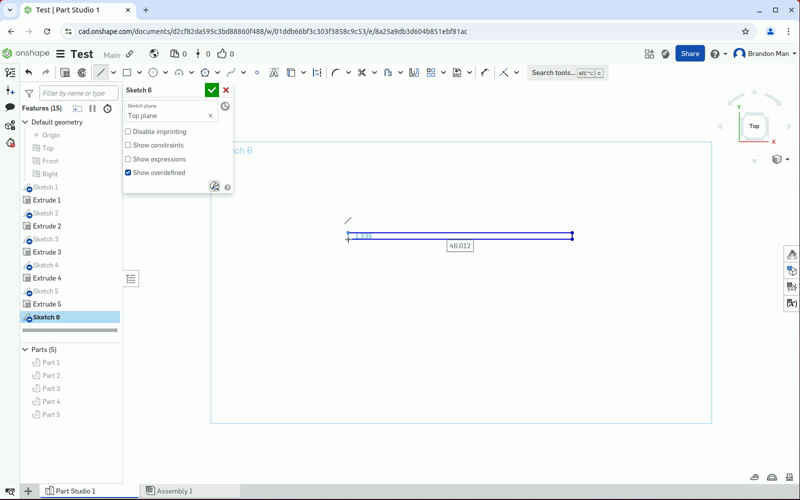
scroll(6)
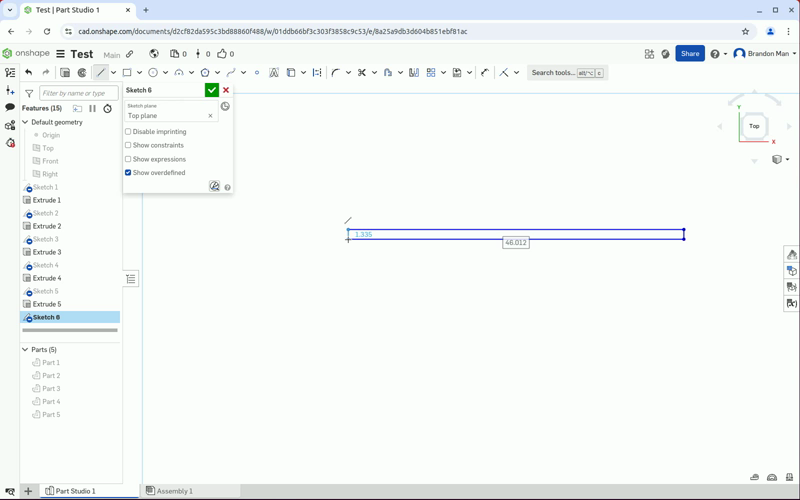
scroll(6)
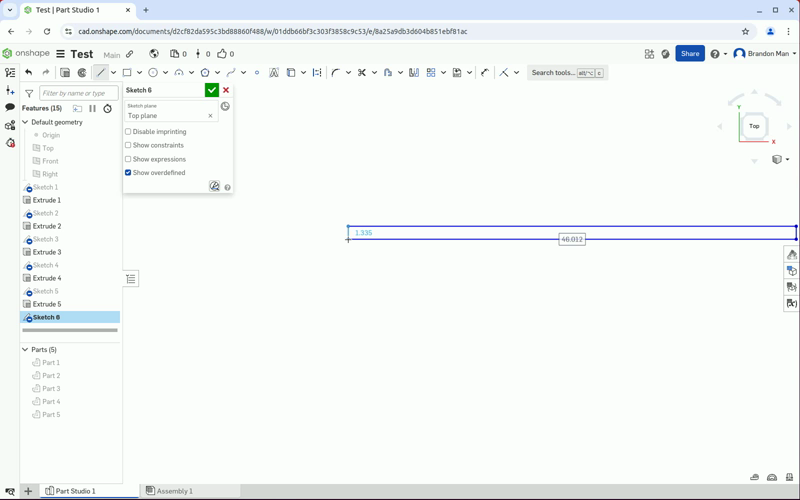
scroll(6)
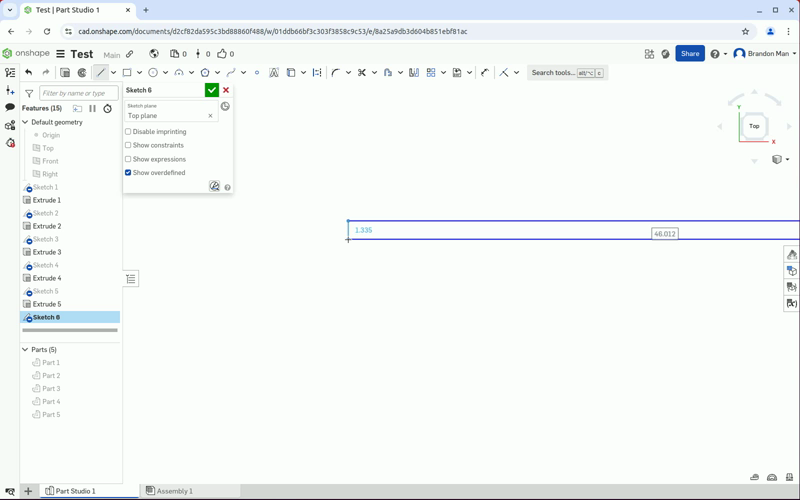
scroll(6)
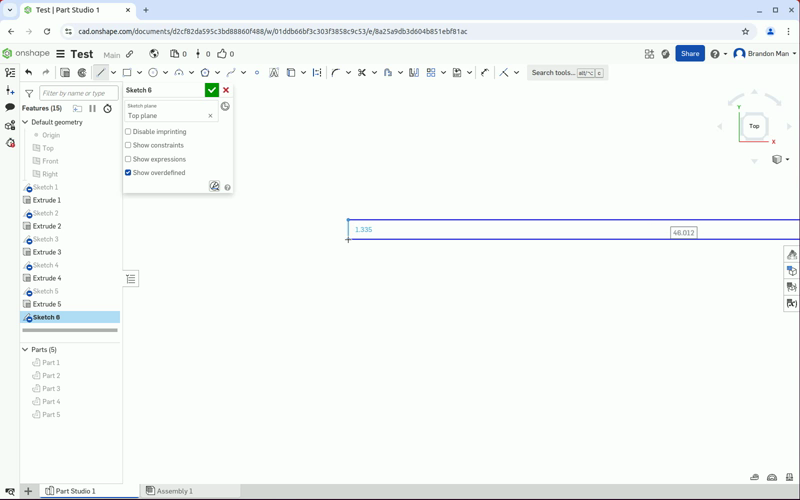
scroll(6)
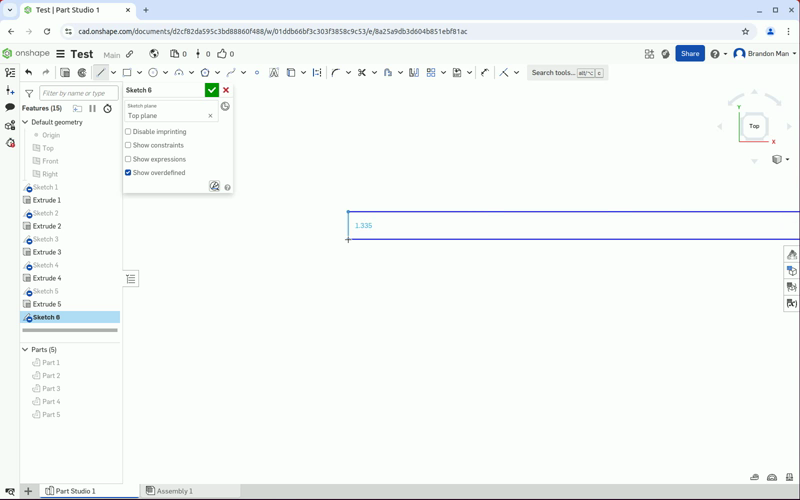
scroll(6)
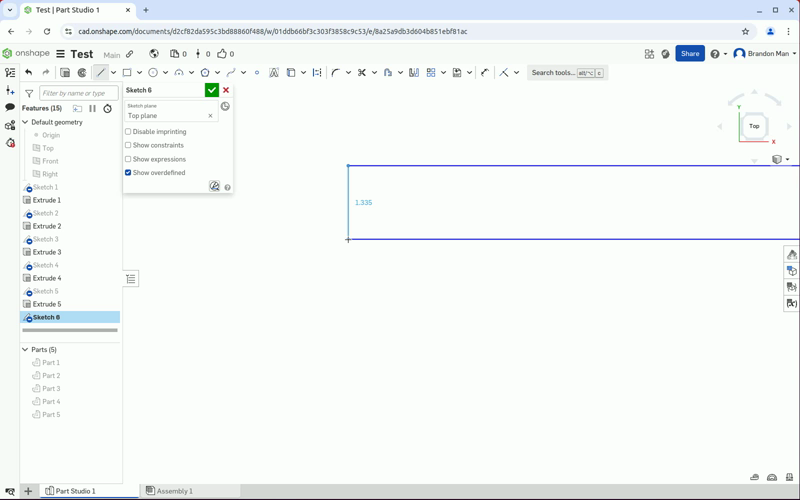
key_up(shift)
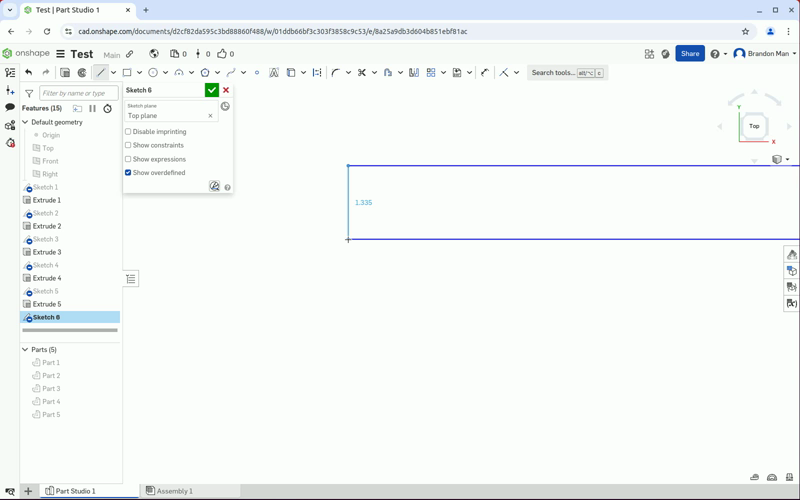
click(348, 239)
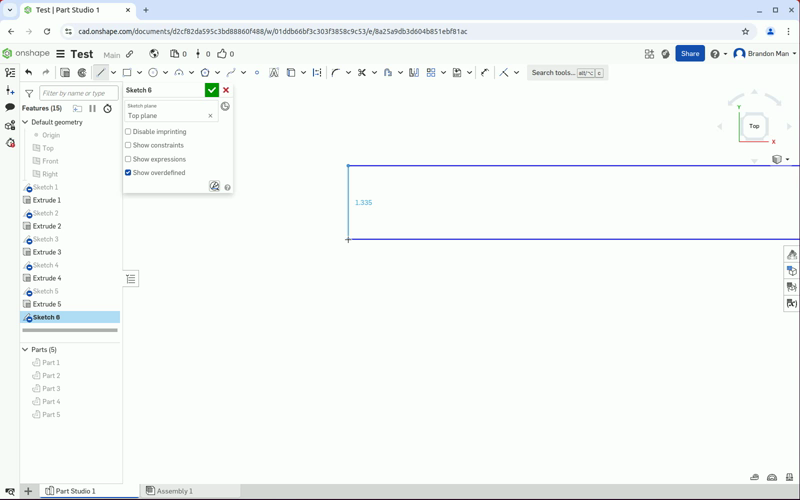
scroll(-6)
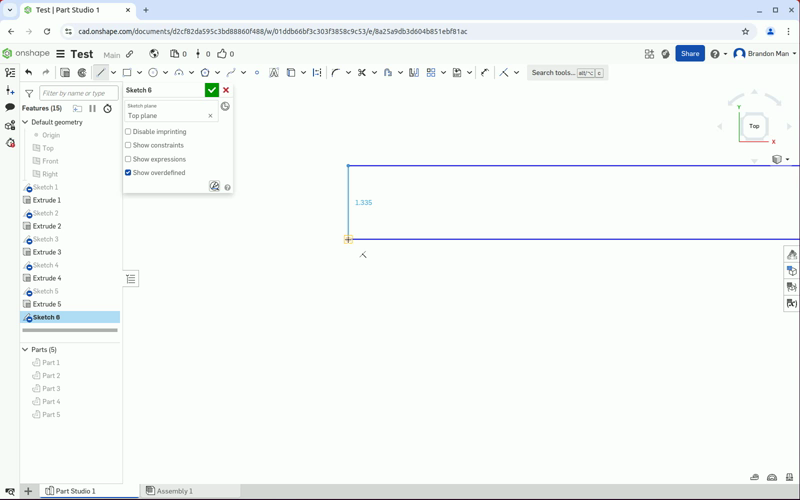
scroll(-6)
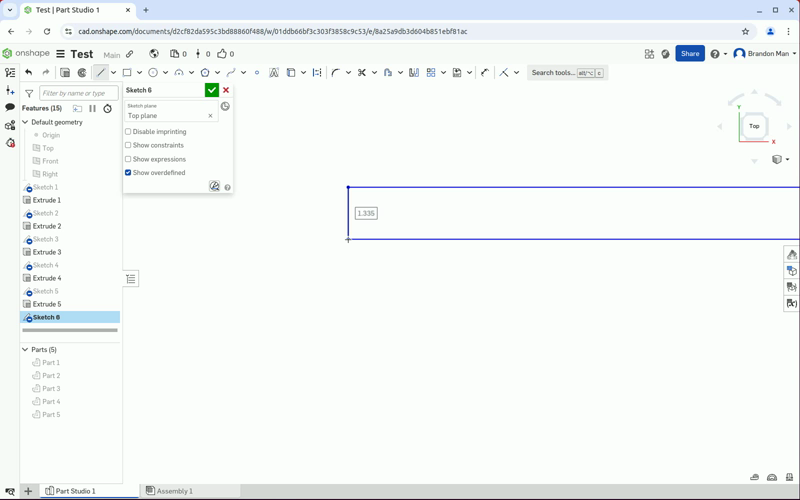
scroll(-6)
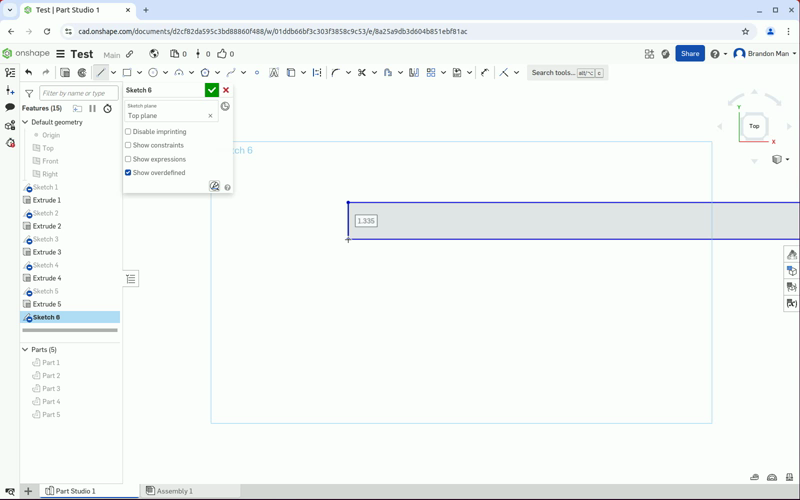
scroll(-6)
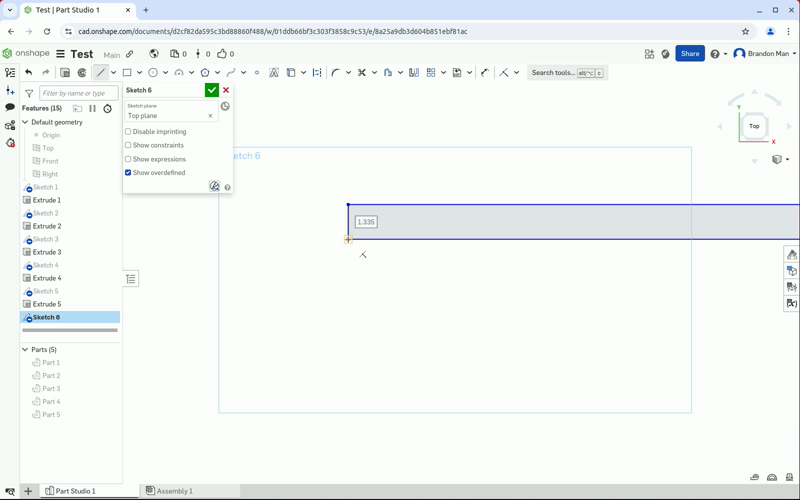
scroll(-6)
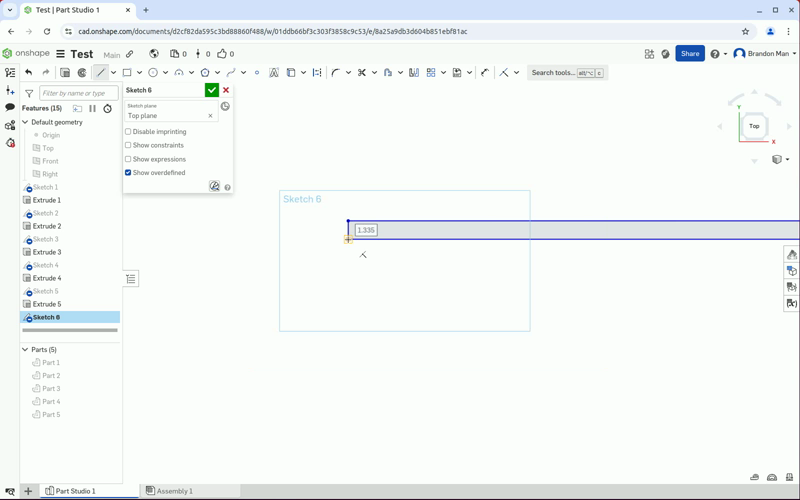
scroll(-6)
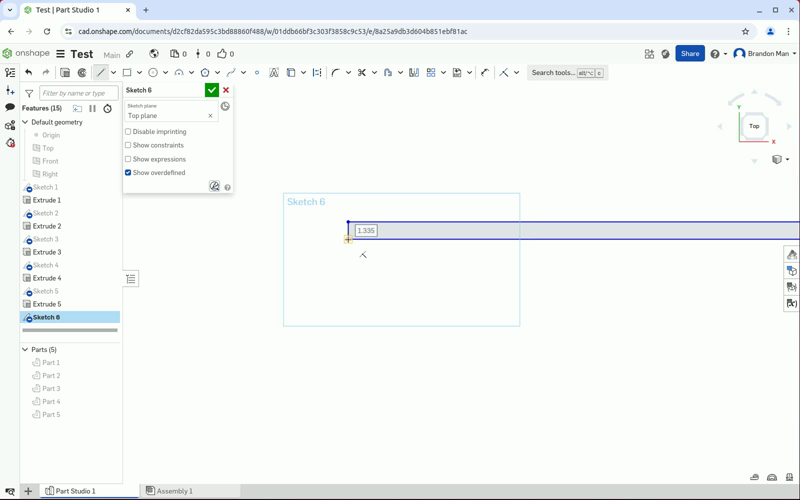
scroll(-6)
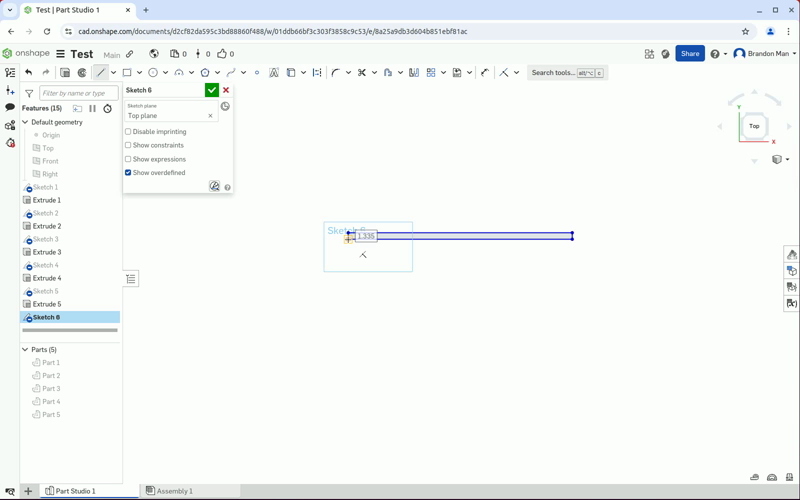
key(esc)
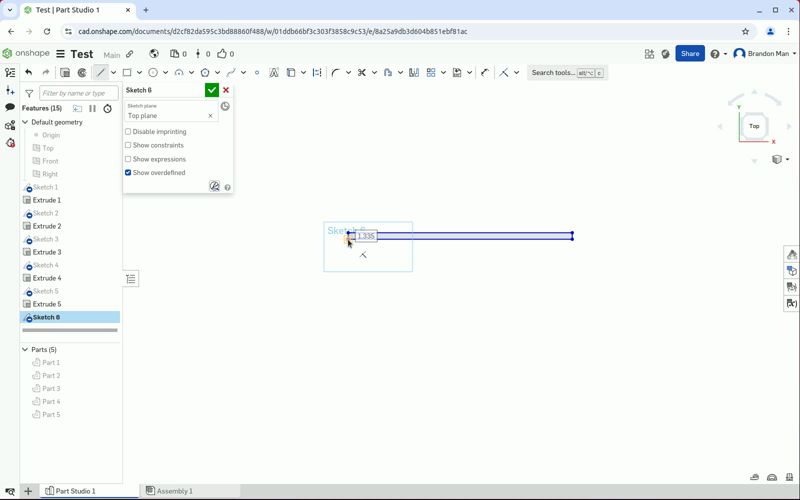
mouse_move(408, 233)
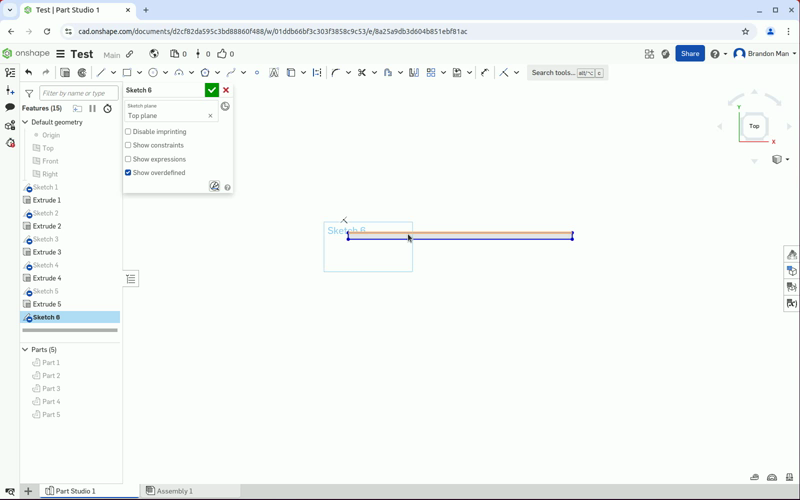
scroll(6)
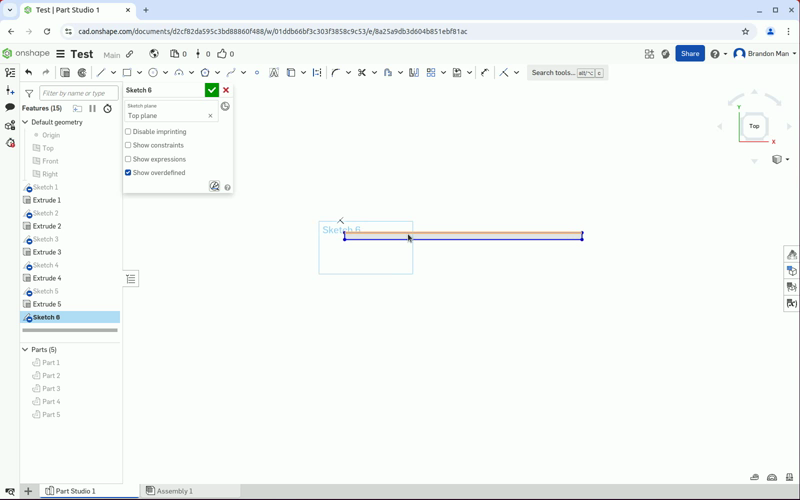
scroll(6)
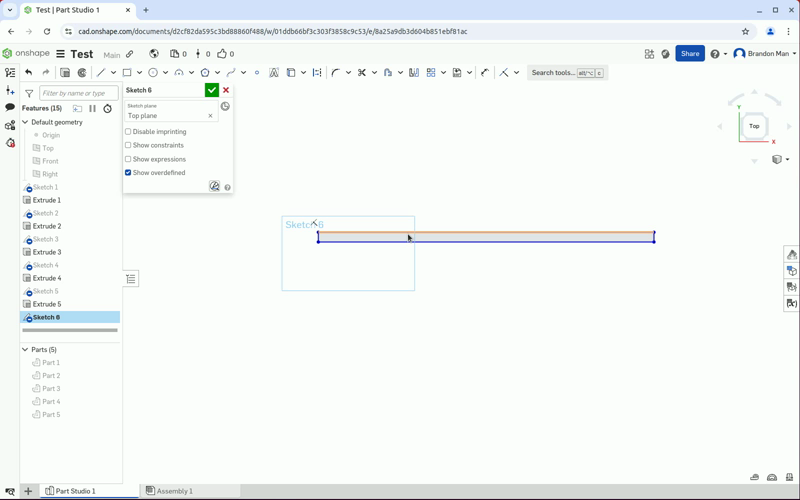
scroll(6)
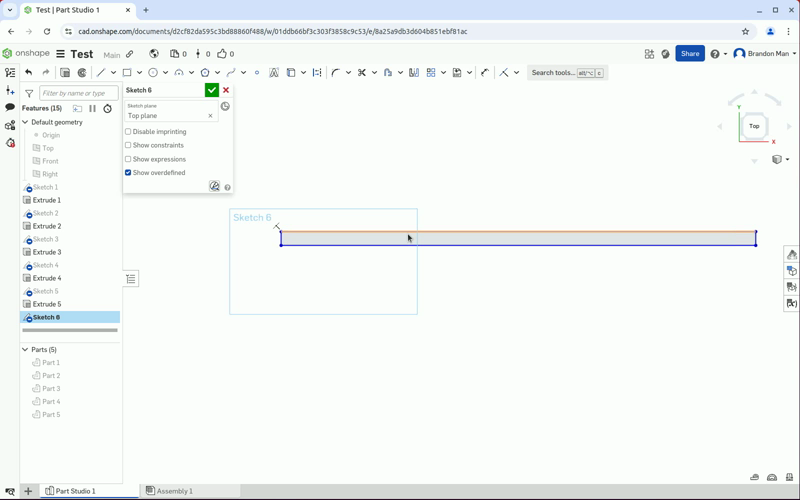
scroll(6)
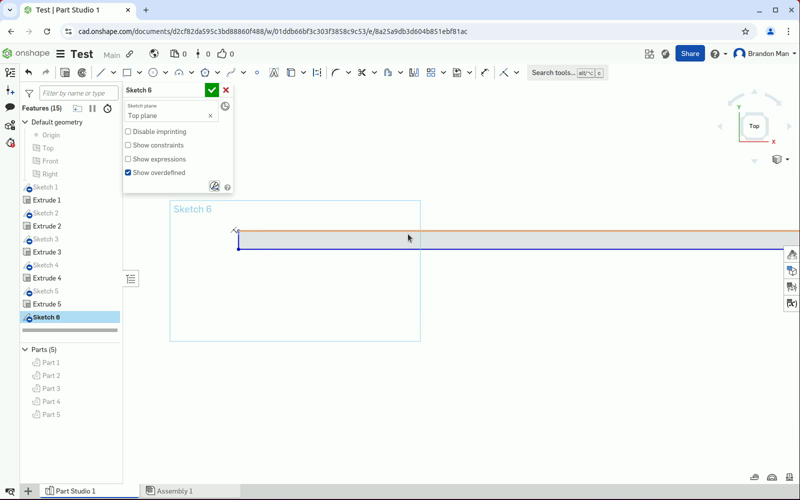
scroll(6)
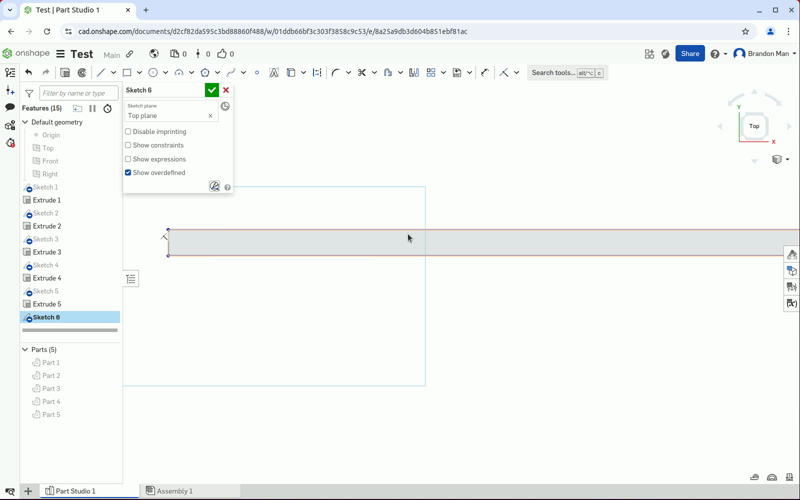
scroll(6)
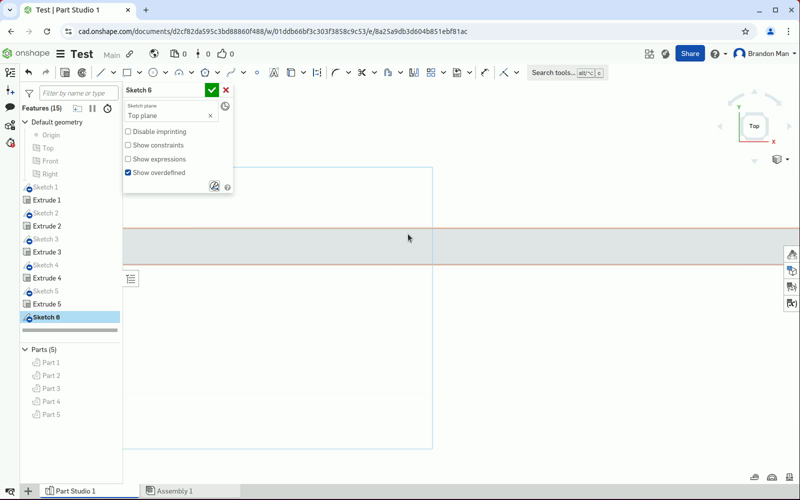
scroll(6)
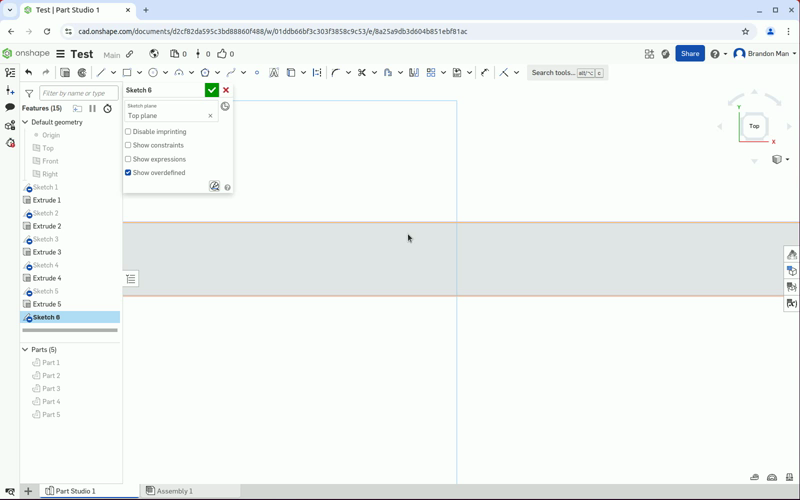
click(408, 233)
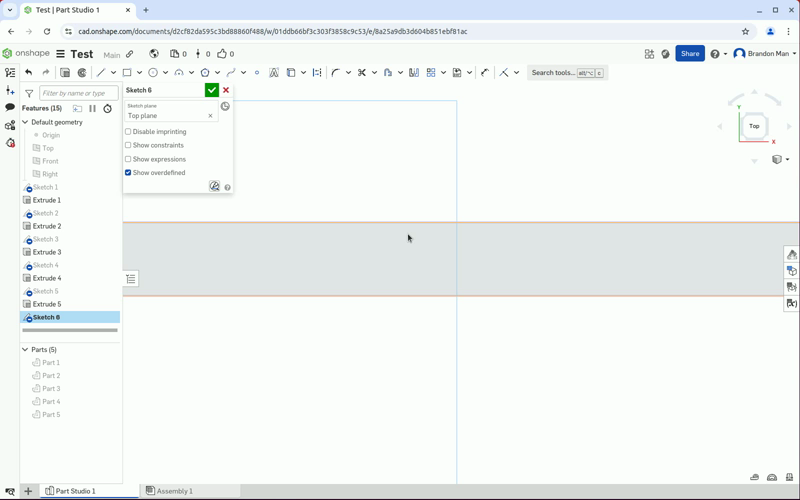
scroll(-6)
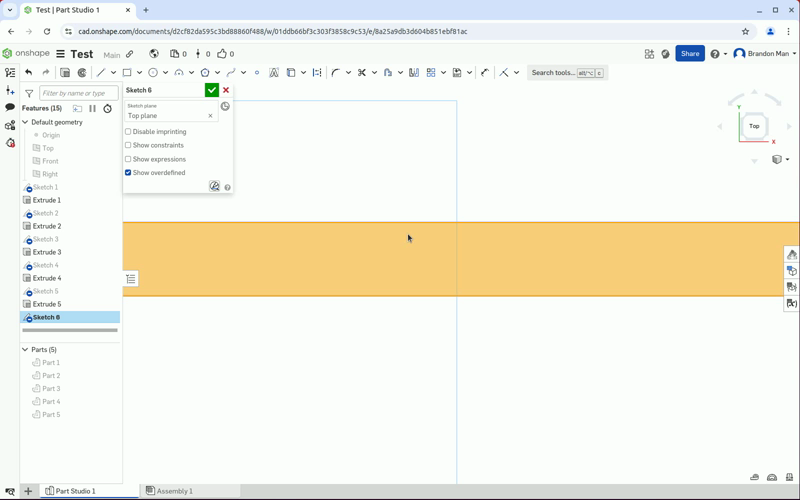
scroll(-6)
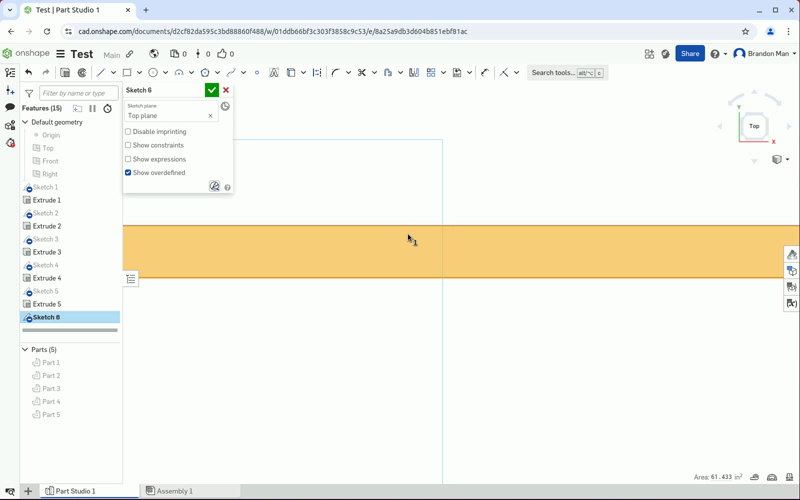
scroll(-6)
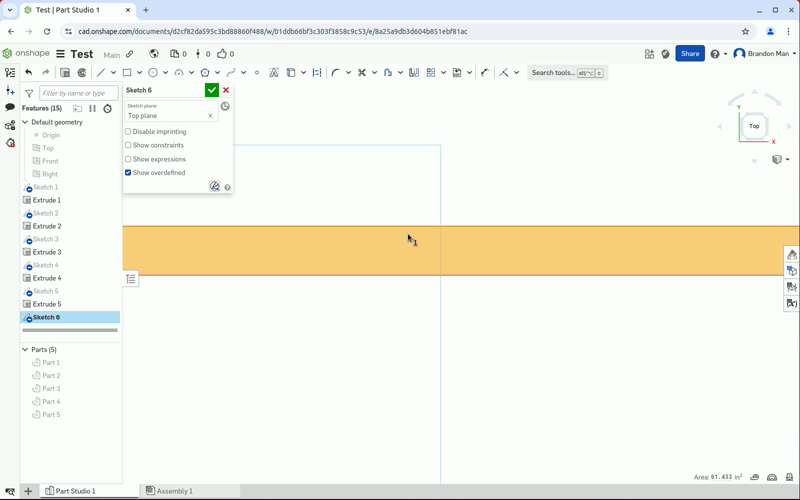
scroll(-6)
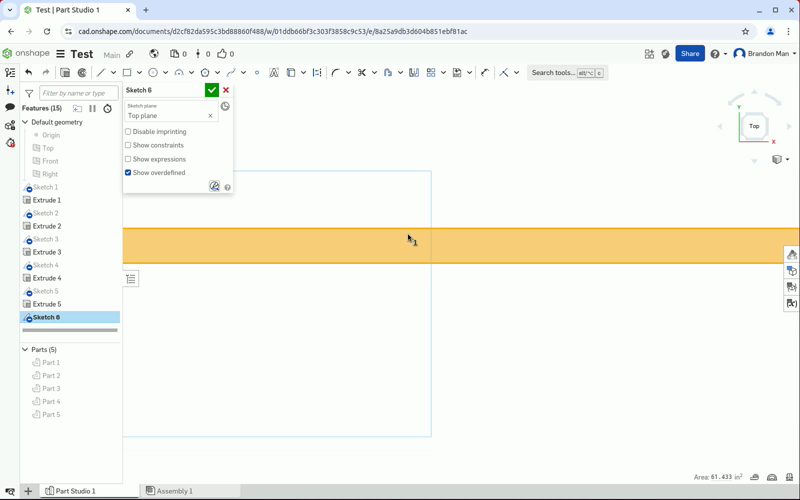
scroll(-6)
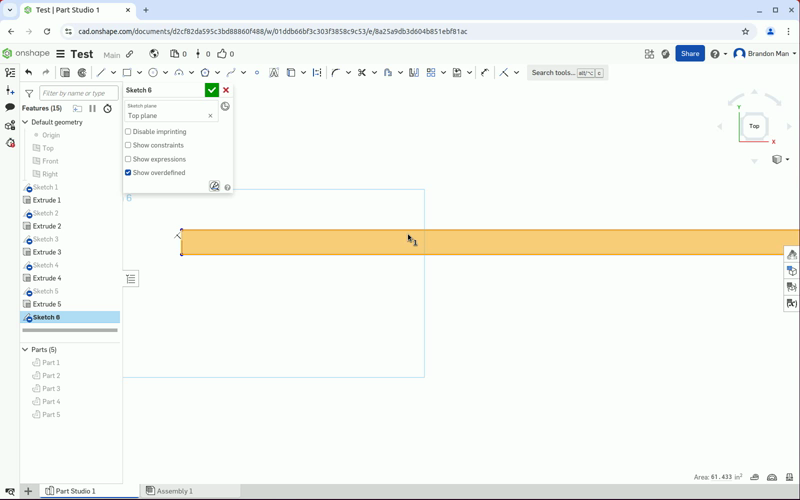
scroll(-6)
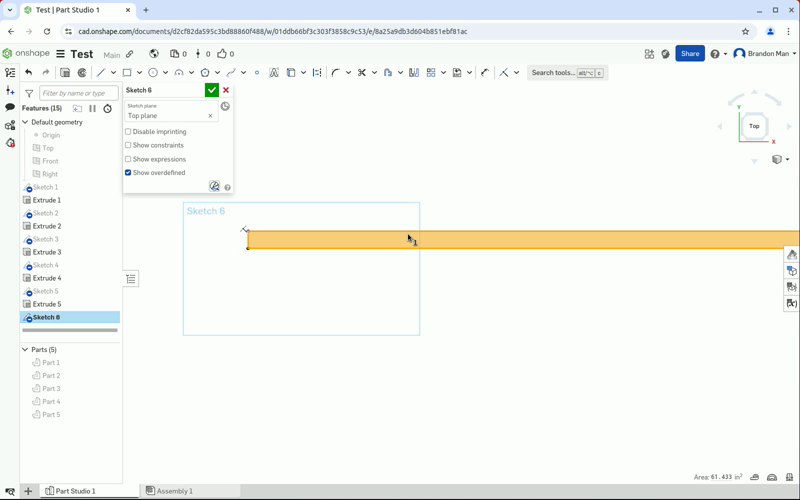
scroll(-6)
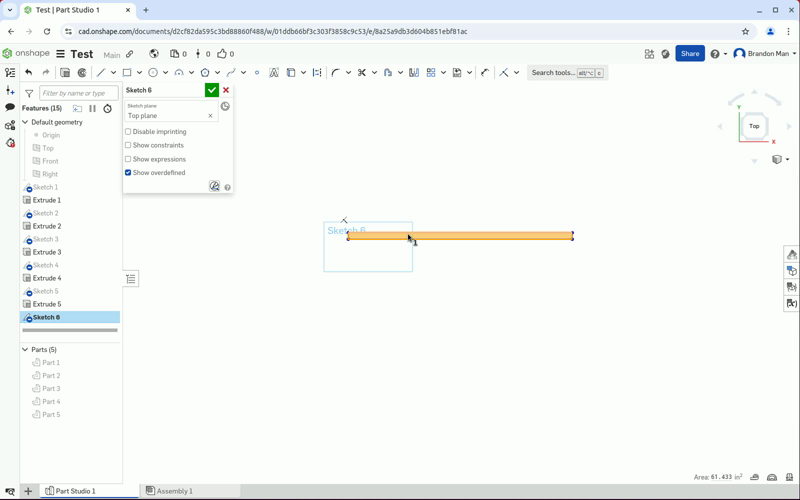
mouse_move(73, 352)
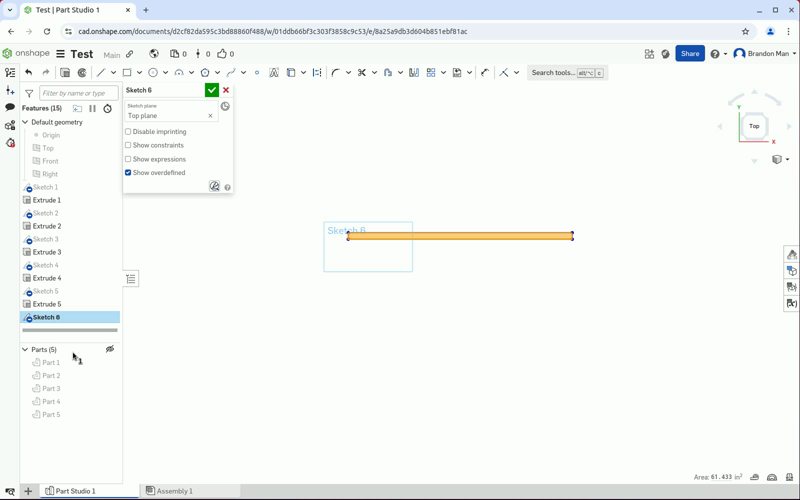
key(shift+y)
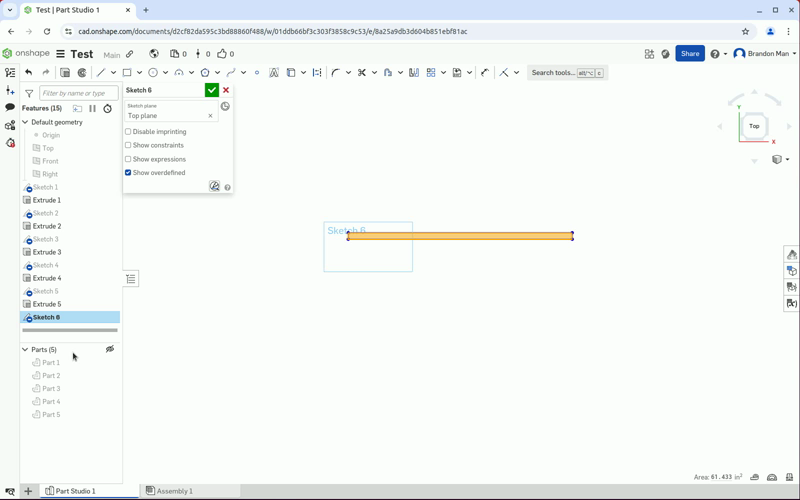
key(shift+e)
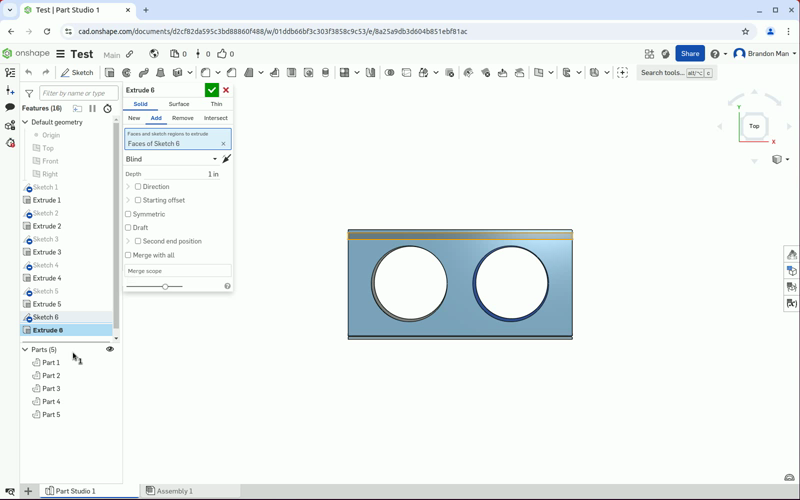
mouse_move(143, 106)
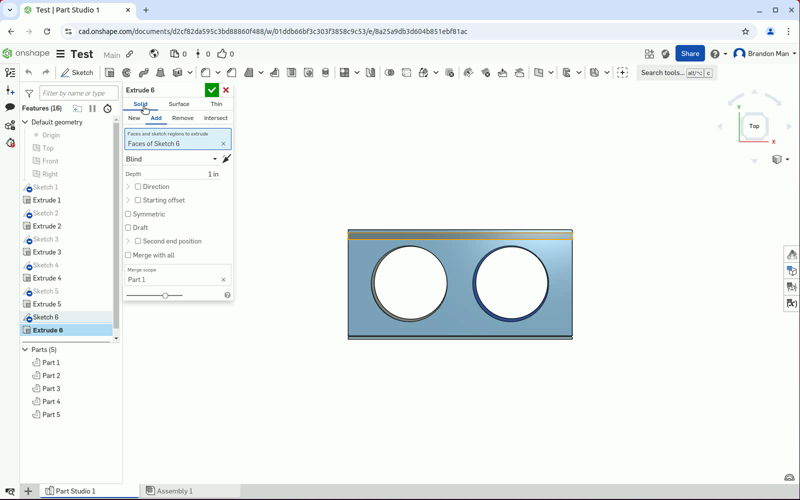
click(143, 106)
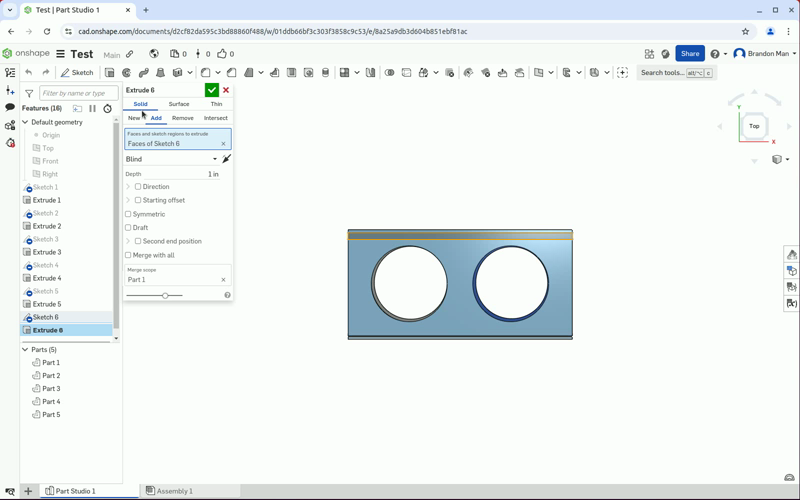
mouse_move(137, 120)
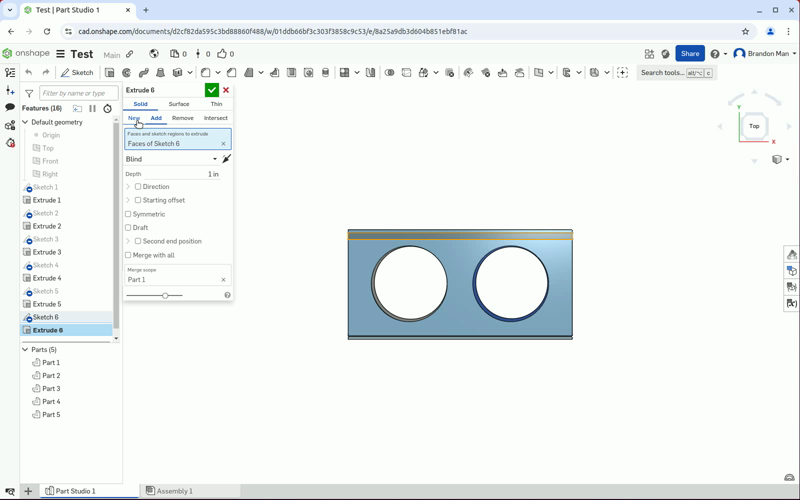
click(137, 120)
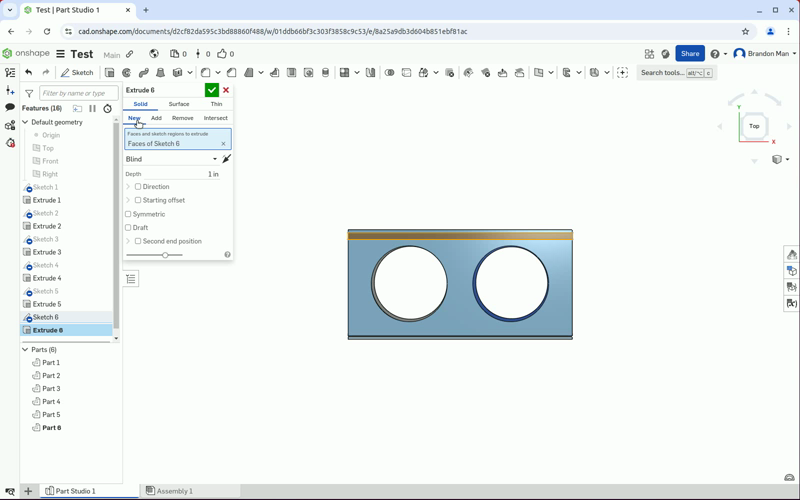
key(tab, 4)
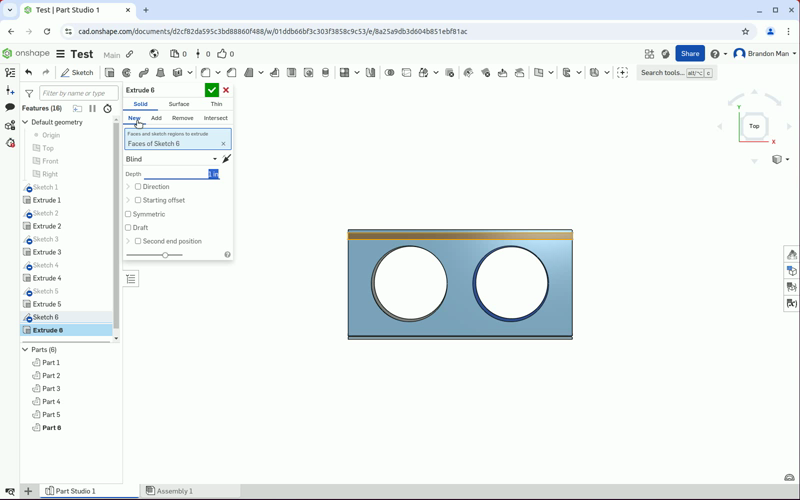
text(-0.722)
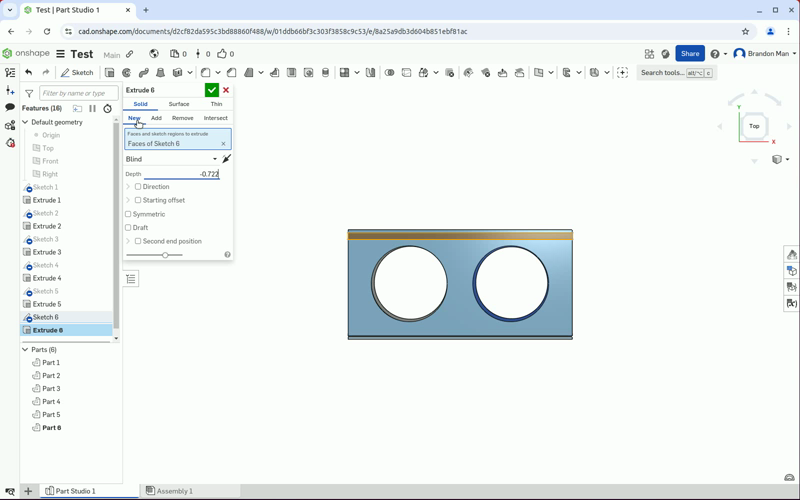
key(enter)
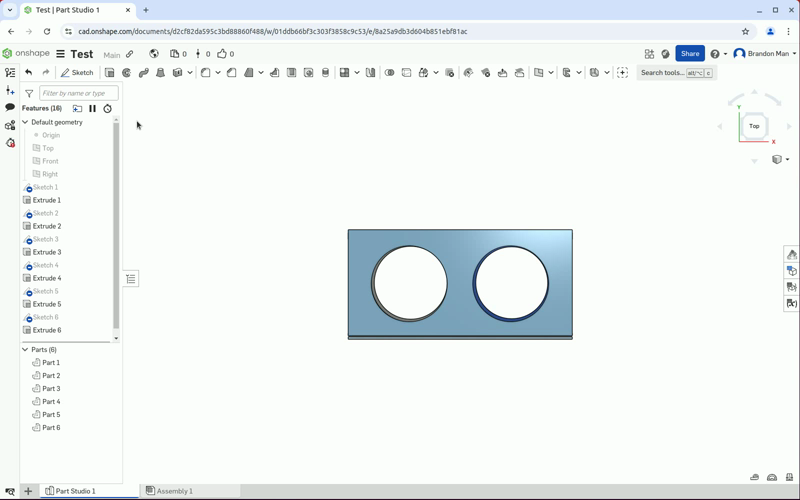
key(shift+h)
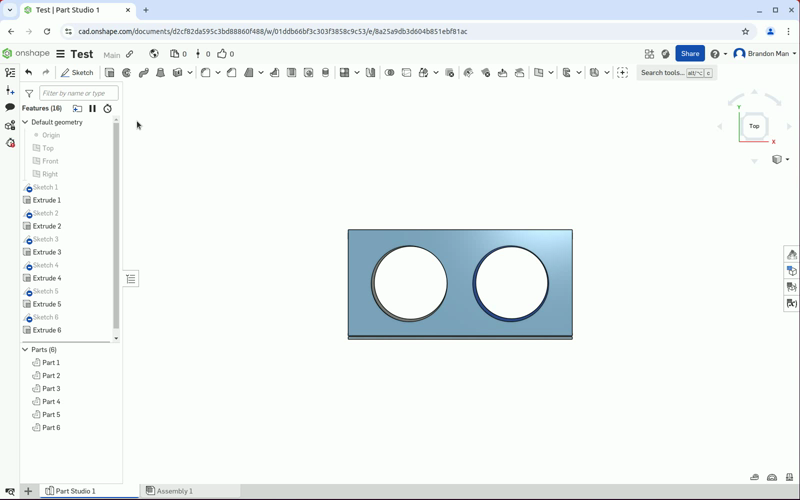
key(shift+h)
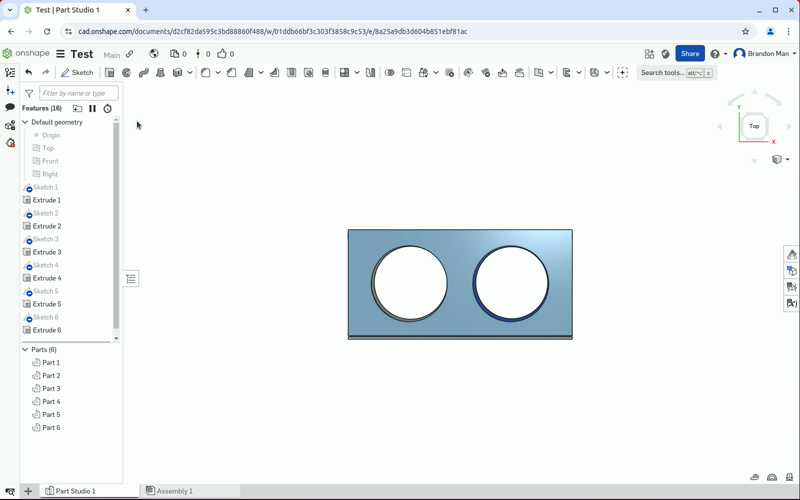
key(shift+7)
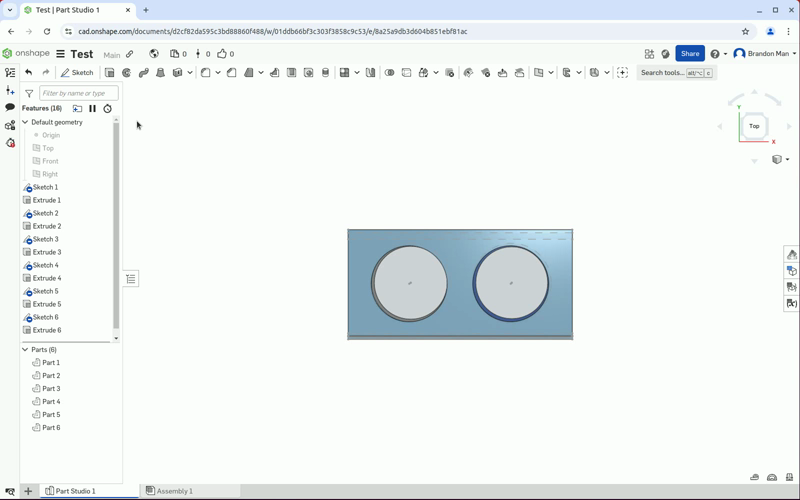
key(up, 3)
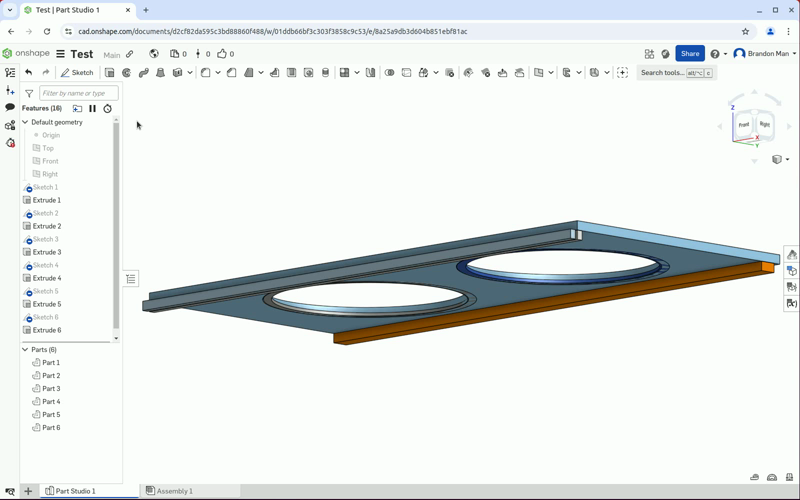
key(left, 3)
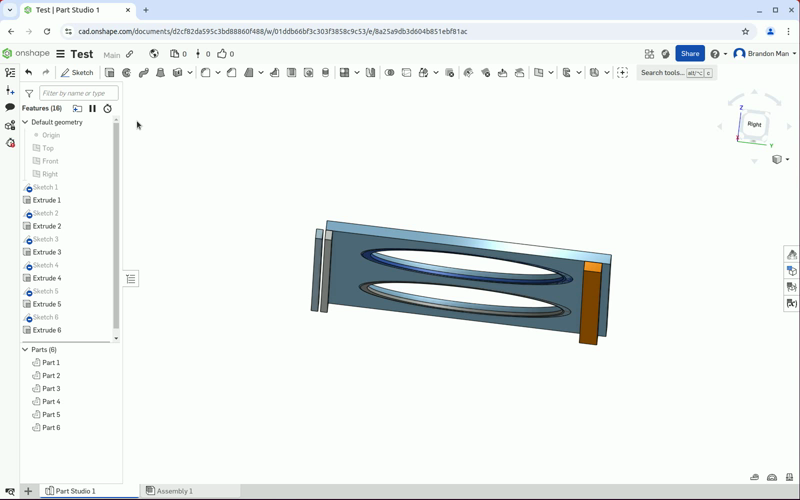
key(right, 3)
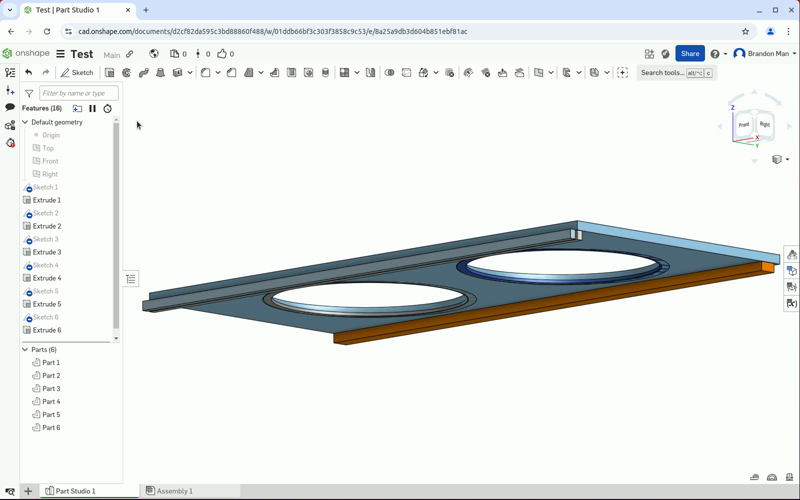
key(down, 3)
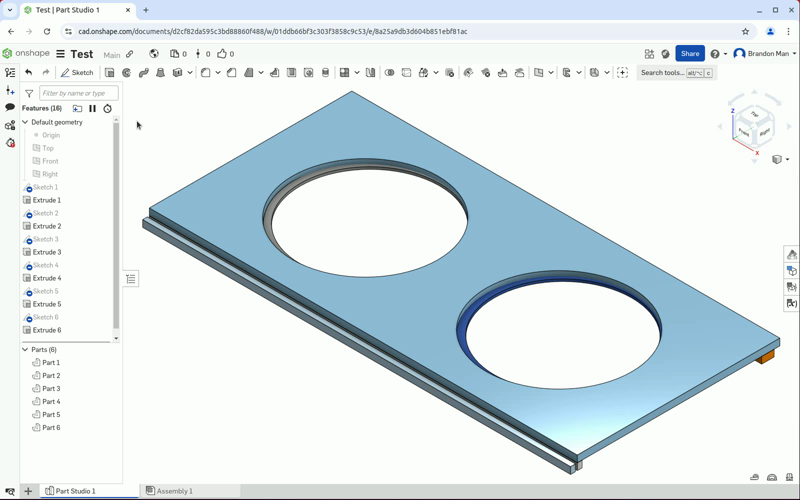
mouse_move(69, 189)
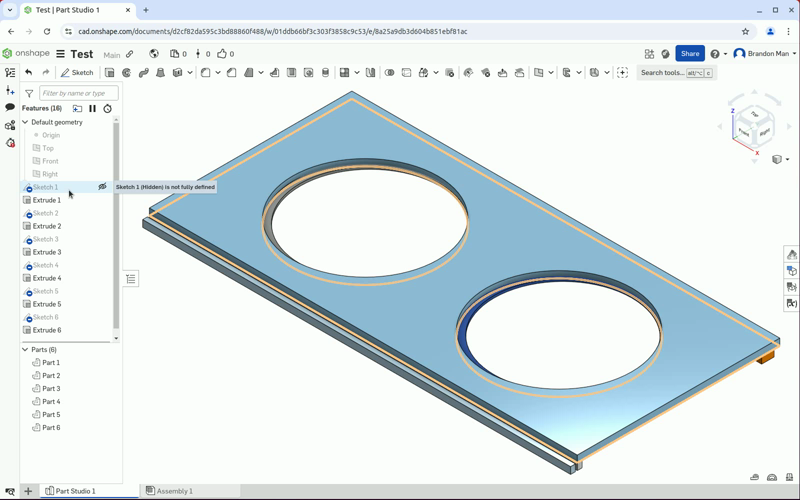
click(69, 189)